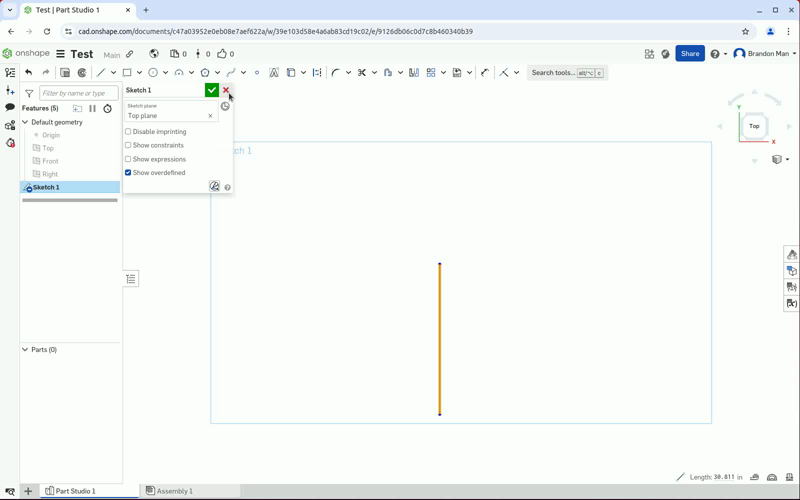
key(shift+h)
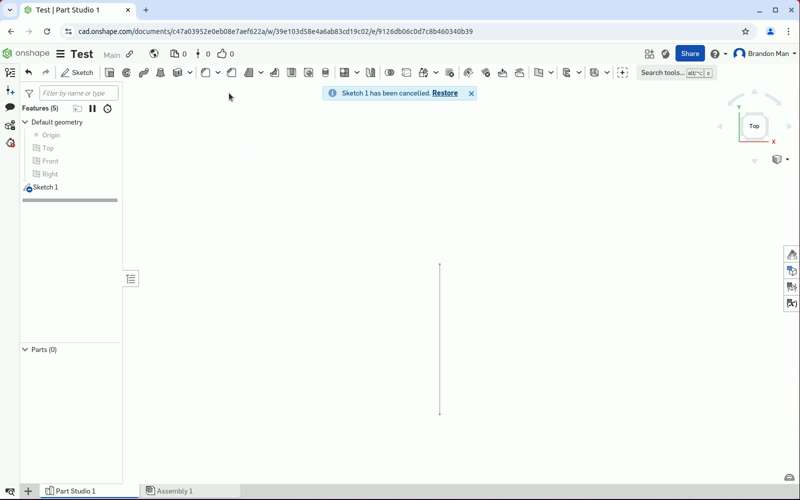
key(shift+s)
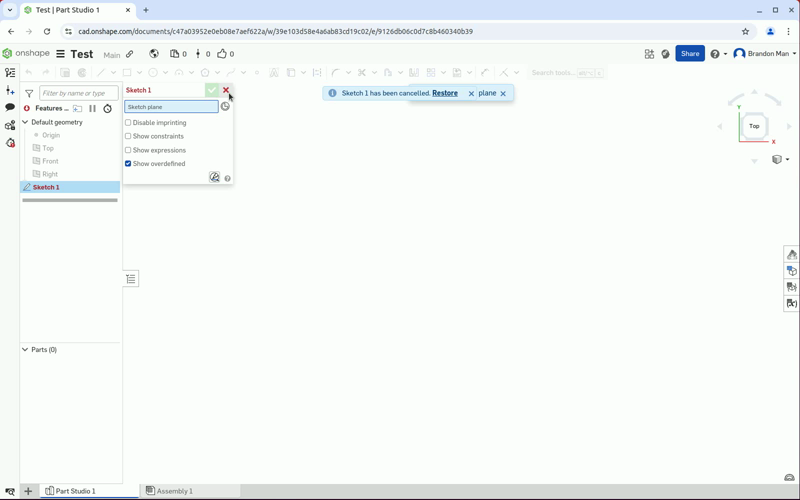
mouse_move(73, 150)
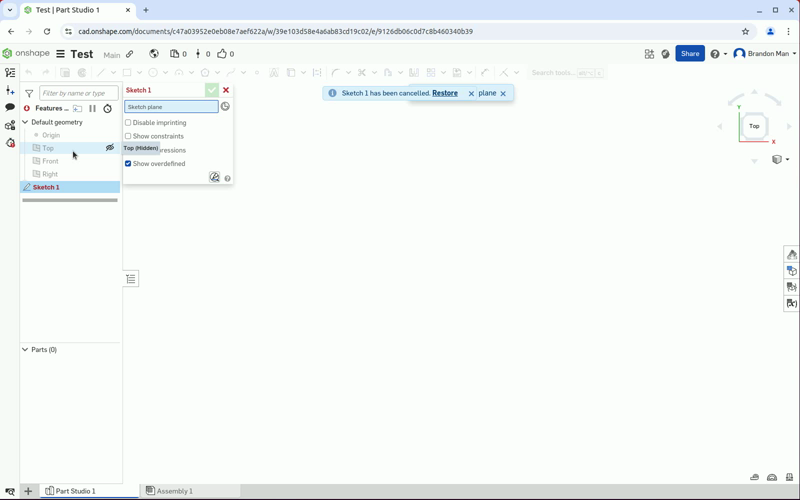
click(73, 150)
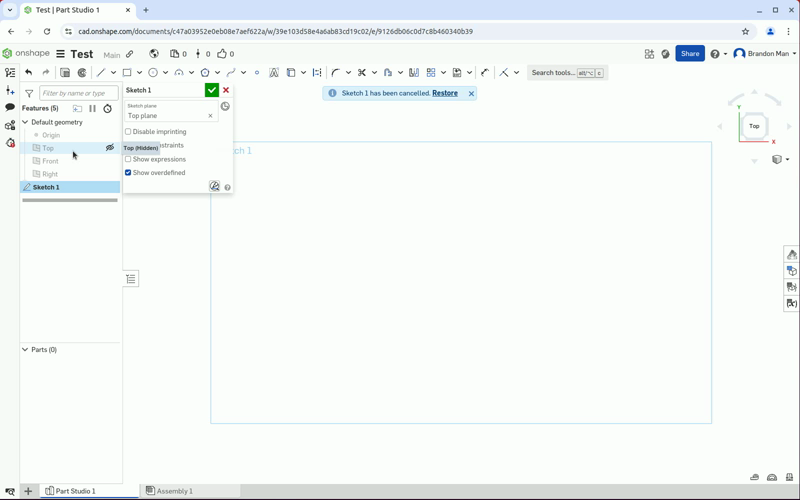
mouse_move(73, 352)
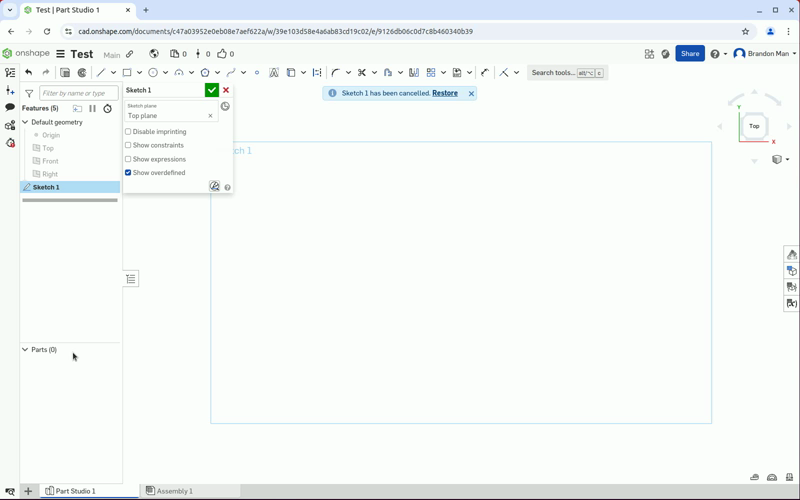
key(y)
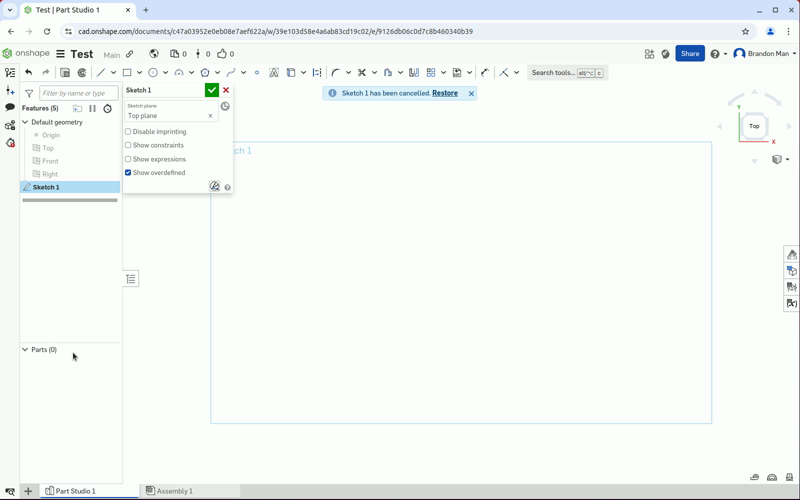
key(l)
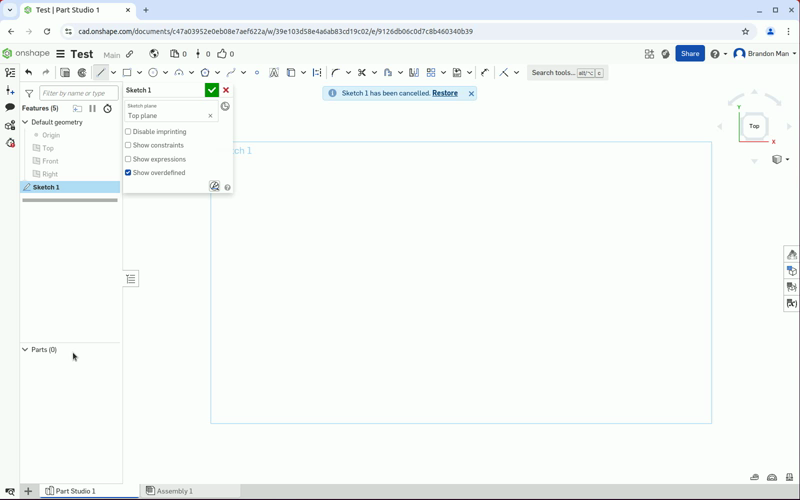
key_down(shift)
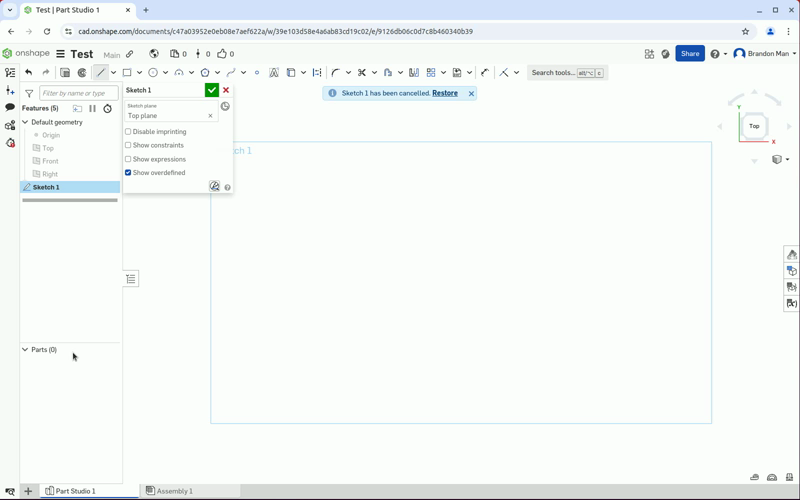
mouse_move(375, 389)
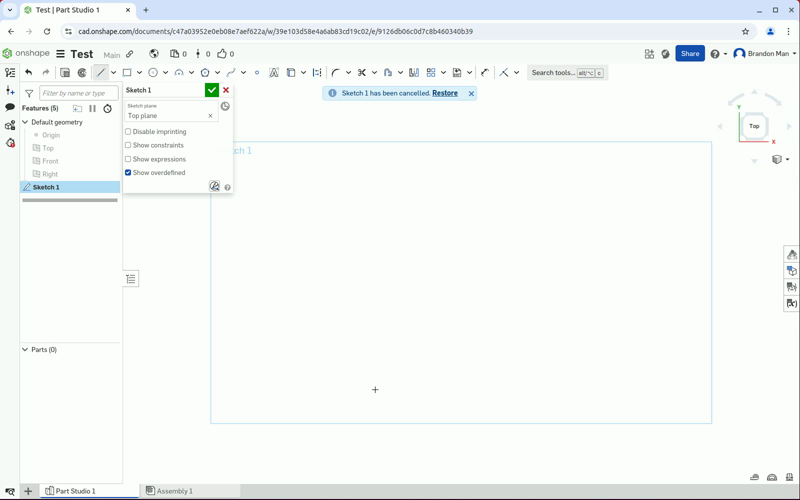
click(375, 389)
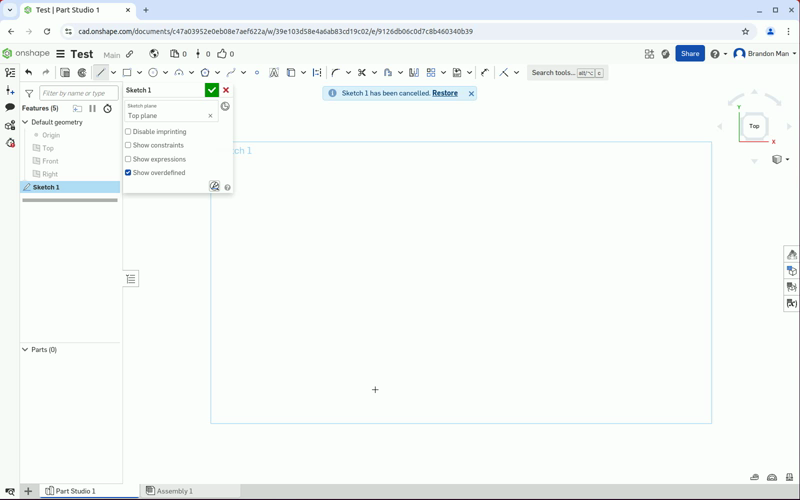
key_up(shift)
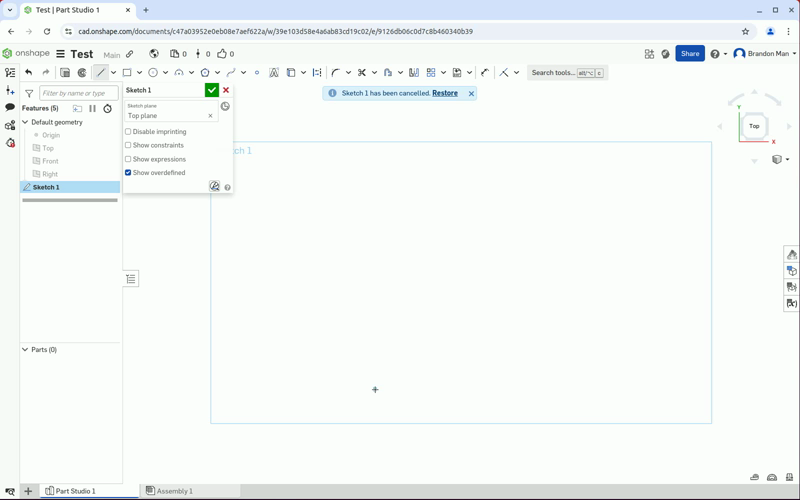
key_down(shift)
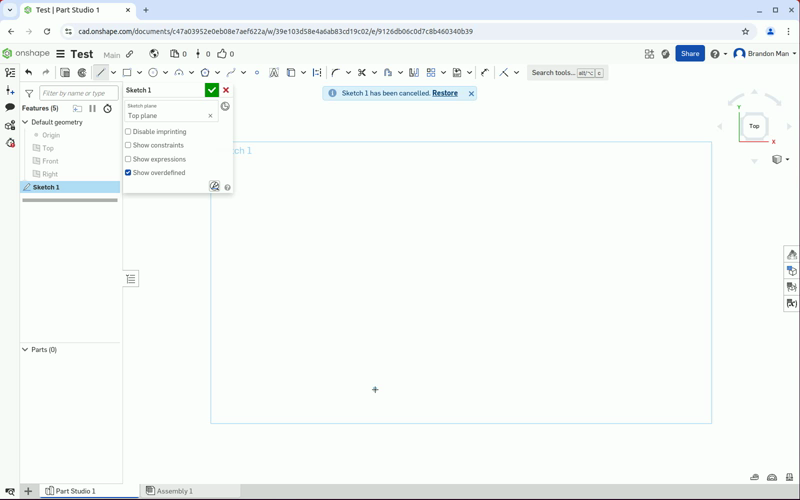
mouse_move(405, 389)
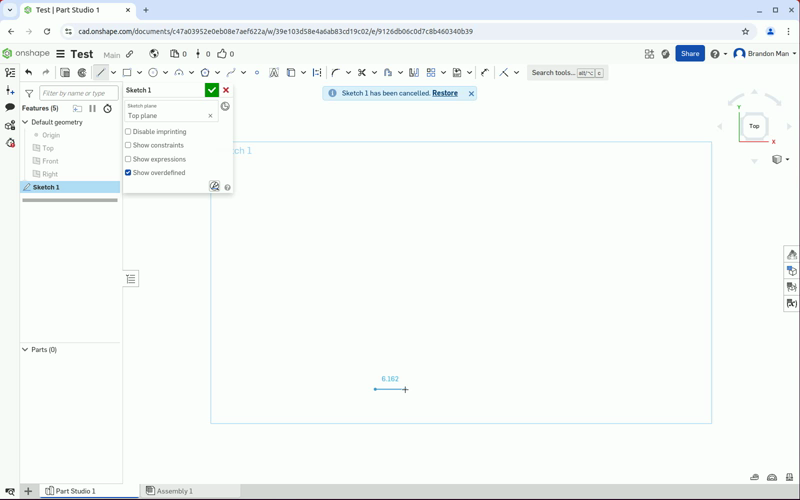
mouse_move(377, 389)
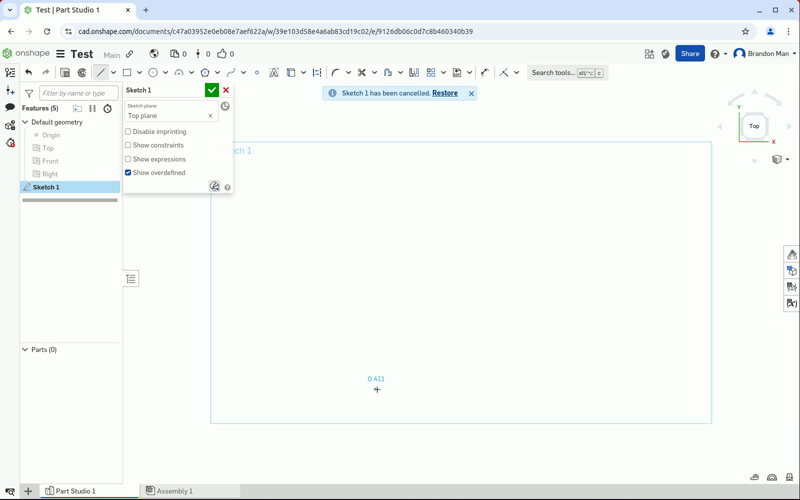
scroll(6)
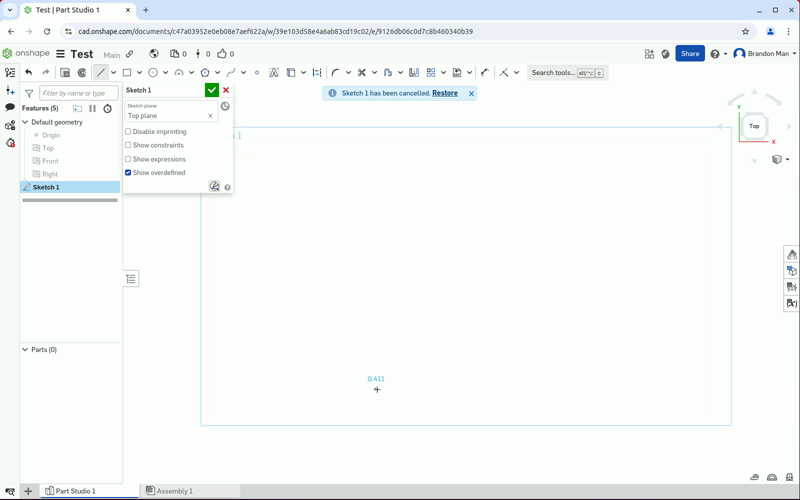
scroll(6)
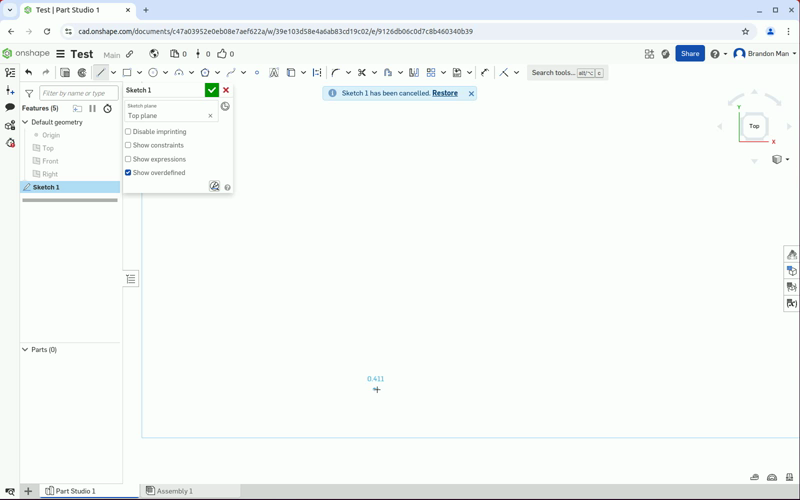
scroll(6)
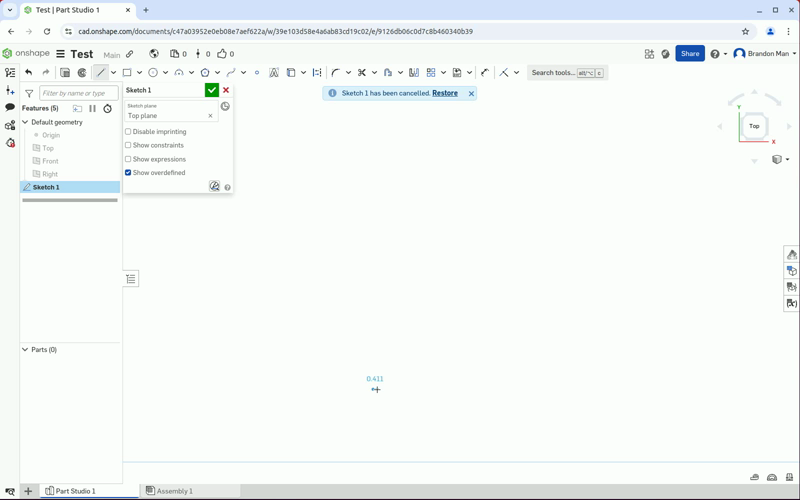
scroll(6)
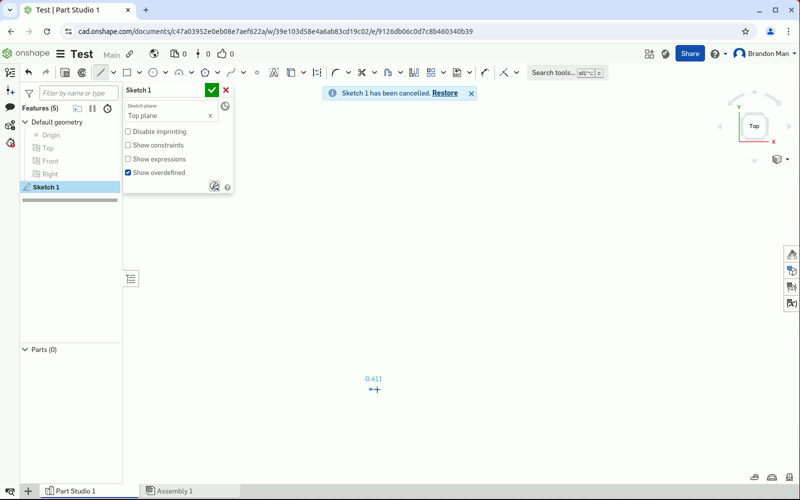
scroll(6)
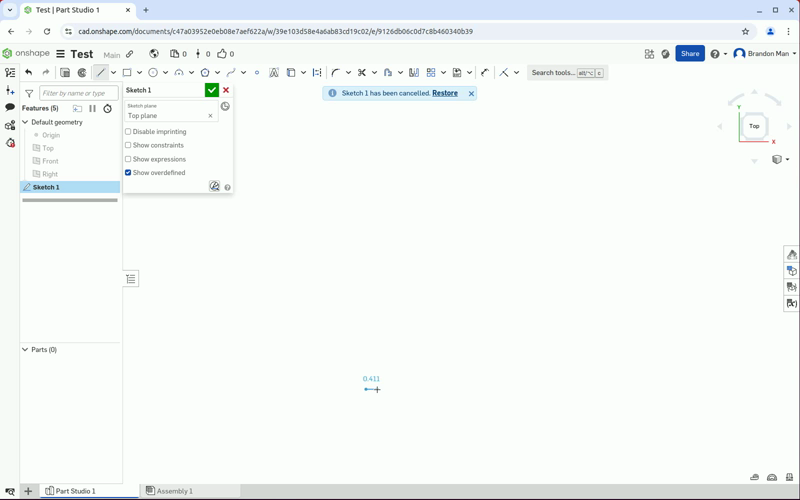
scroll(6)
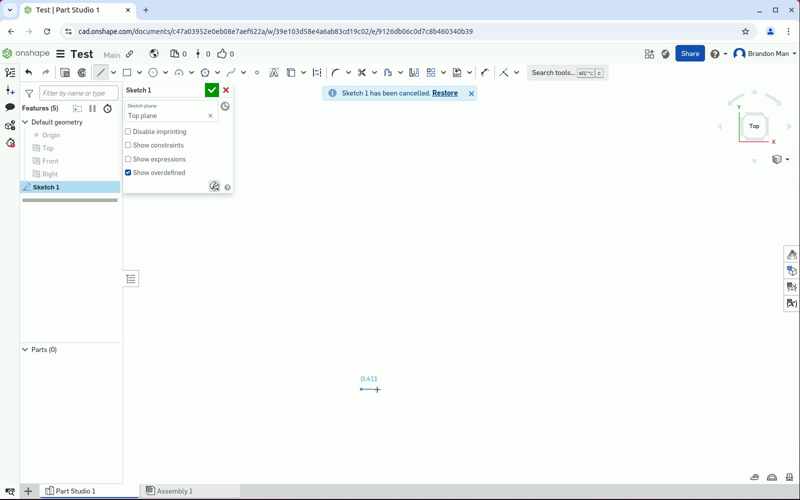
scroll(6)
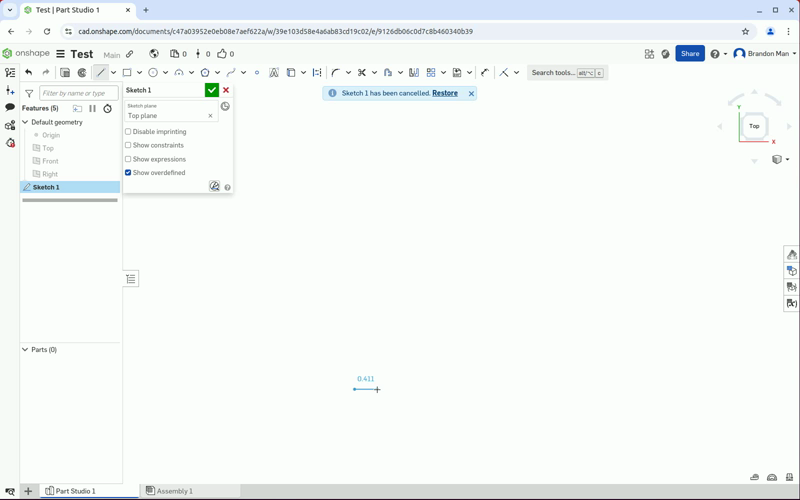
click(377, 389)
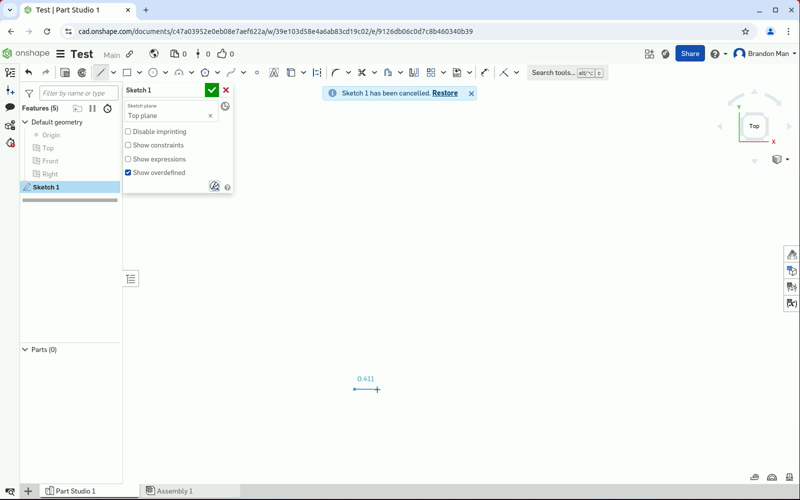
scroll(-6)
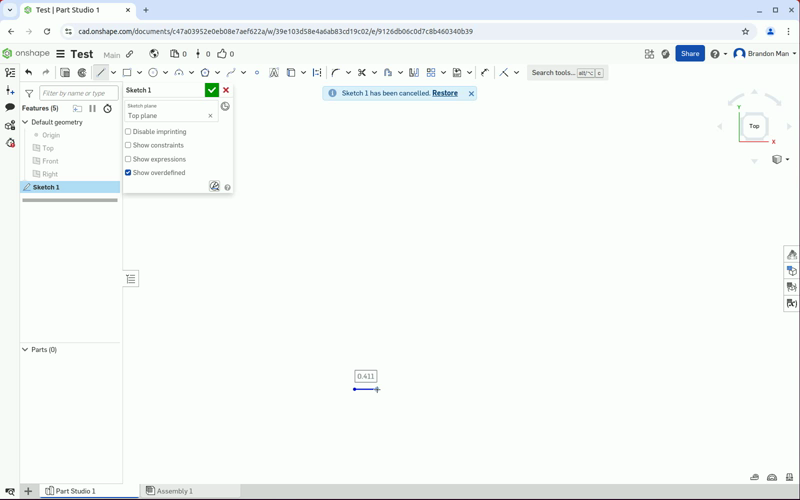
scroll(-6)
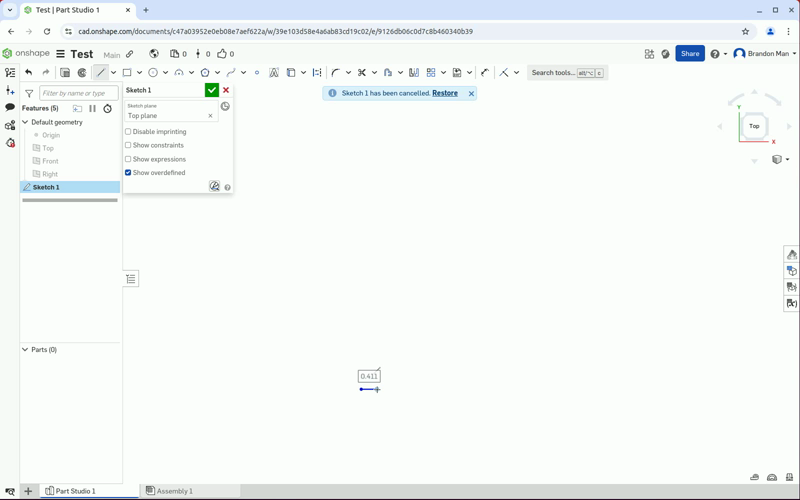
scroll(-6)
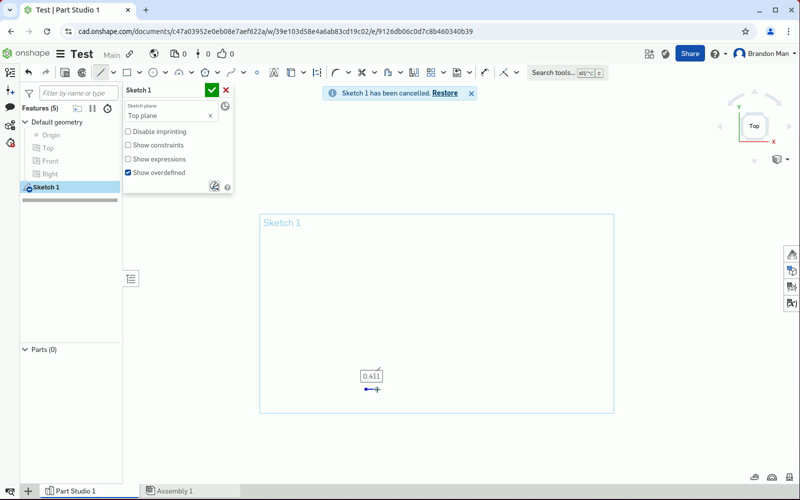
scroll(-6)
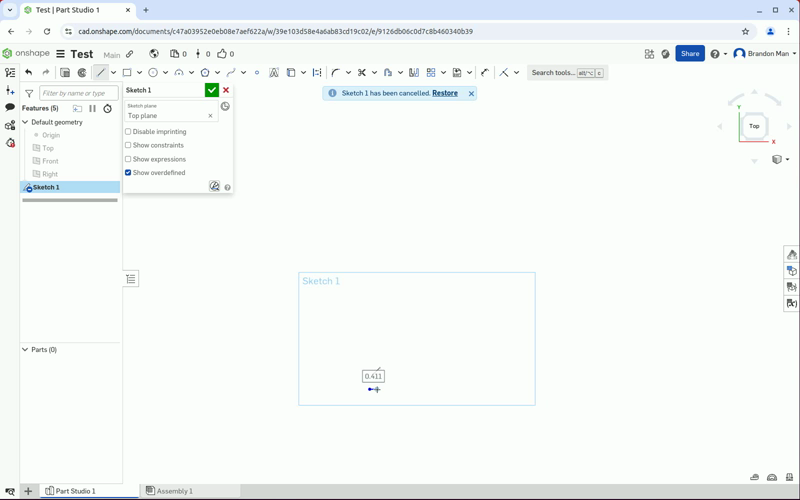
scroll(-6)
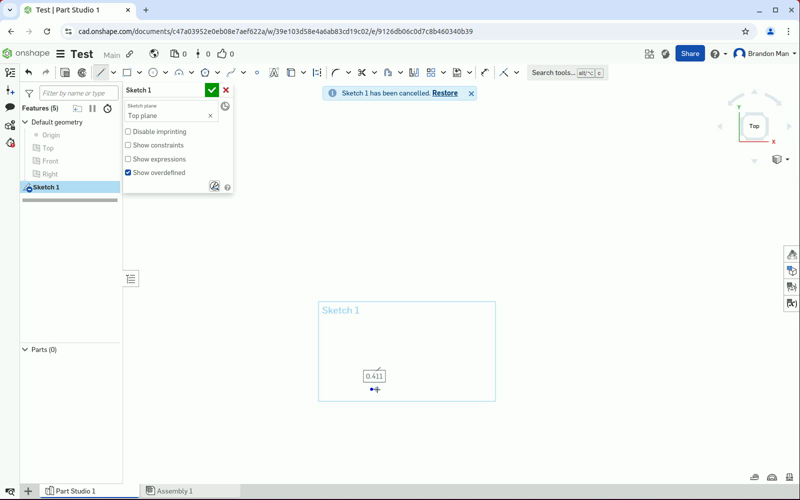
scroll(-6)
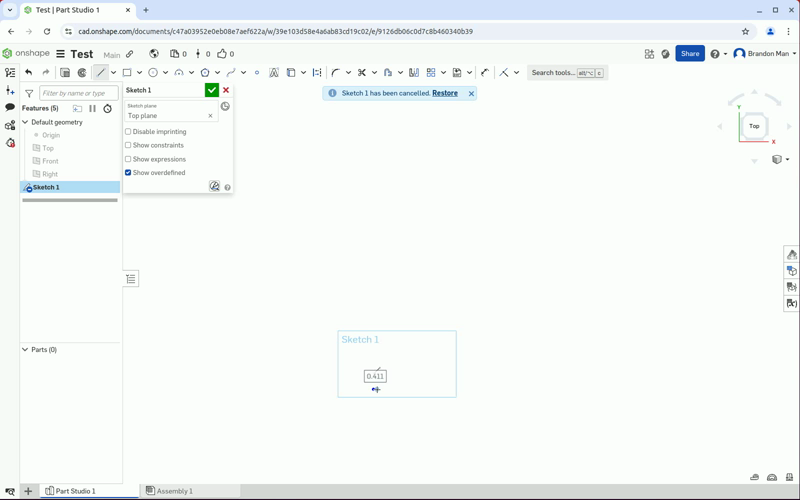
scroll(-6)
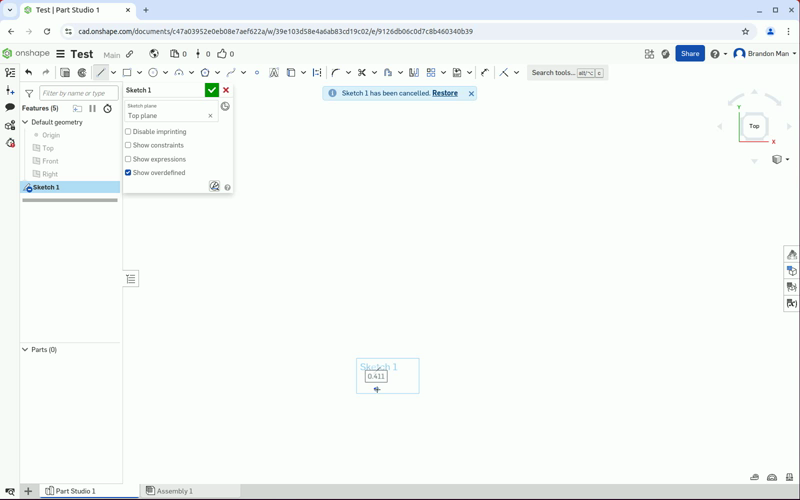
key_up(shift)
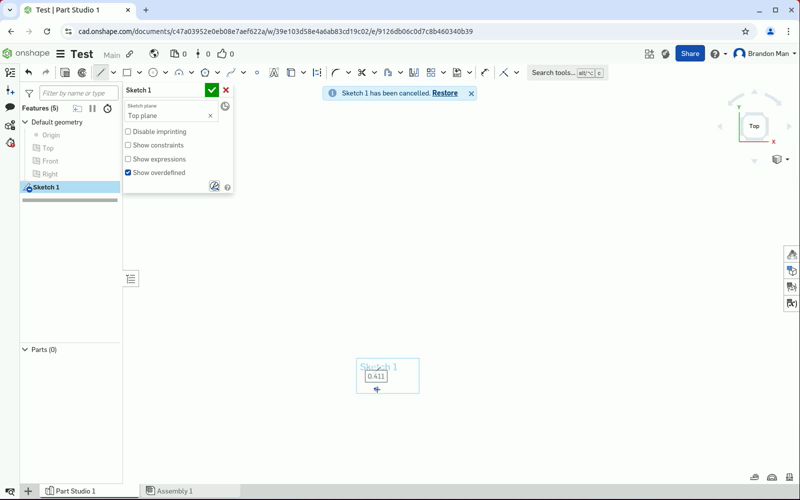
key_down(shift)
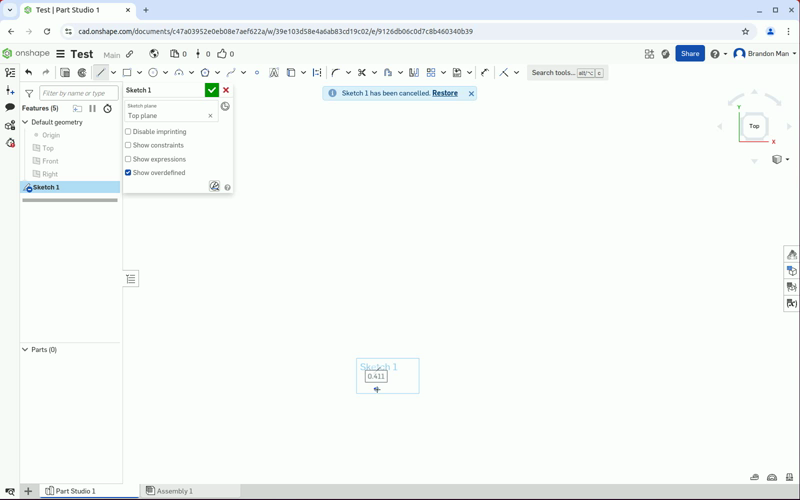
mouse_move(407, 389)
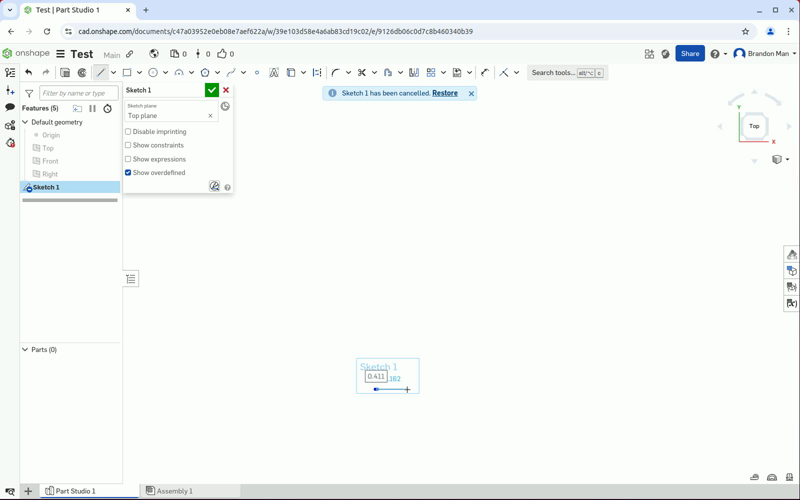
mouse_move(377, 387)
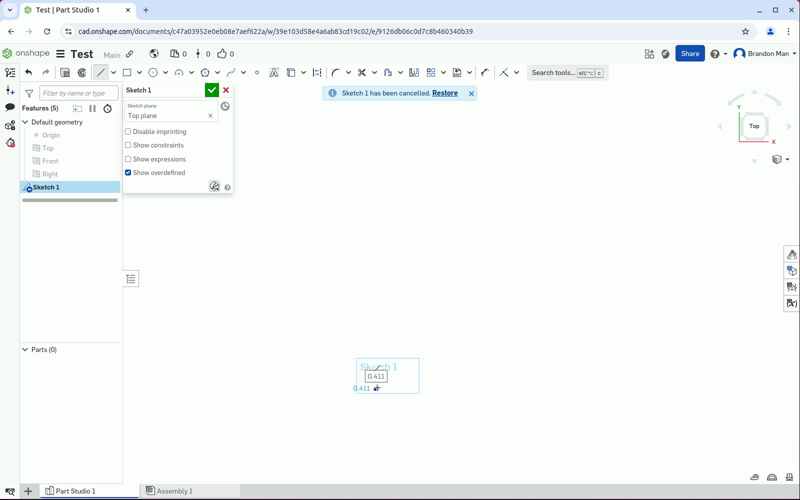
scroll(6)
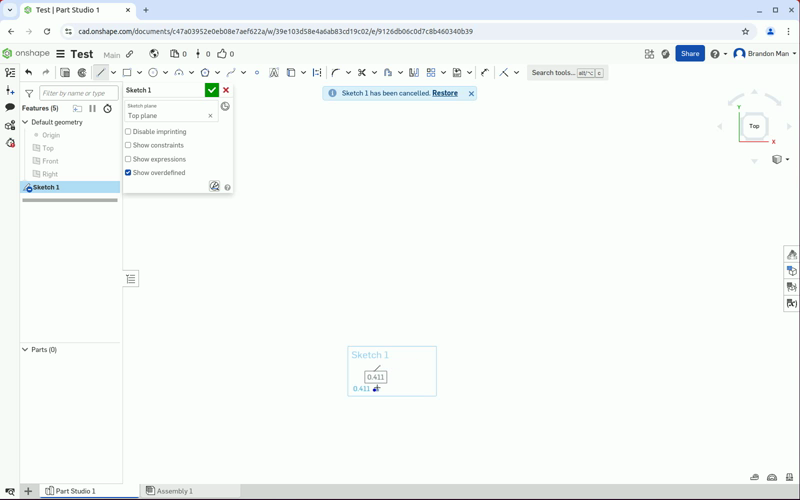
scroll(6)
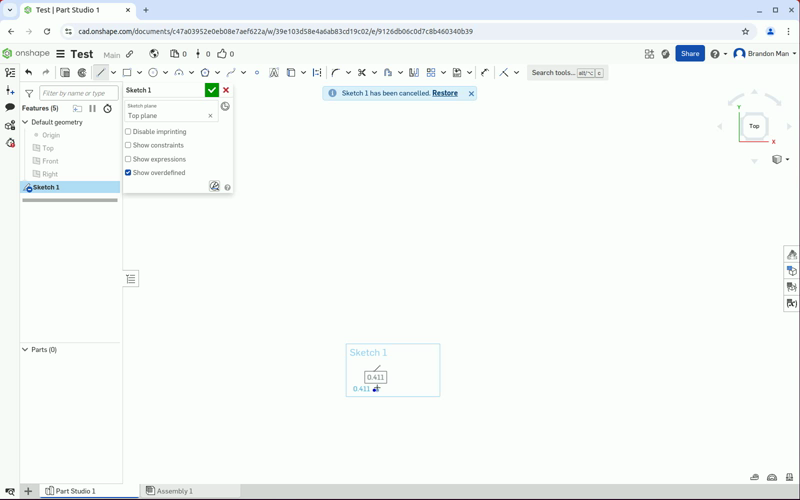
scroll(6)
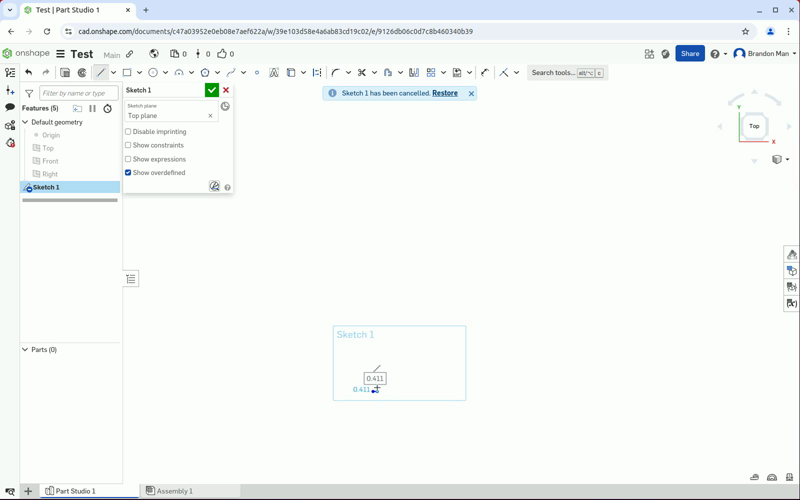
scroll(6)
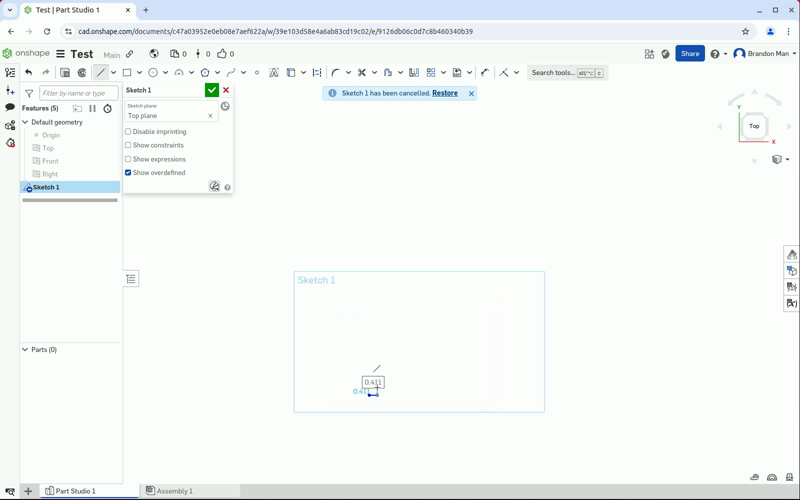
scroll(6)
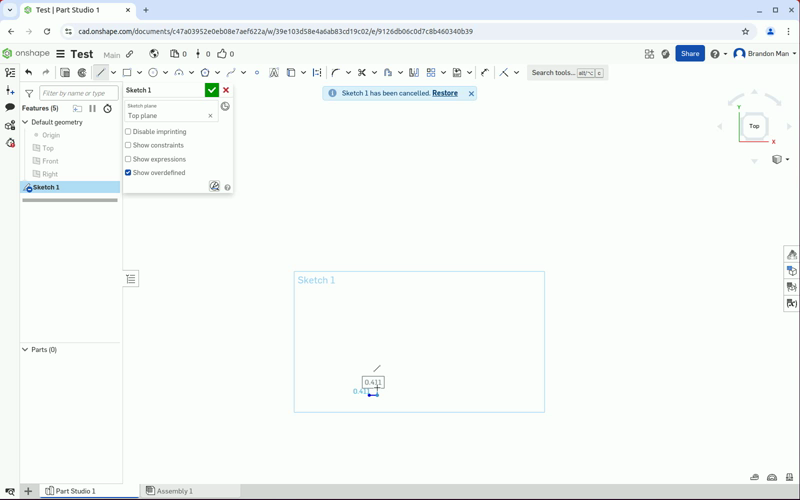
scroll(6)
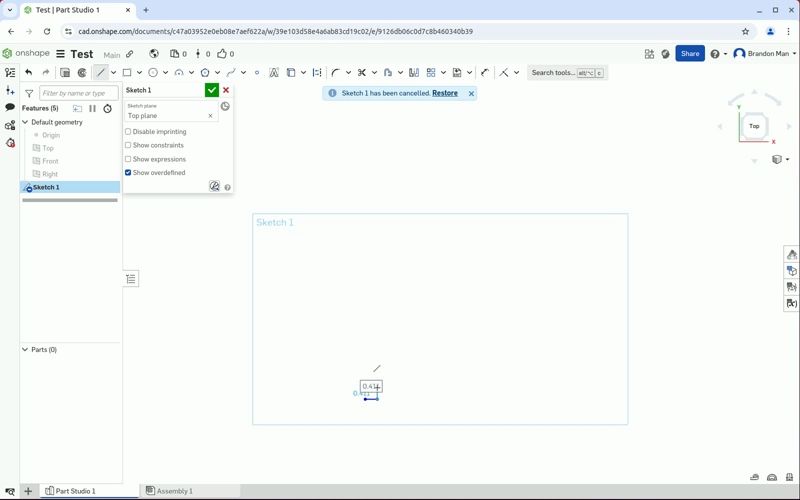
scroll(6)
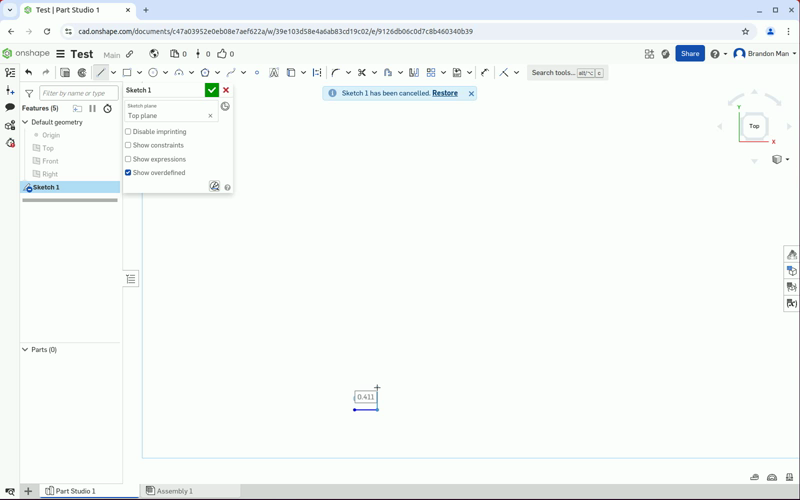
click(377, 387)
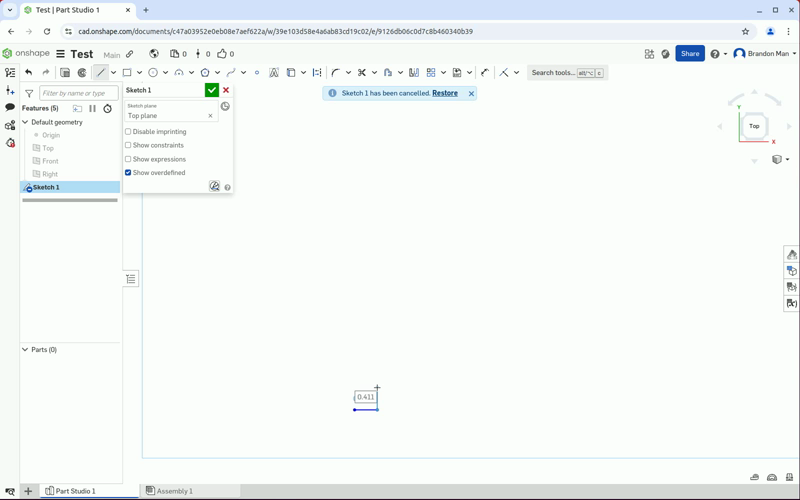
scroll(-6)
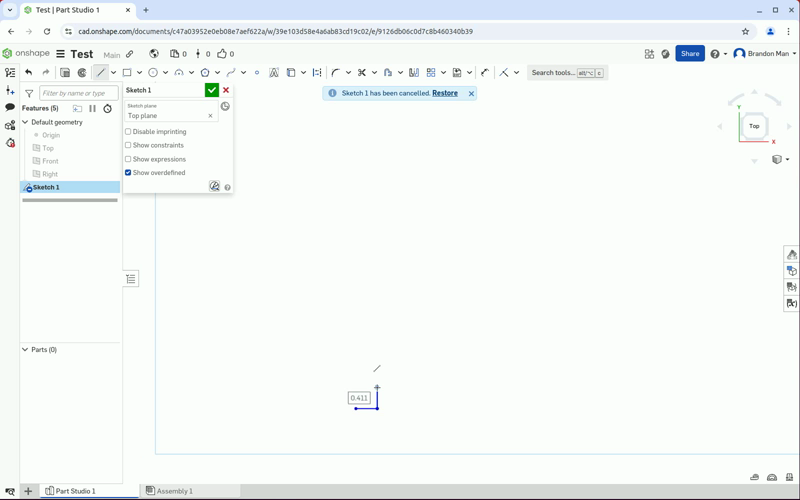
scroll(-6)
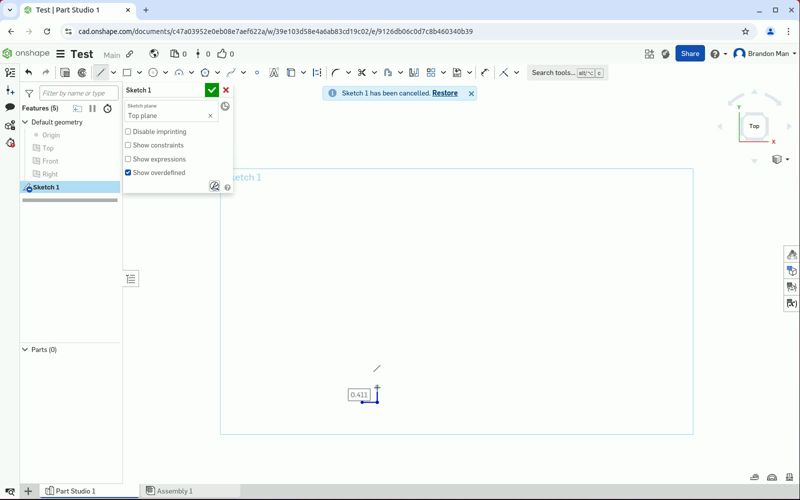
scroll(-6)
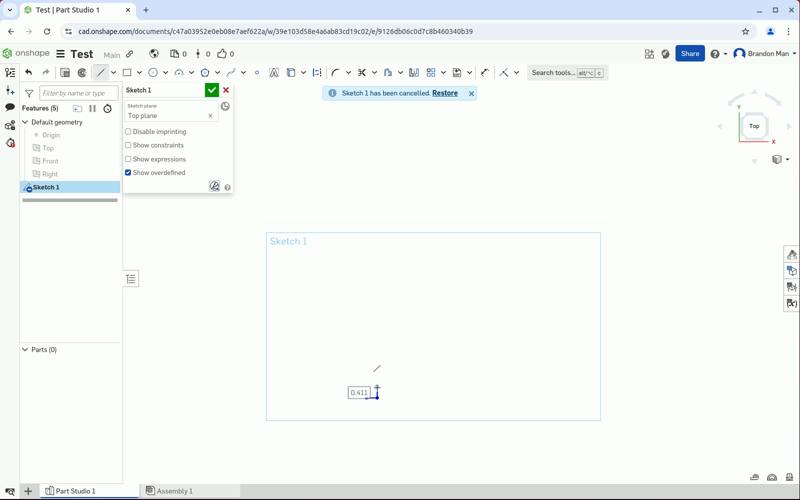
scroll(-6)
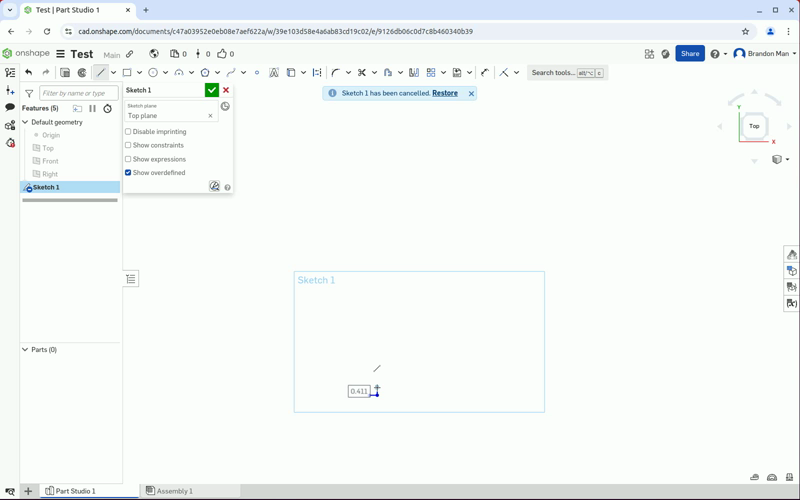
scroll(-6)
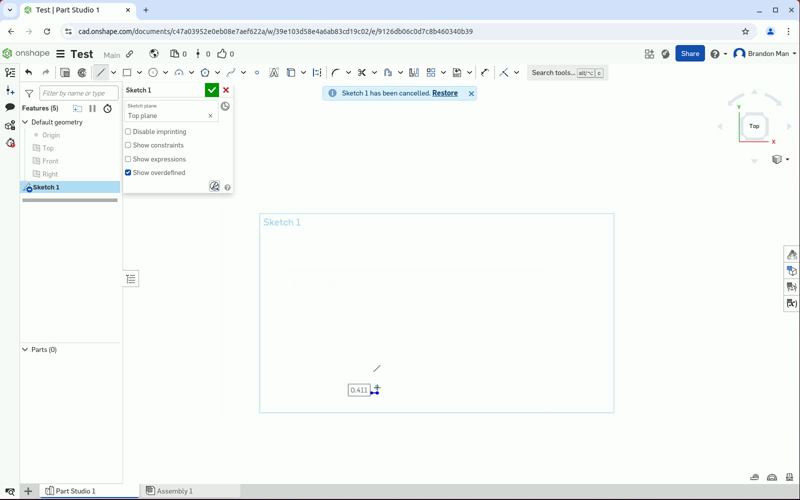
scroll(-6)
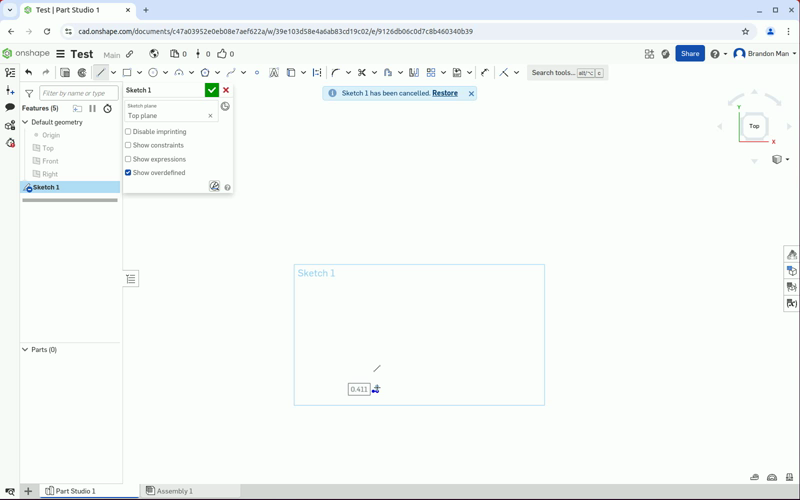
scroll(-6)
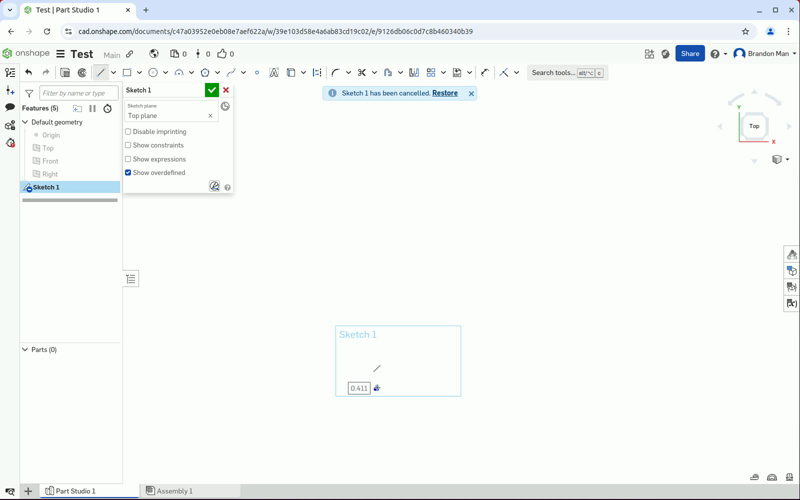
key_up(shift)
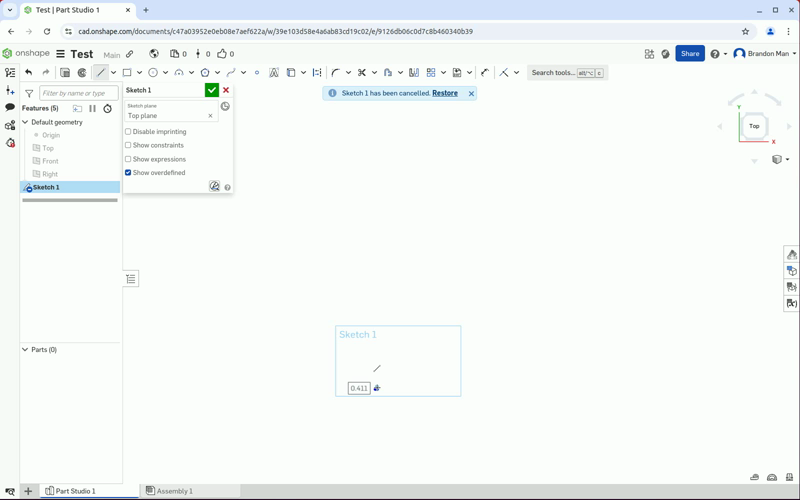
key_down(shift)
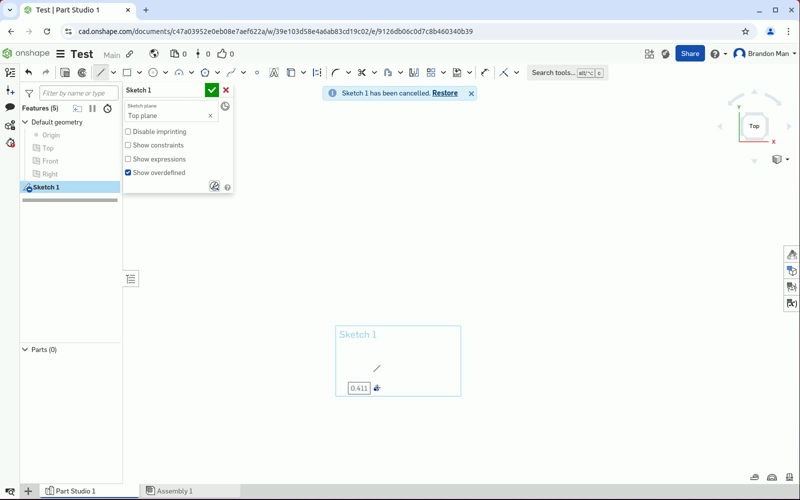
mouse_move(407, 387)
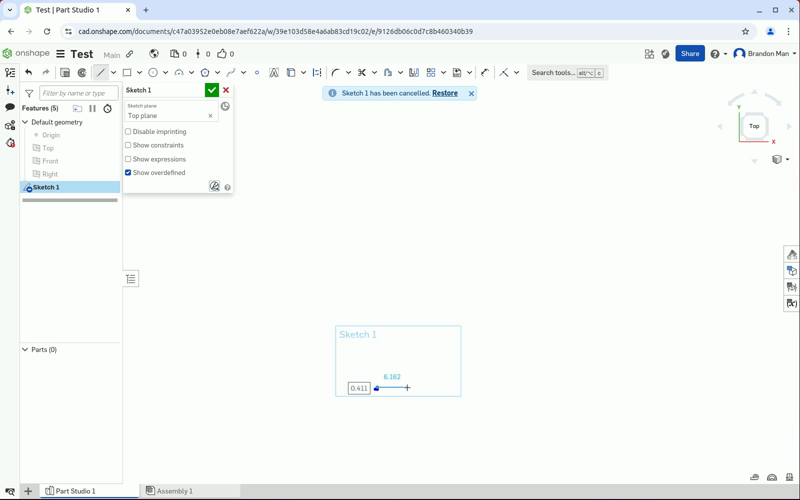
mouse_move(379, 387)
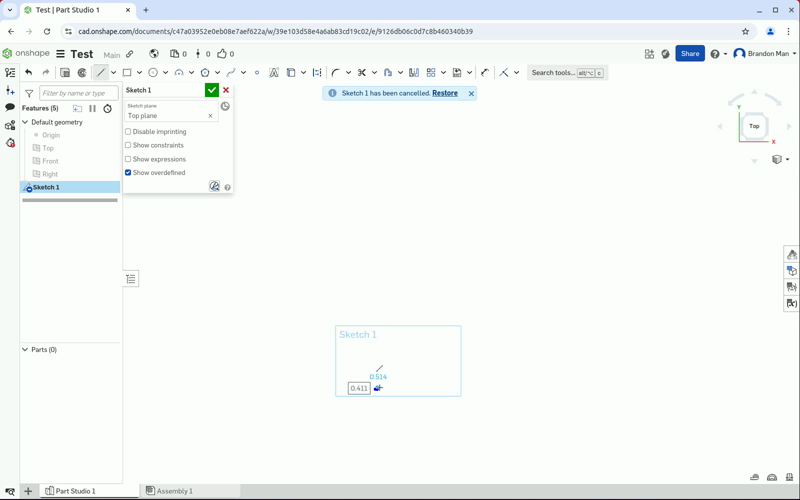
scroll(6)
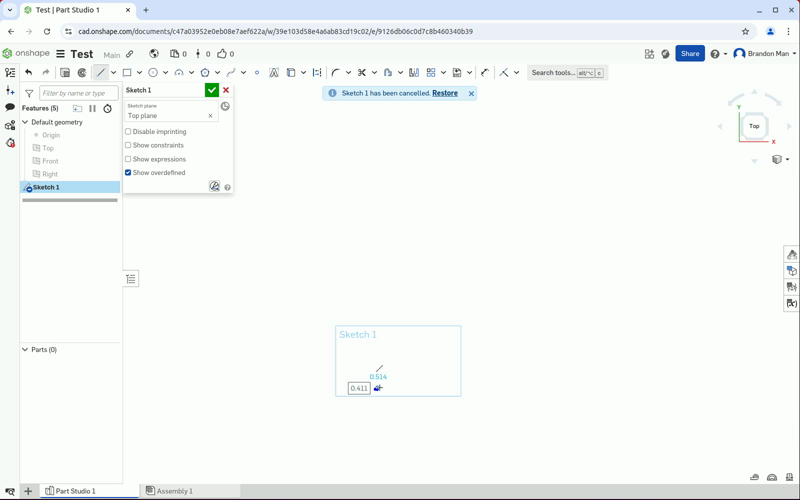
scroll(6)
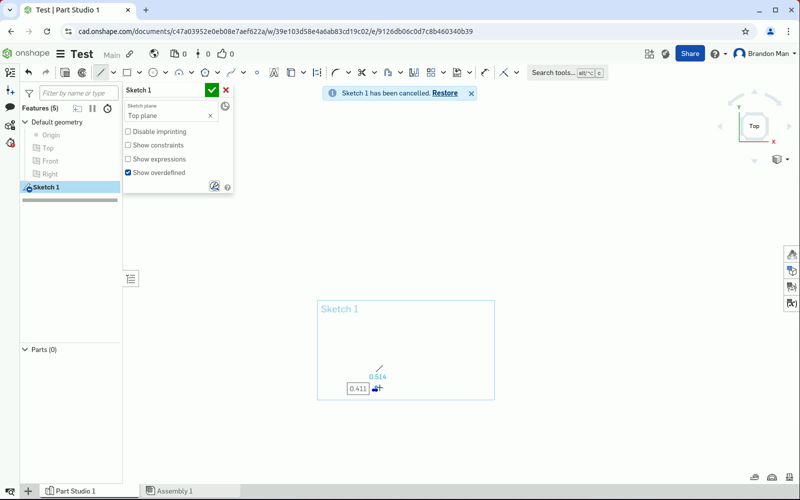
scroll(6)
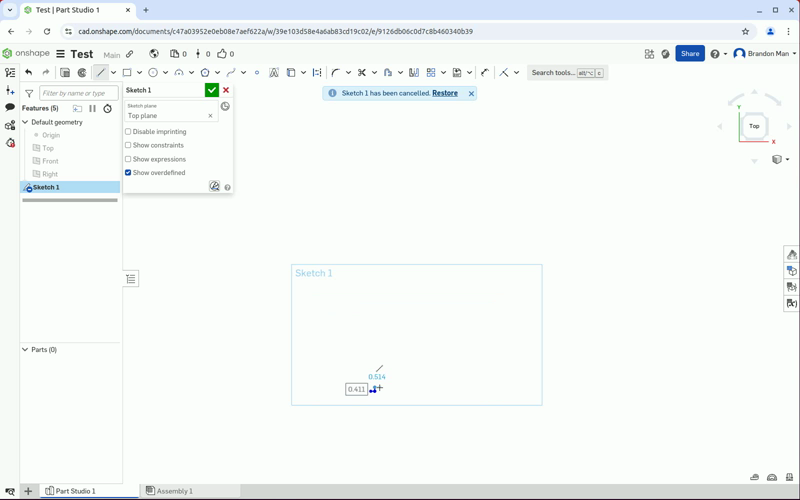
scroll(6)
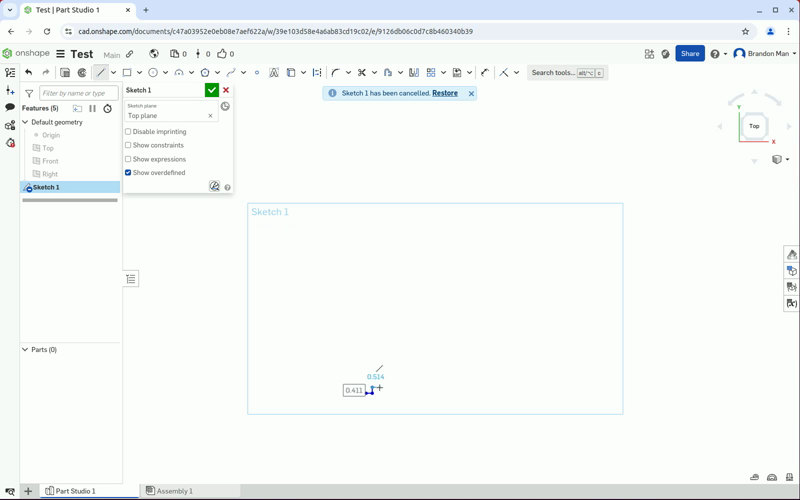
scroll(6)
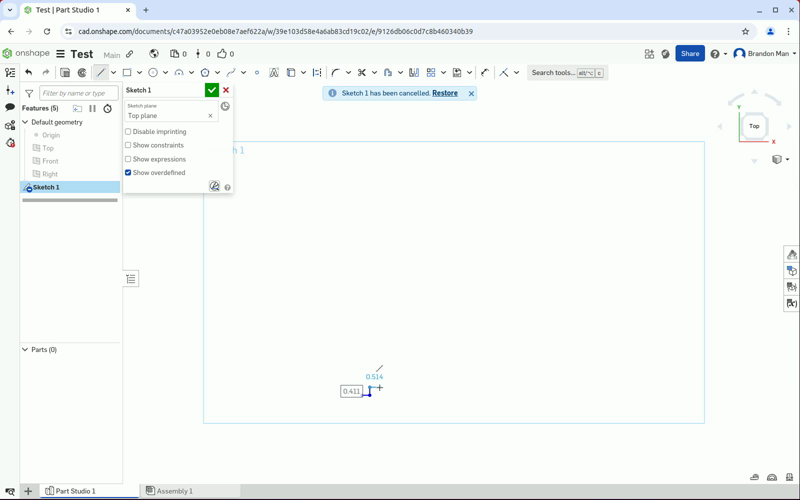
scroll(6)
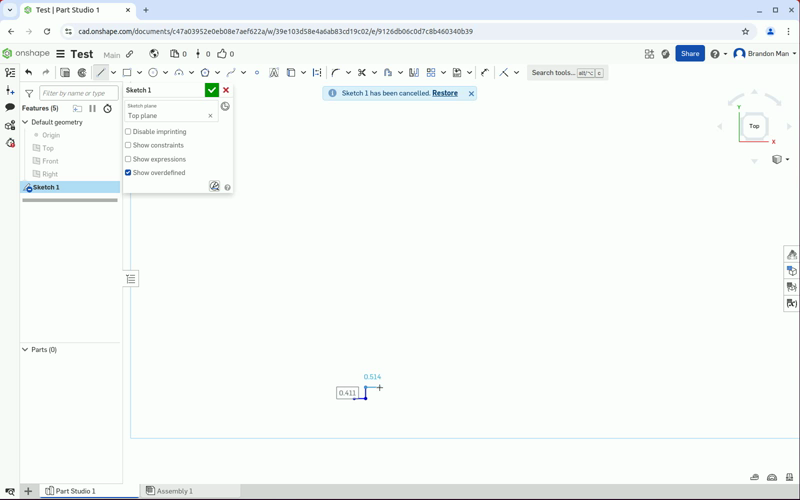
scroll(6)
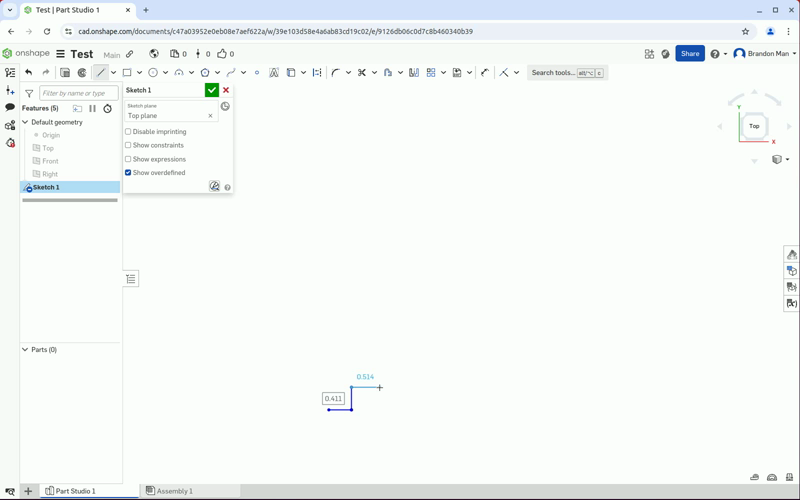
click(379, 387)
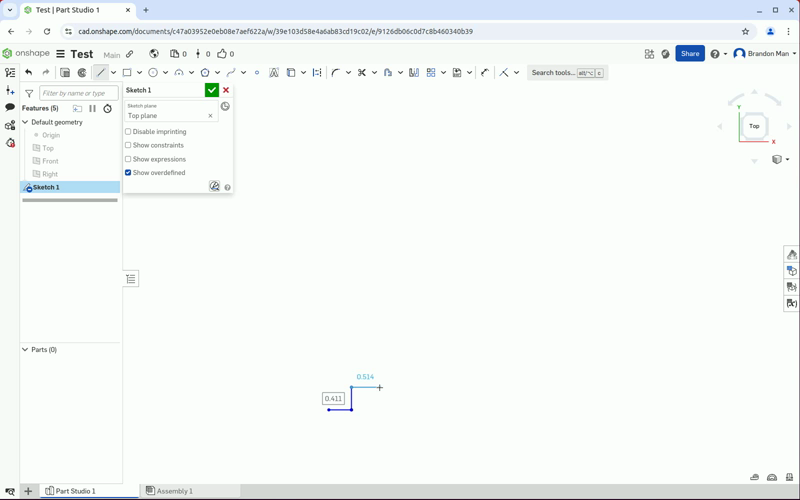
scroll(-6)
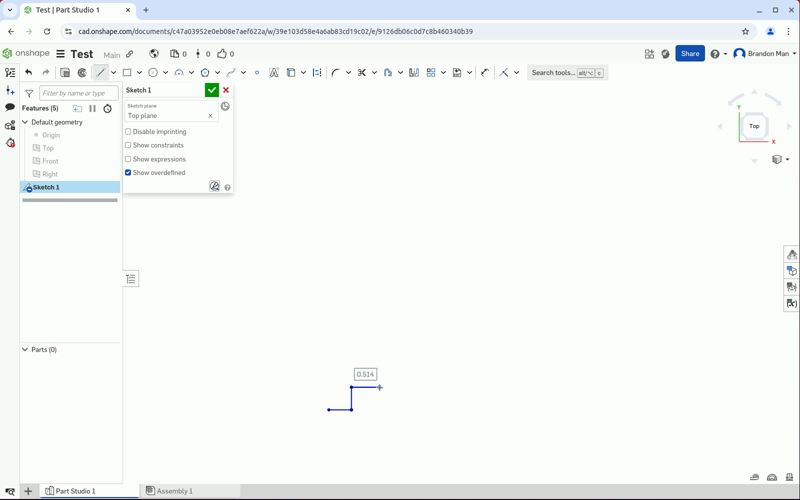
scroll(-6)
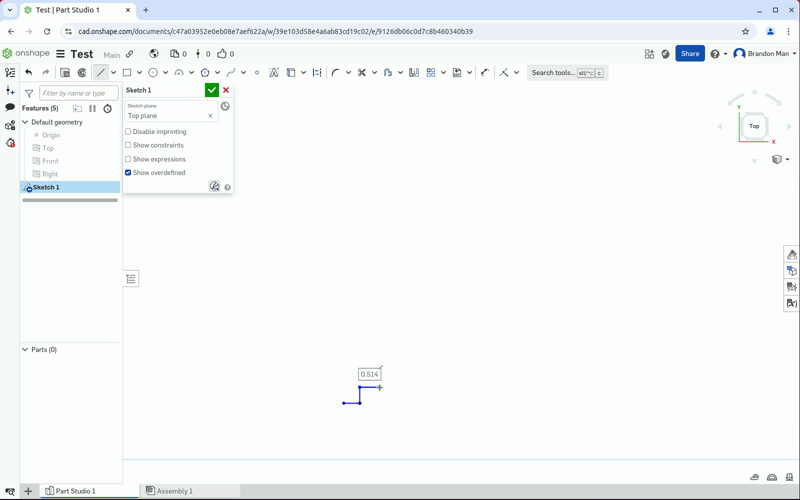
scroll(-6)
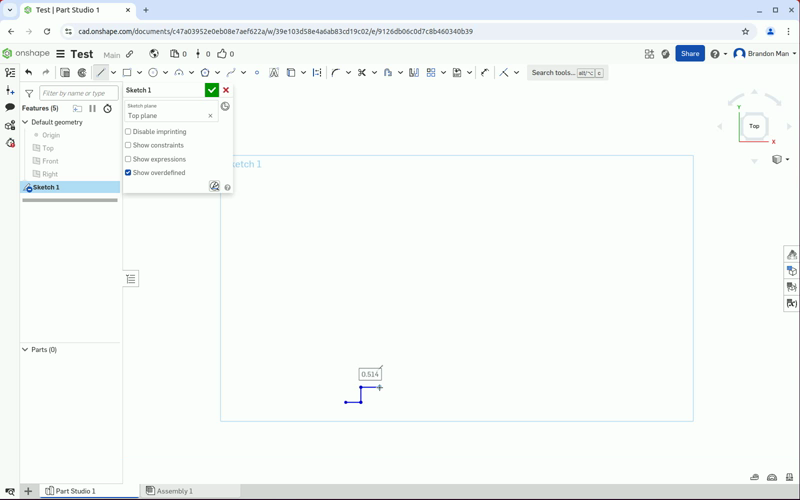
scroll(-6)
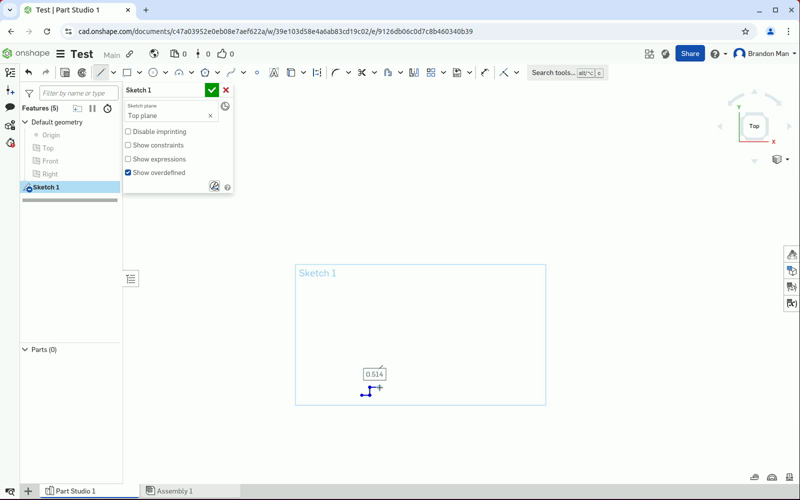
scroll(-6)
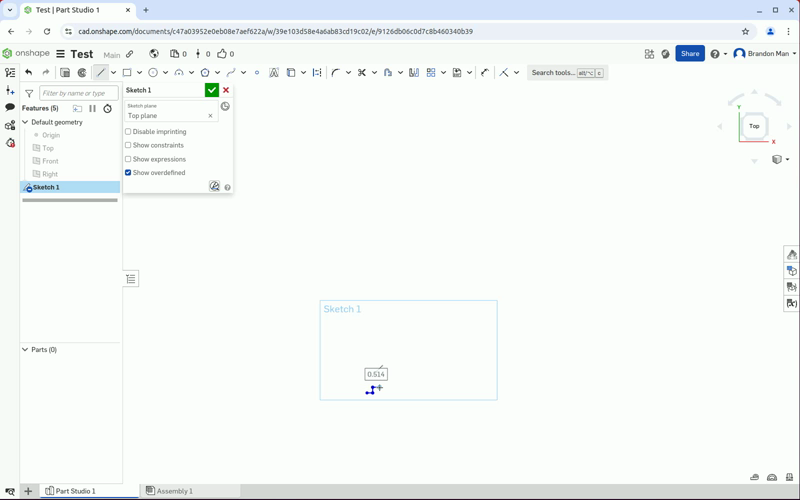
scroll(-6)
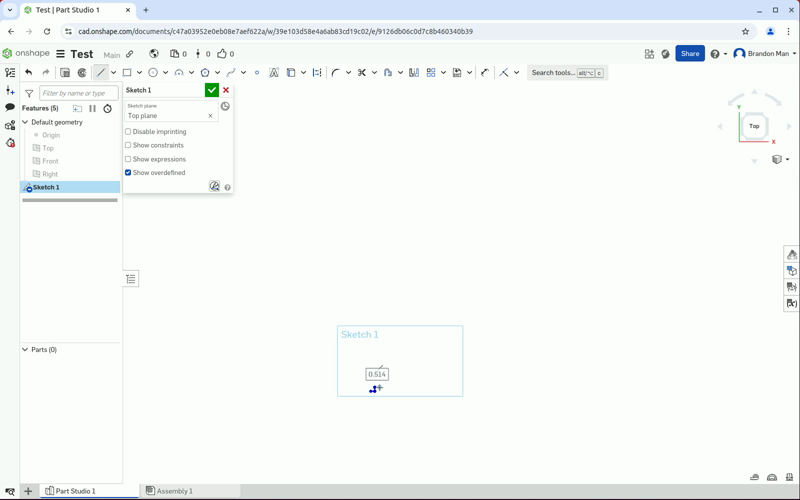
scroll(-6)
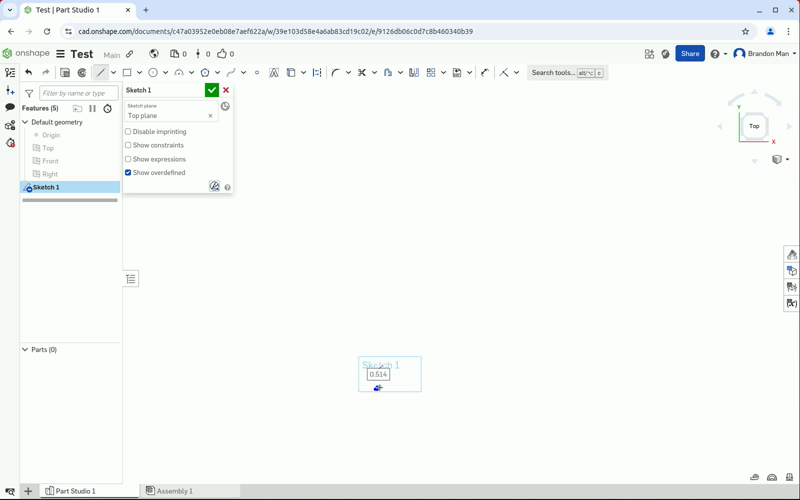
key_up(shift)
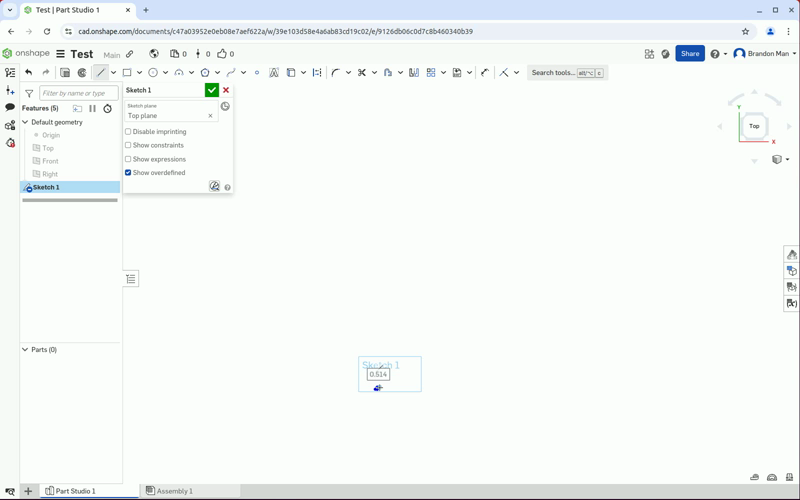
key_down(shift)
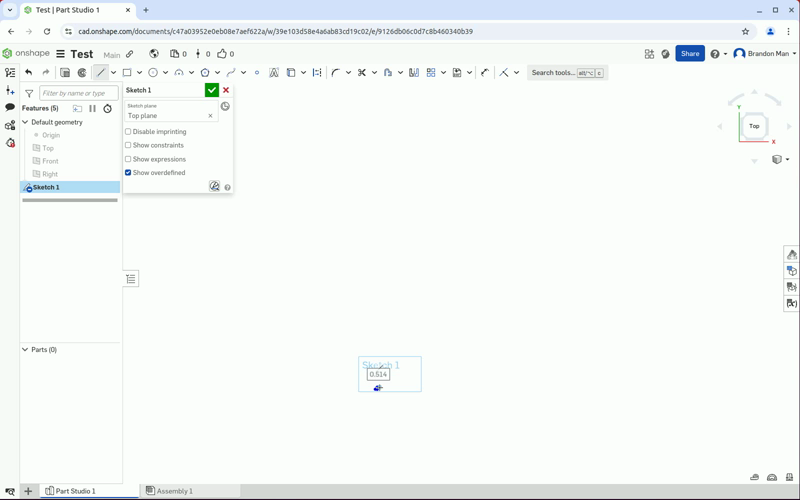
mouse_move(379, 178)
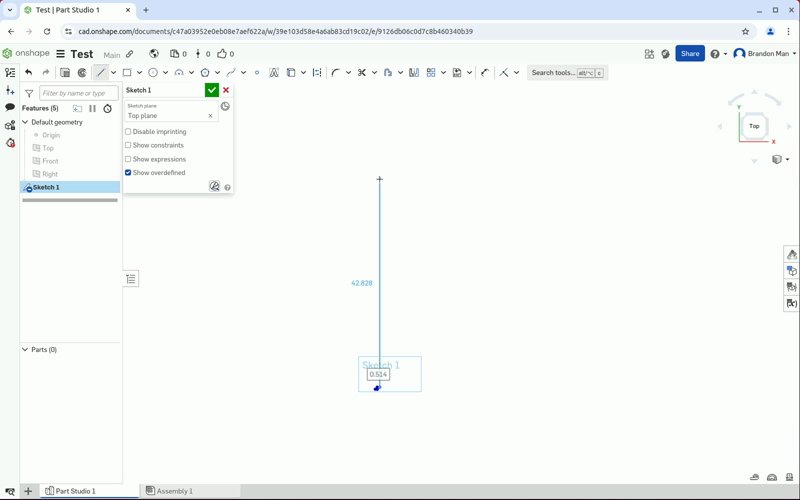
click(379, 178)
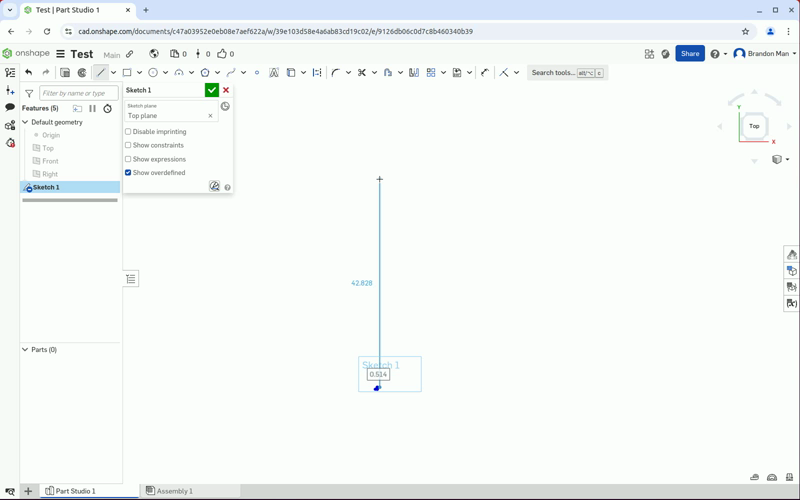
key_up(shift)
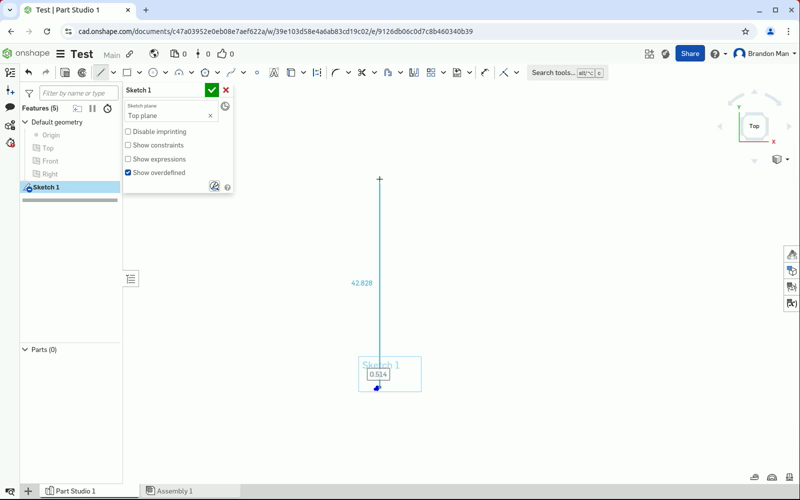
key_down(shift)
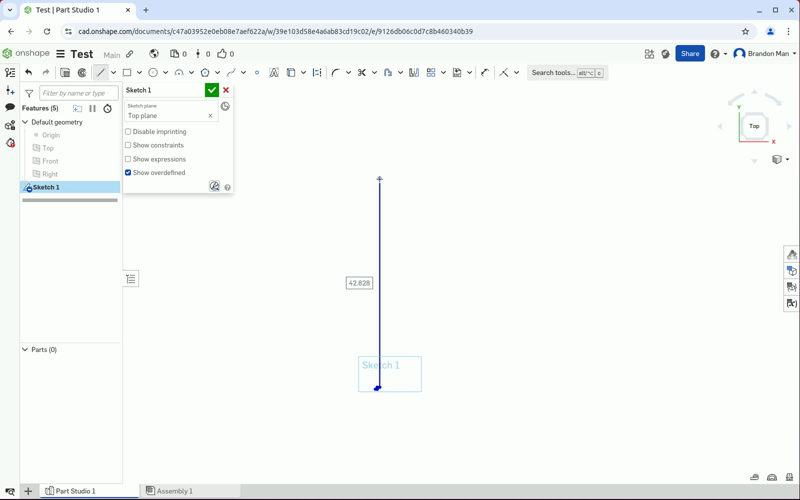
mouse_move(409, 178)
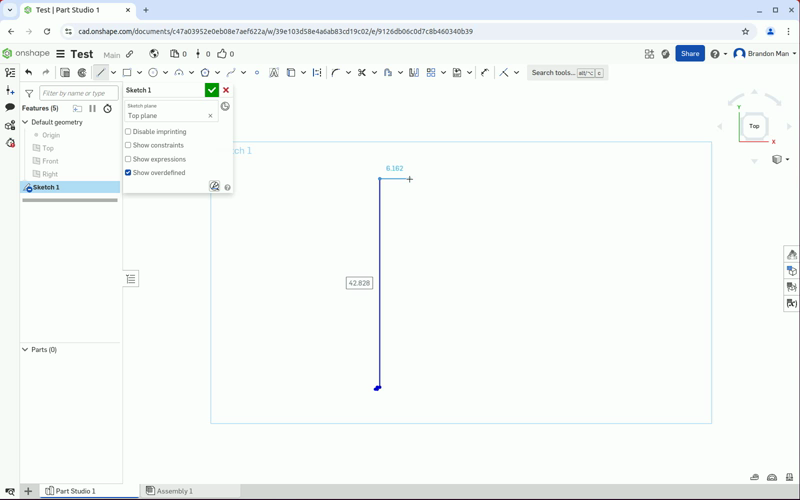
mouse_move(377, 178)
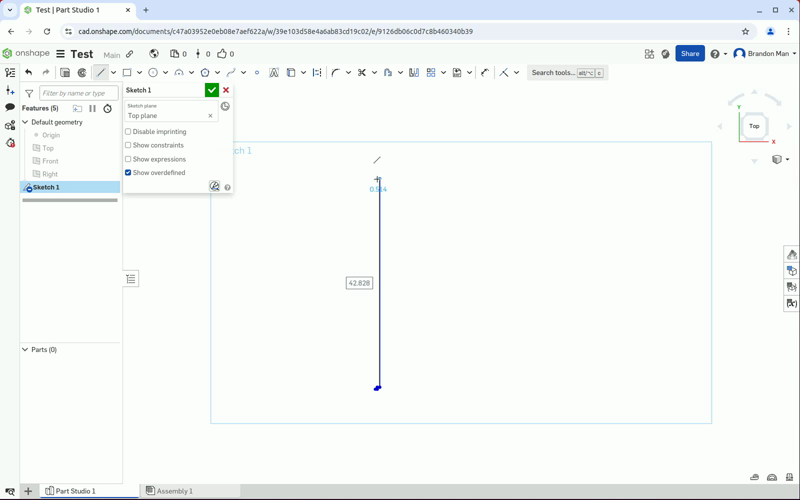
scroll(6)
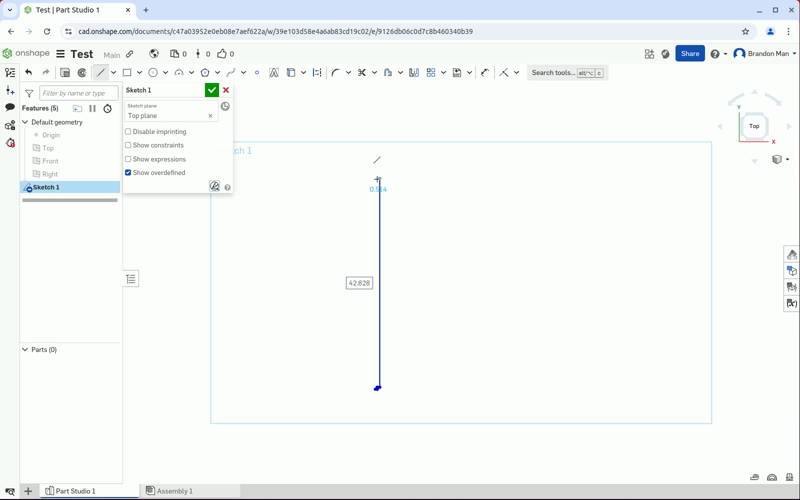
scroll(6)
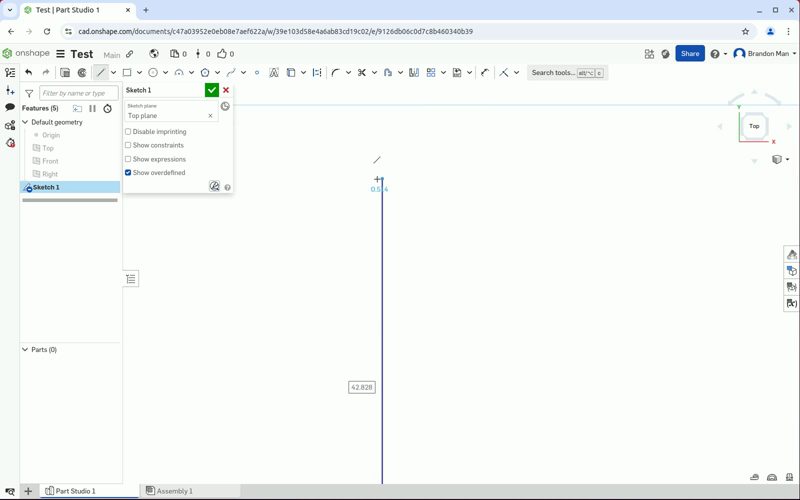
scroll(6)
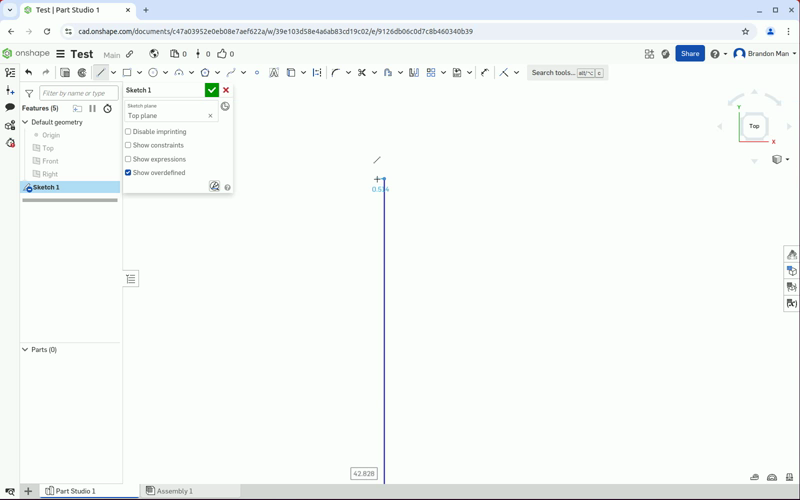
scroll(6)
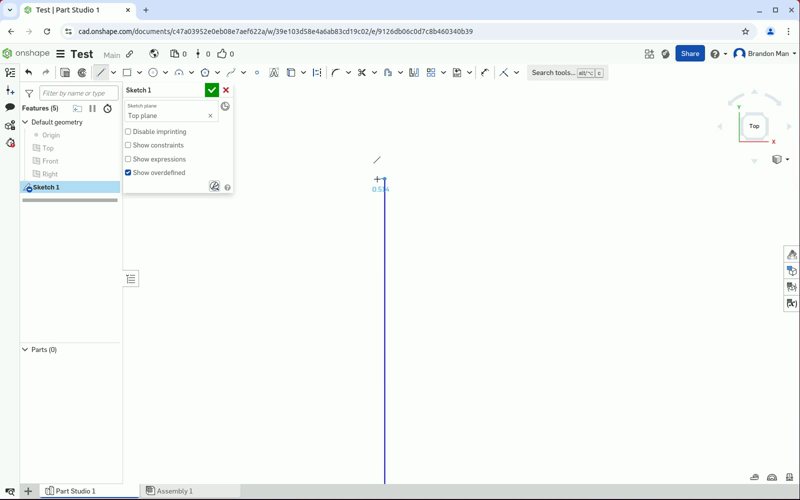
scroll(6)
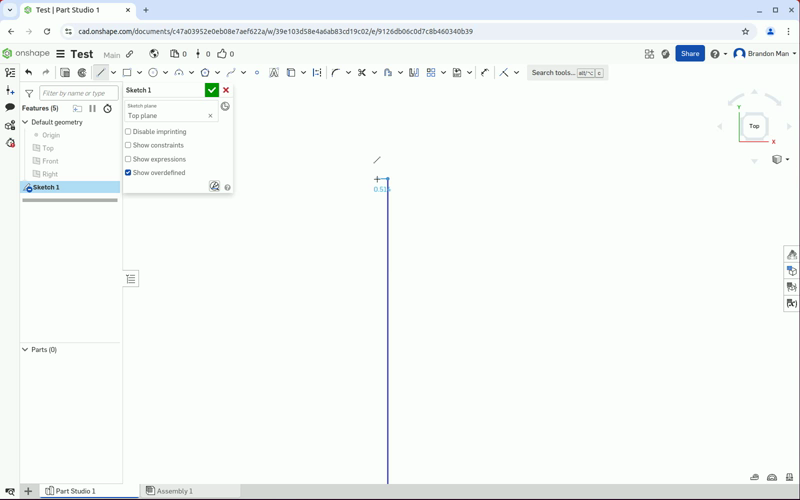
scroll(6)
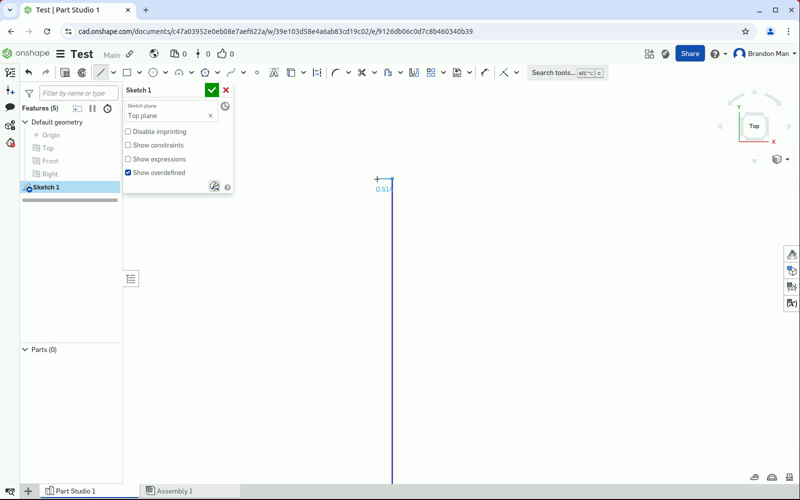
scroll(6)
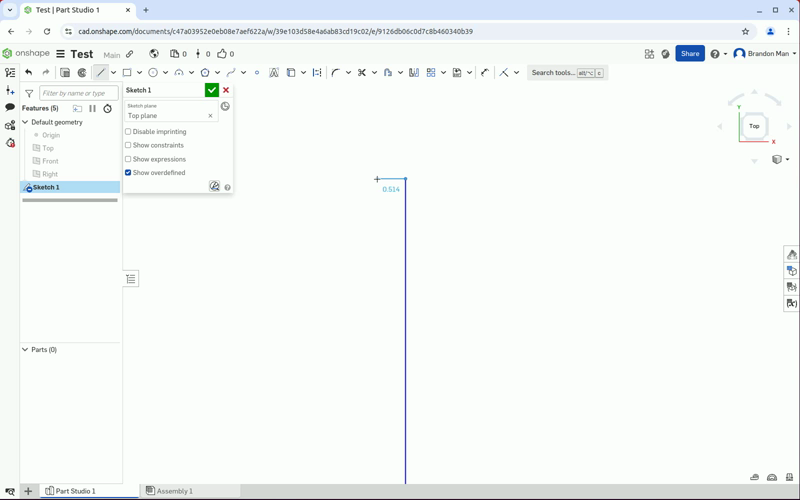
click(377, 178)
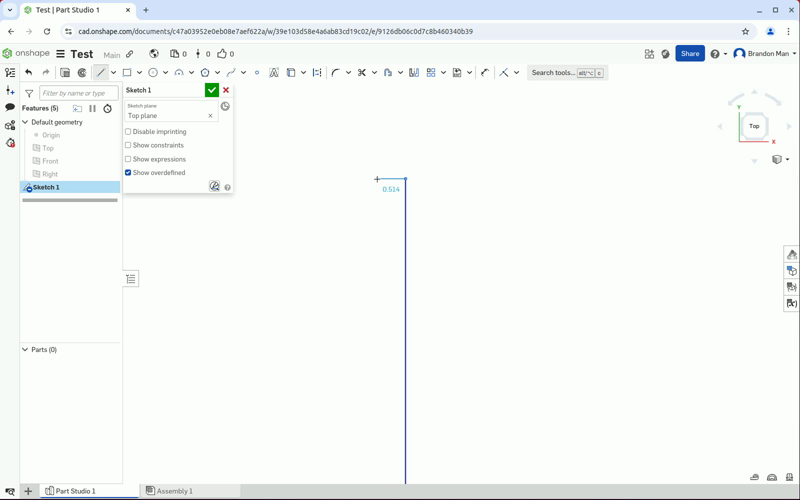
scroll(-6)
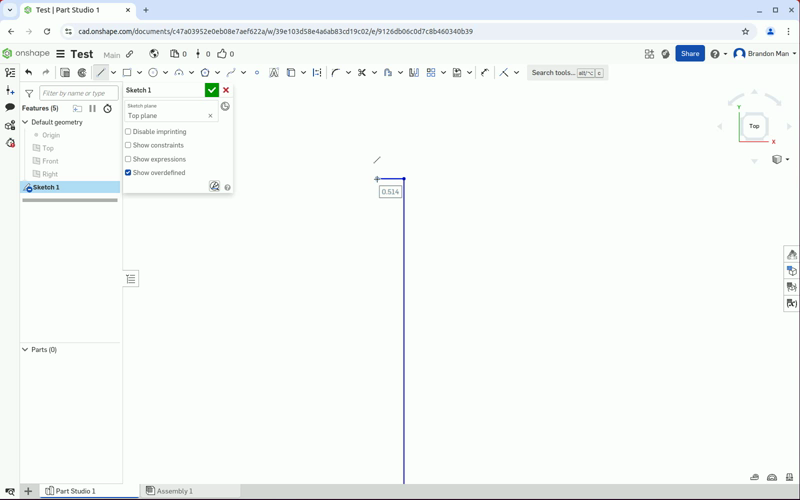
scroll(-6)
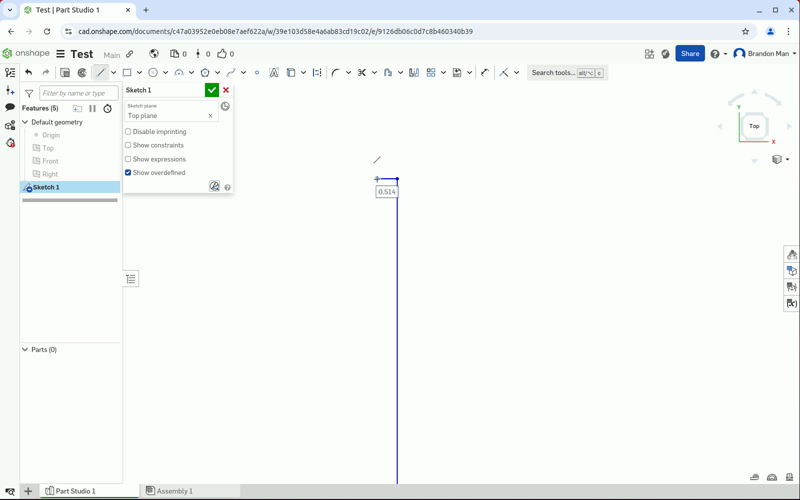
scroll(-6)
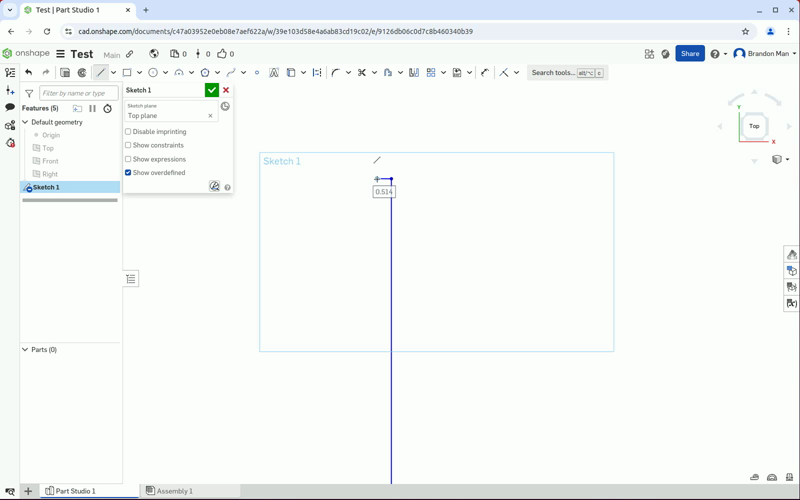
scroll(-6)
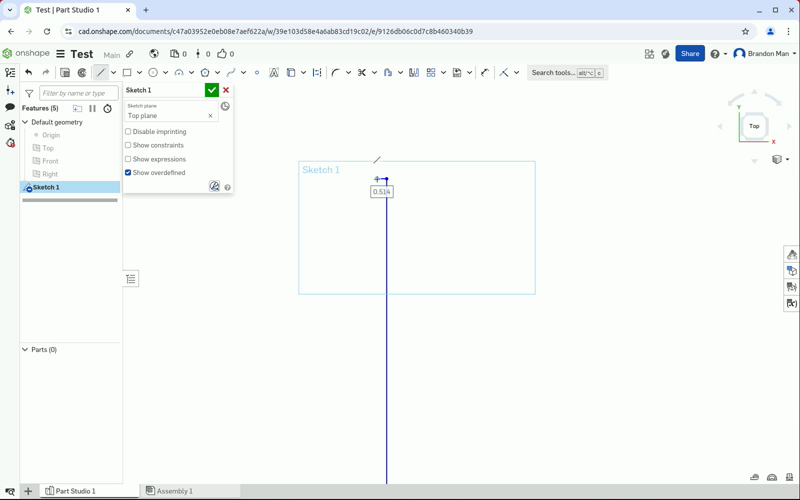
scroll(-6)
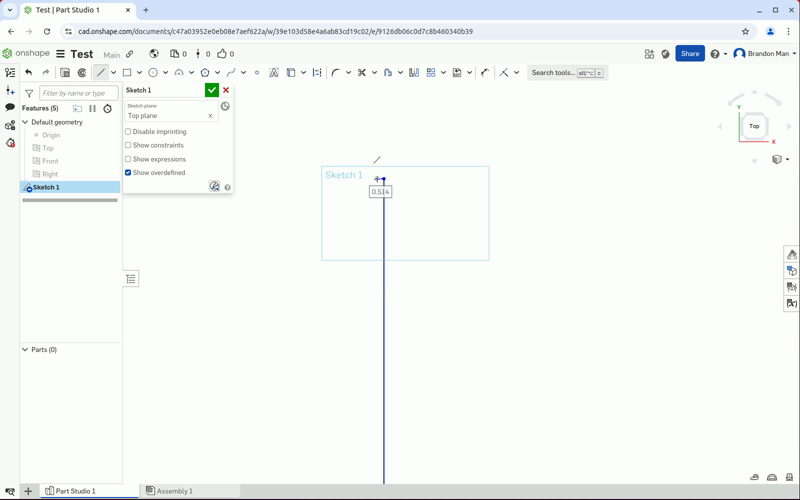
scroll(-6)
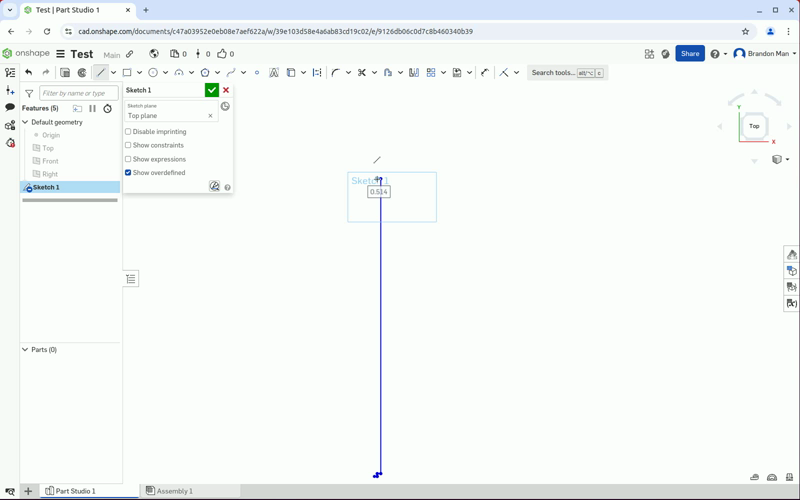
scroll(-6)
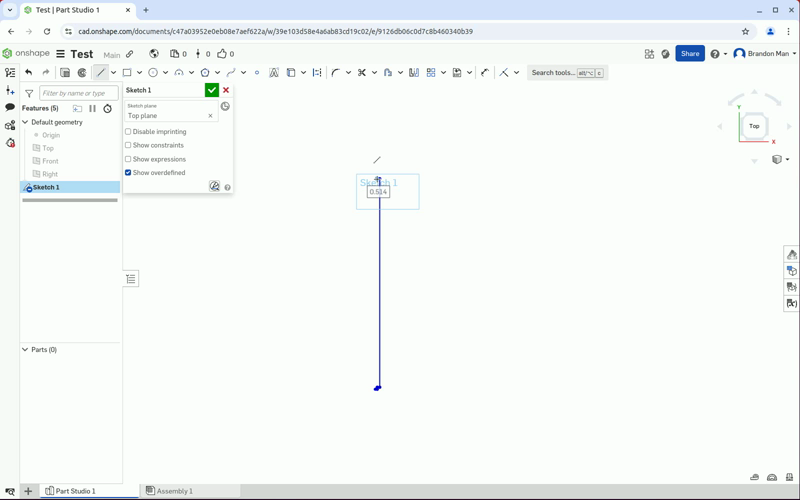
key_up(shift)
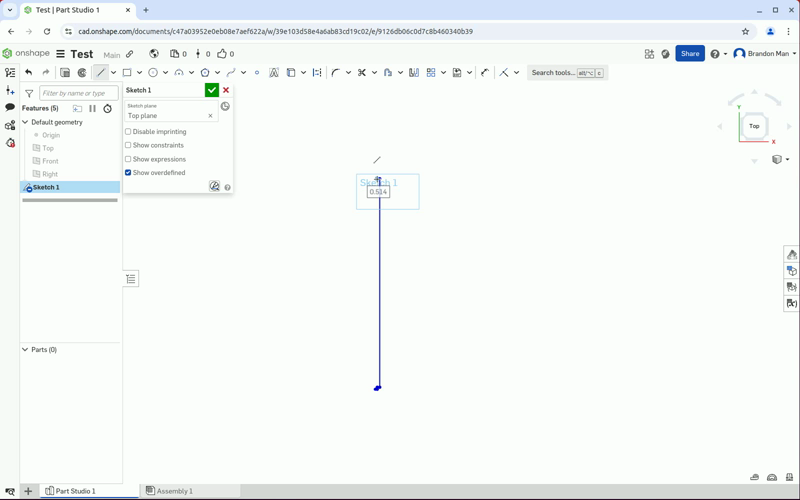
key_down(shift)
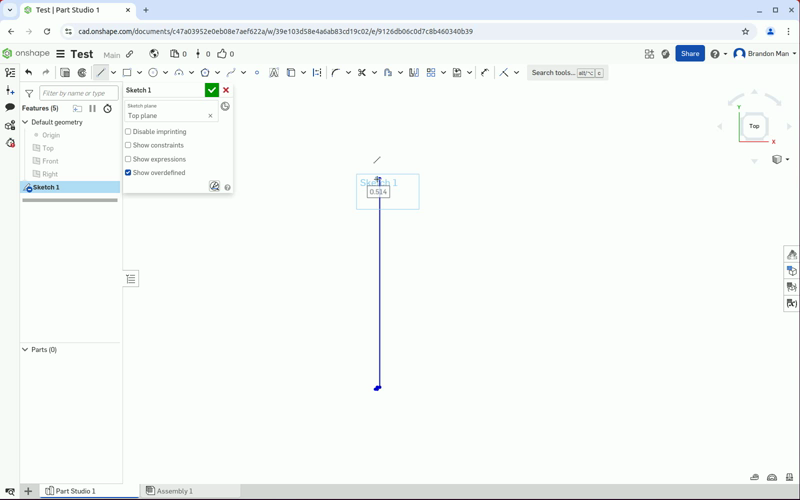
mouse_move(407, 178)
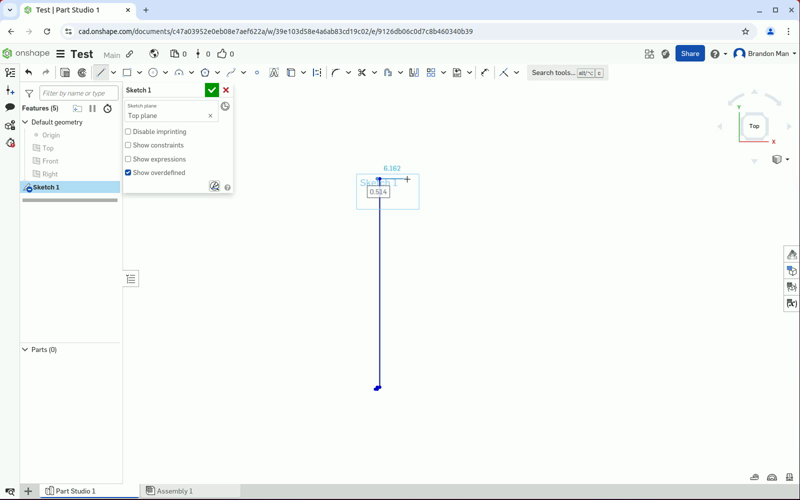
mouse_move(377, 176)
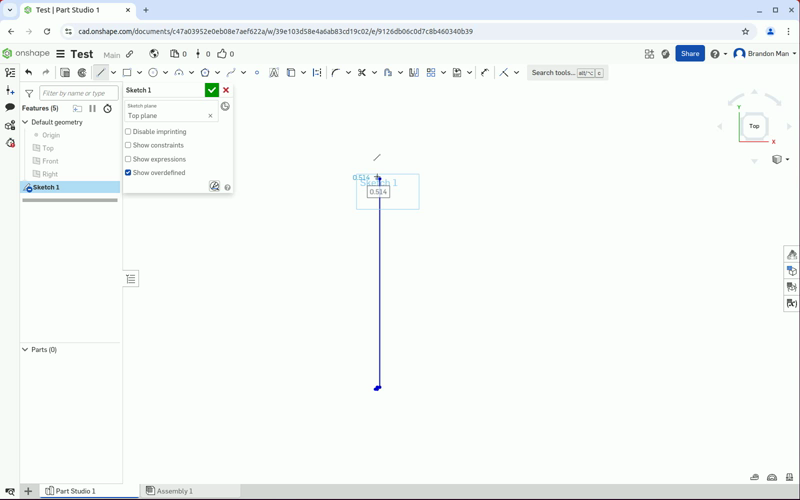
scroll(6)
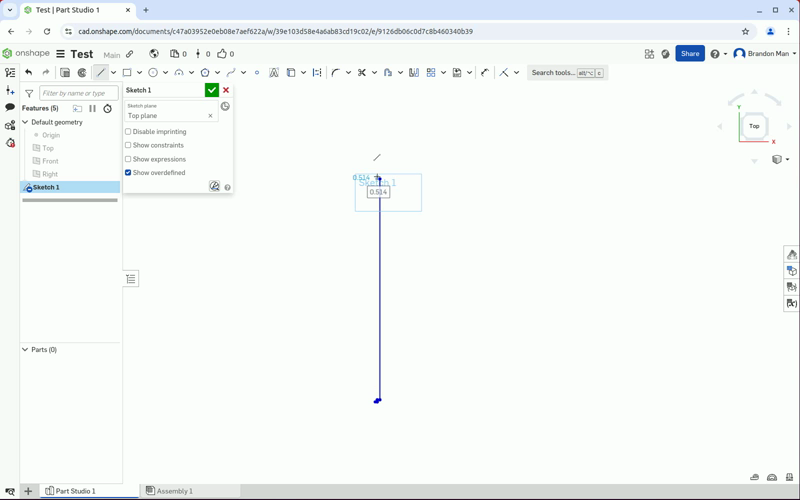
scroll(6)
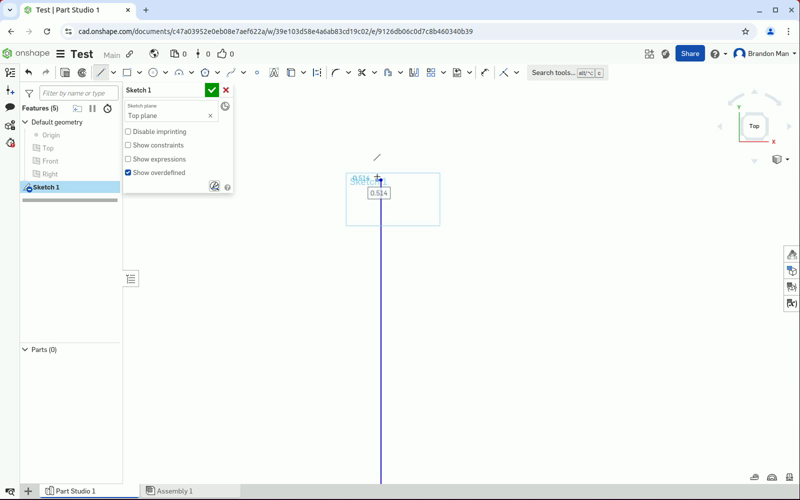
scroll(6)
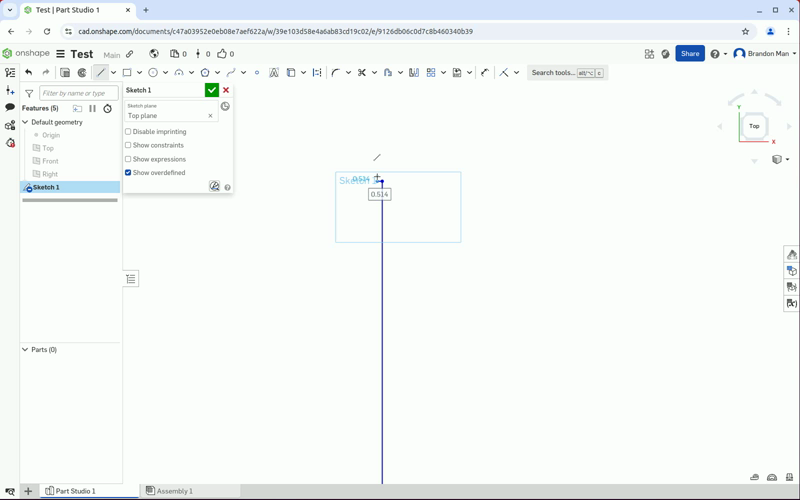
scroll(6)
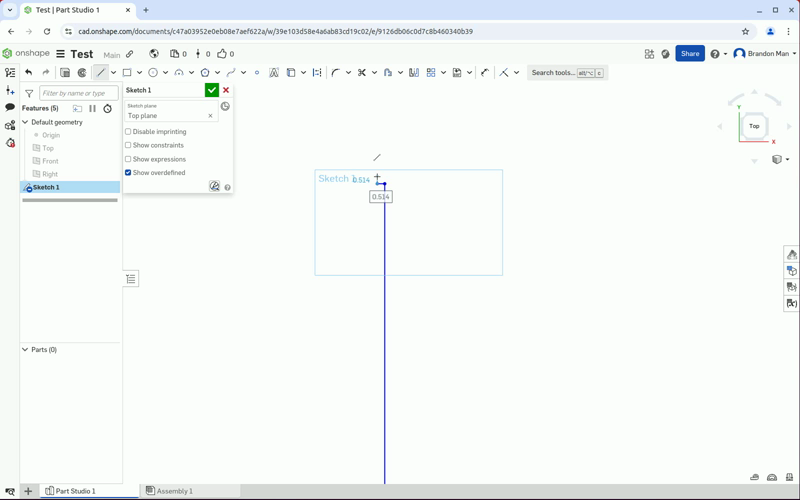
scroll(6)
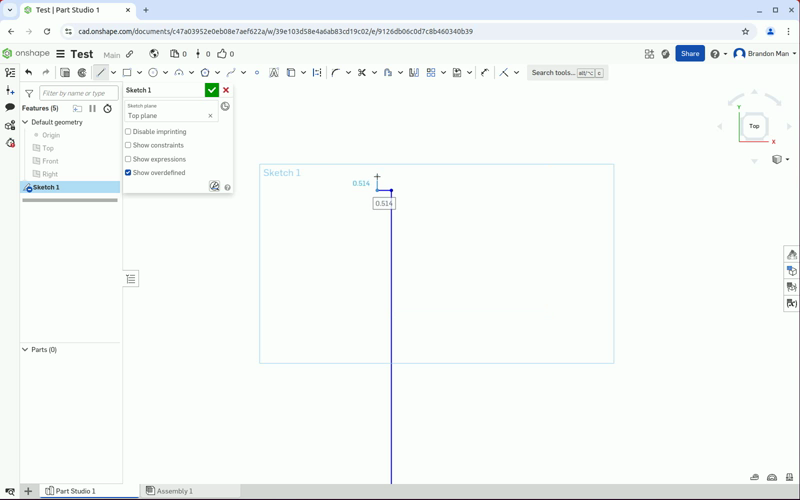
scroll(6)
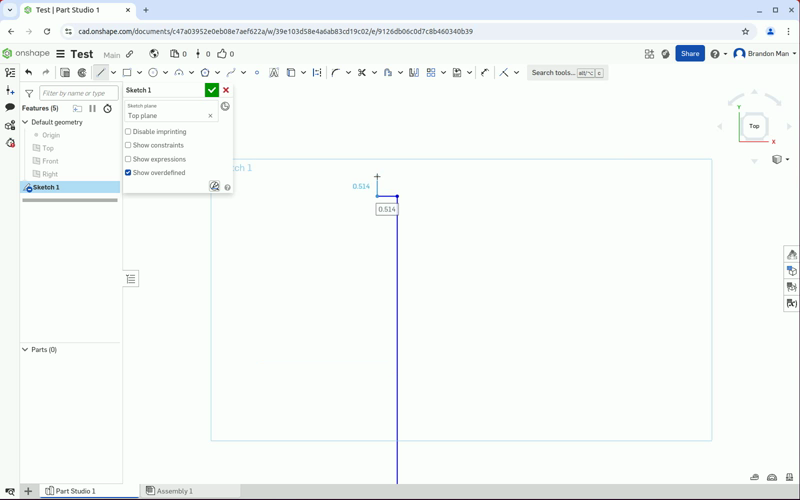
scroll(6)
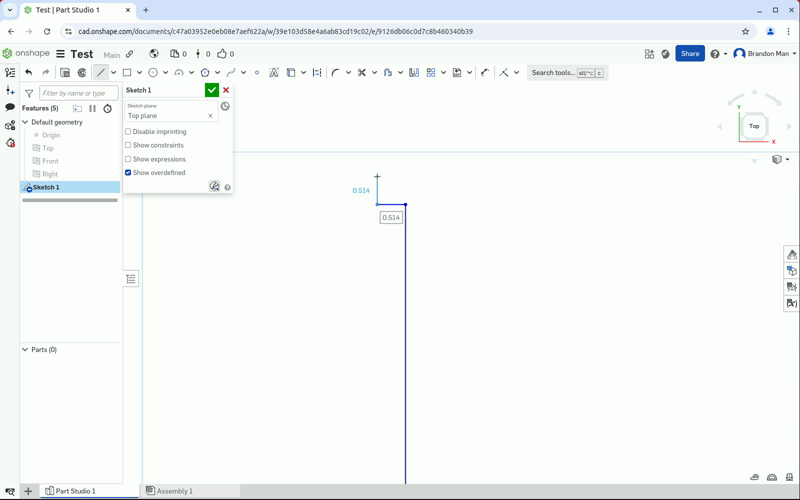
click(377, 176)
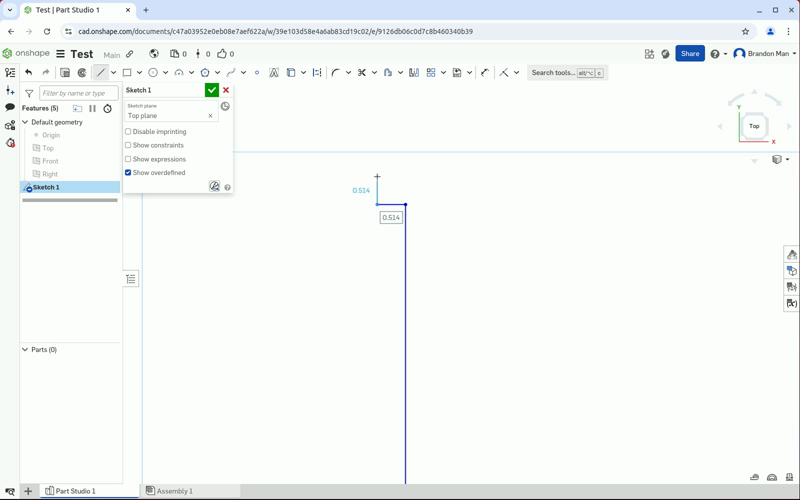
scroll(-6)
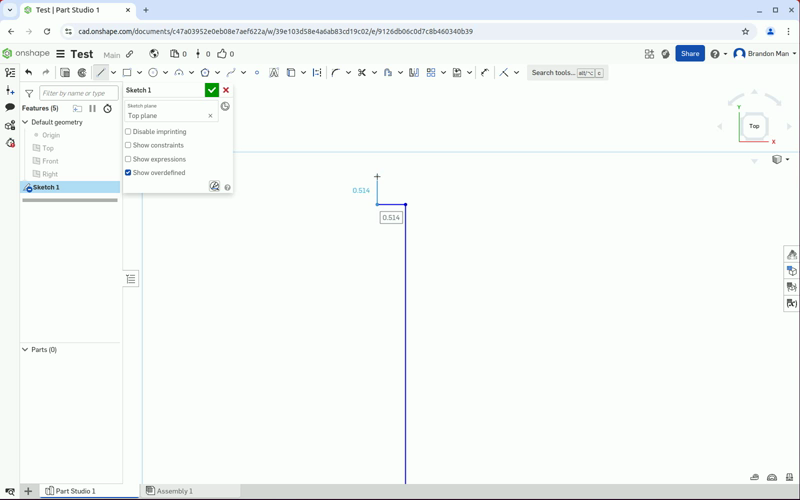
scroll(-6)
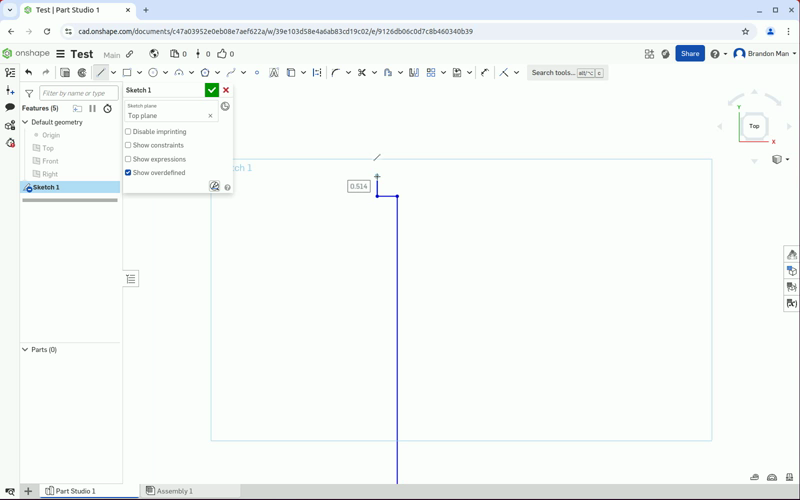
scroll(-6)
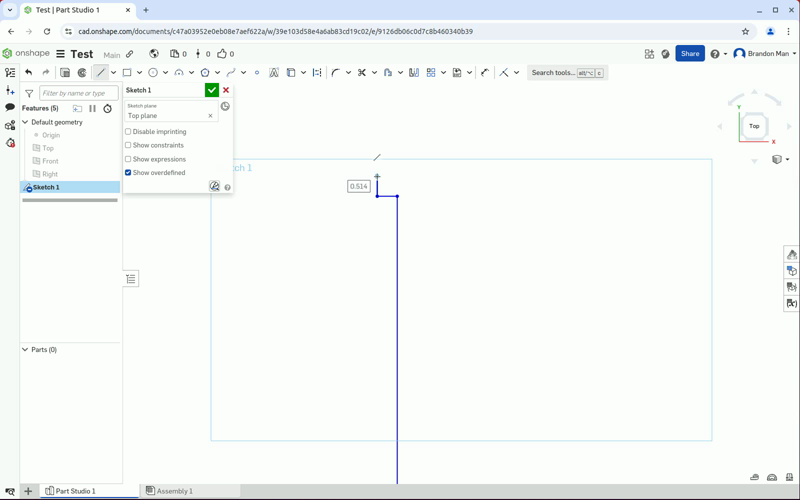
scroll(-6)
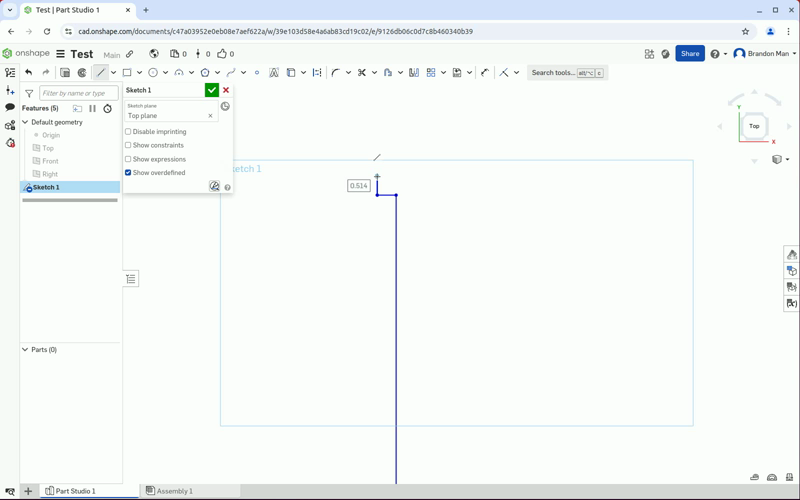
scroll(-6)
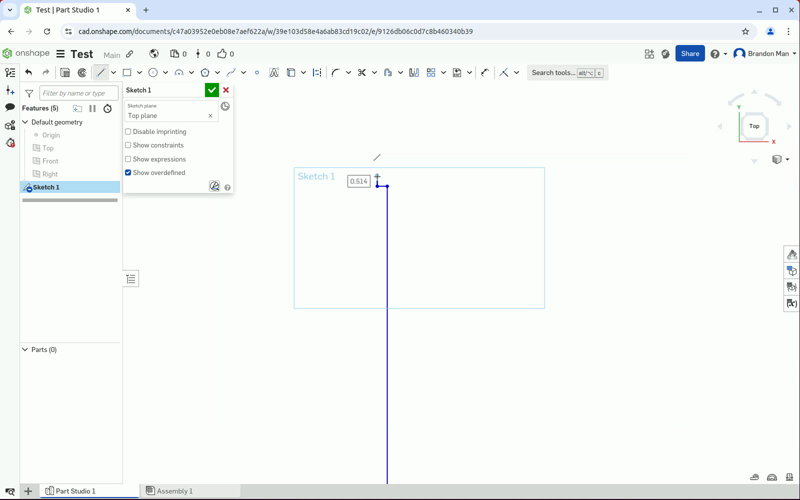
scroll(-6)
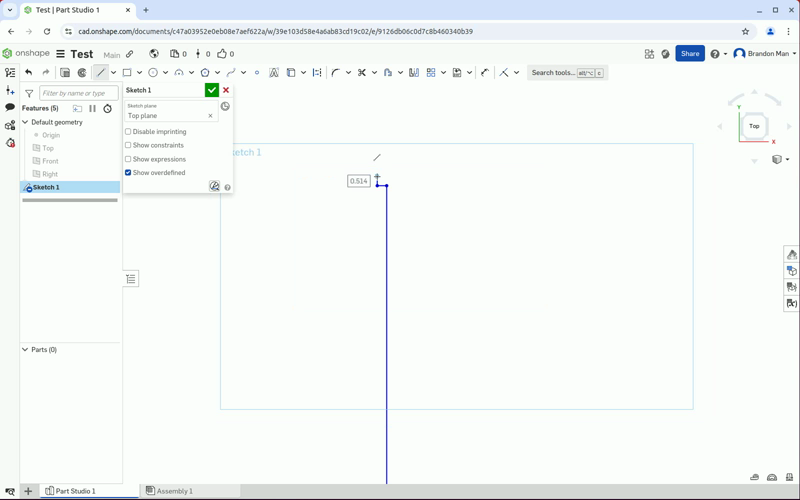
scroll(-6)
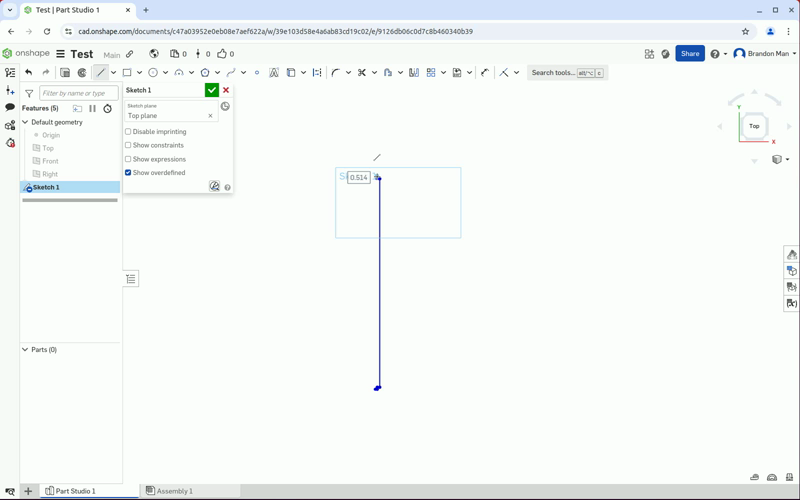
key_up(shift)
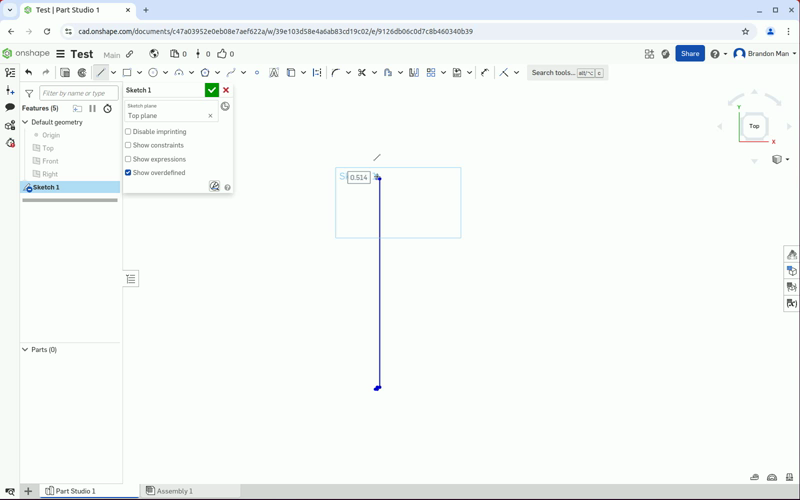
key_down(shift)
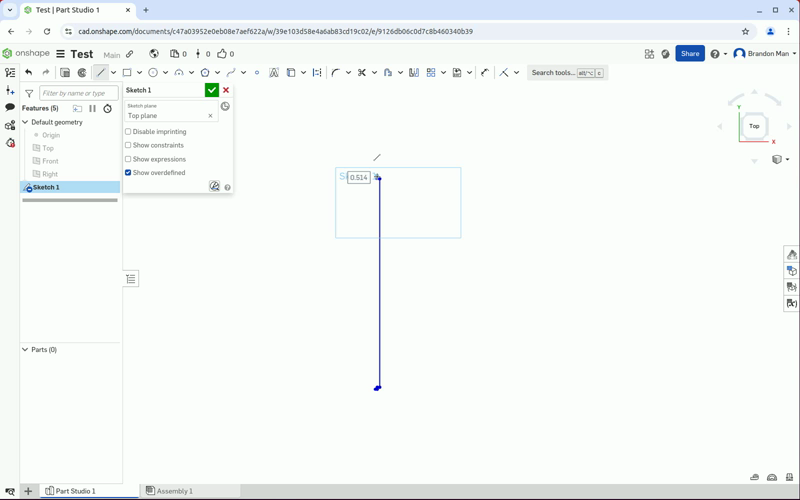
mouse_move(407, 176)
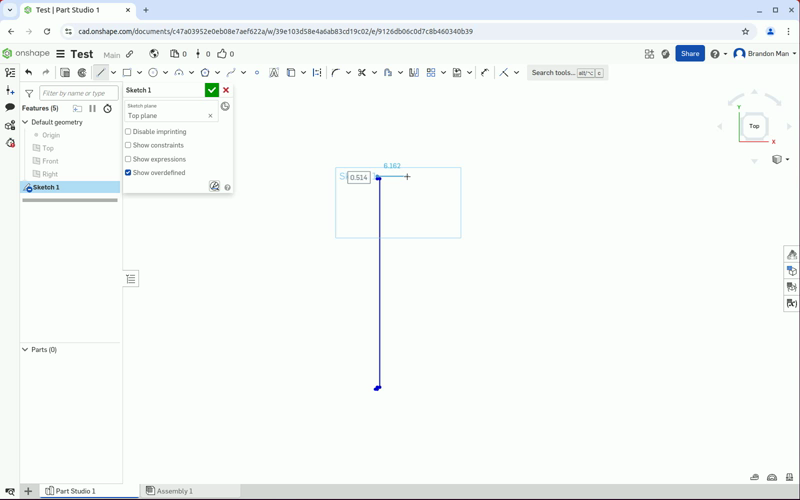
mouse_move(375, 176)
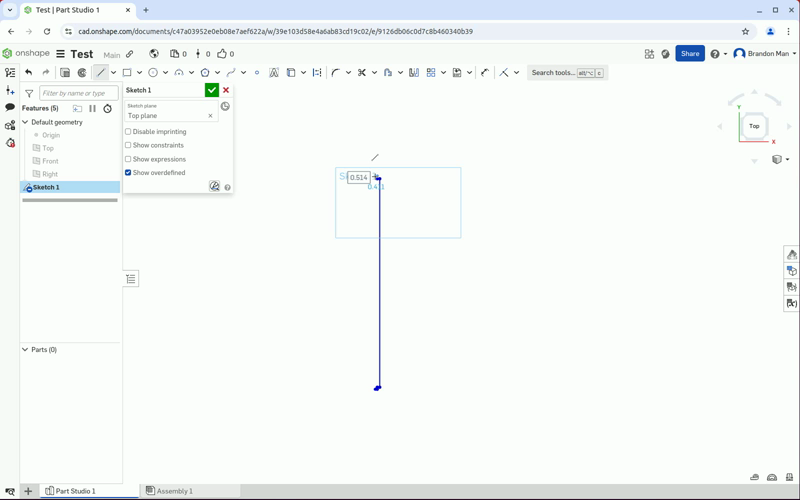
scroll(6)
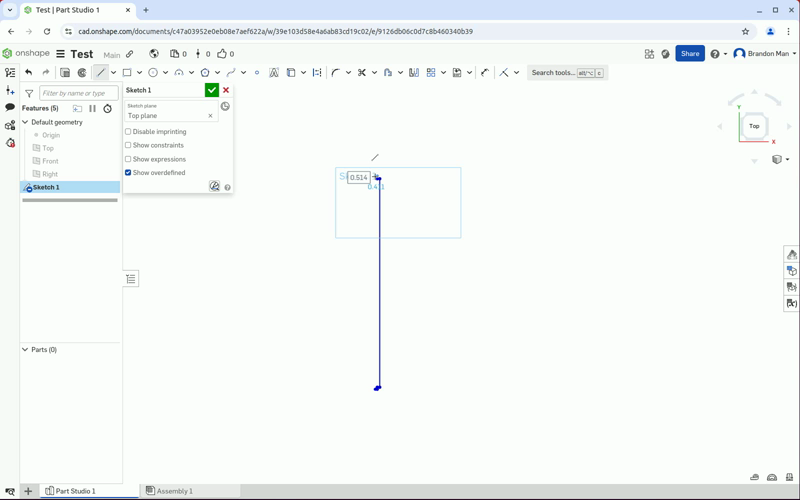
scroll(6)
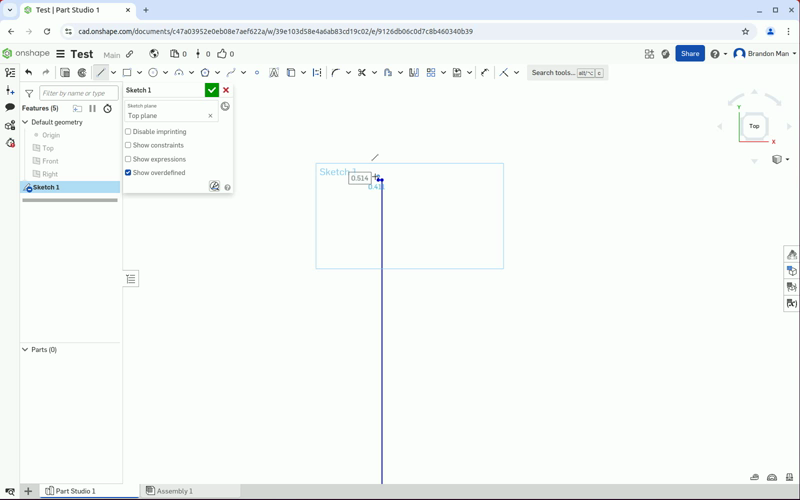
scroll(6)
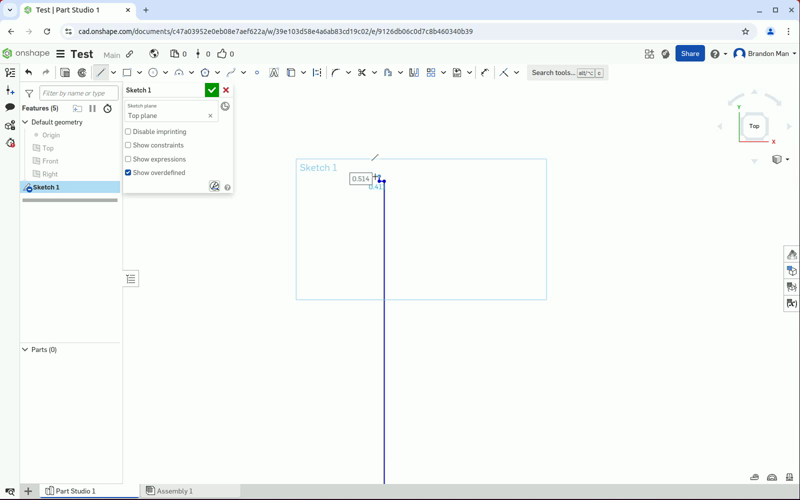
scroll(6)
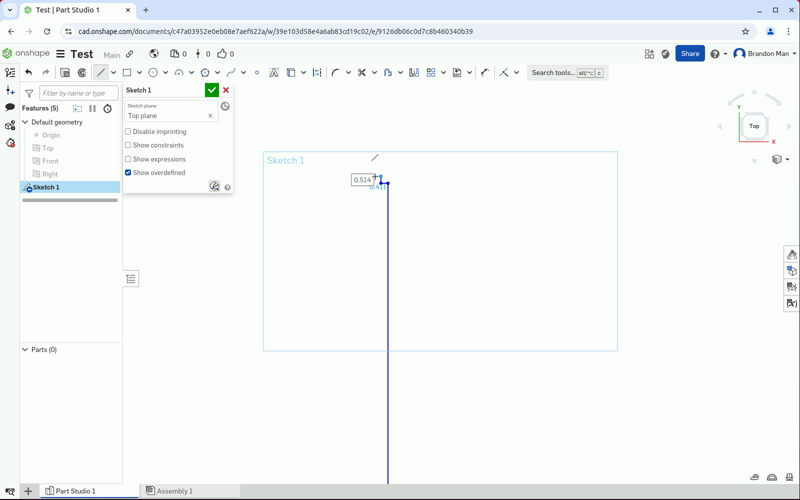
scroll(6)
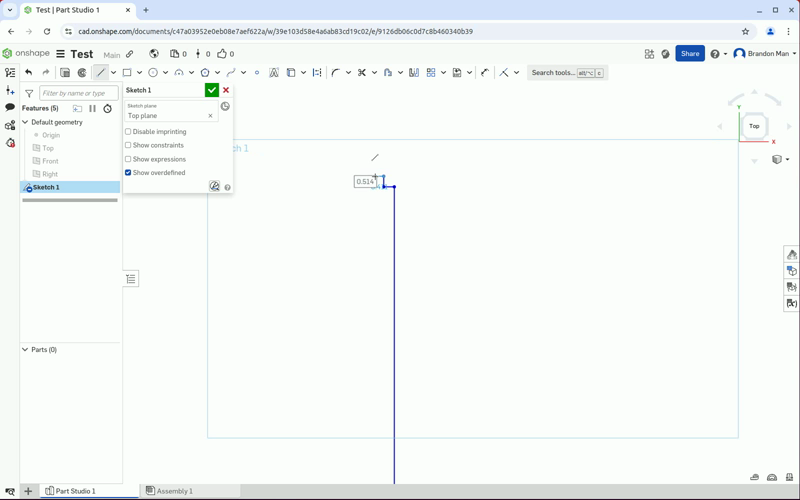
scroll(6)
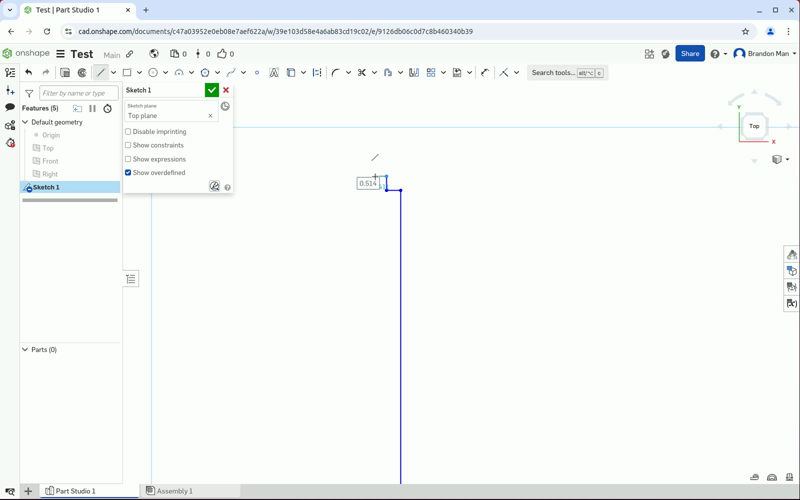
scroll(6)
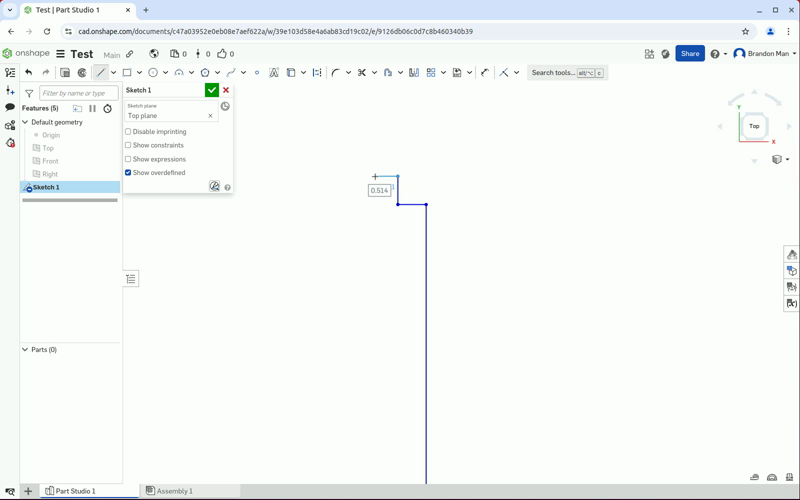
click(375, 176)
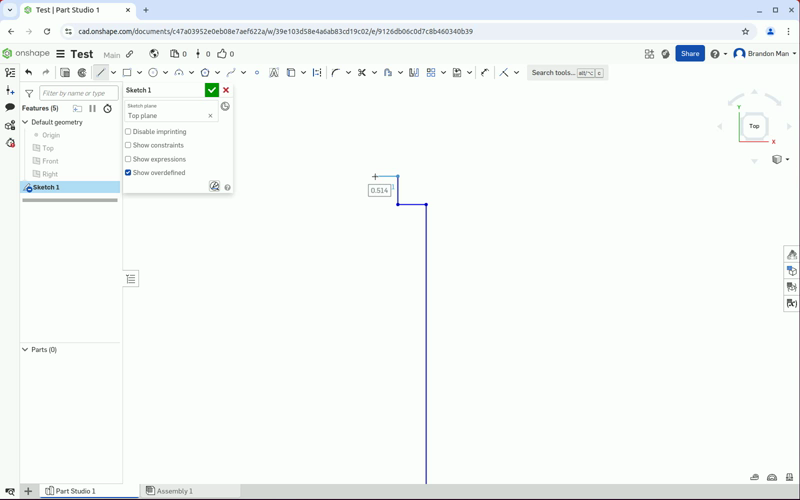
scroll(-6)
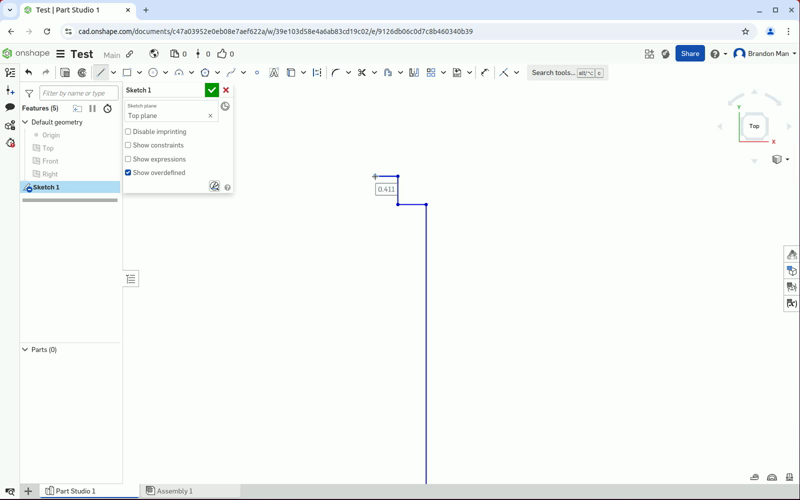
scroll(-6)
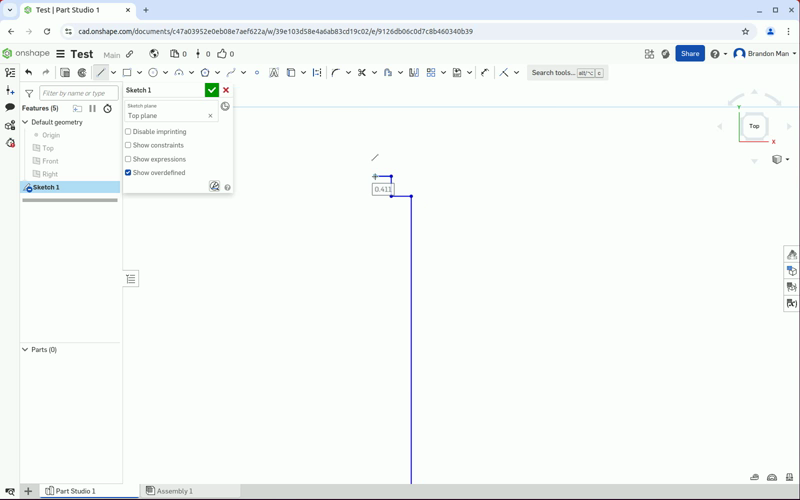
scroll(-6)
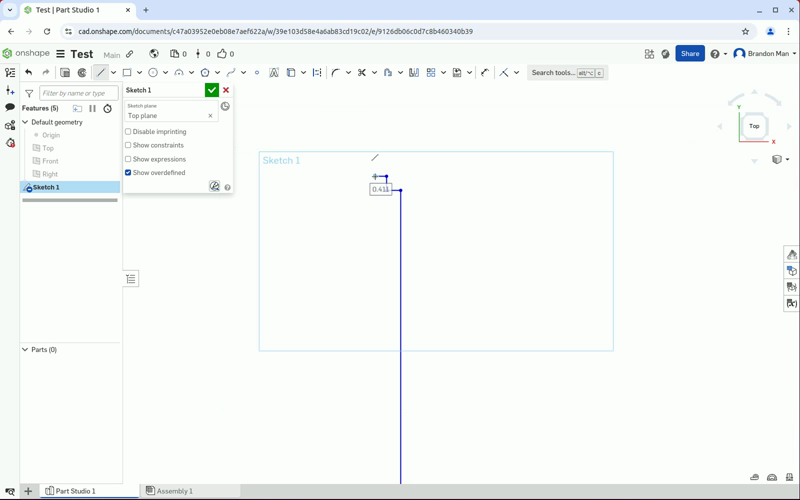
scroll(-6)
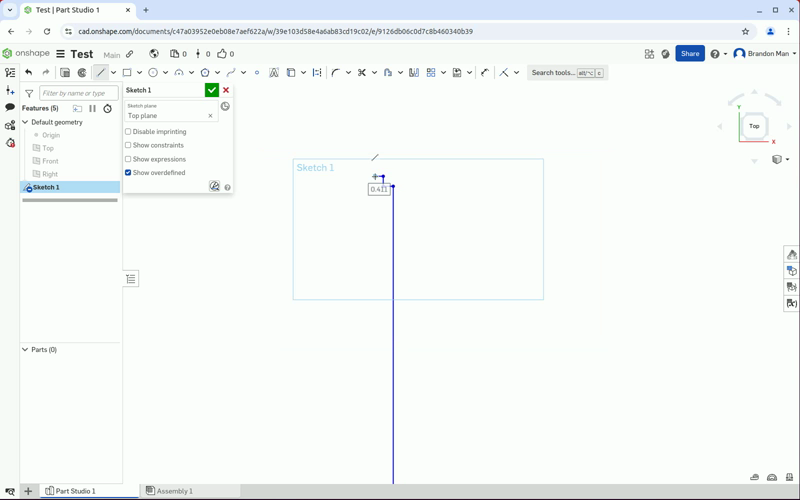
scroll(-6)
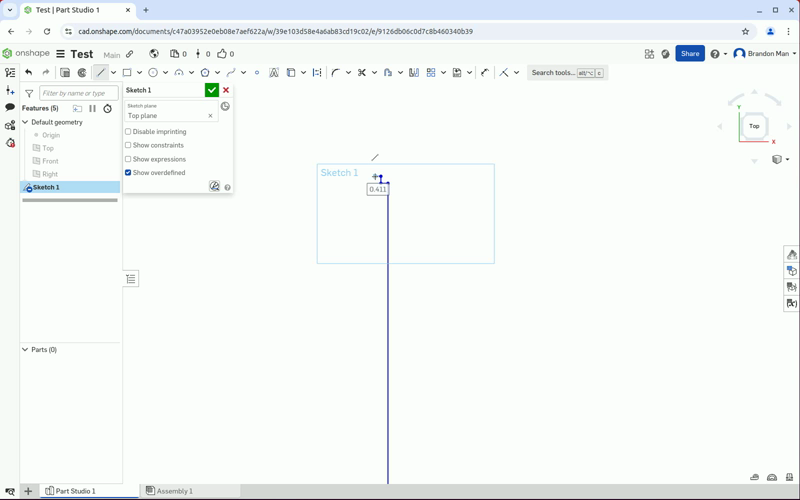
scroll(-6)
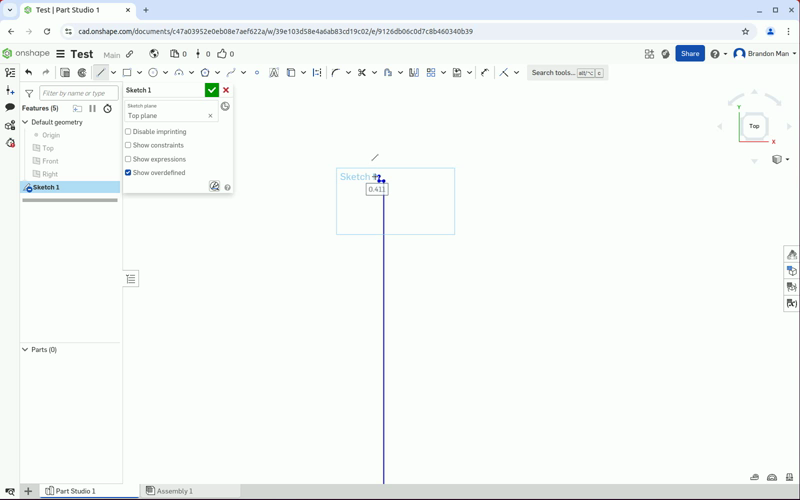
scroll(-6)
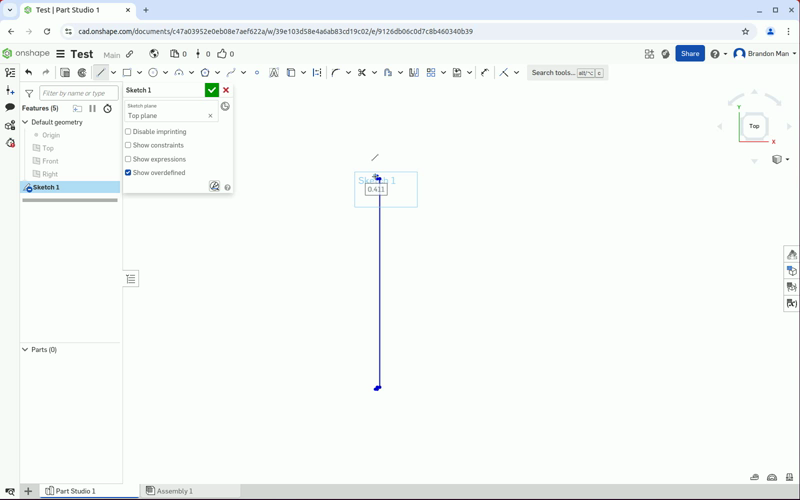
key_up(shift)
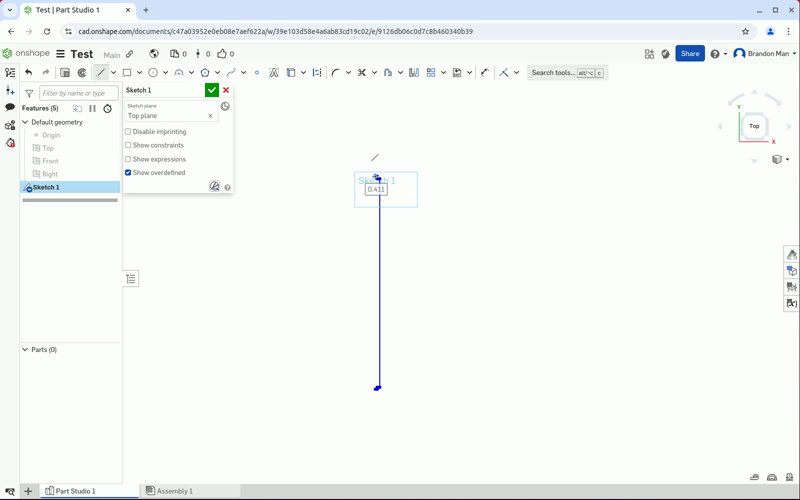
key_down(shift)
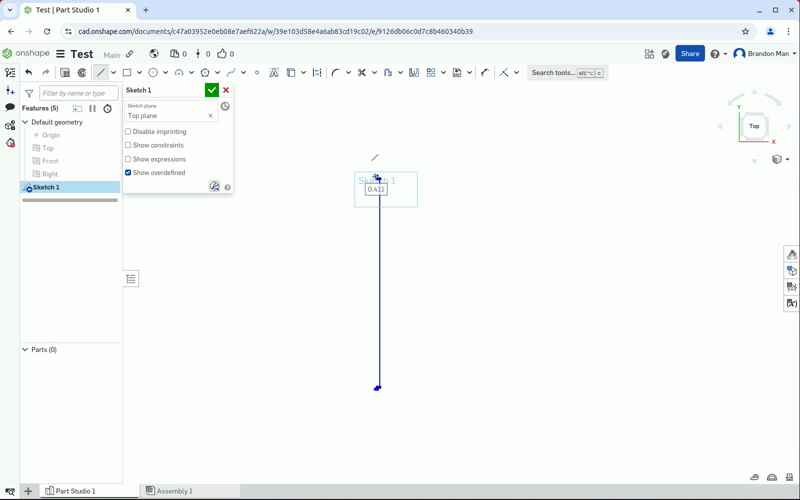
mouse_move(375, 389)
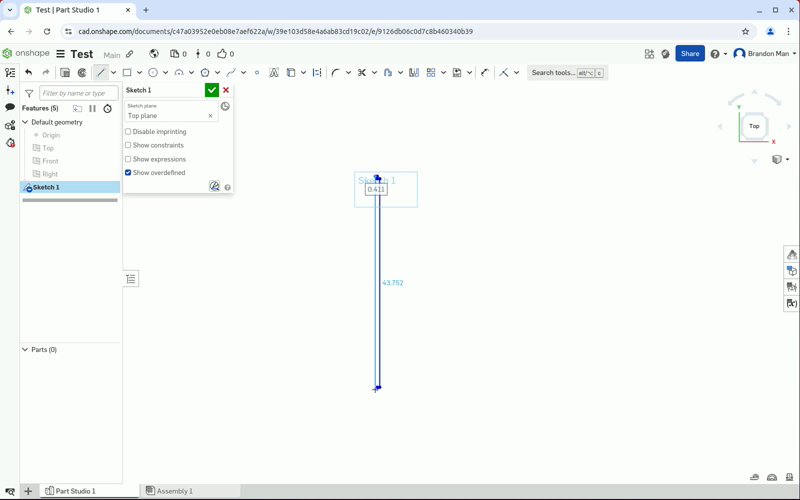
scroll(6)
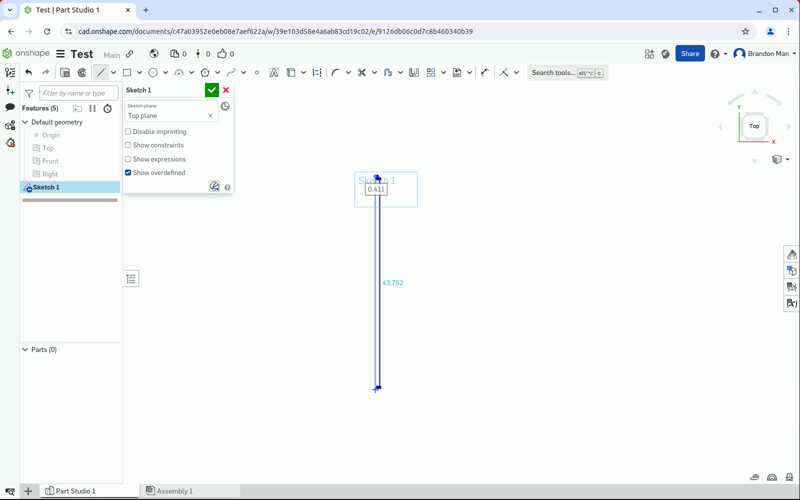
scroll(6)
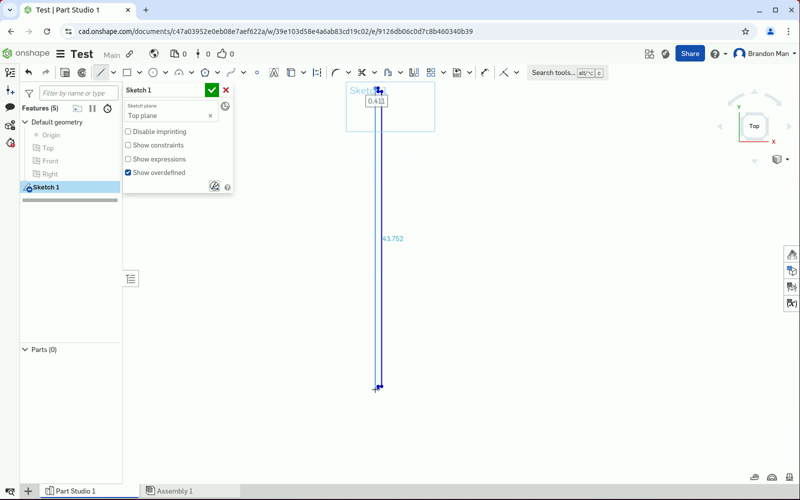
scroll(6)
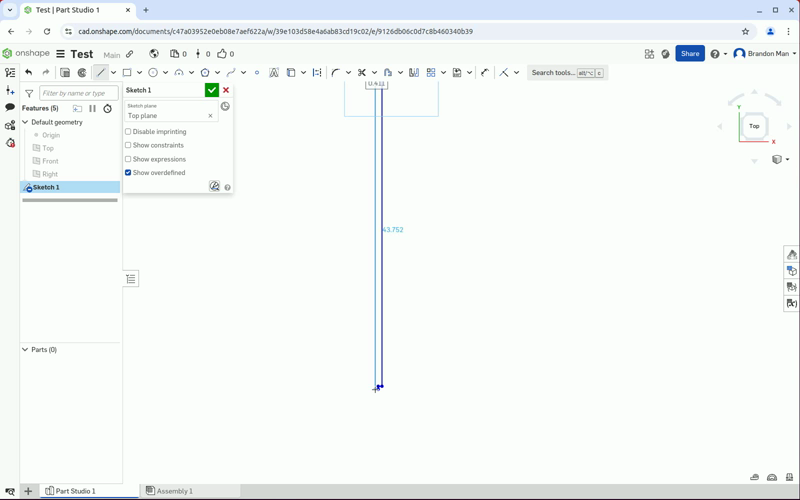
scroll(6)
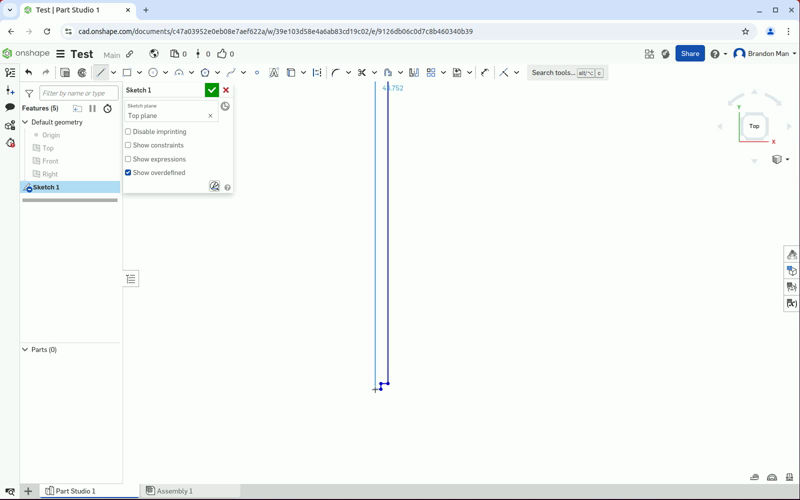
scroll(6)
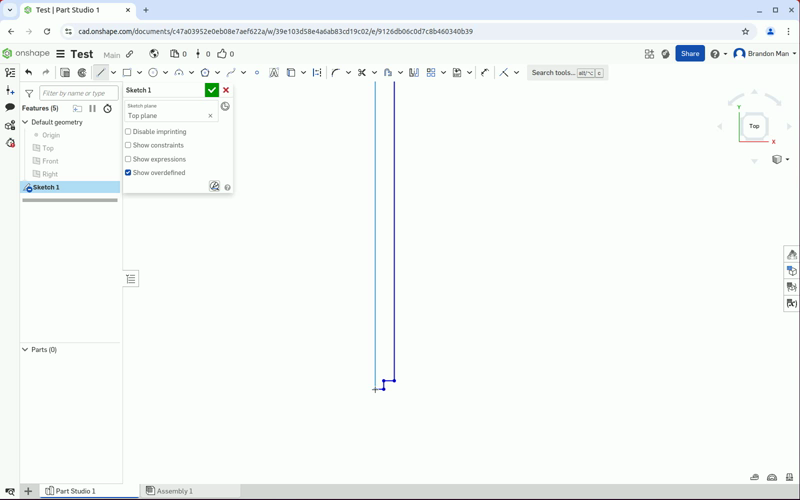
scroll(6)
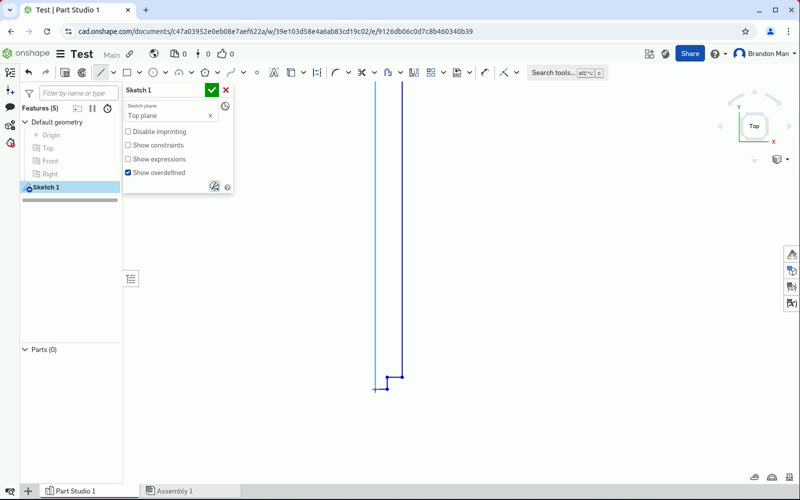
scroll(6)
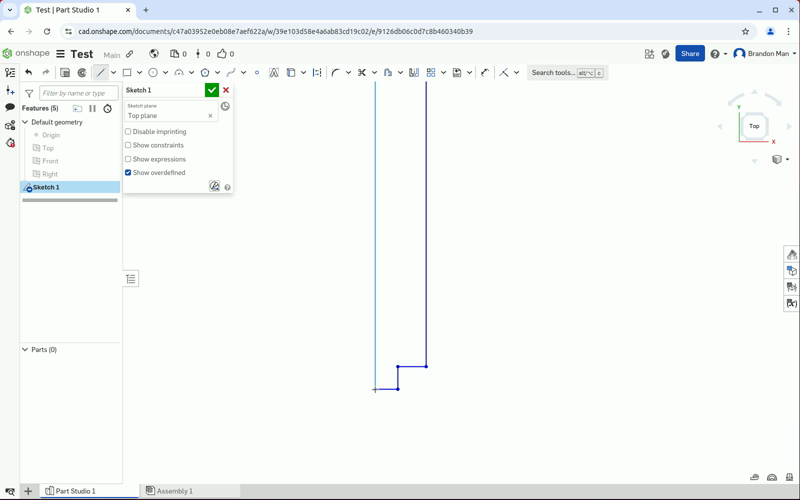
key_up(shift)
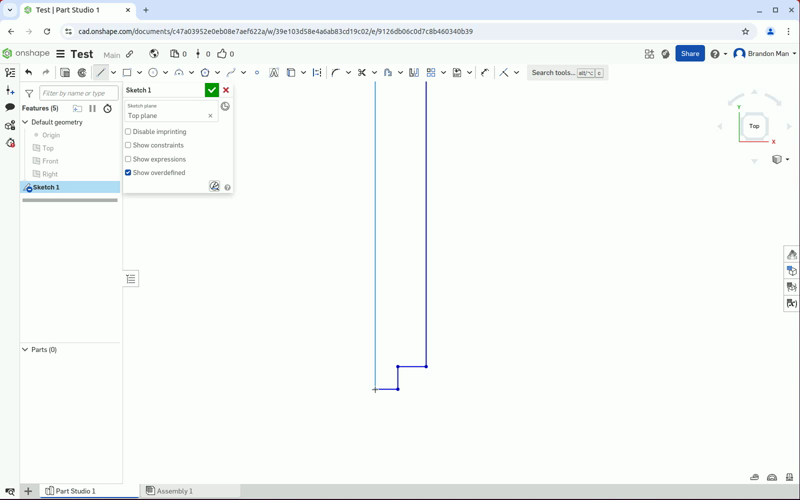
click(375, 389)
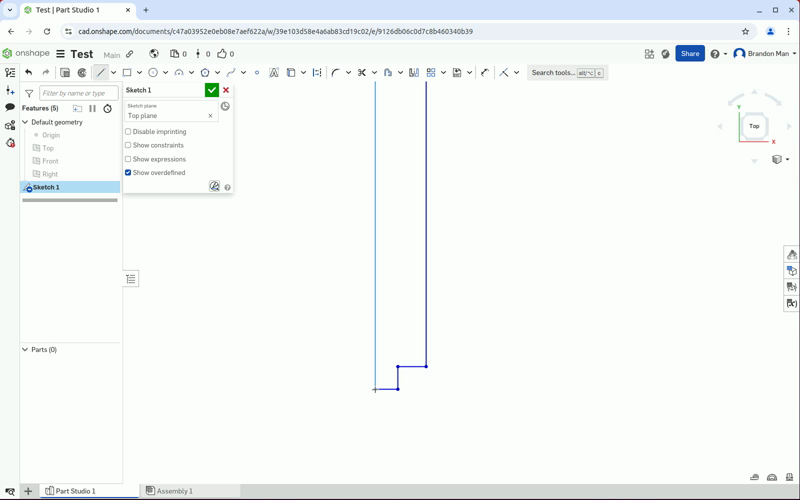
scroll(-6)
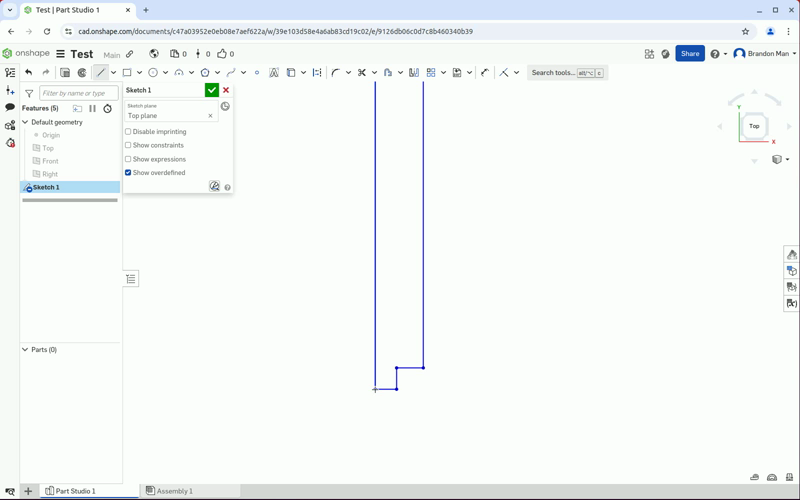
scroll(-6)
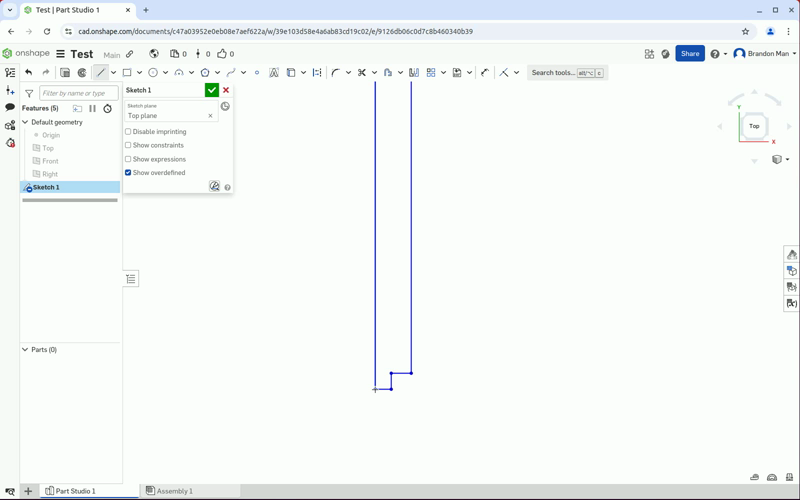
scroll(-6)
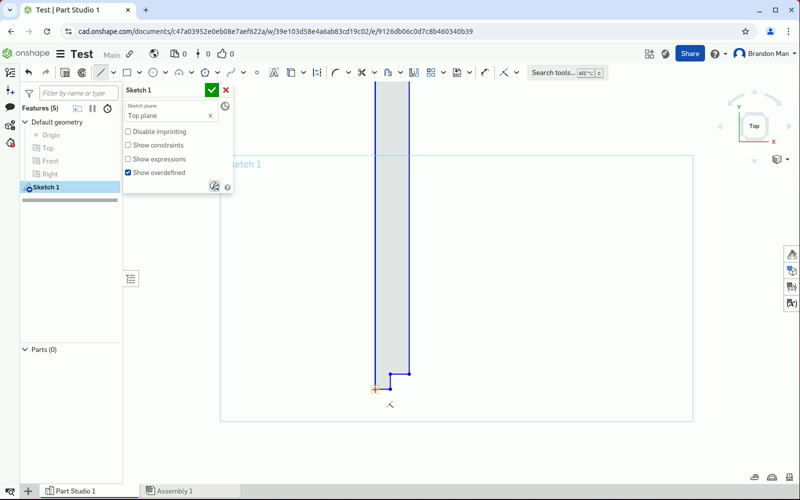
scroll(-6)
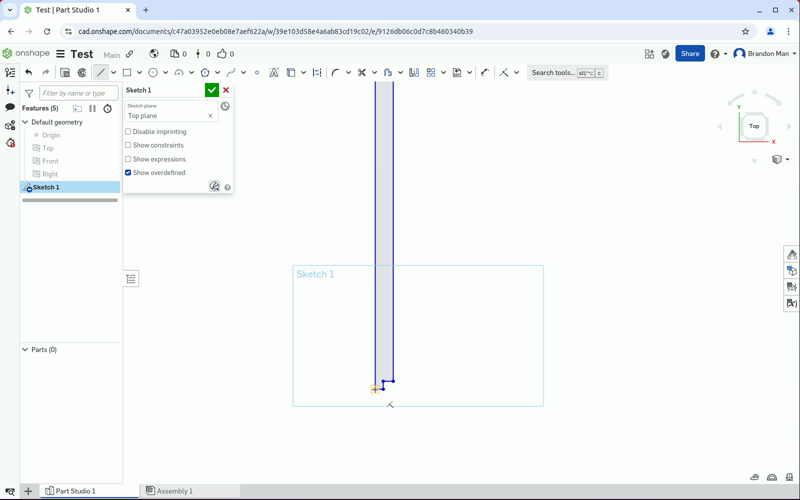
scroll(-6)
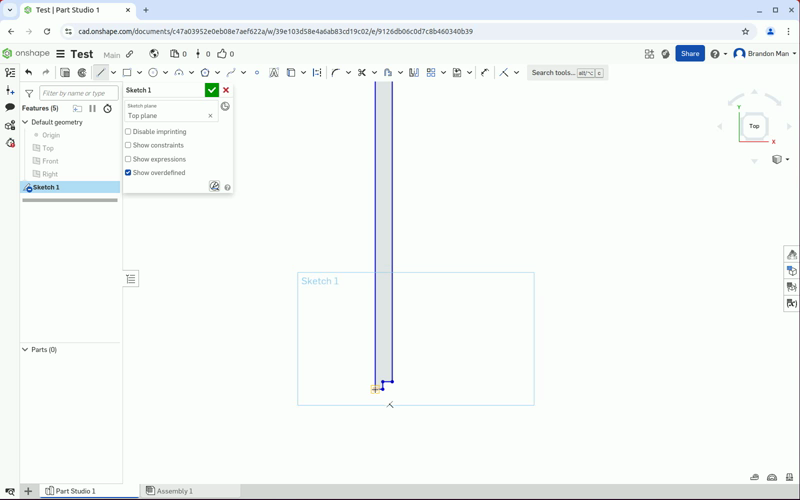
scroll(-6)
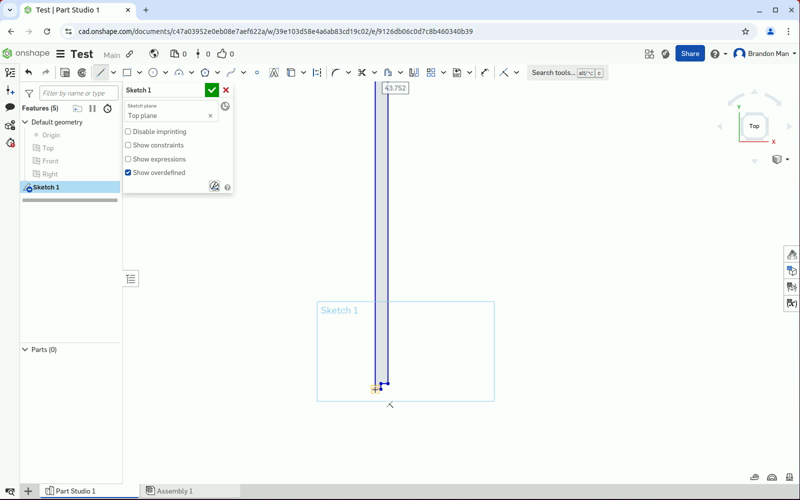
scroll(-6)
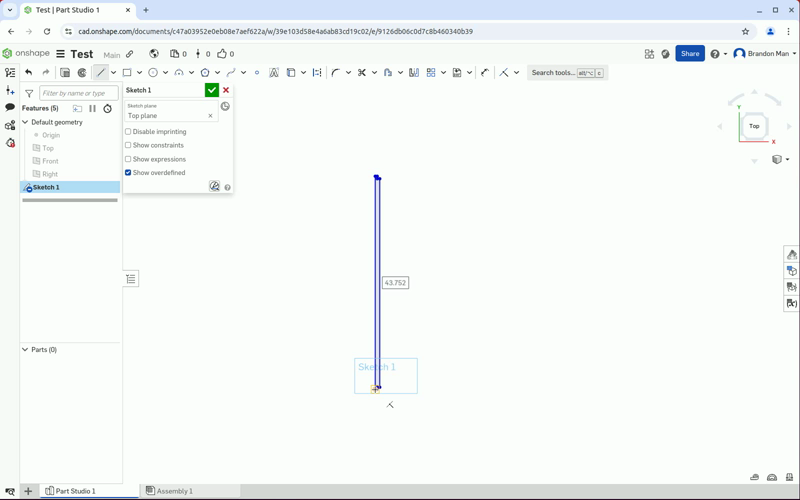
key(esc)
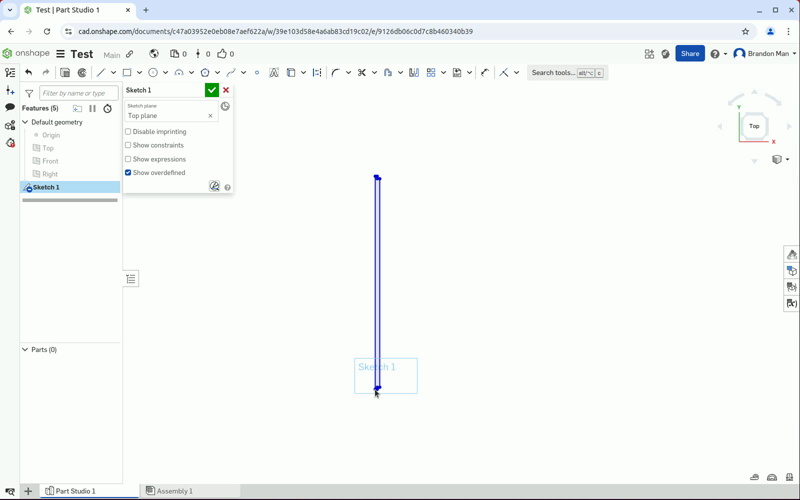
mouse_move(376, 299)
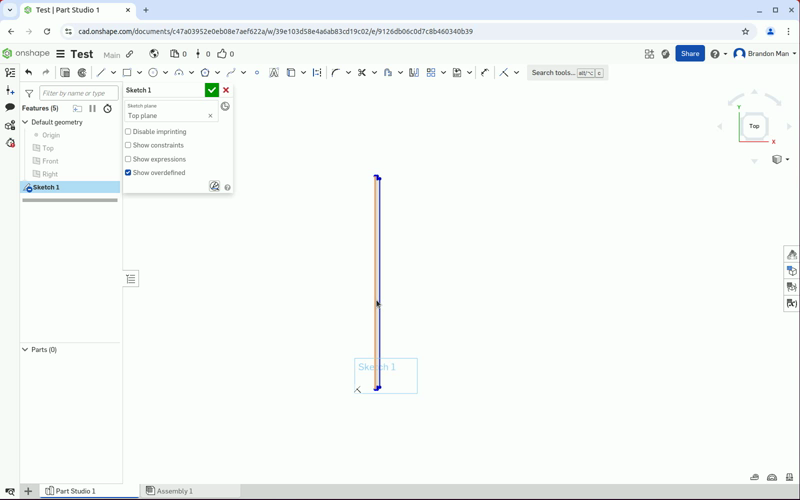
scroll(6)
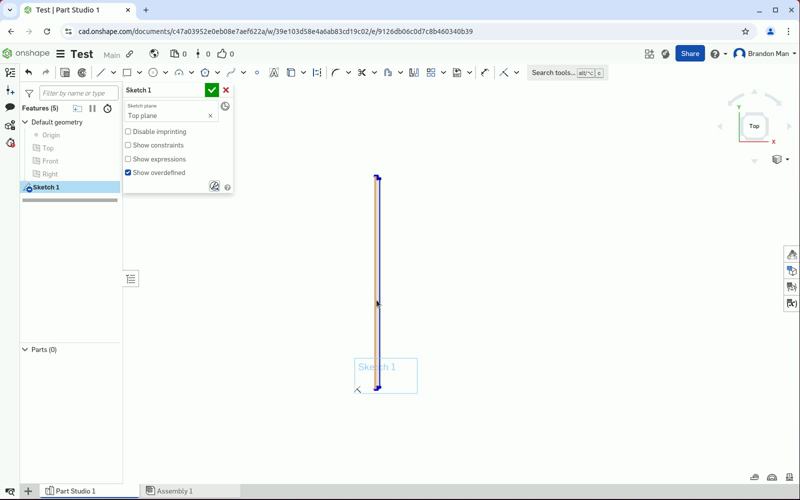
scroll(6)
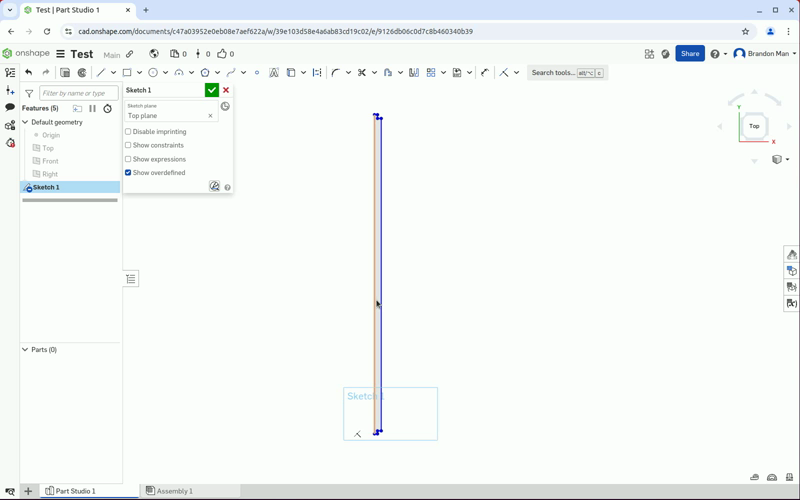
scroll(6)
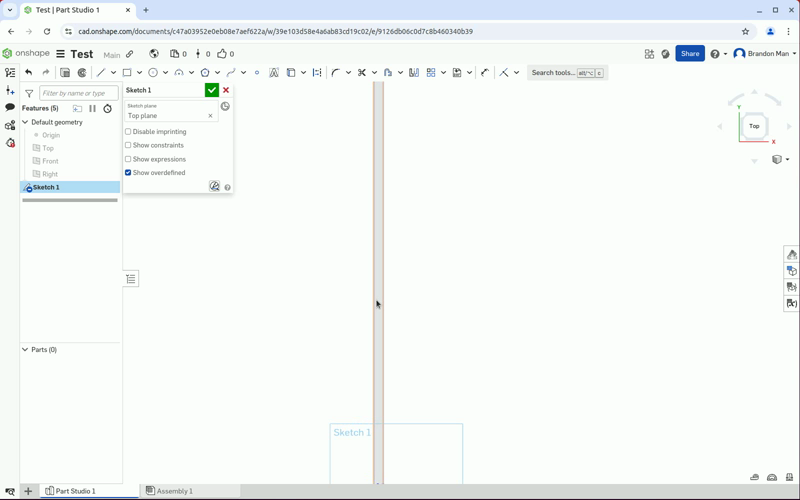
scroll(6)
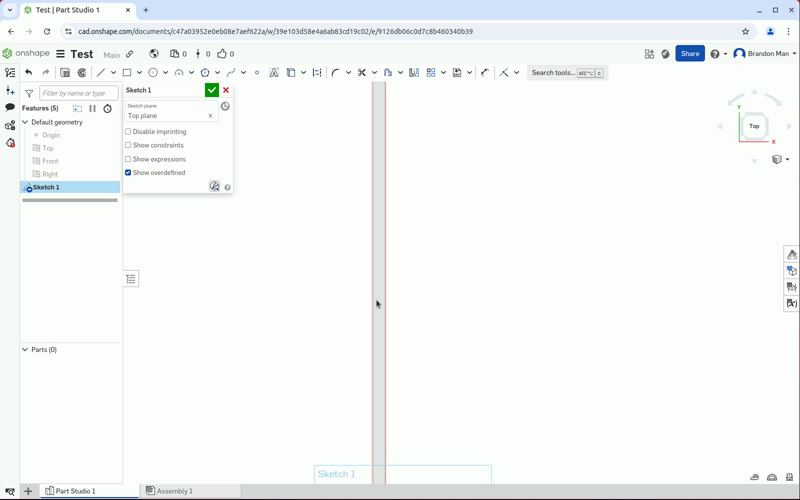
scroll(6)
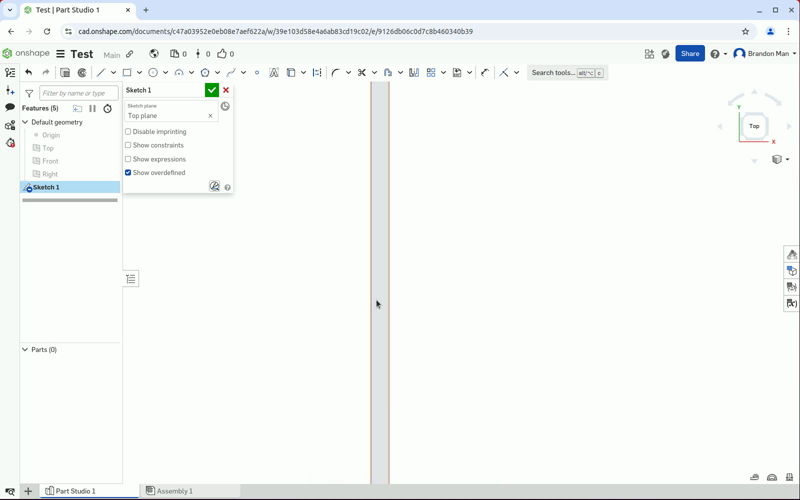
scroll(6)
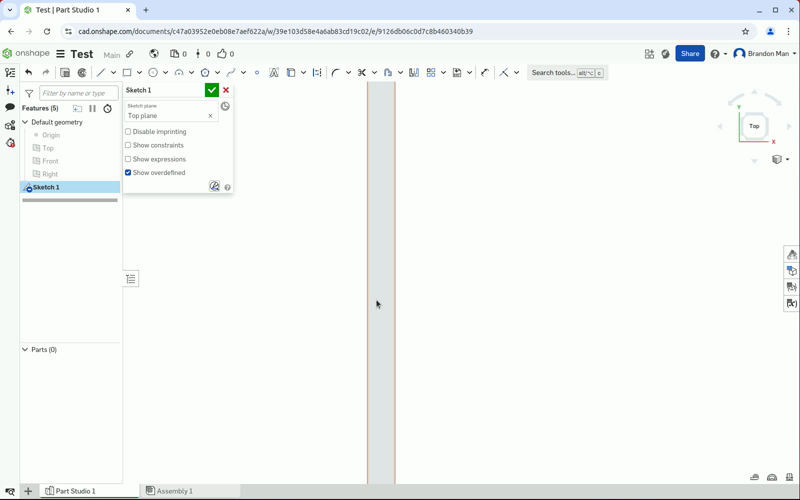
scroll(6)
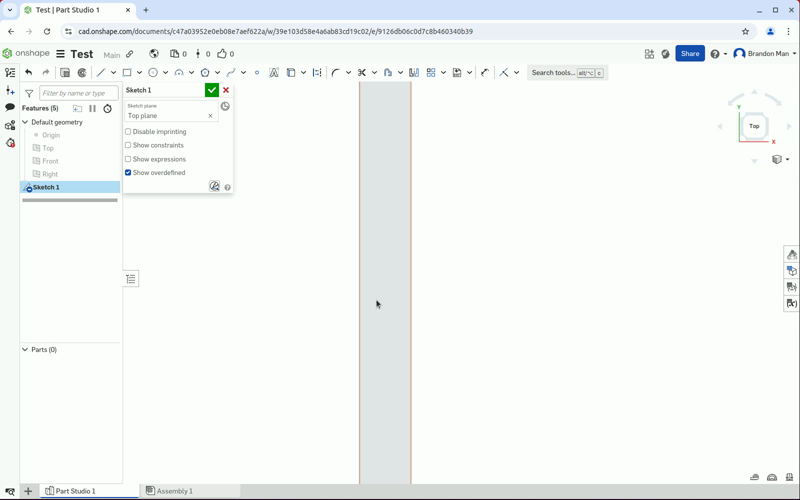
click(376, 299)
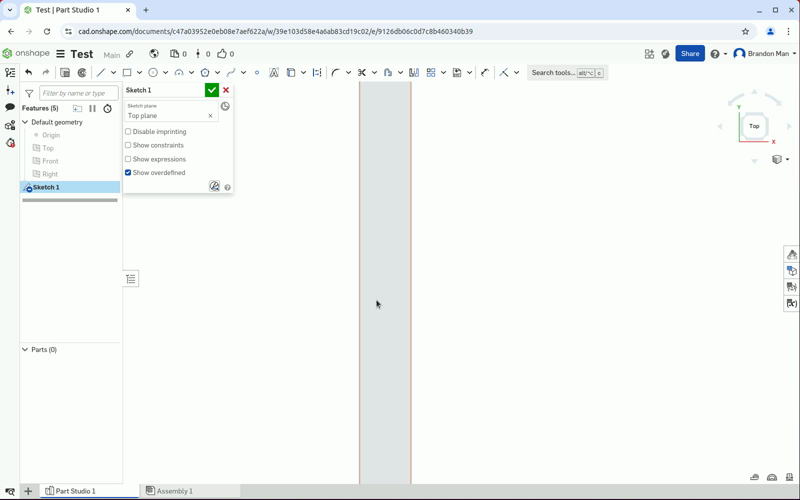
scroll(-6)
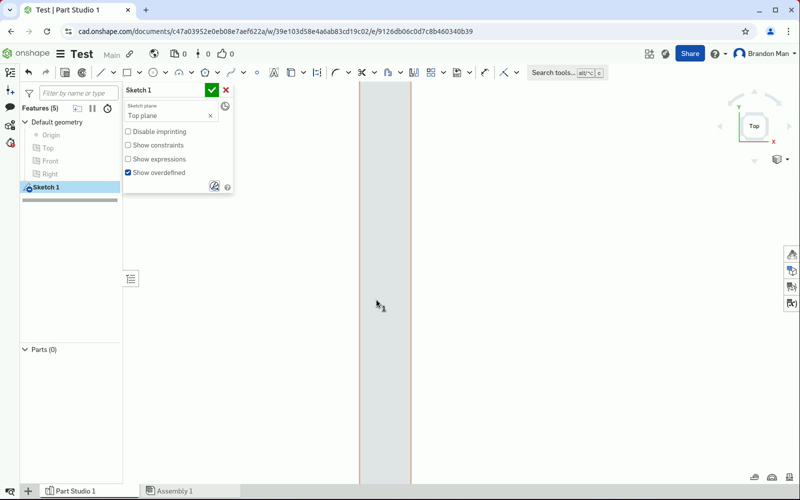
scroll(-6)
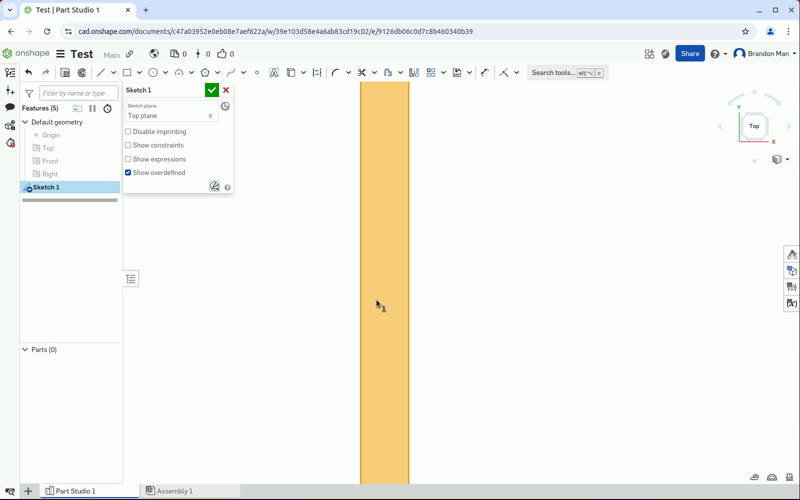
scroll(-6)
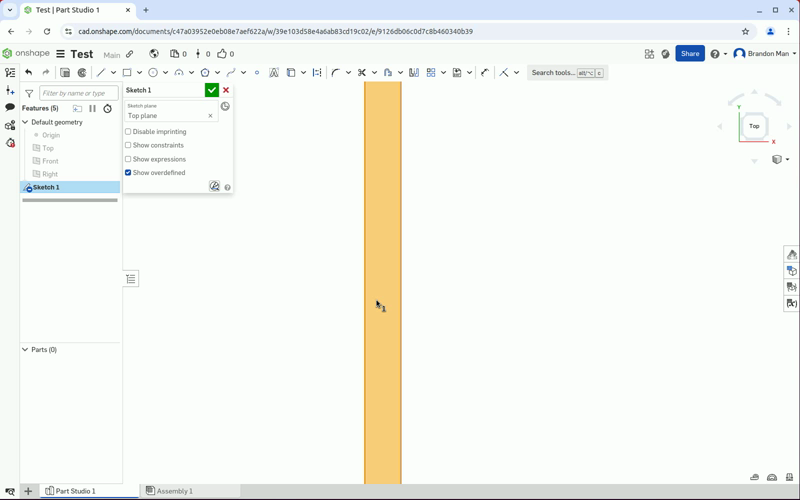
scroll(-6)
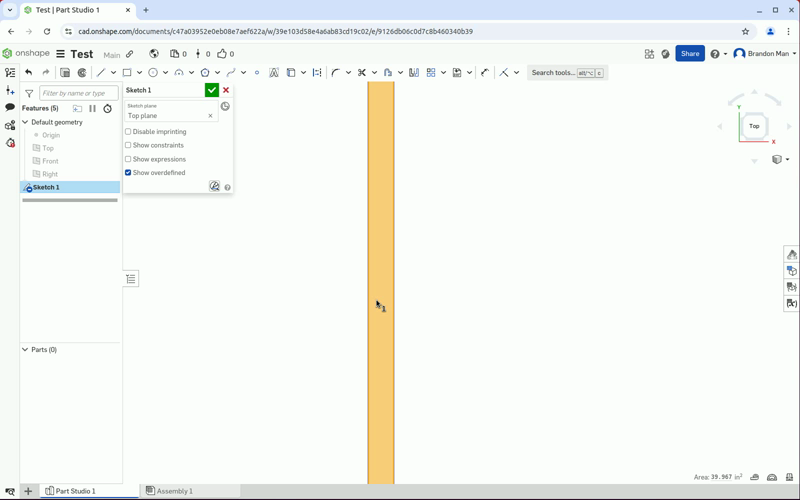
scroll(-6)
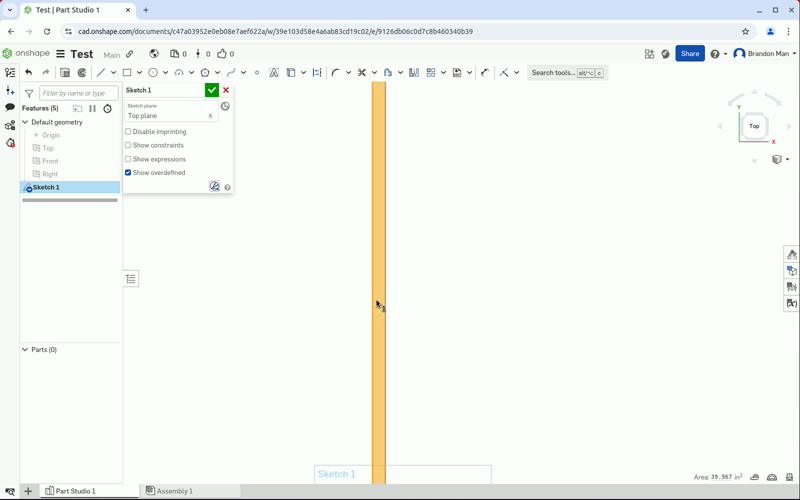
scroll(-6)
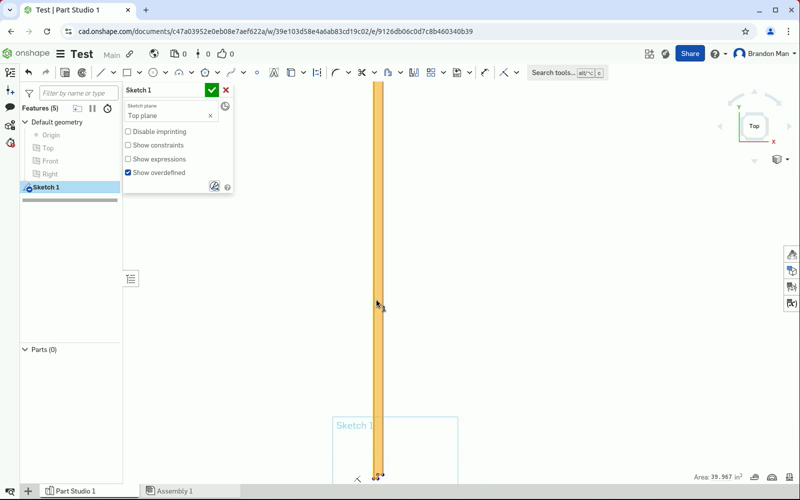
scroll(-6)
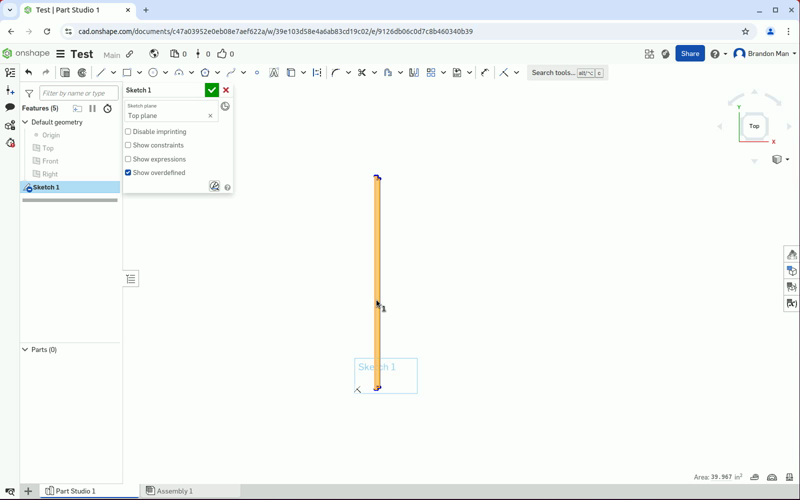
mouse_move(73, 352)
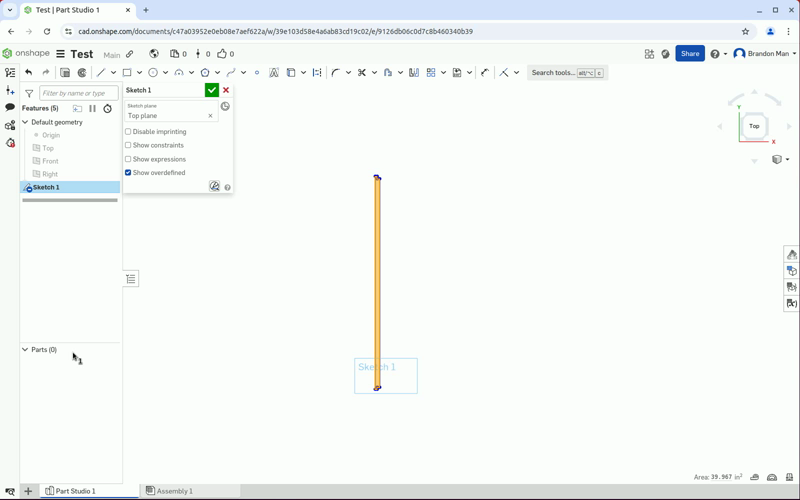
key(shift+y)
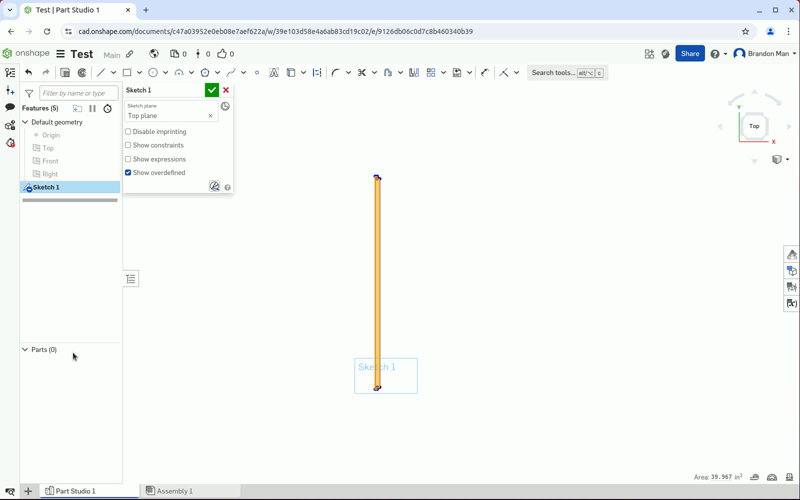
key(shift+e)
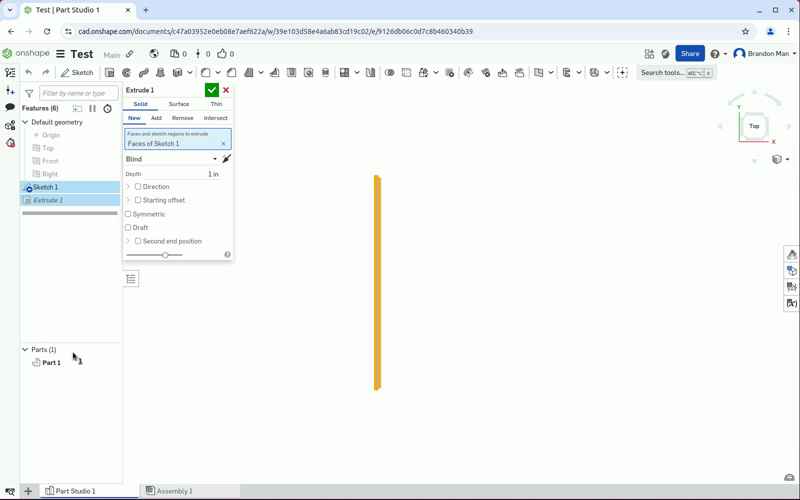
mouse_move(143, 106)
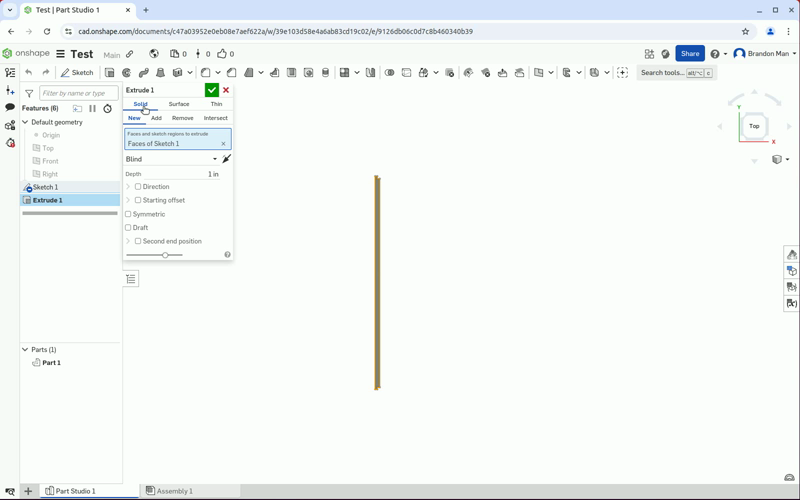
click(143, 106)
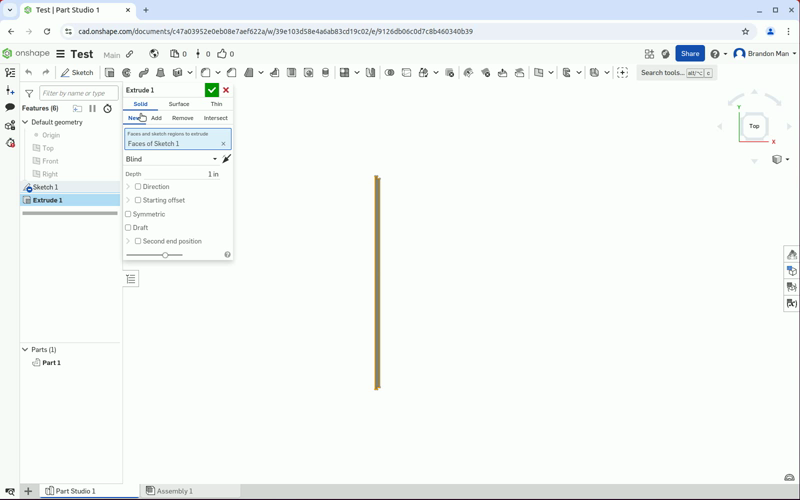
mouse_move(137, 120)
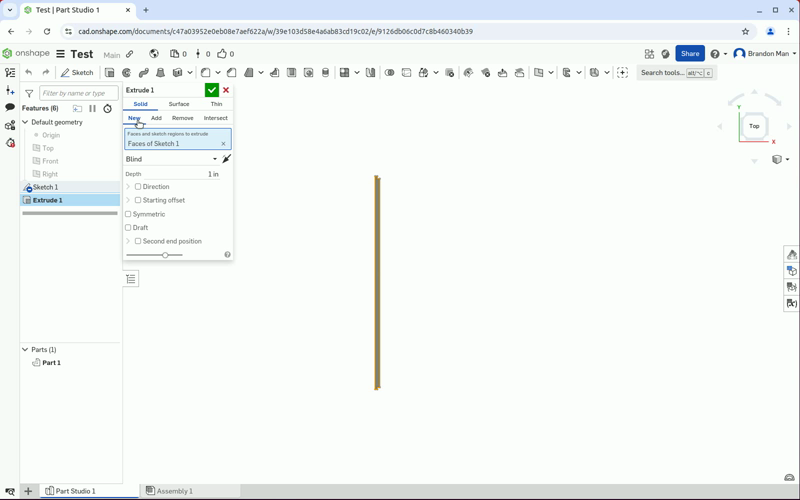
click(137, 120)
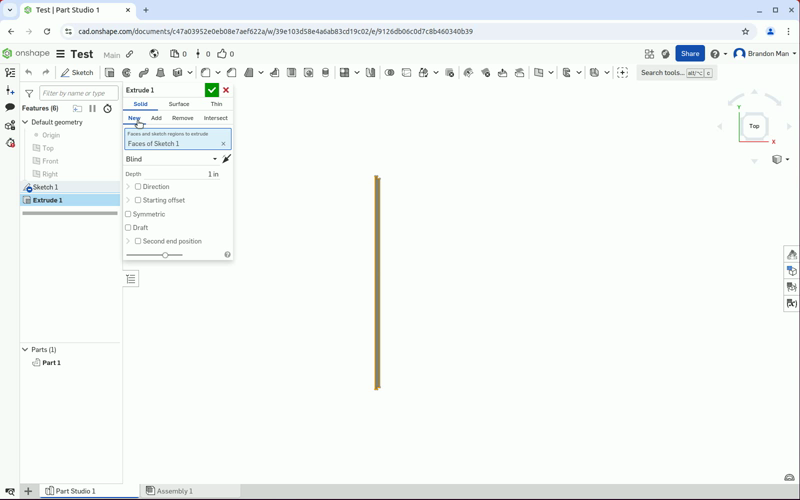
key(tab, 4)
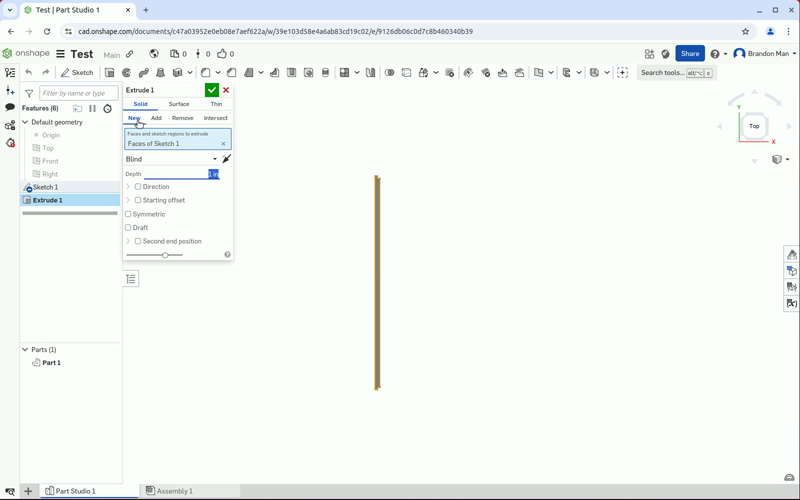
text(9.148)
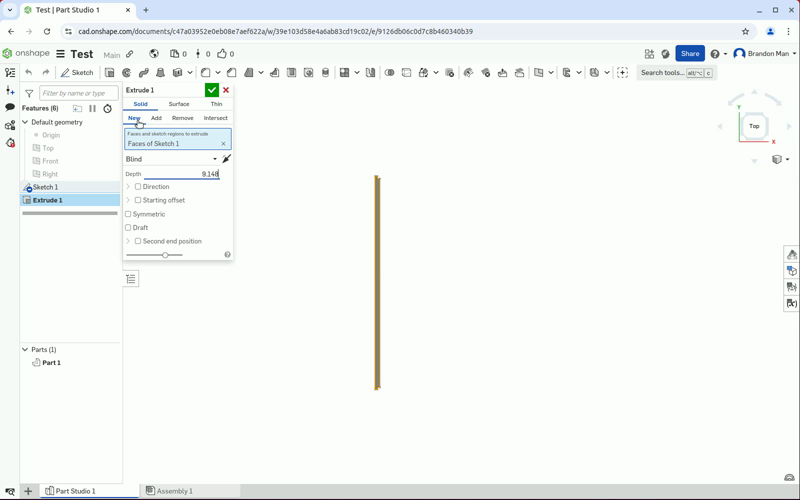
key(tab, 3)
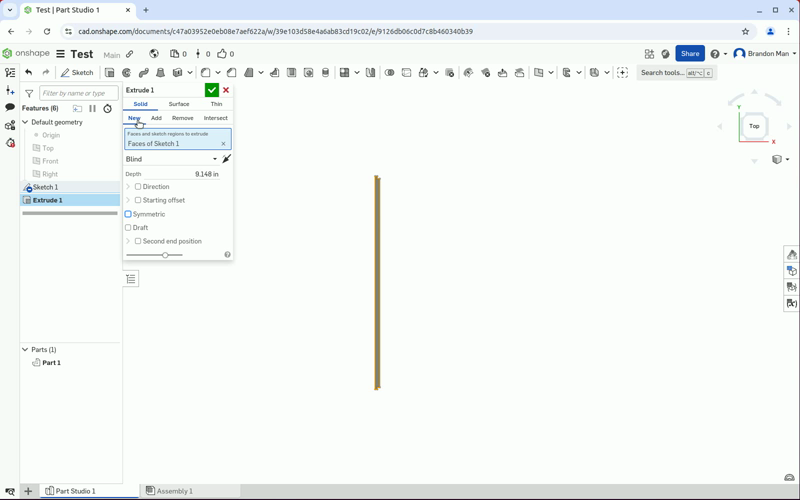
key(space)
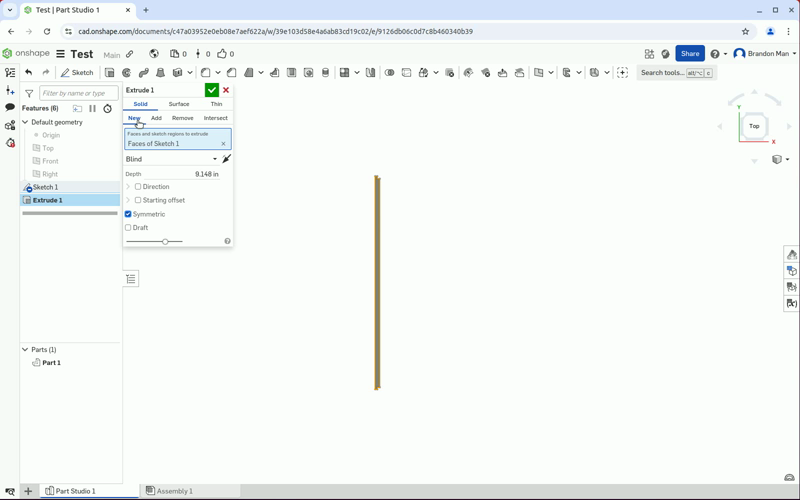
key(enter)
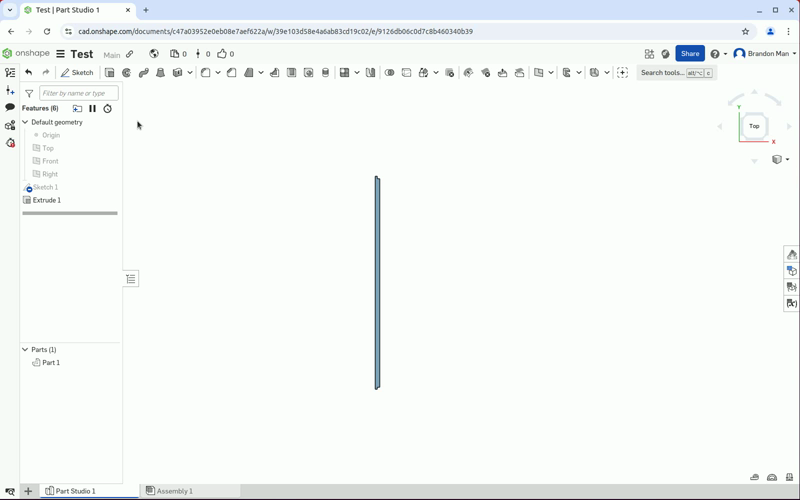
key(shift+h)
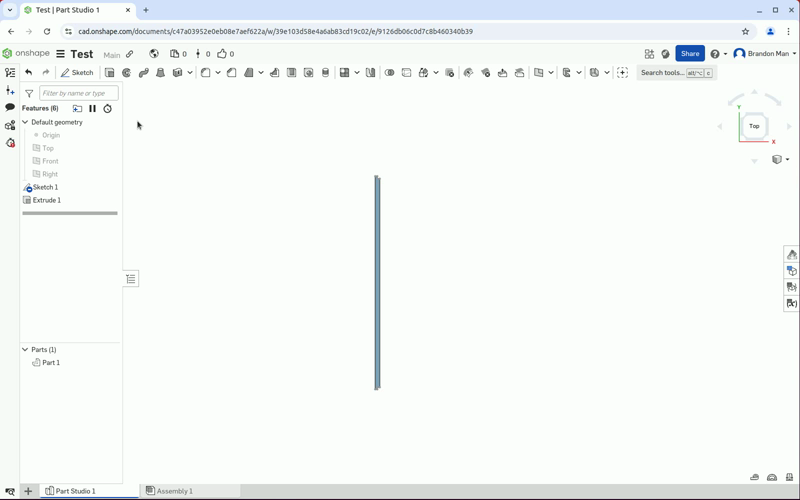
key(shift+h)
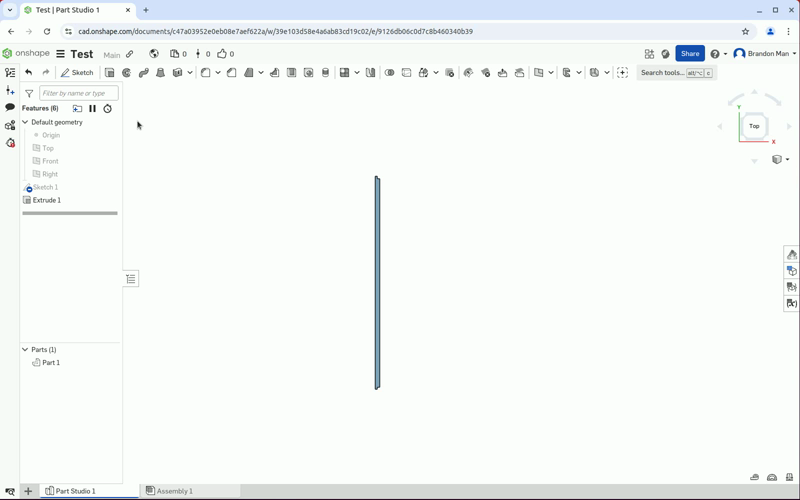
mouse_move(73, 189)
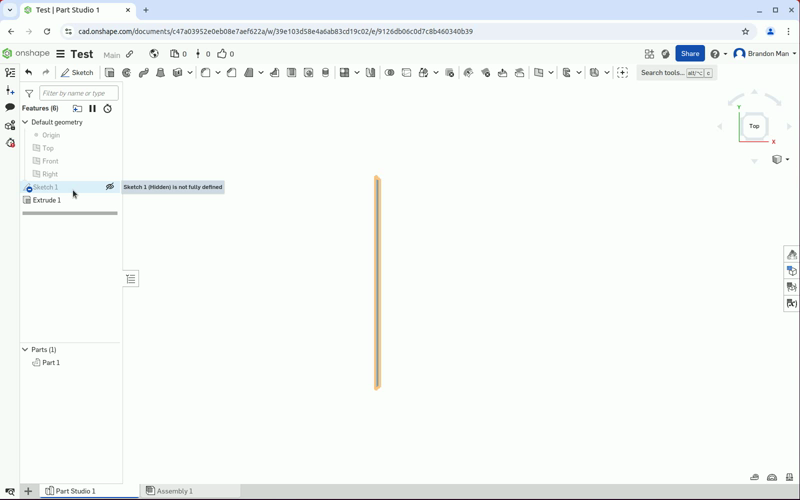
click(73, 189)
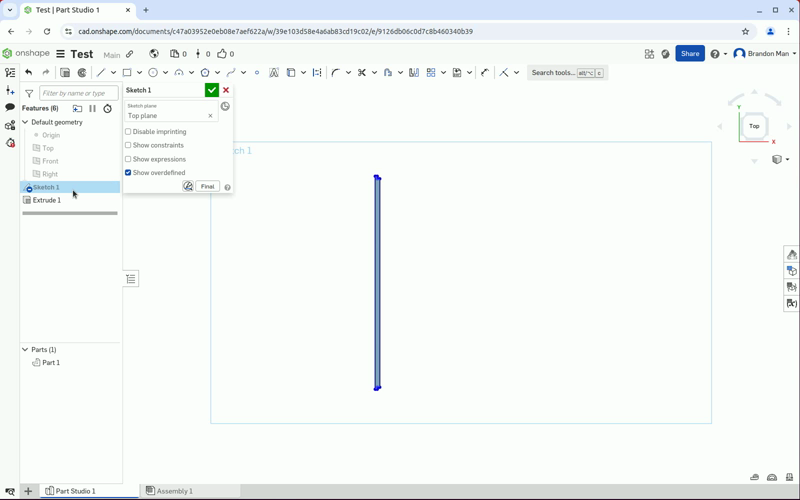
mouse_move(229, 92)
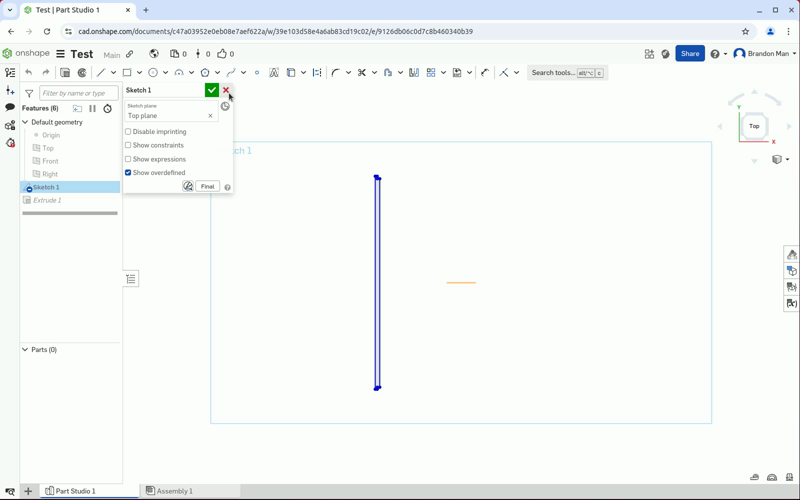
click(229, 92)
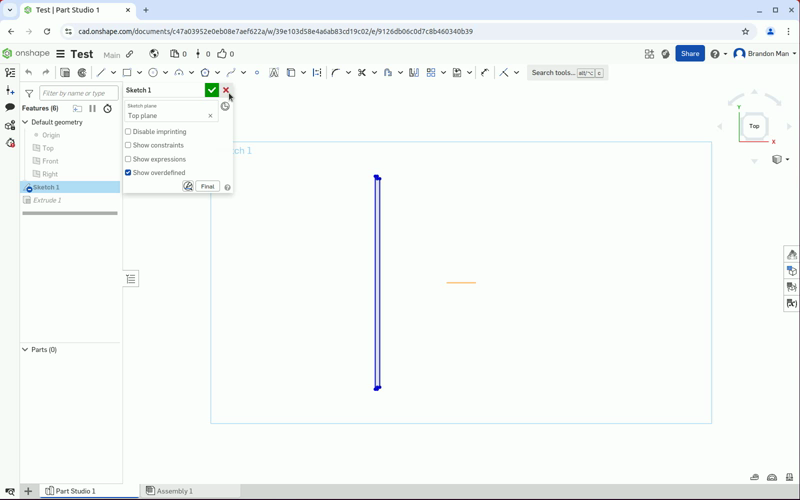
key(shift+s)
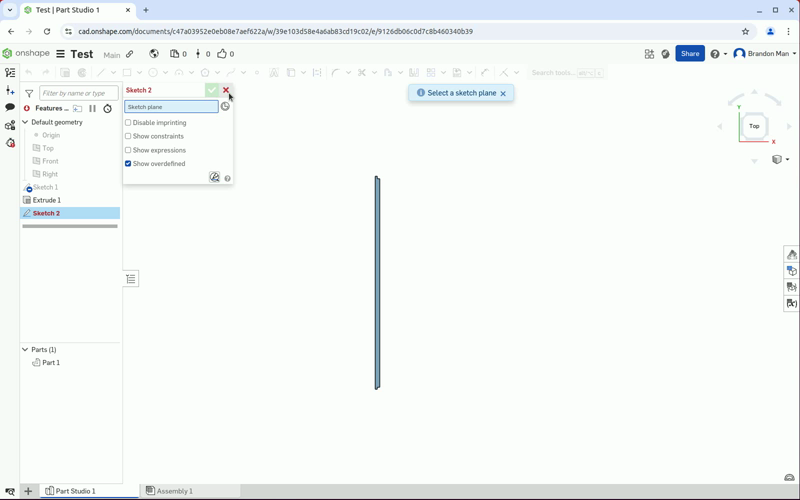
mouse_move(73, 150)
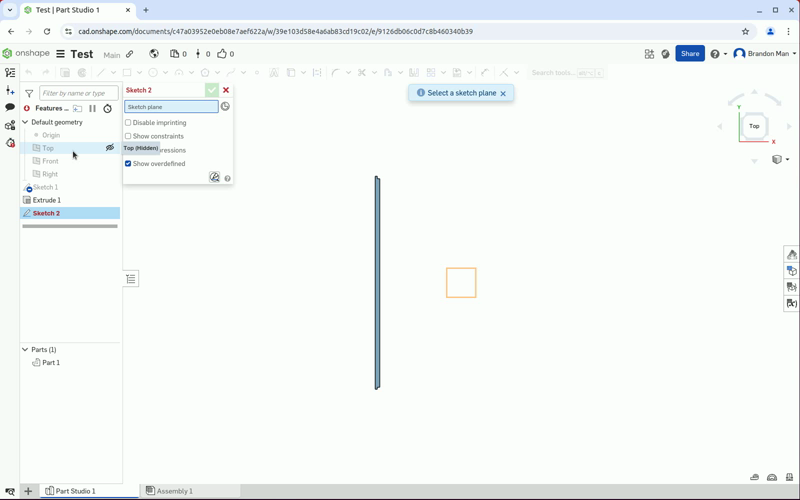
click(73, 150)
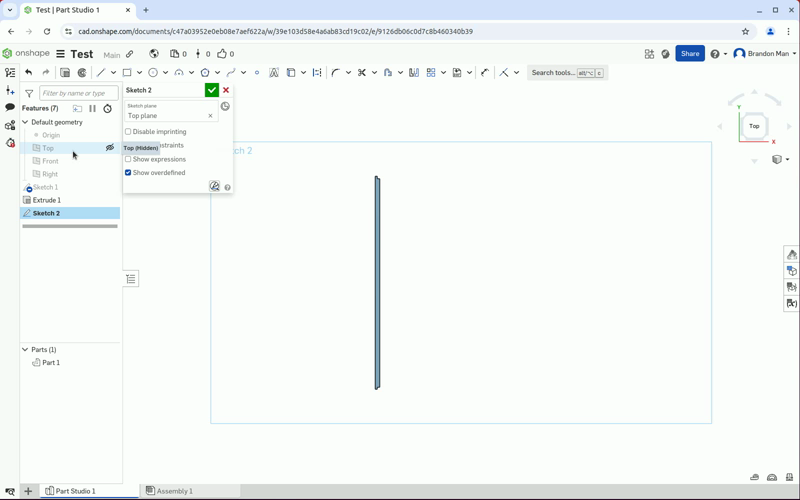
mouse_move(73, 352)
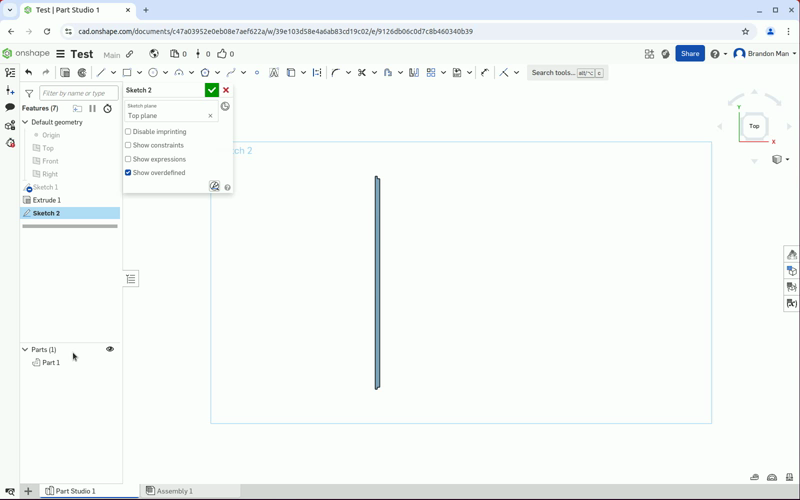
key(y)
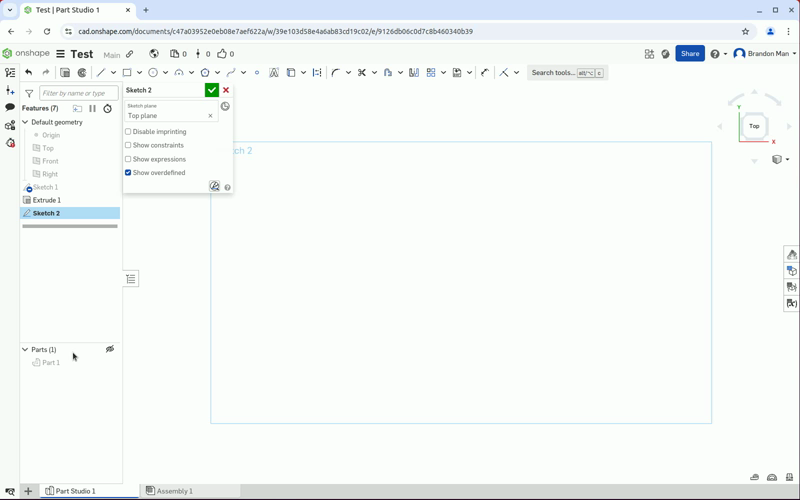
key(l)
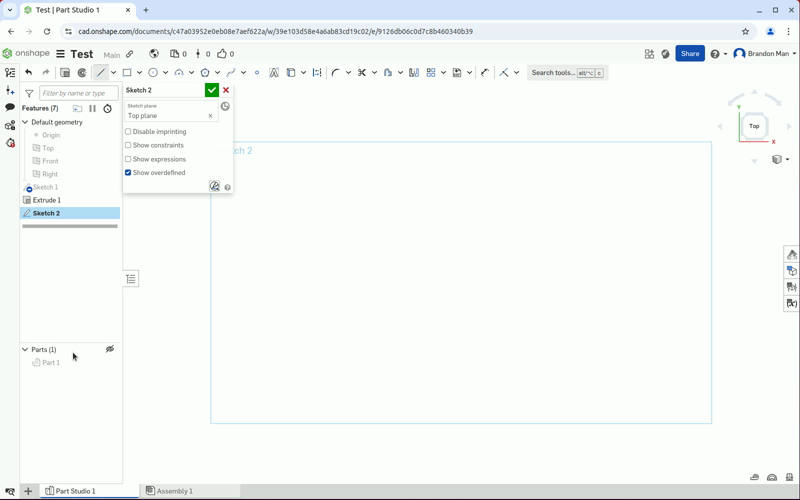
key_down(shift)
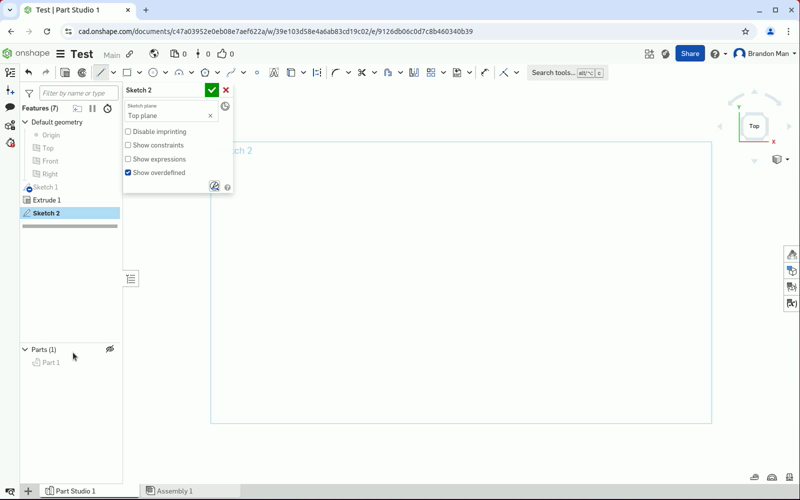
mouse_move(379, 395)
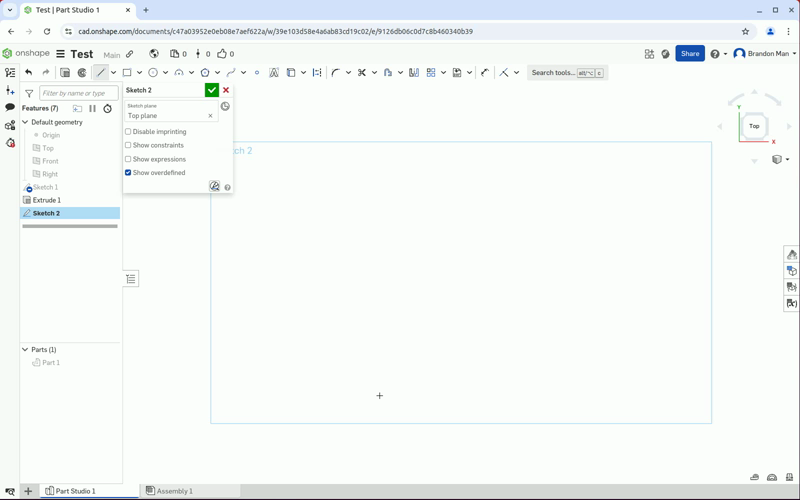
click(379, 395)
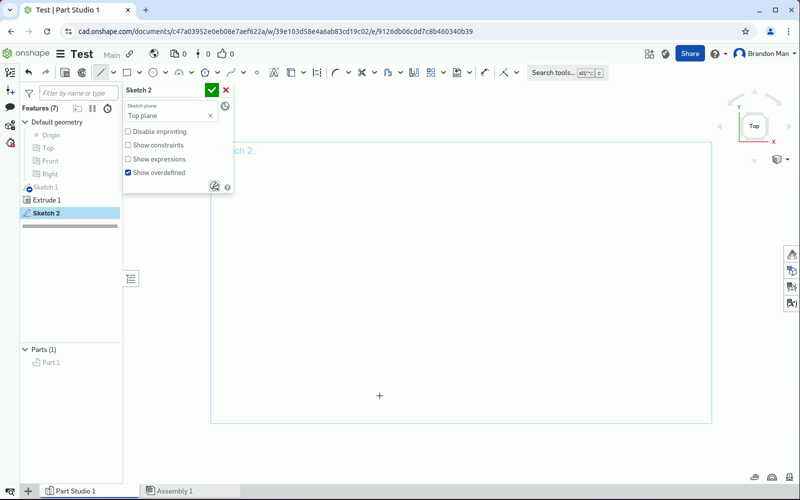
key_up(shift)
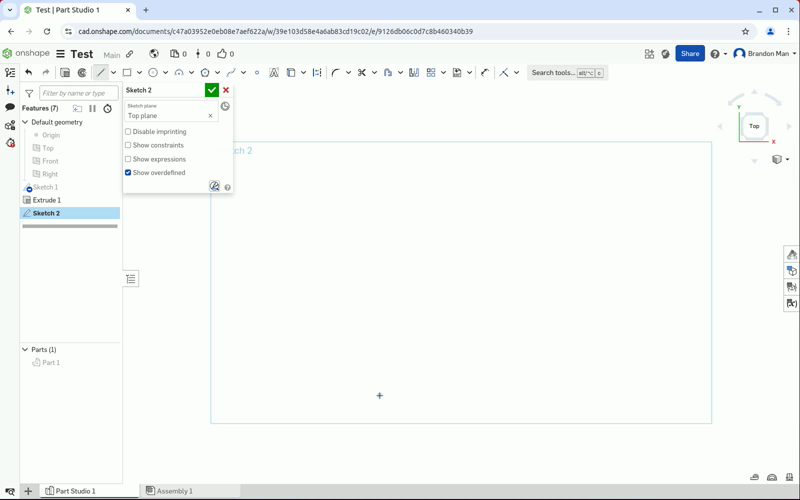
key_down(shift)
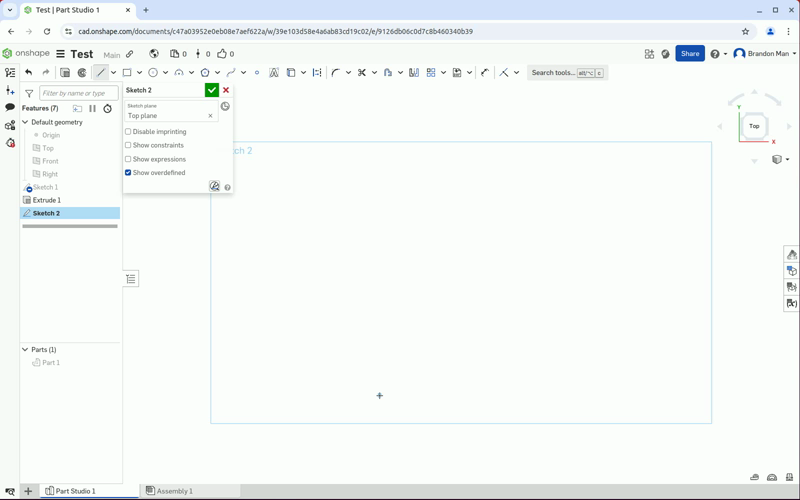
mouse_move(540, 395)
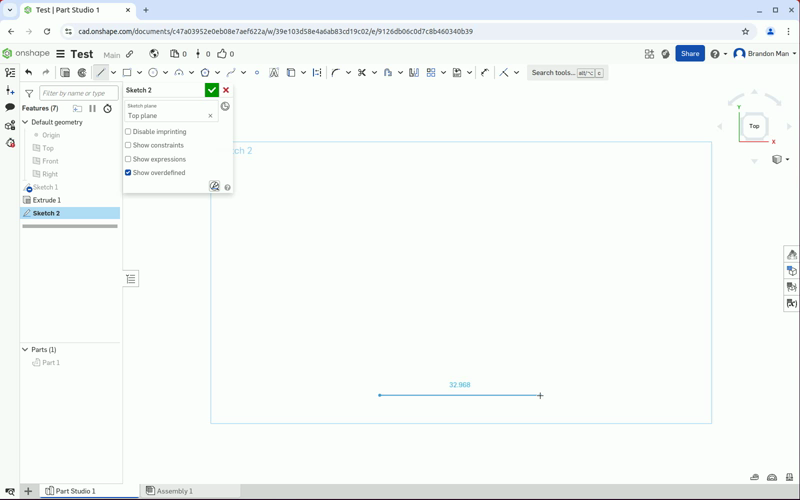
click(540, 395)
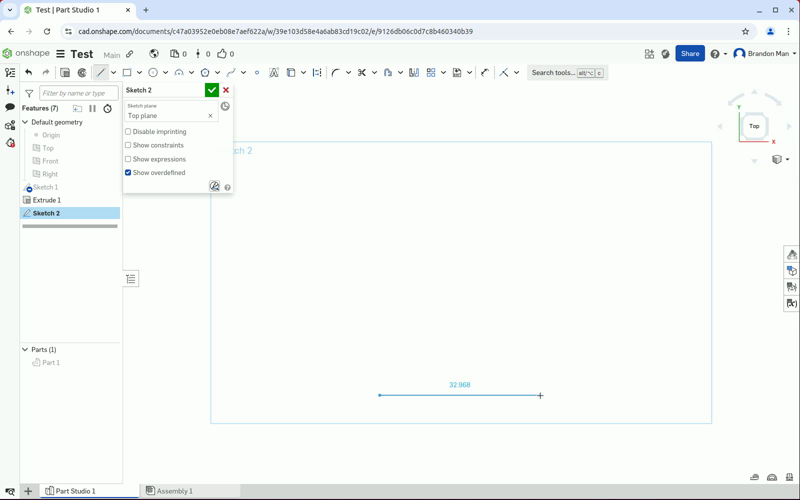
key_up(shift)
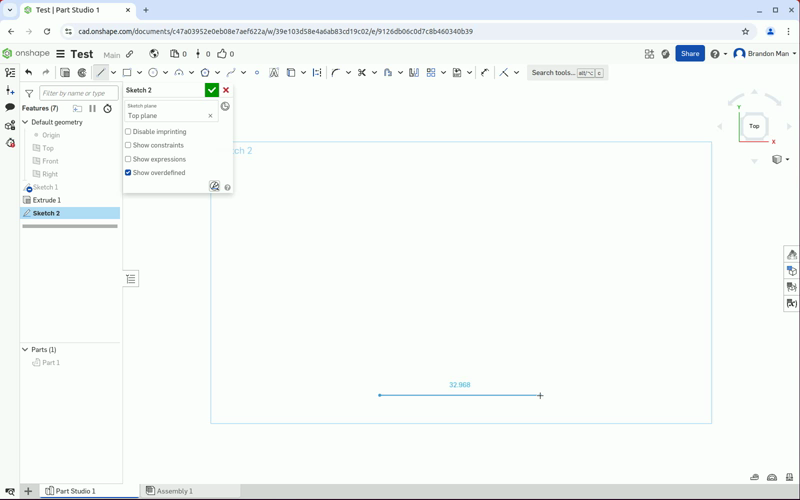
key_down(shift)
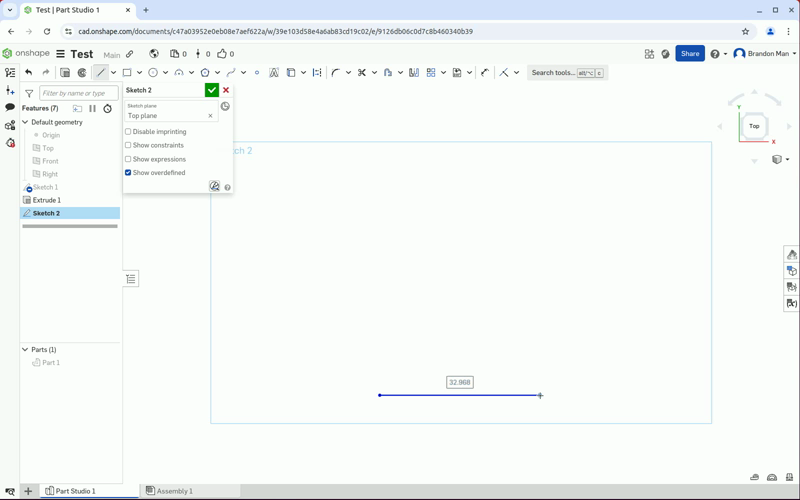
mouse_move(570, 395)
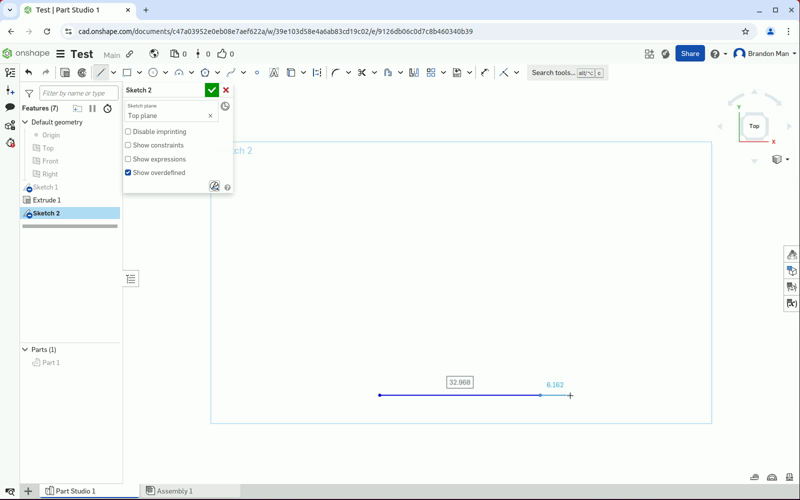
mouse_move(540, 392)
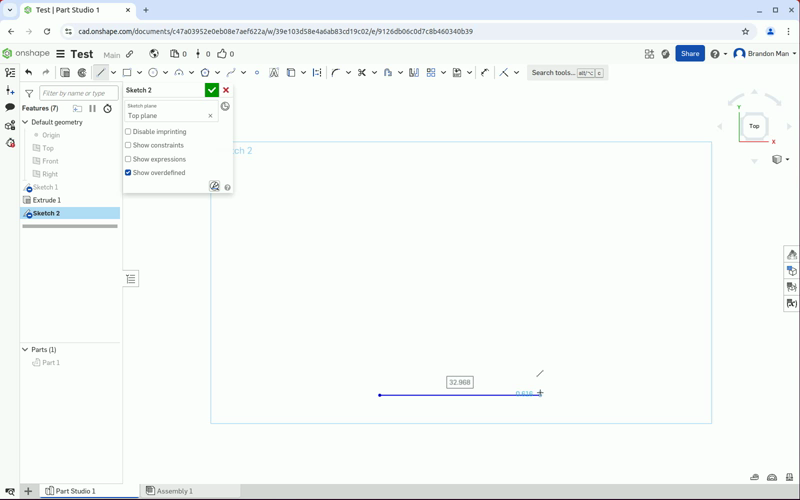
scroll(6)
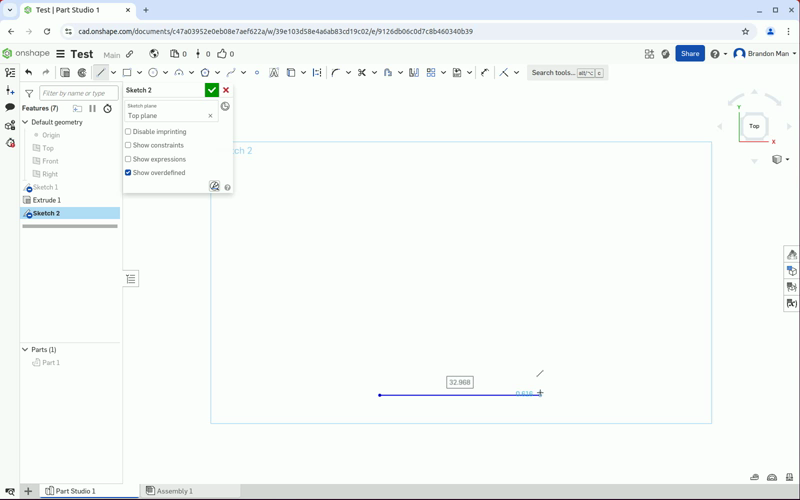
scroll(6)
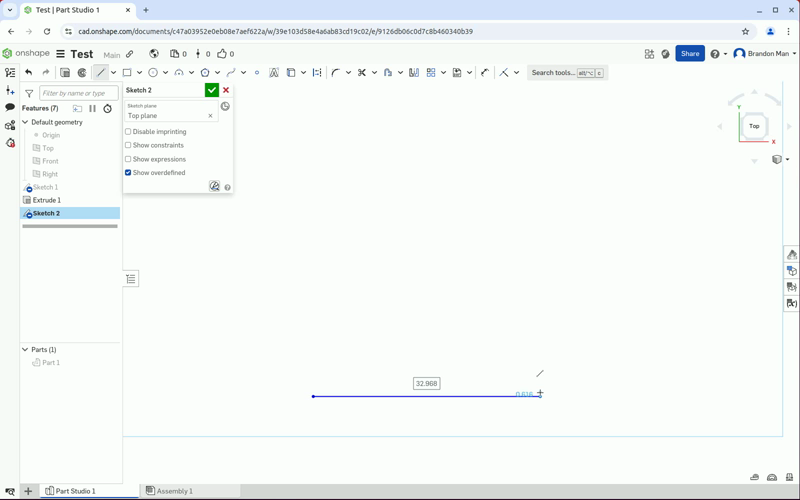
scroll(6)
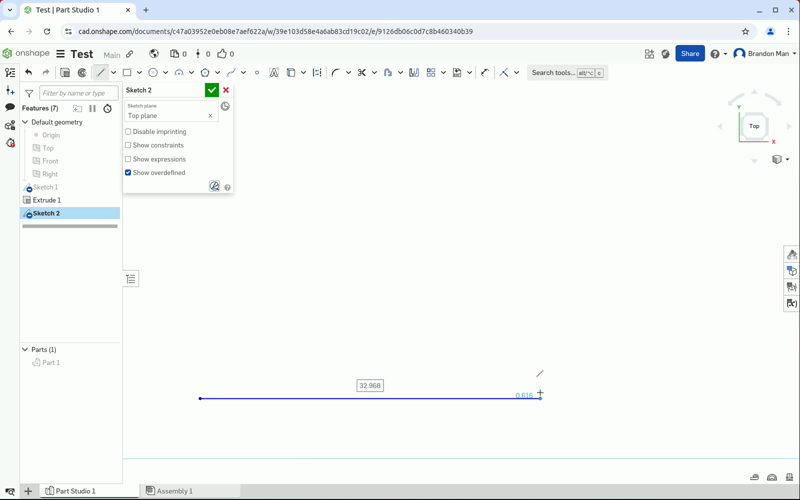
scroll(6)
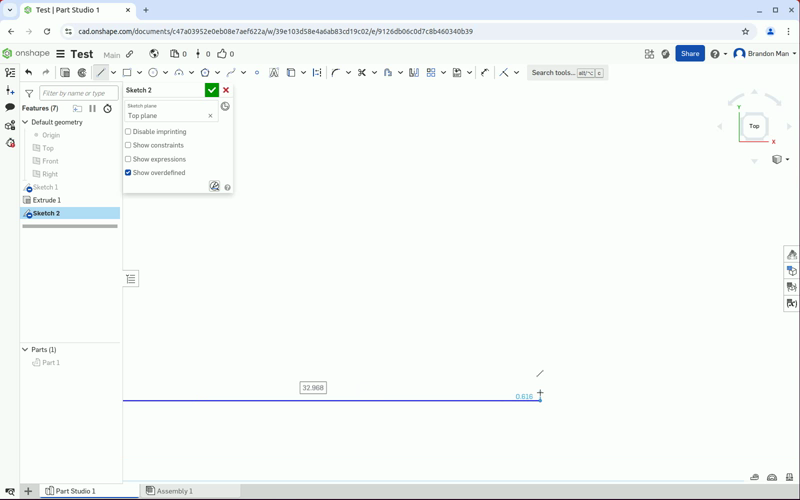
scroll(6)
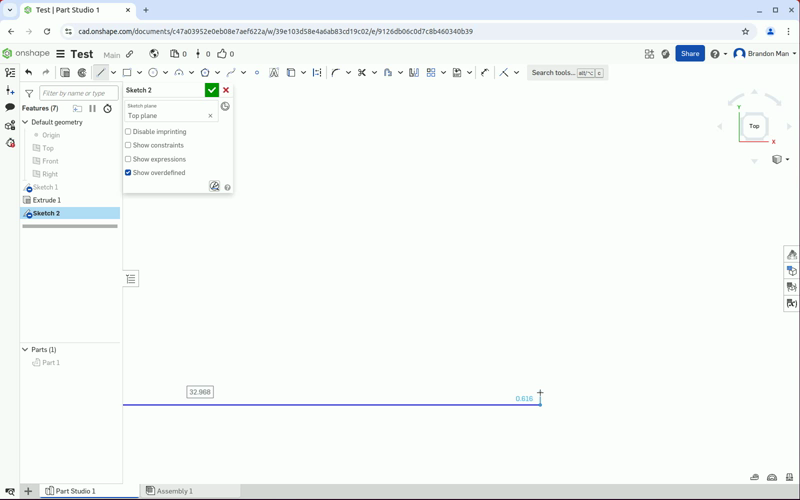
scroll(6)
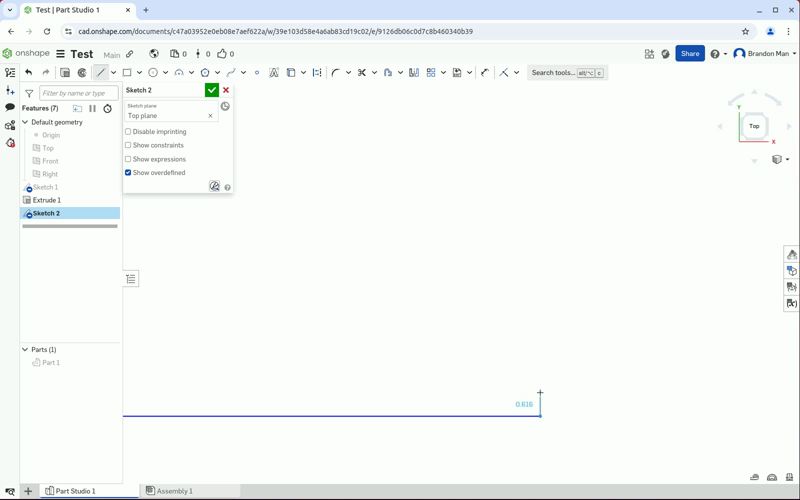
scroll(6)
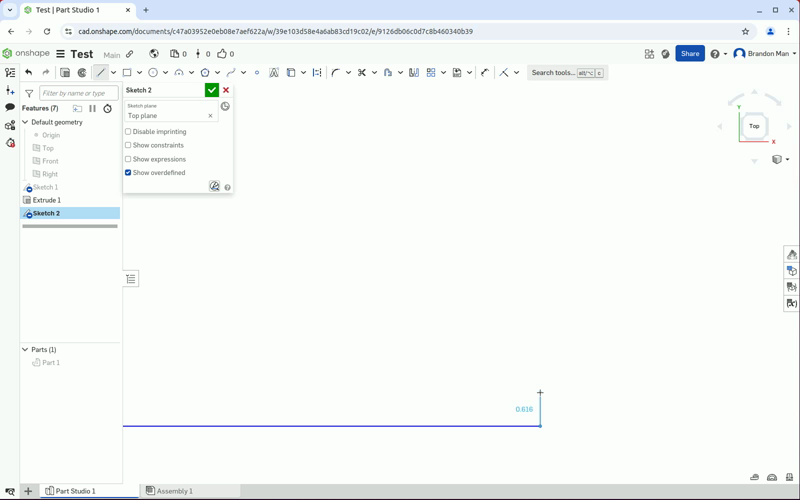
click(540, 392)
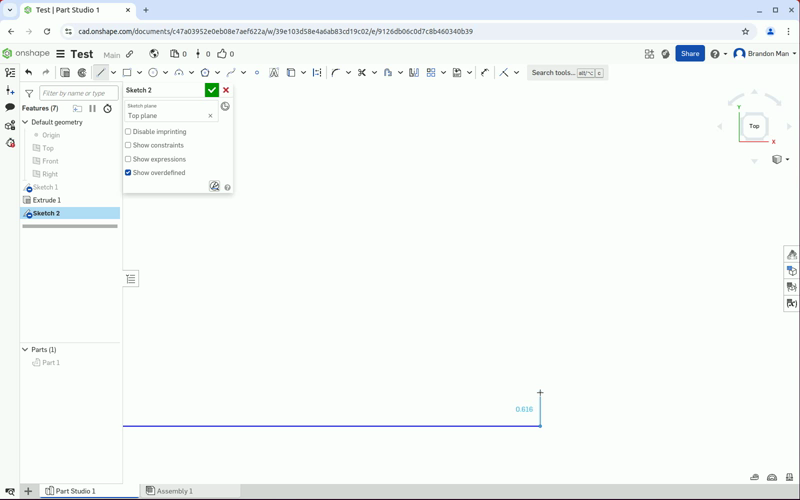
scroll(-6)
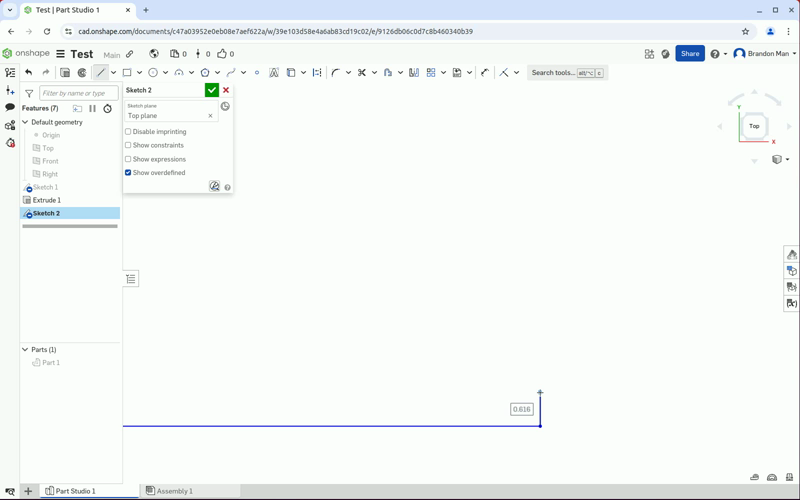
scroll(-6)
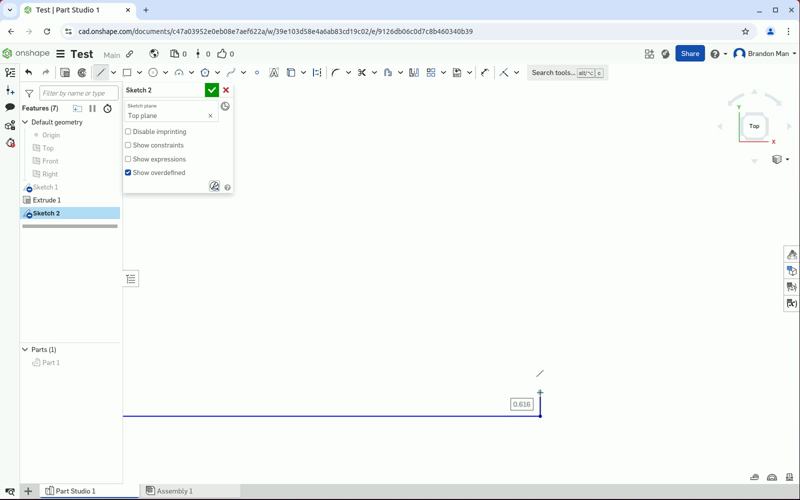
scroll(-6)
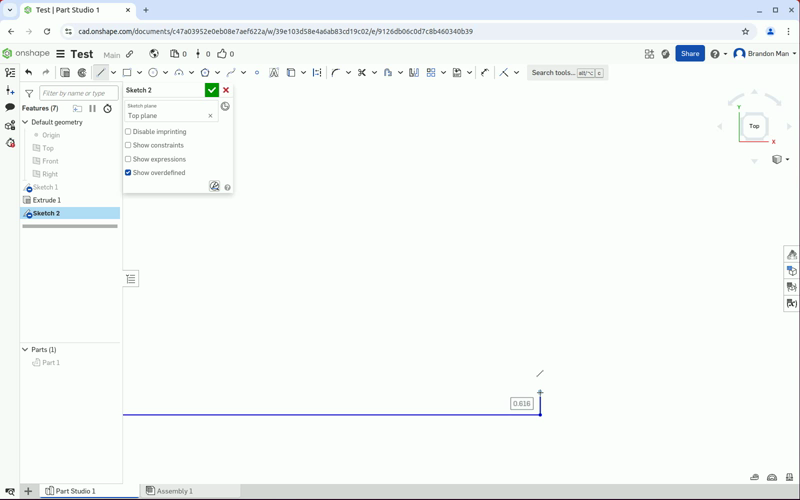
scroll(-6)
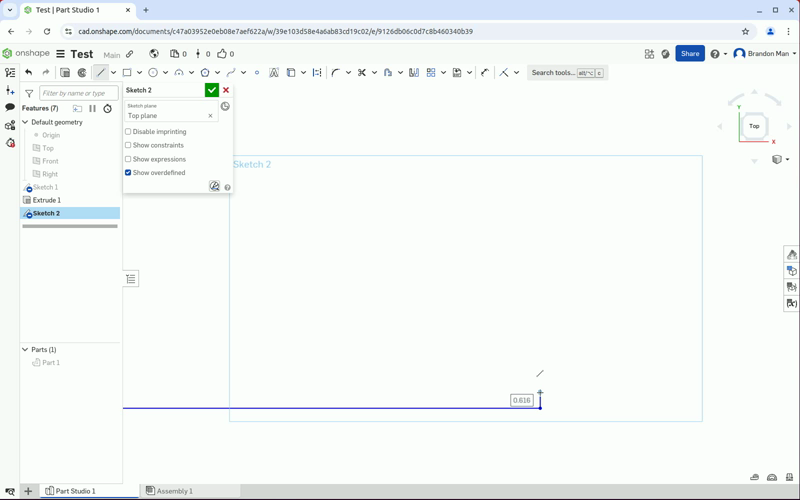
scroll(-6)
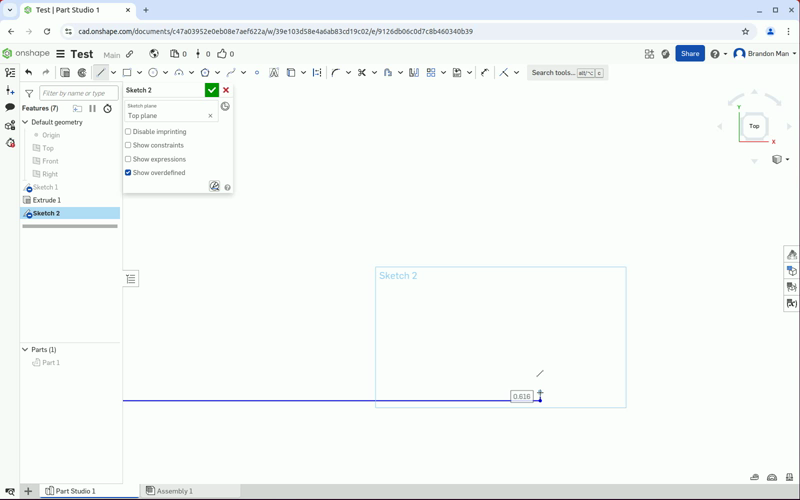
scroll(-6)
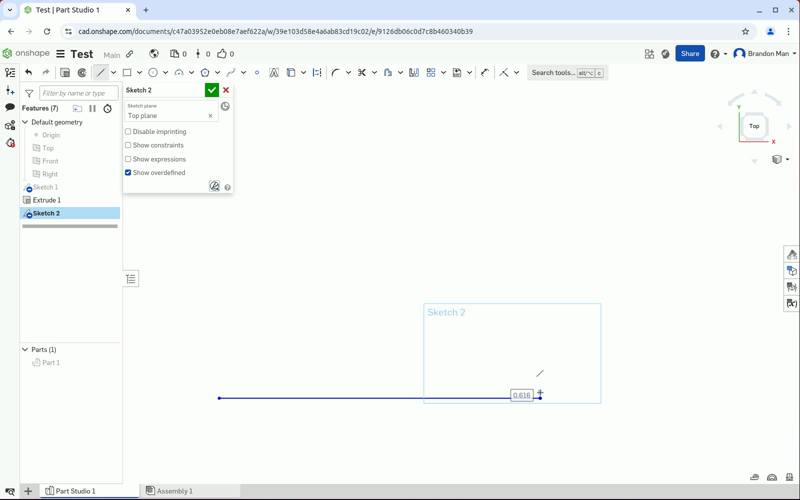
scroll(-6)
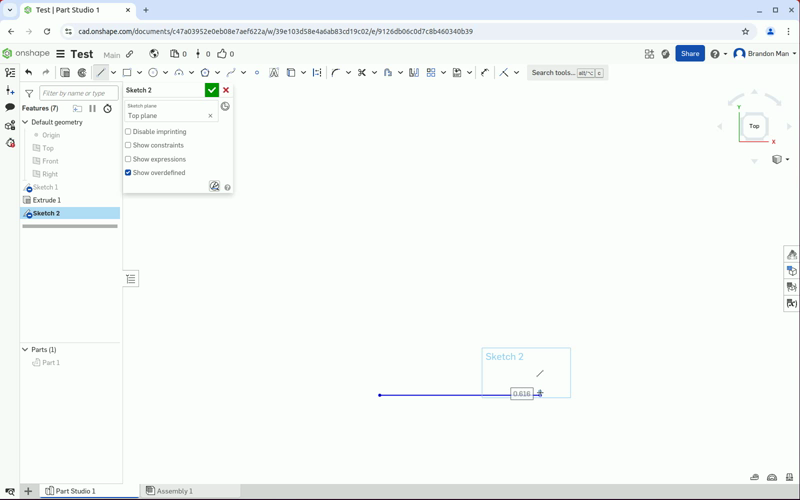
key_up(shift)
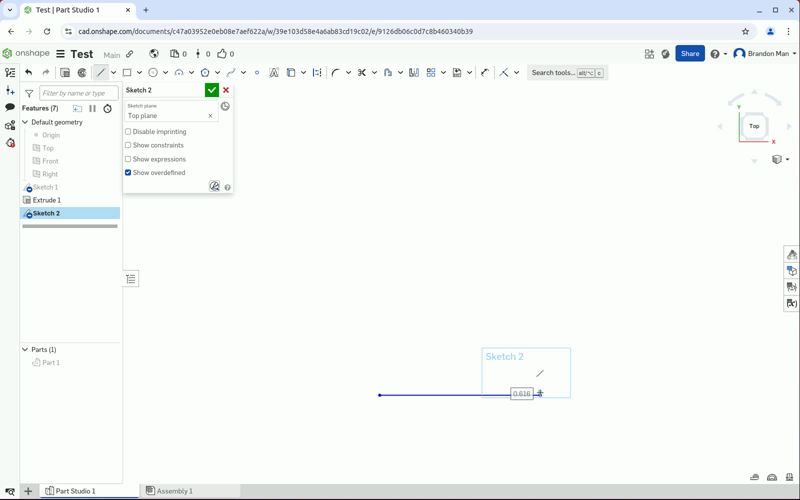
key_down(shift)
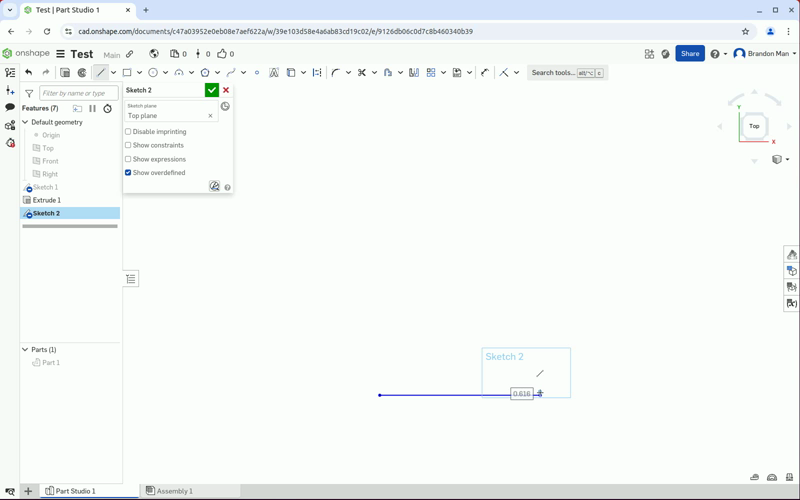
mouse_move(570, 392)
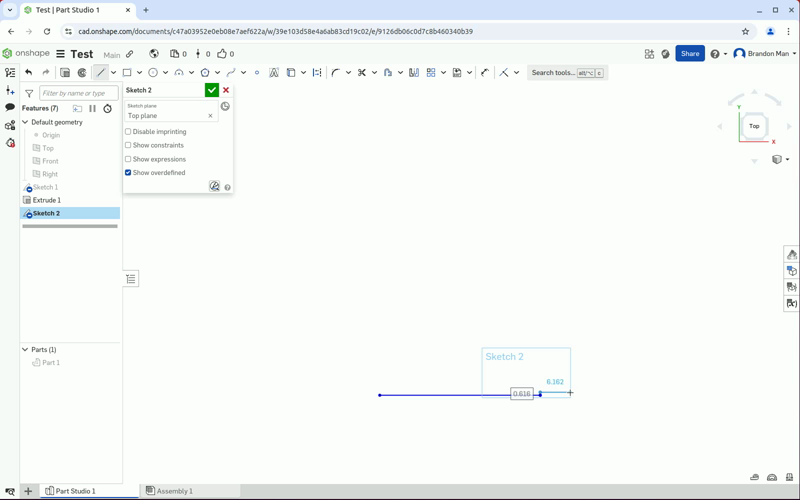
mouse_move(536, 392)
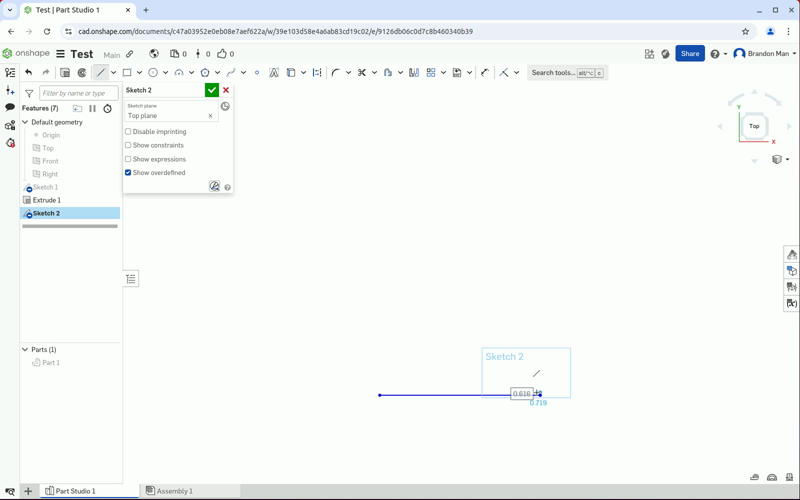
scroll(6)
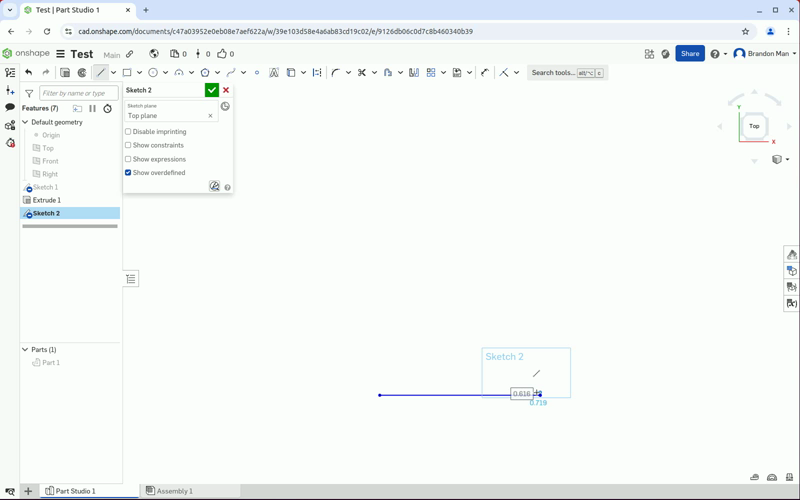
scroll(6)
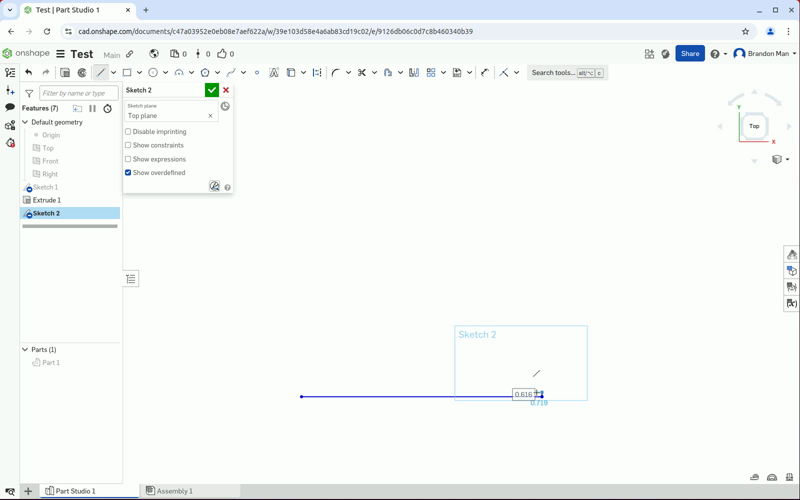
scroll(6)
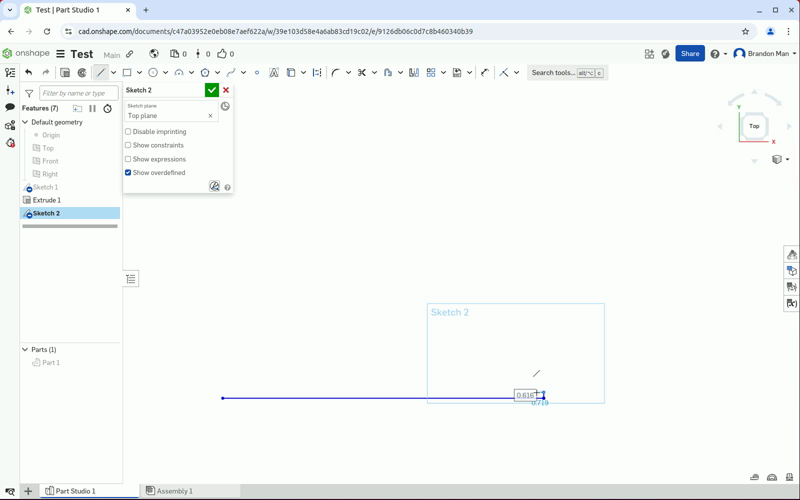
scroll(6)
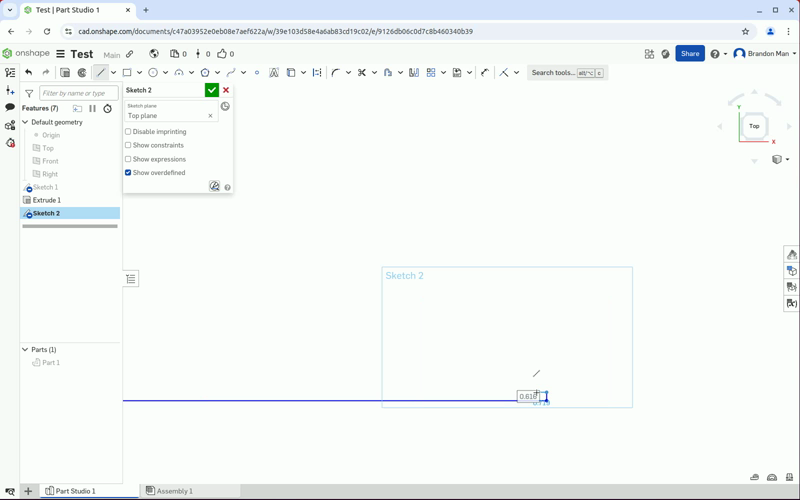
scroll(6)
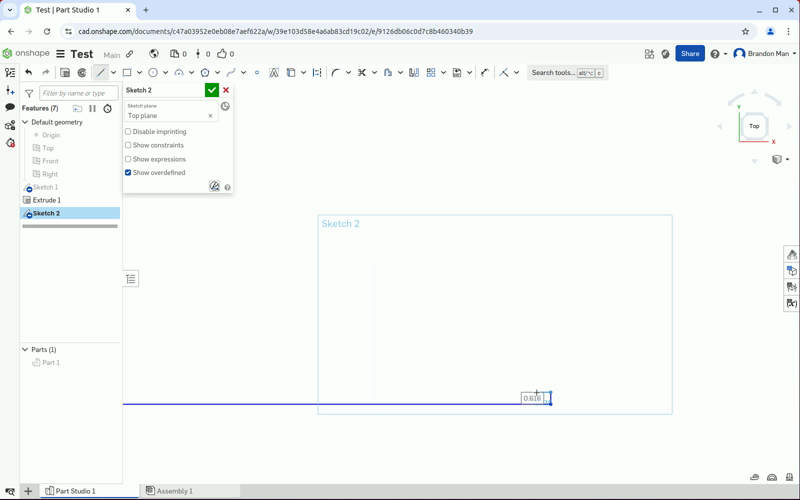
scroll(6)
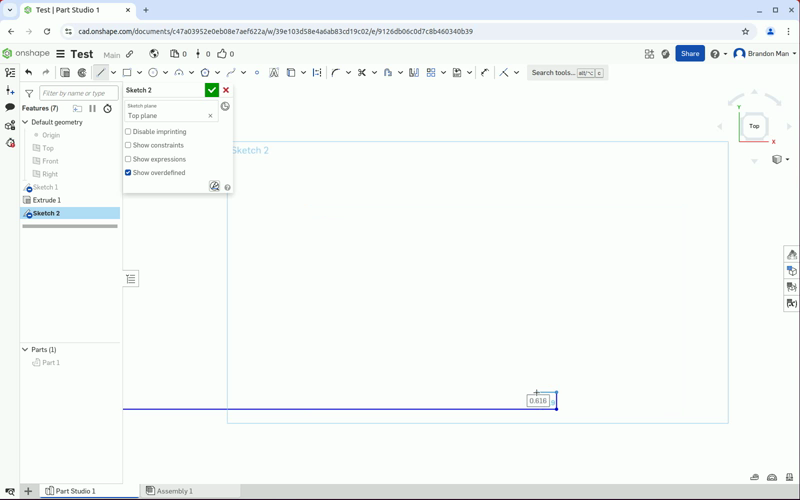
scroll(6)
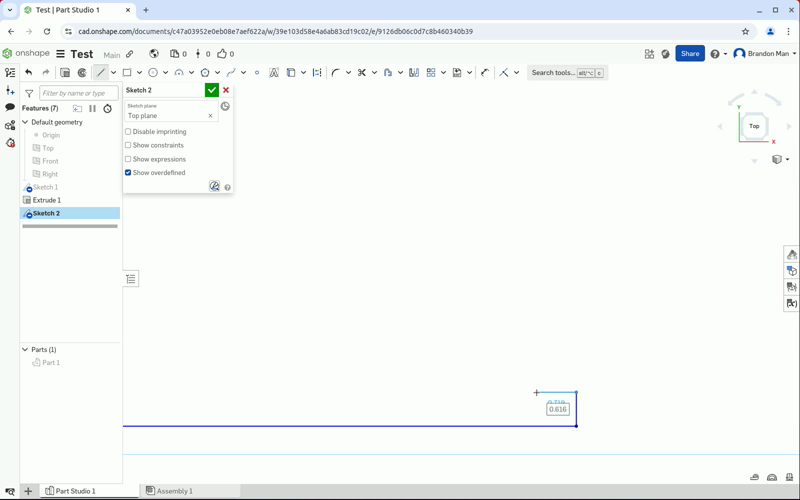
click(536, 392)
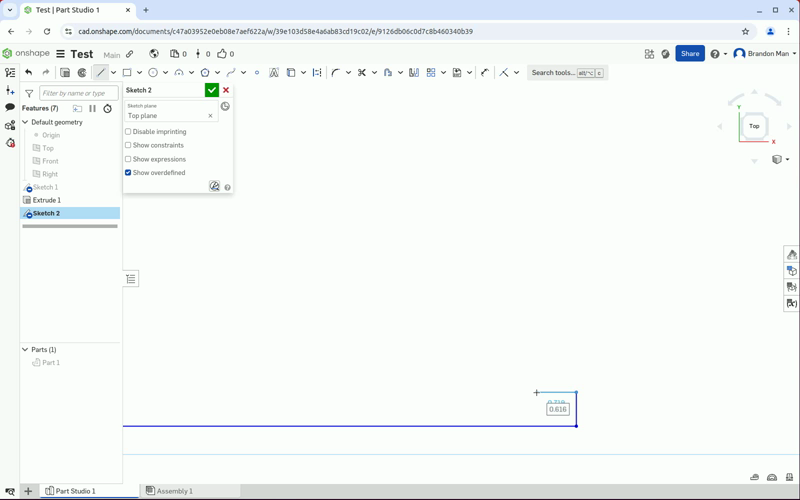
scroll(-6)
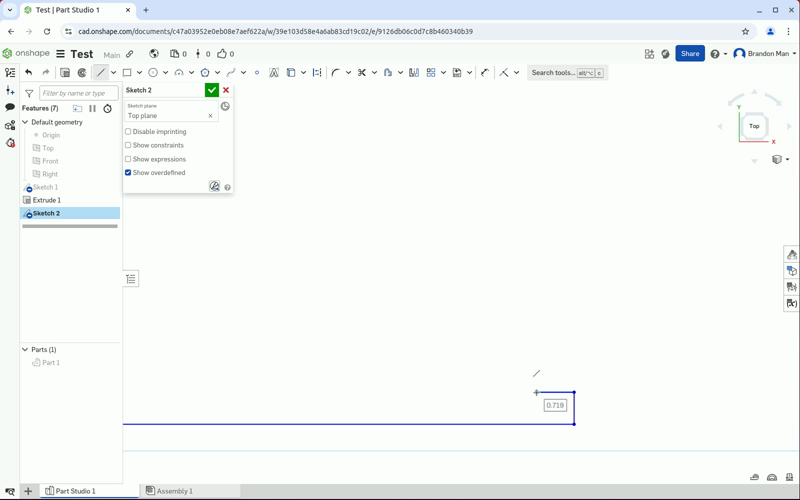
scroll(-6)
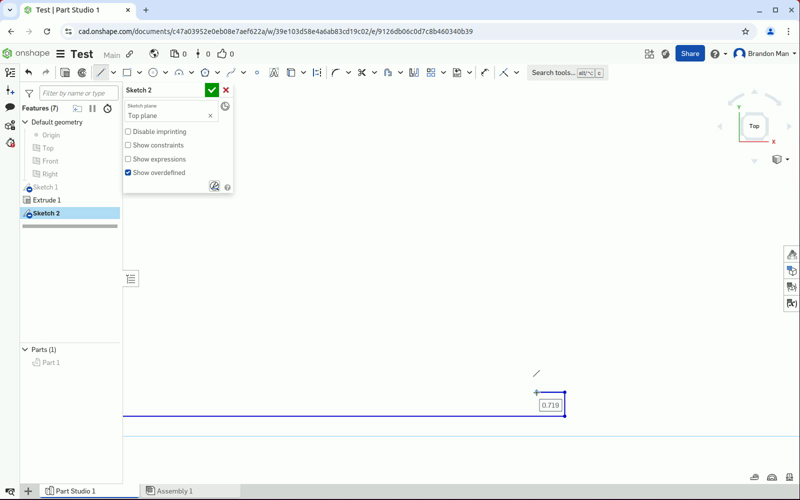
scroll(-6)
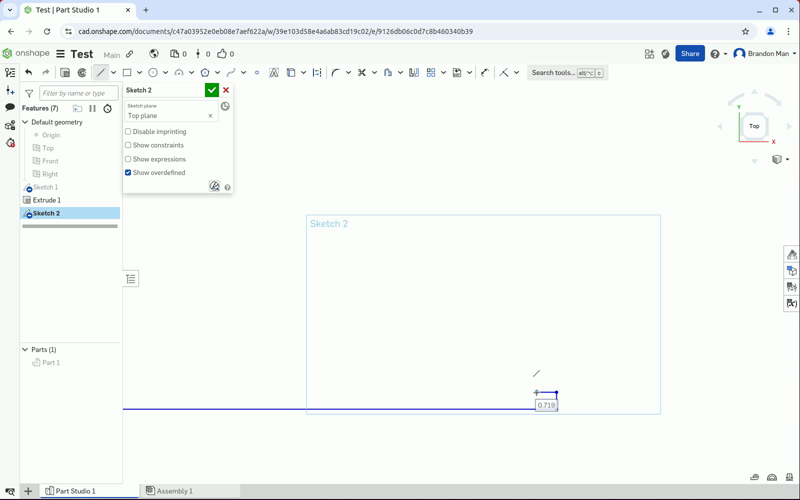
scroll(-6)
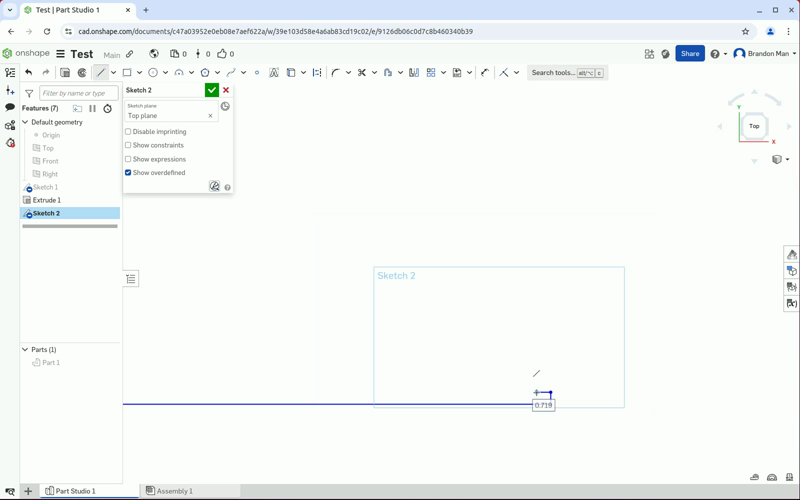
scroll(-6)
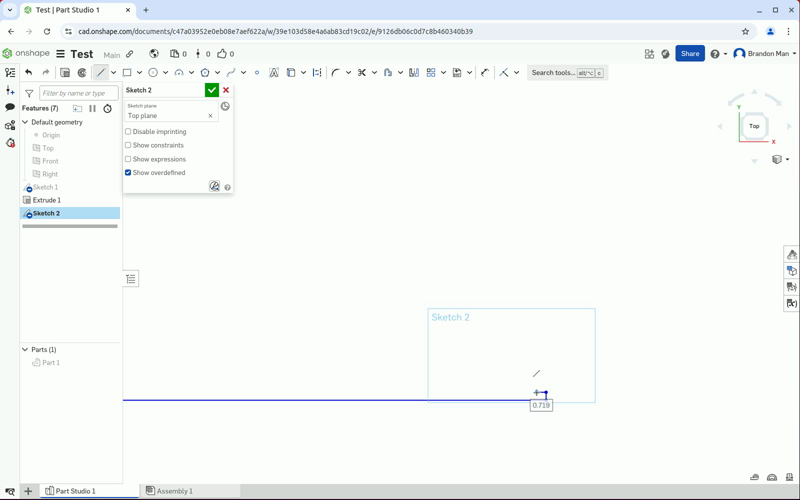
scroll(-6)
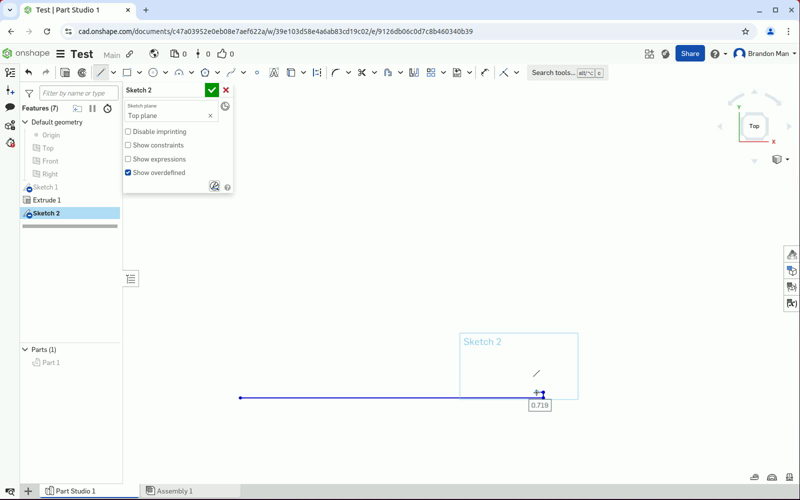
scroll(-6)
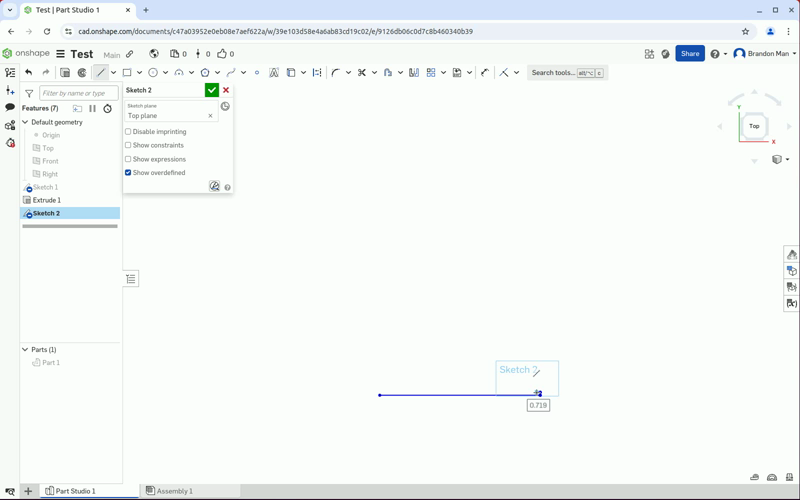
key_up(shift)
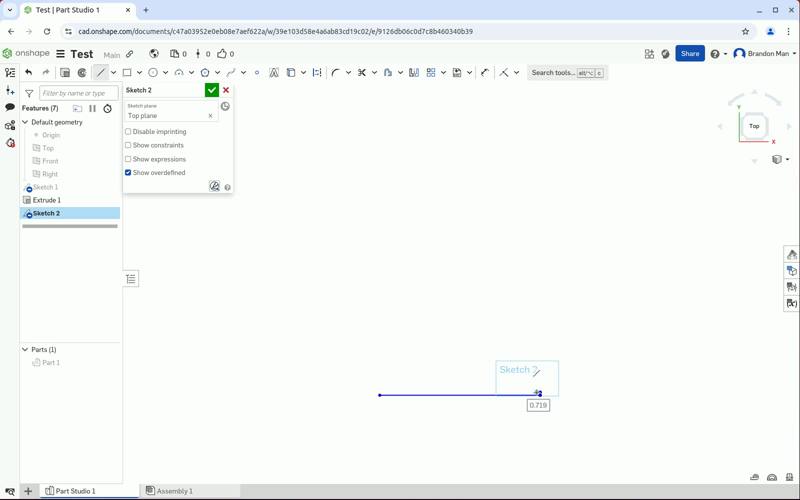
key_down(shift)
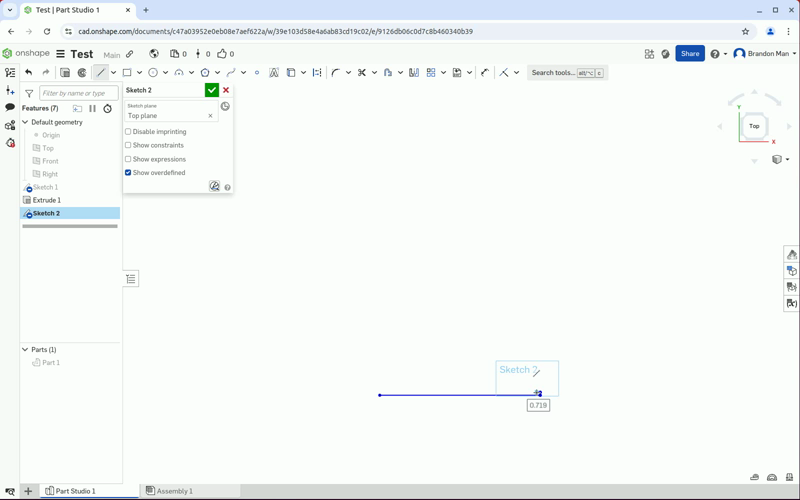
mouse_move(566, 392)
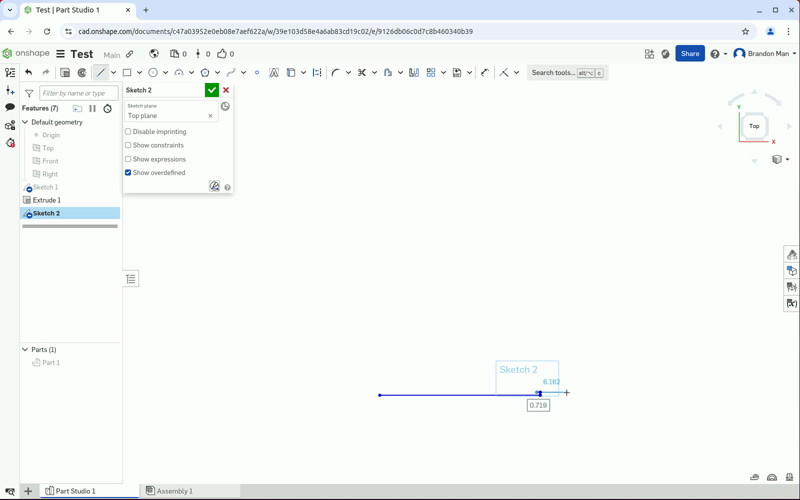
mouse_move(536, 390)
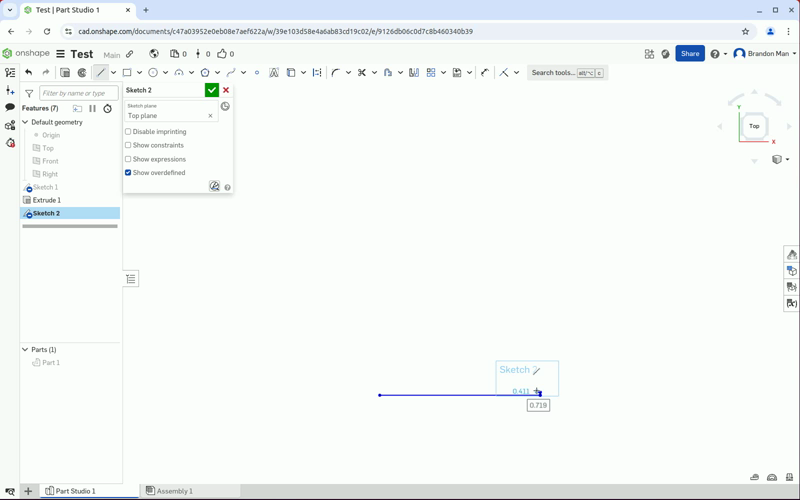
scroll(6)
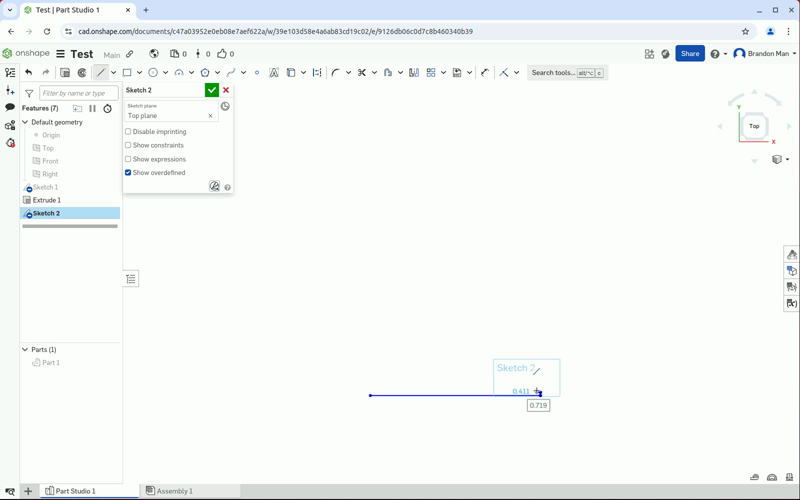
scroll(6)
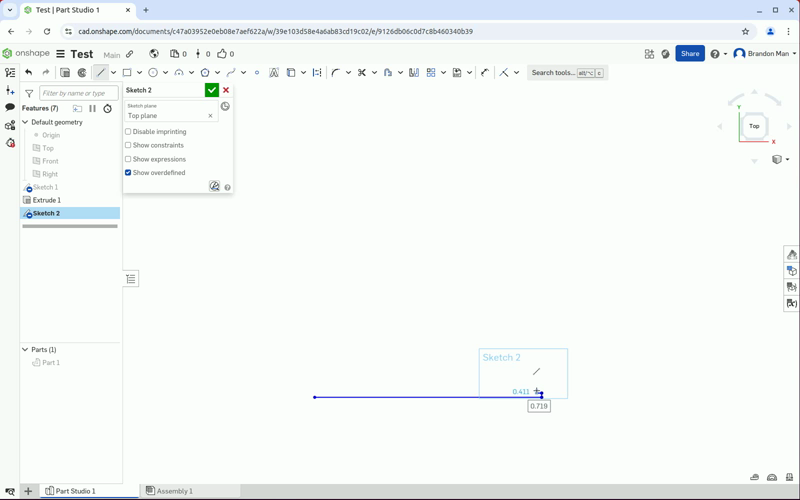
scroll(6)
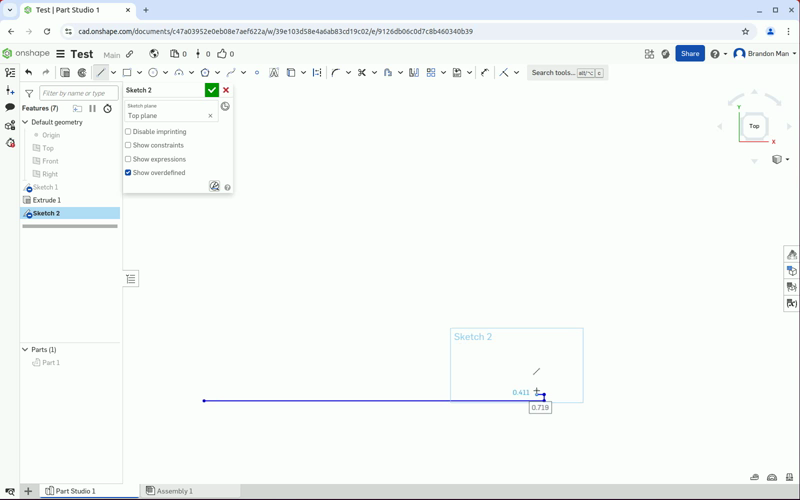
scroll(6)
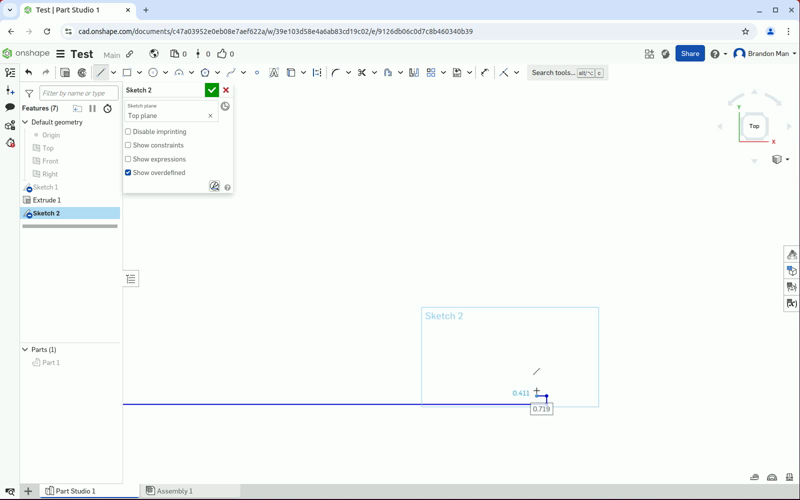
scroll(6)
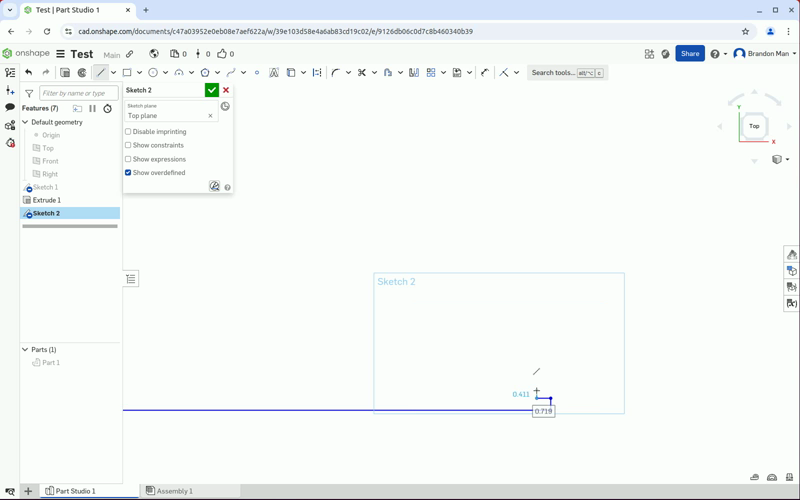
scroll(6)
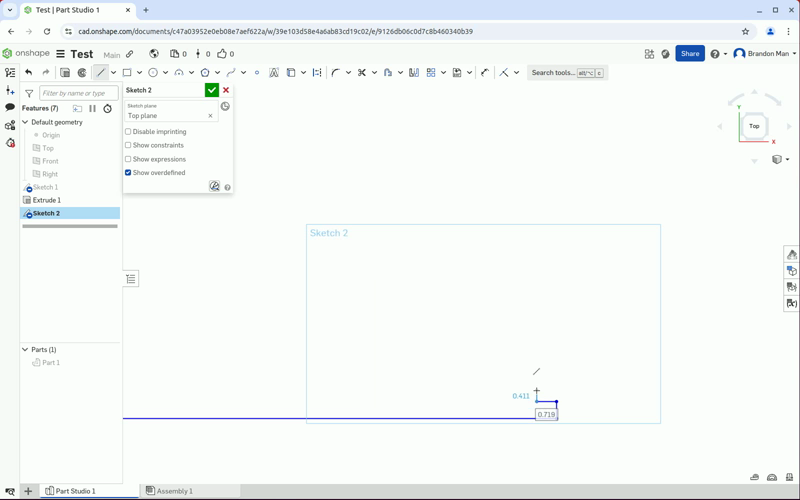
scroll(6)
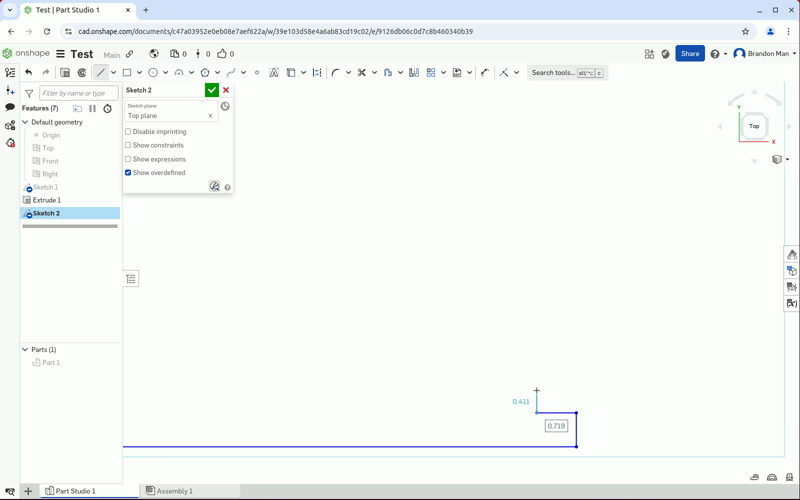
click(536, 390)
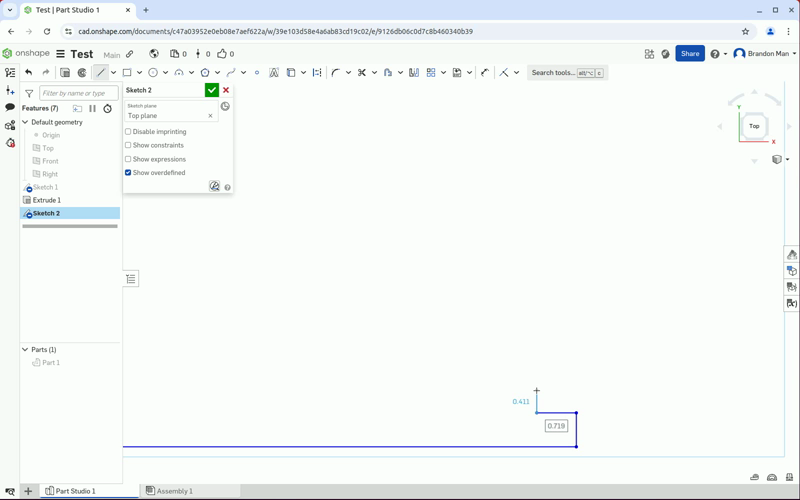
scroll(-6)
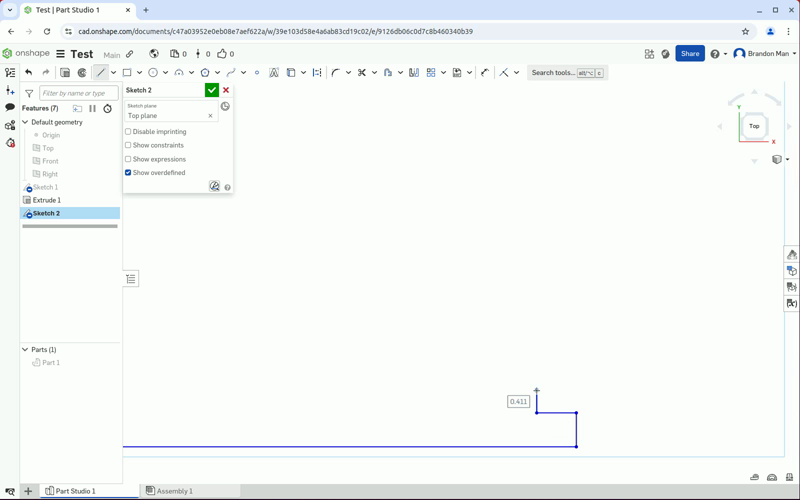
scroll(-6)
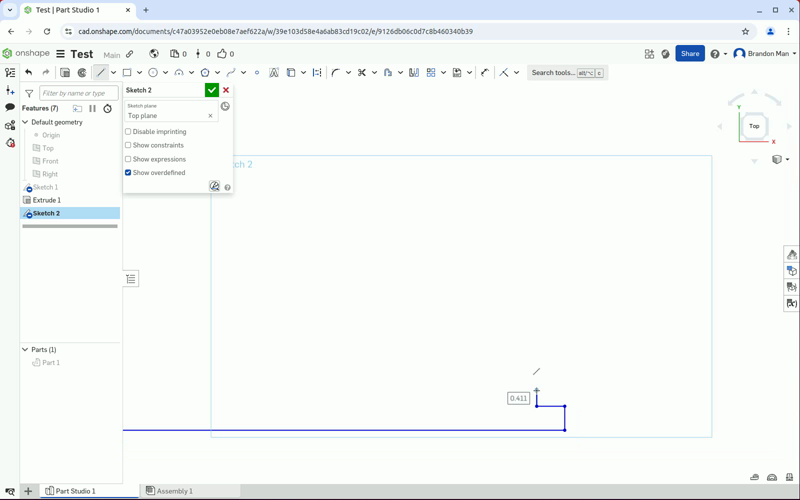
scroll(-6)
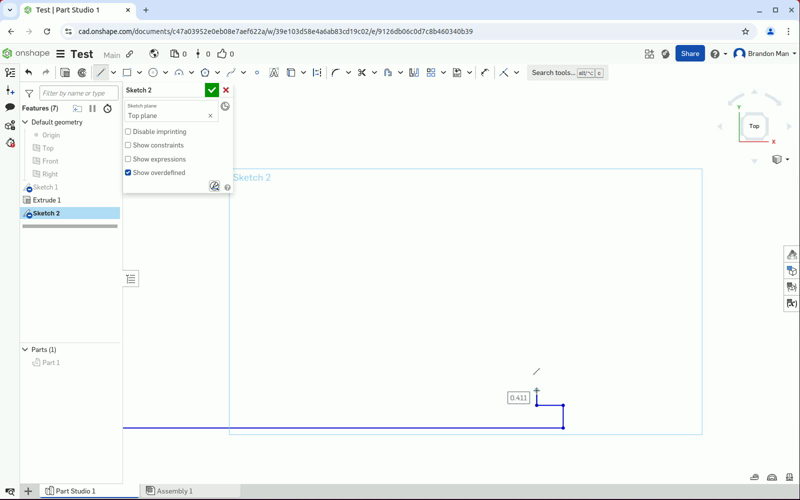
scroll(-6)
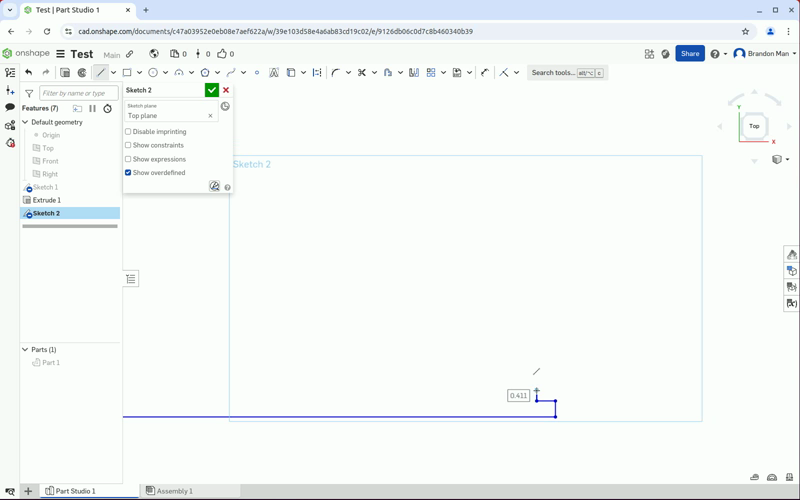
scroll(-6)
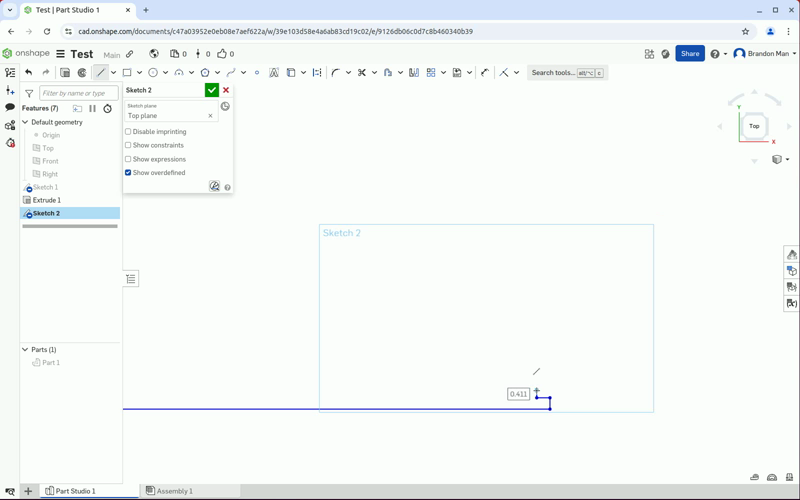
scroll(-6)
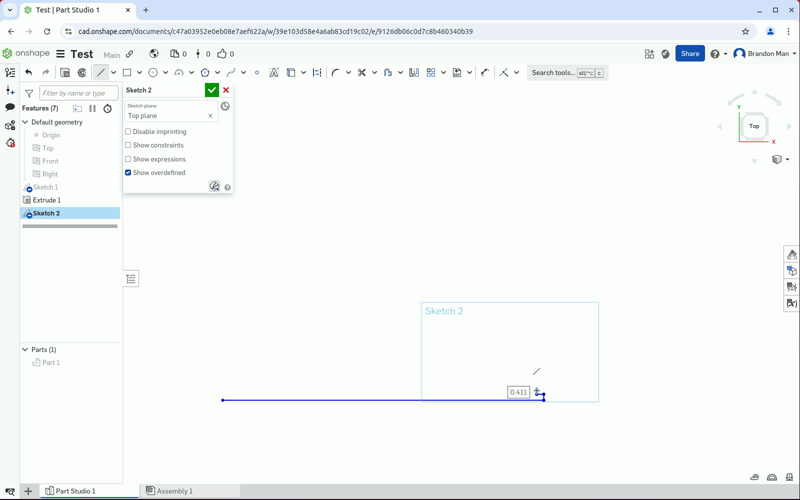
scroll(-6)
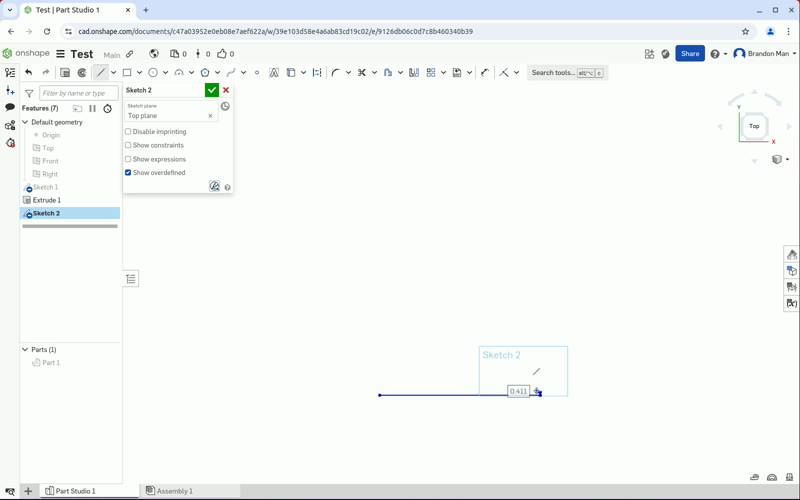
key_up(shift)
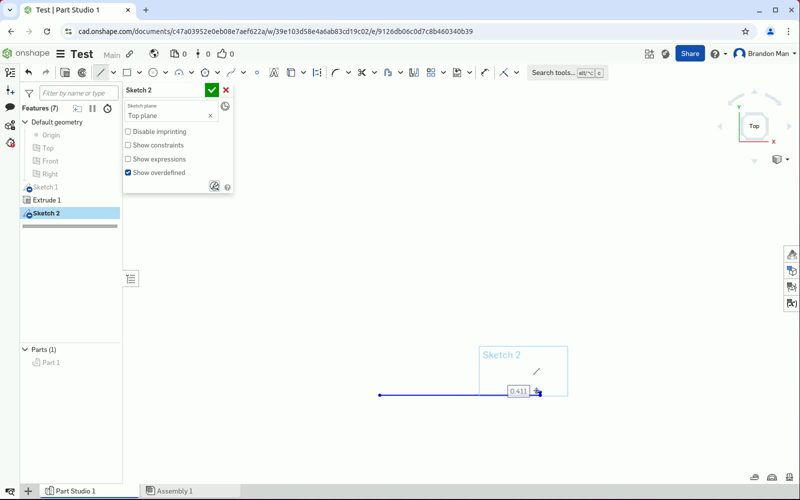
key_down(shift)
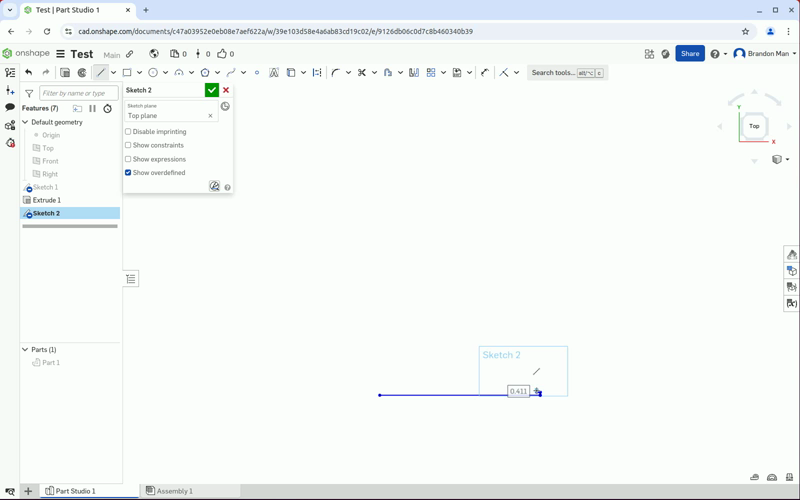
mouse_move(383, 390)
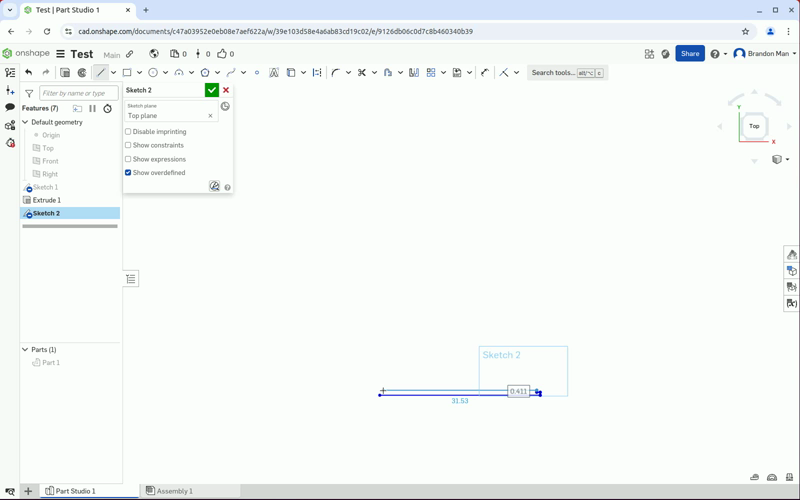
click(383, 390)
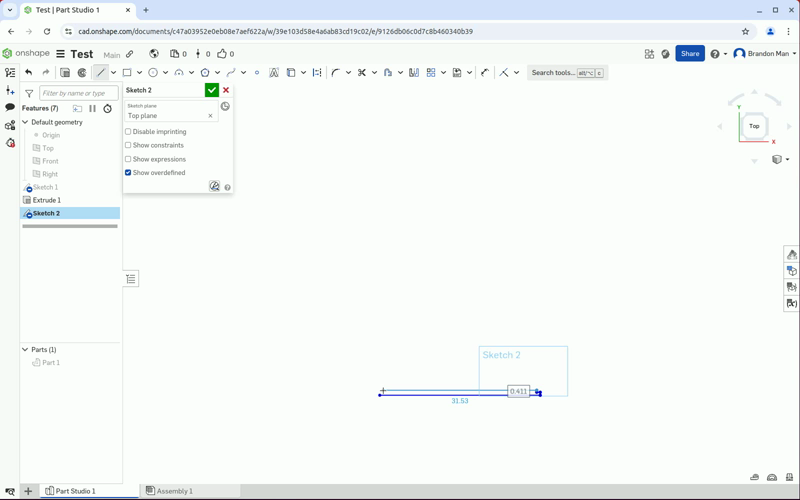
key_up(shift)
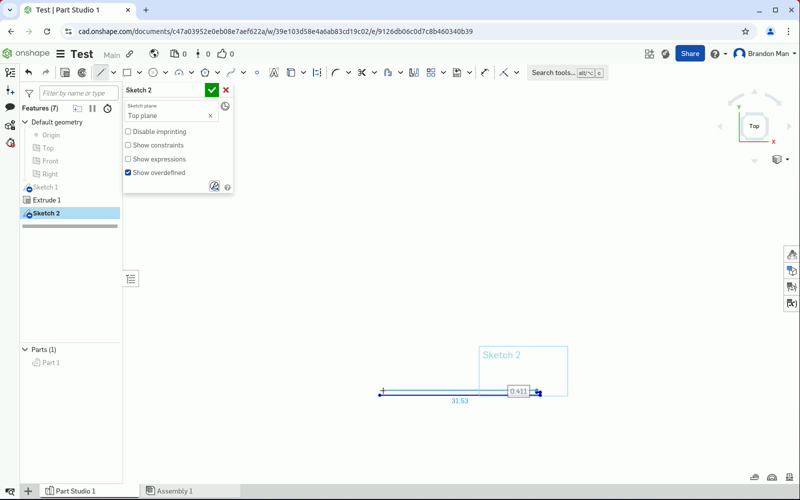
key_down(shift)
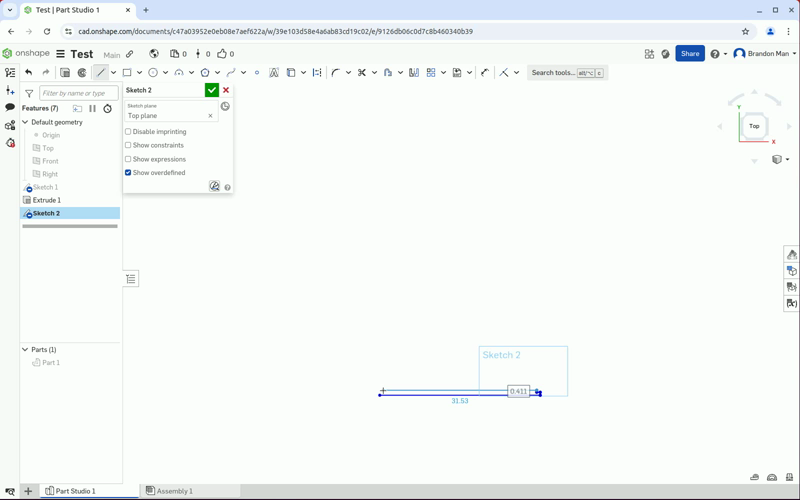
mouse_move(413, 390)
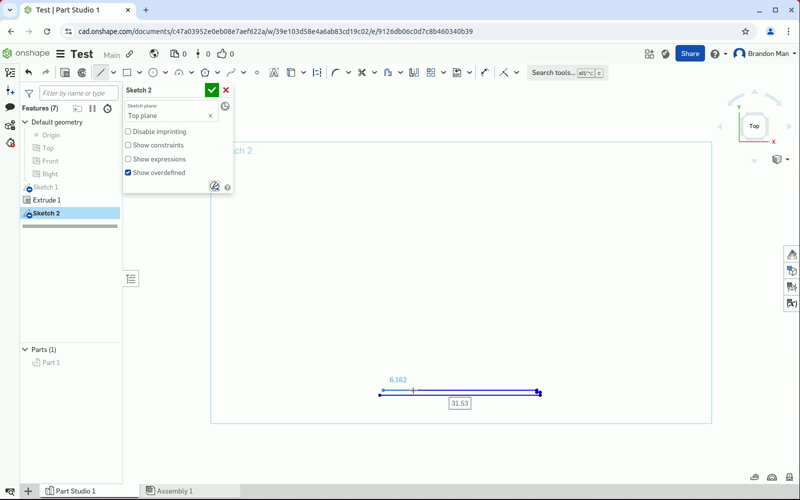
mouse_move(383, 392)
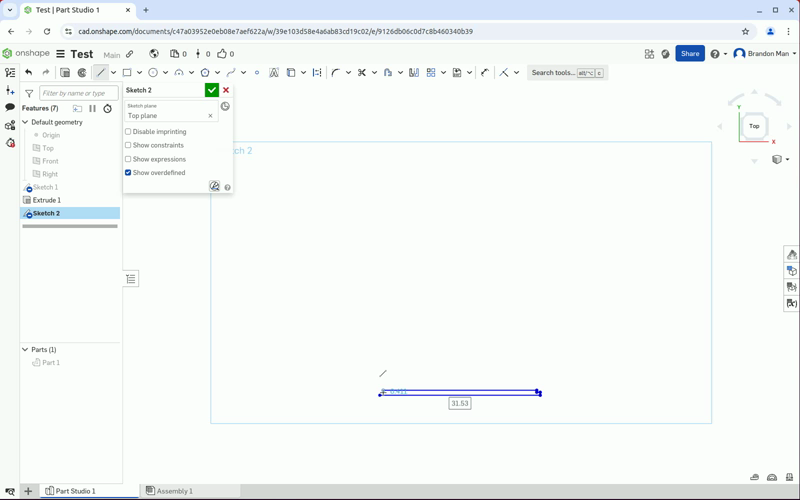
scroll(6)
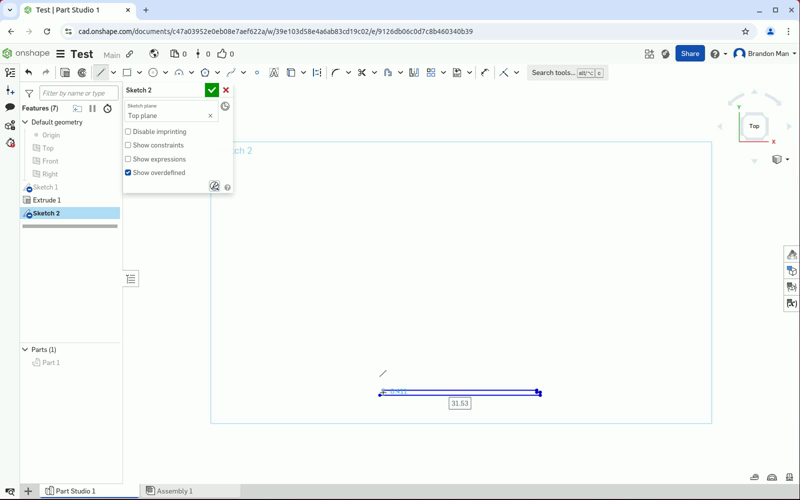
scroll(6)
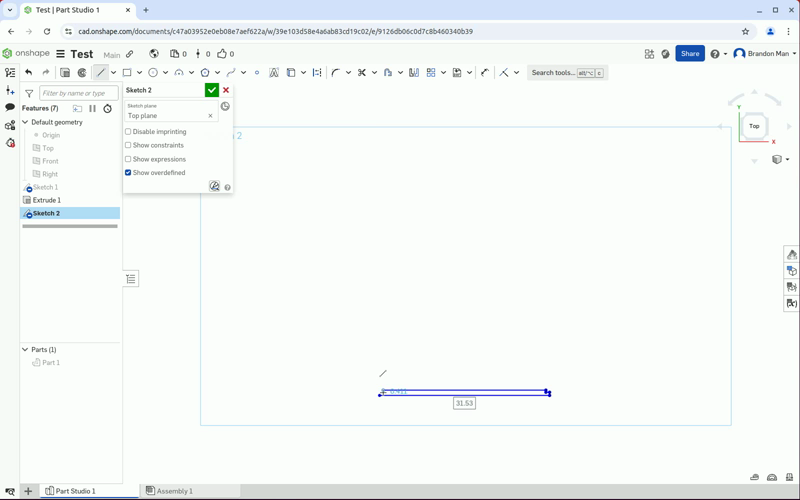
scroll(6)
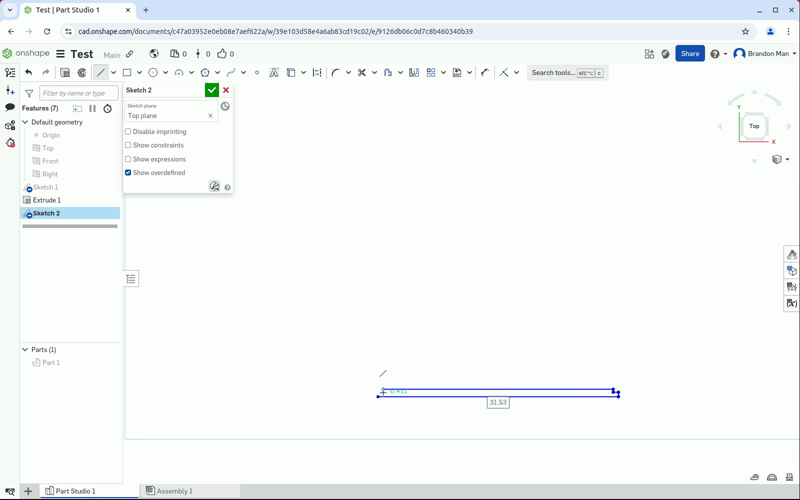
scroll(6)
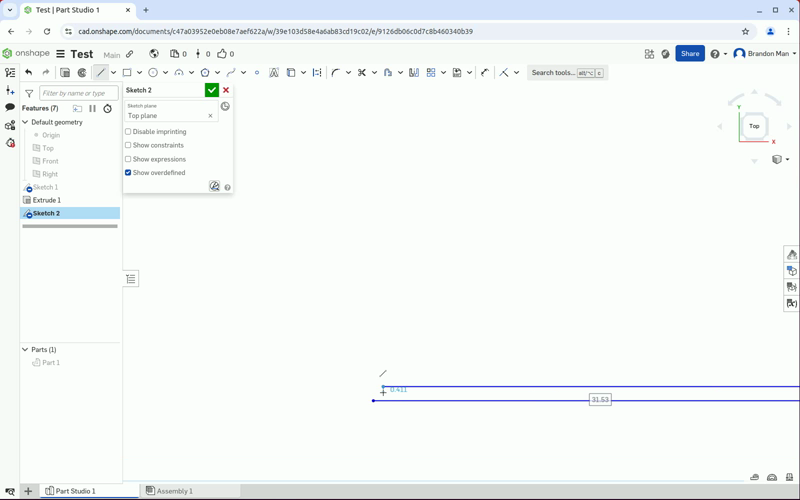
scroll(6)
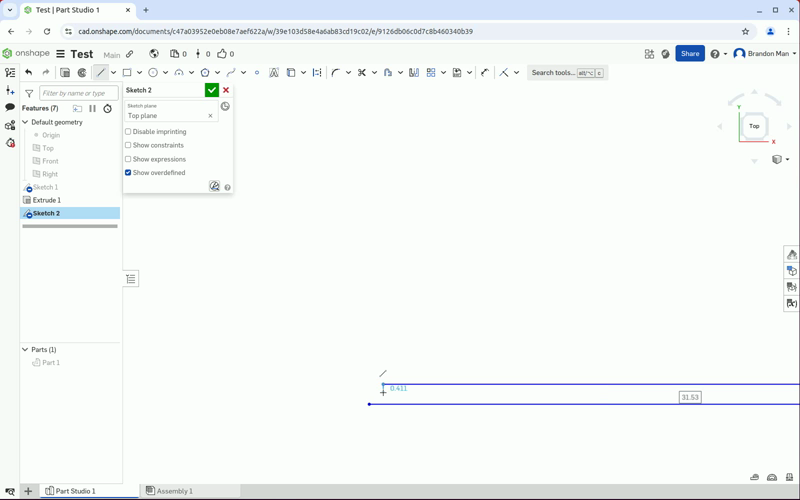
scroll(6)
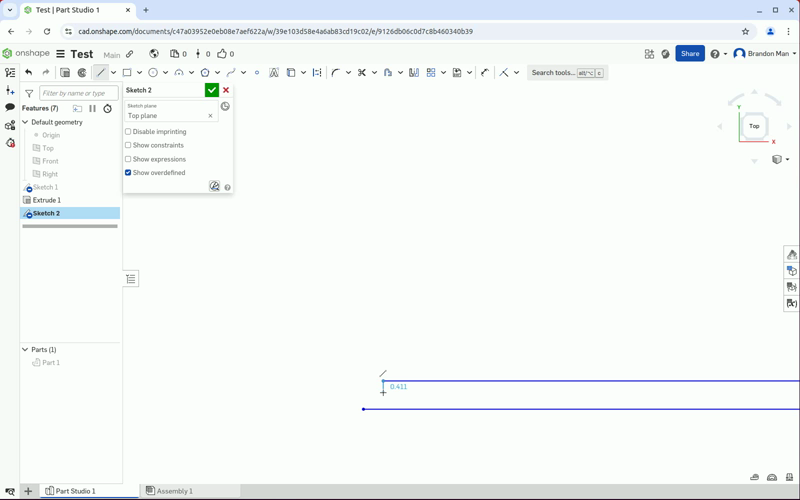
scroll(6)
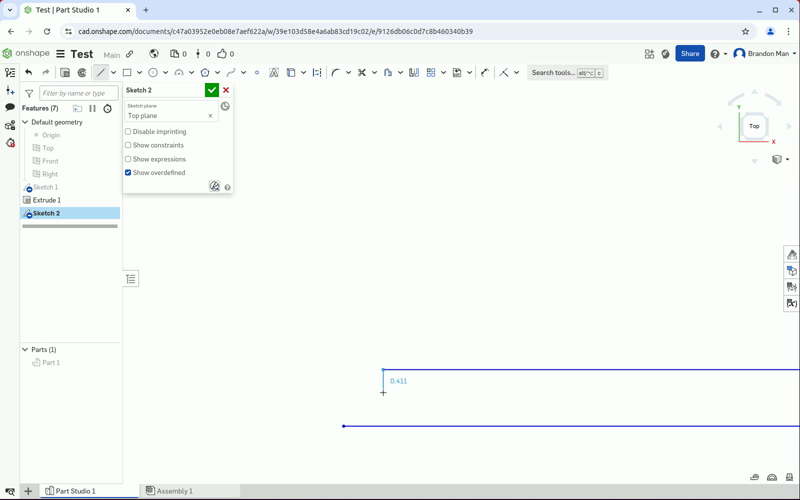
click(383, 392)
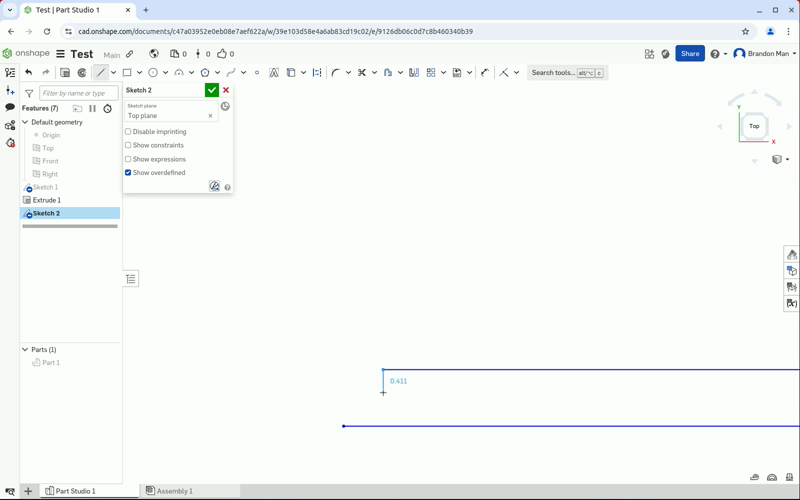
scroll(-6)
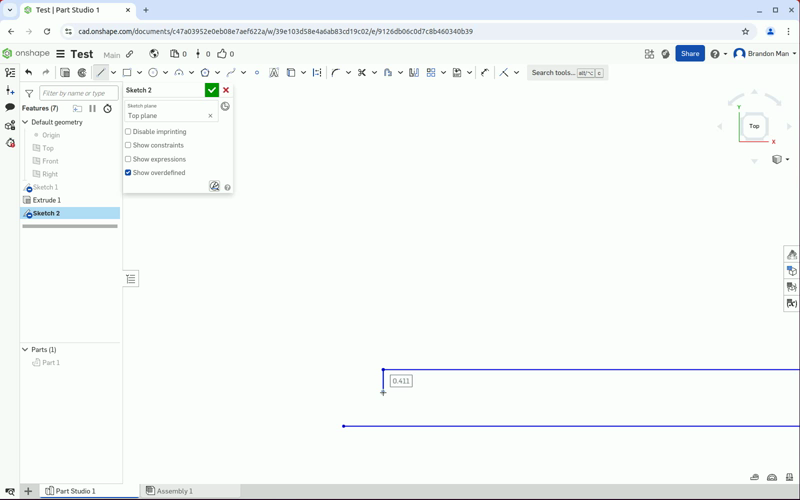
scroll(-6)
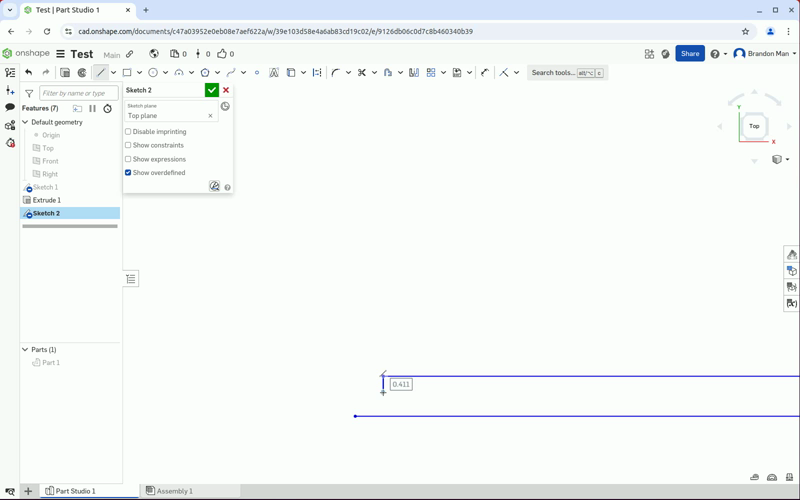
scroll(-6)
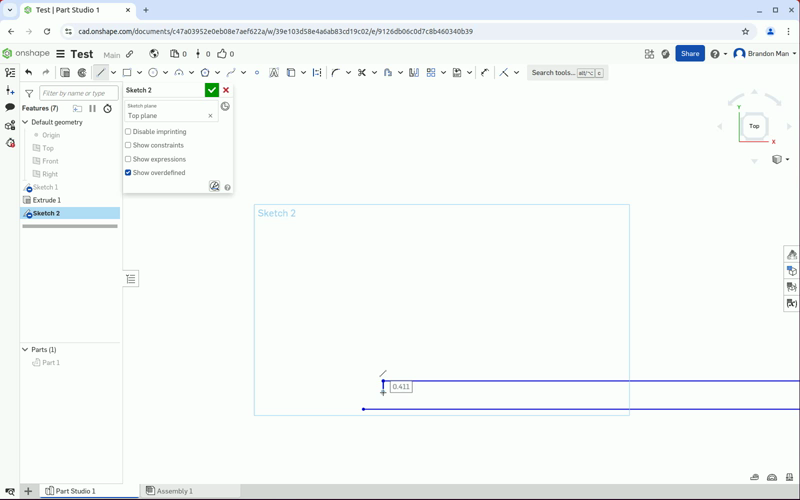
scroll(-6)
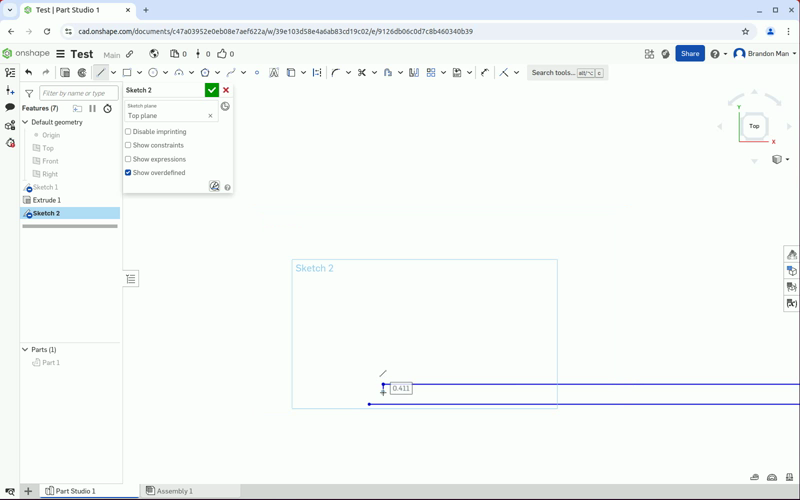
scroll(-6)
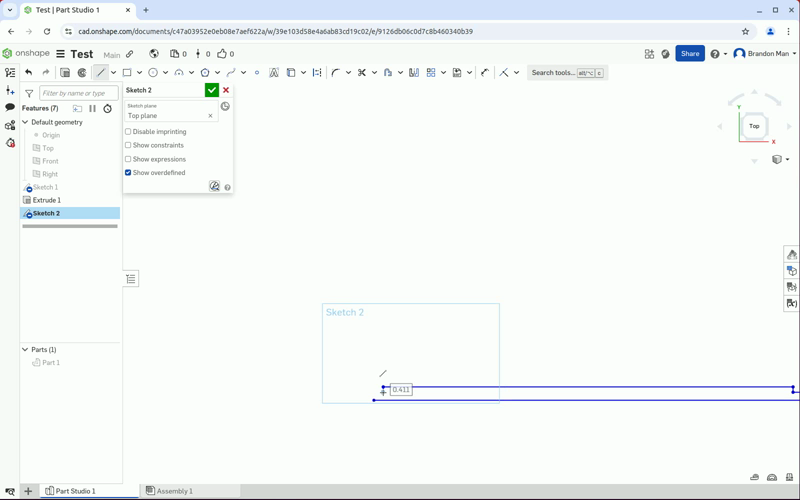
scroll(-6)
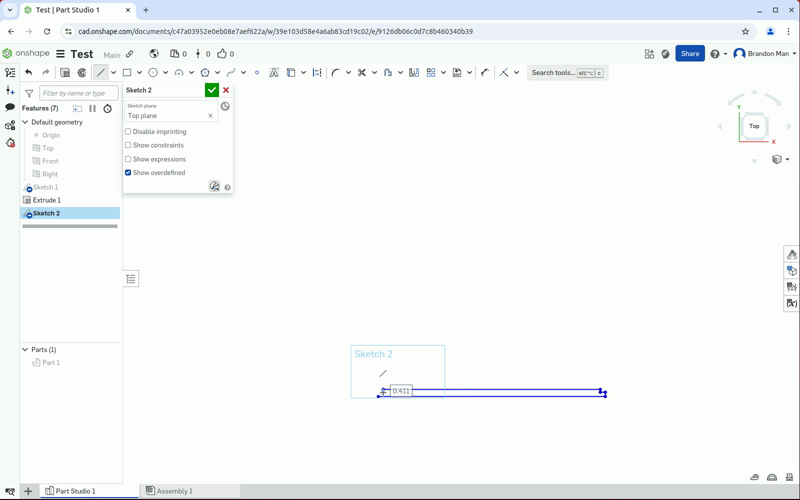
scroll(-6)
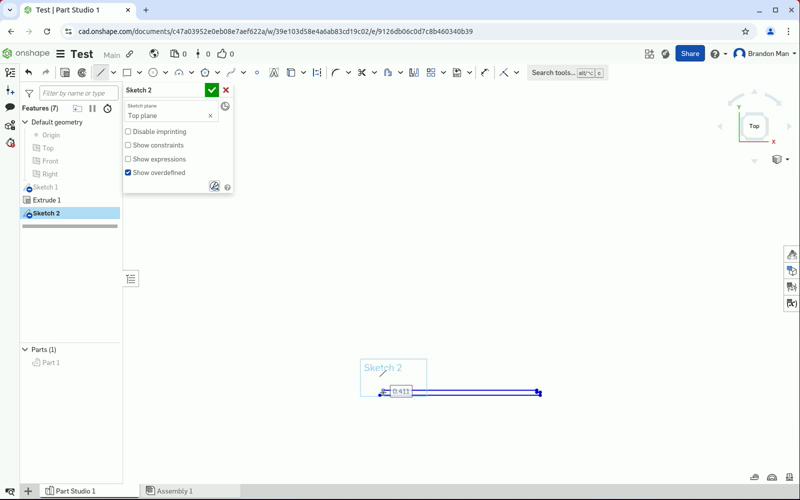
key_up(shift)
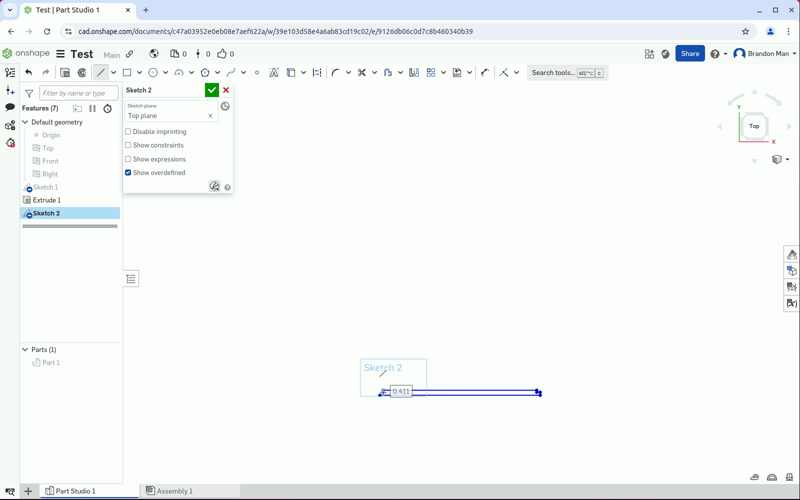
key_down(shift)
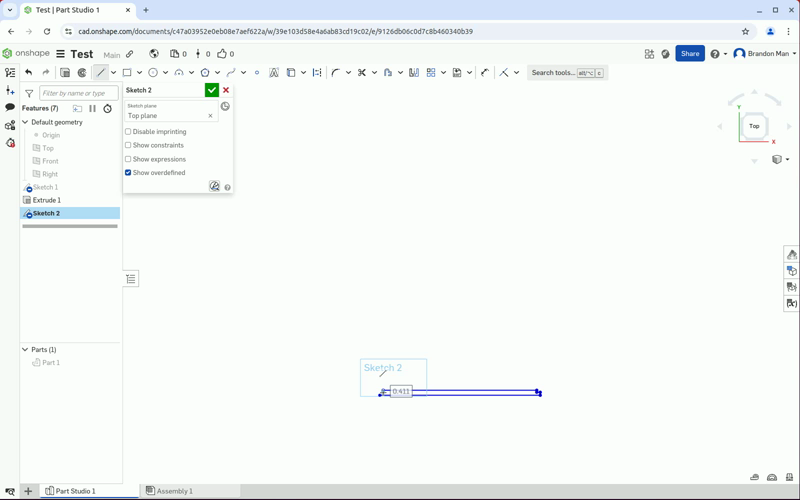
mouse_move(413, 392)
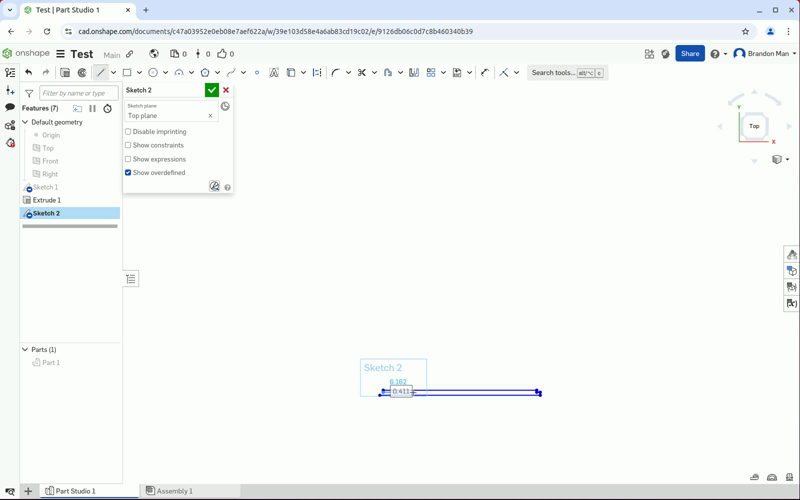
mouse_move(379, 392)
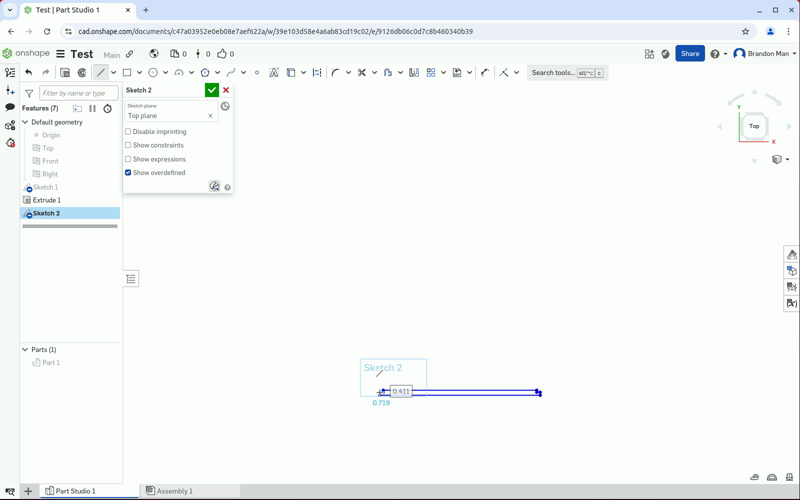
scroll(6)
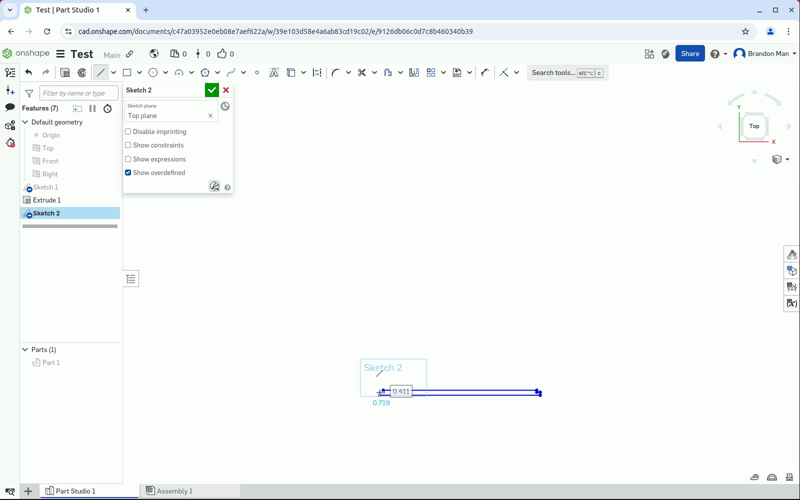
scroll(6)
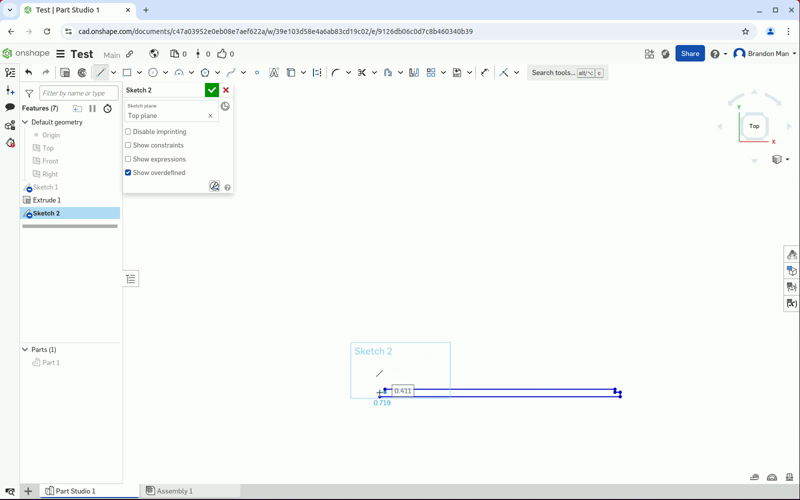
scroll(6)
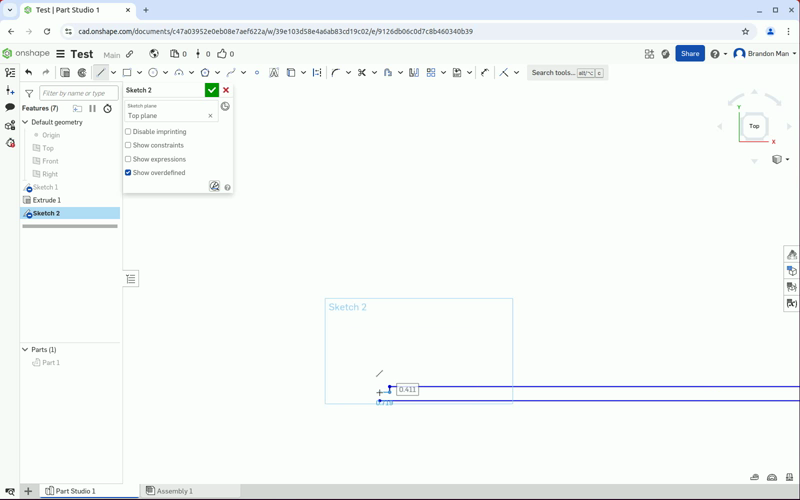
scroll(6)
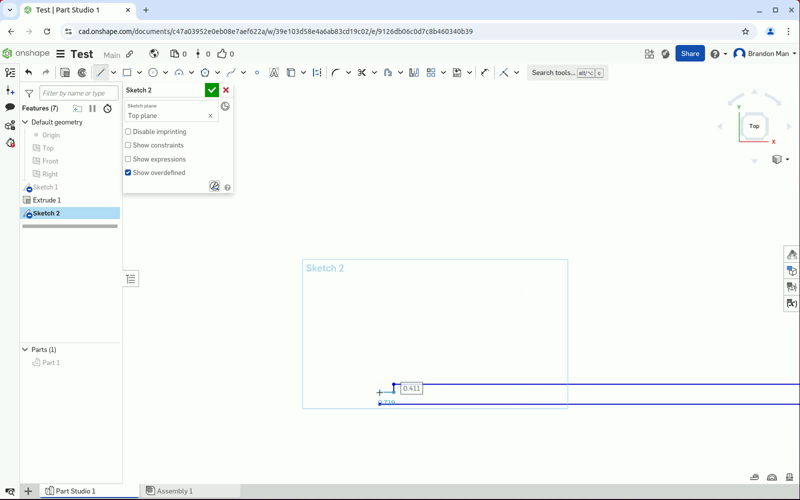
scroll(6)
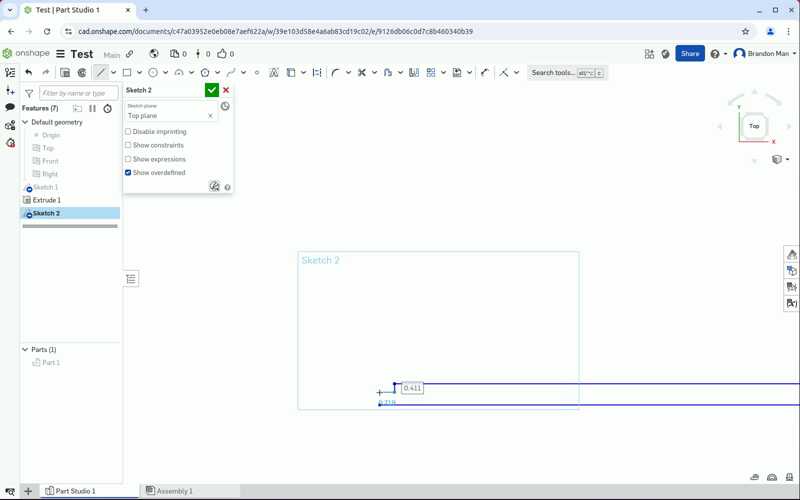
scroll(6)
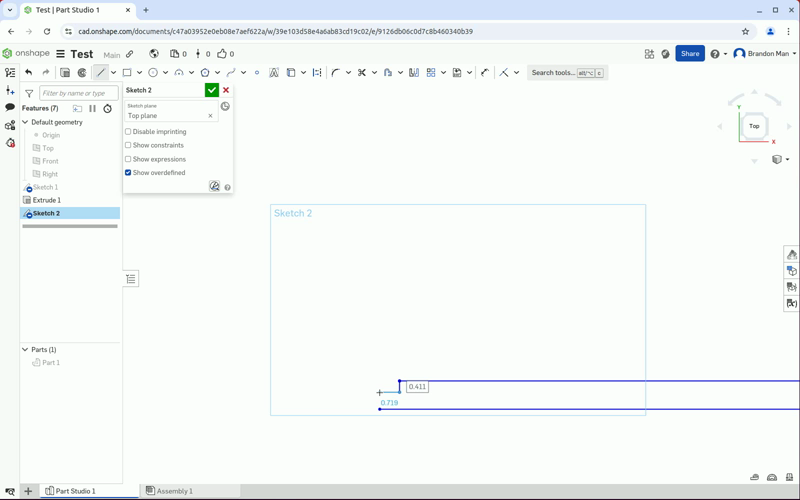
scroll(6)
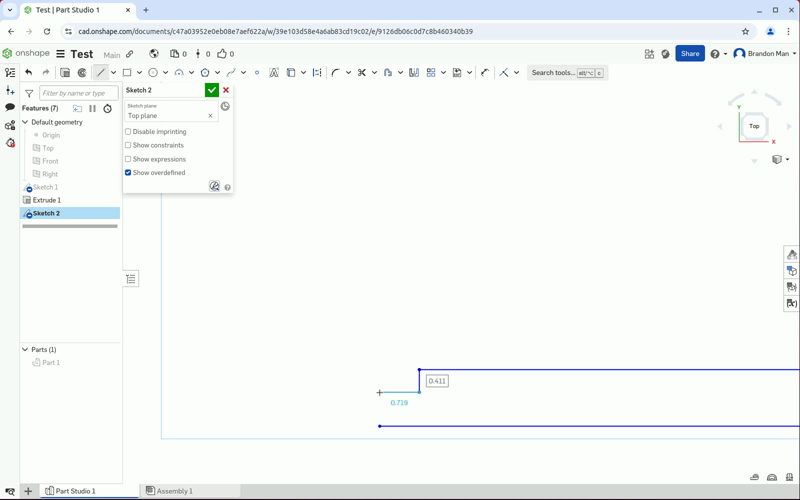
click(379, 392)
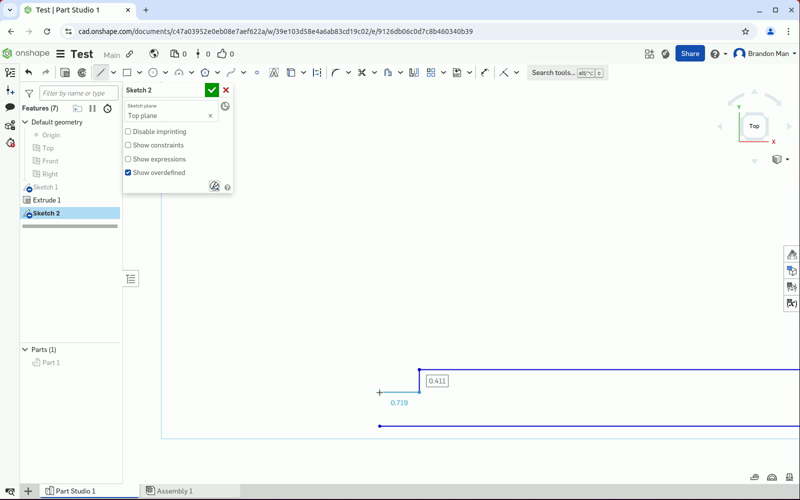
scroll(-6)
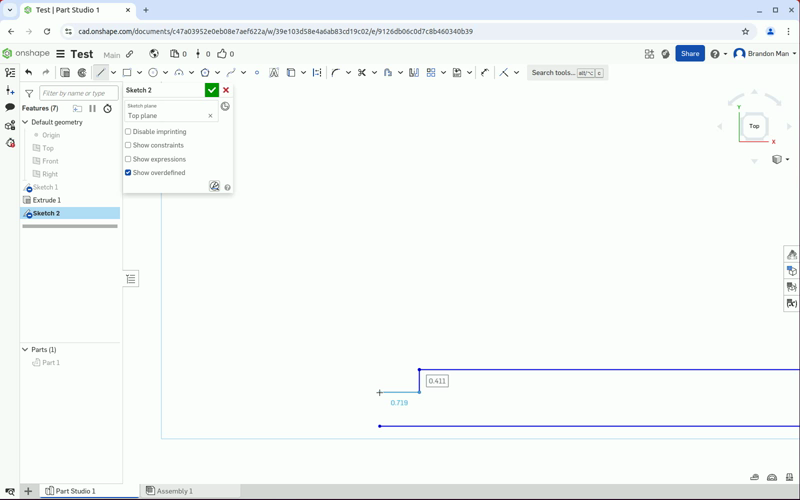
scroll(-6)
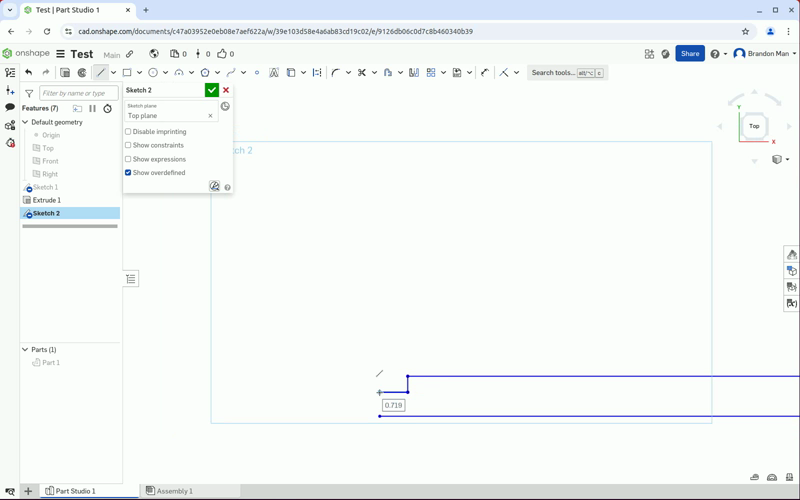
scroll(-6)
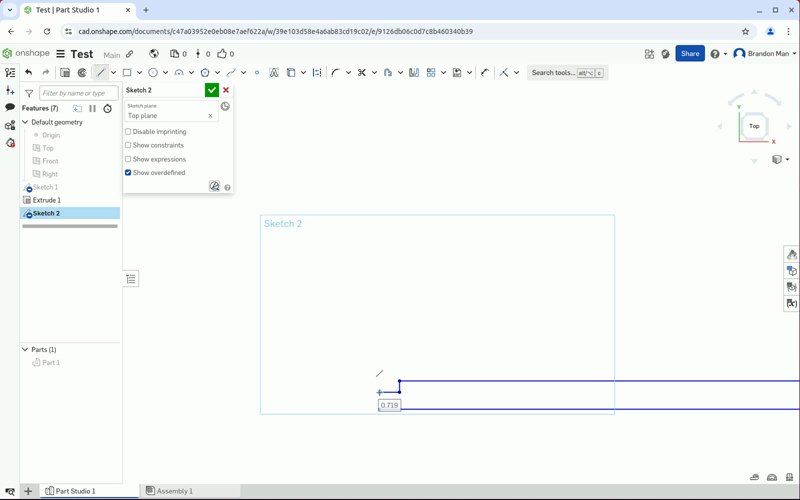
scroll(-6)
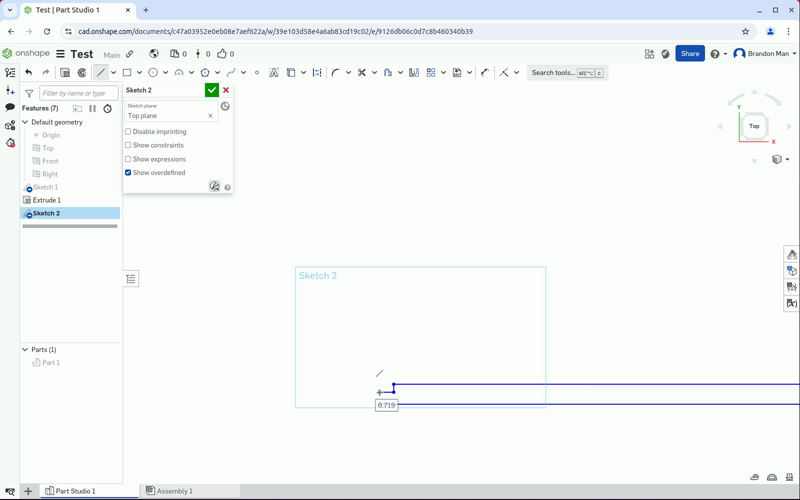
scroll(-6)
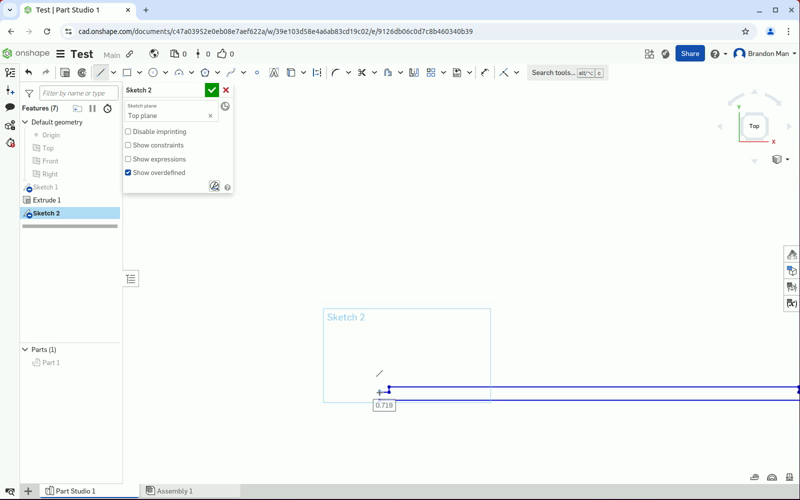
scroll(-6)
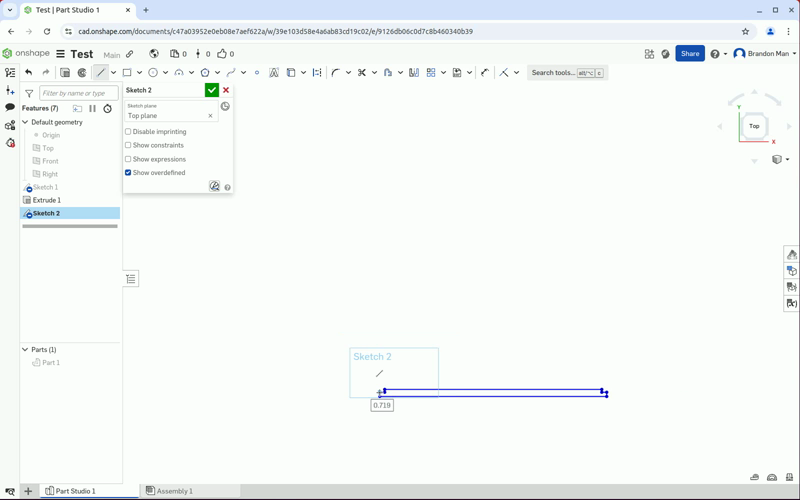
scroll(-6)
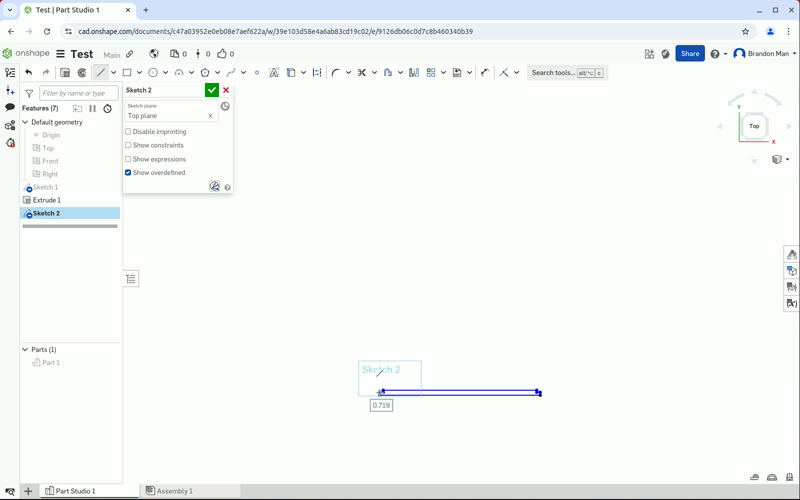
key_up(shift)
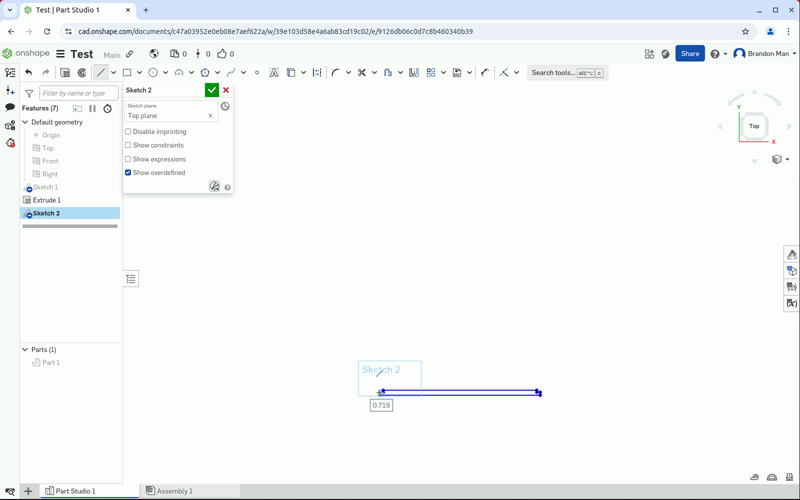
mouse_move(409, 392)
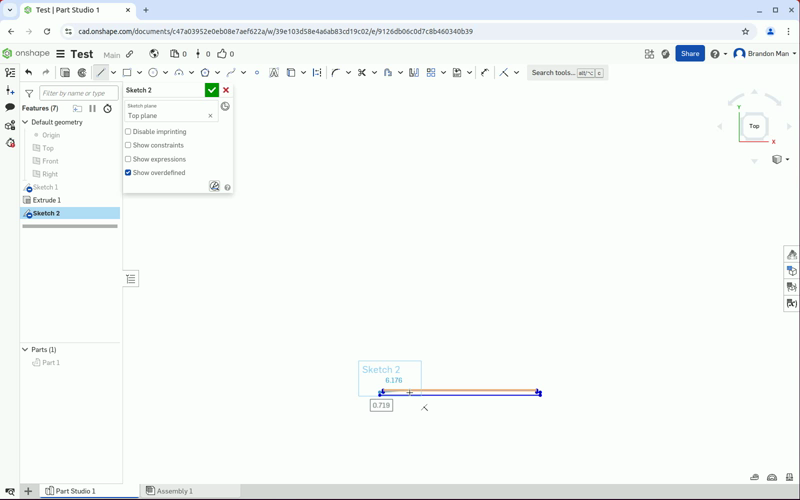
key_down(shift)
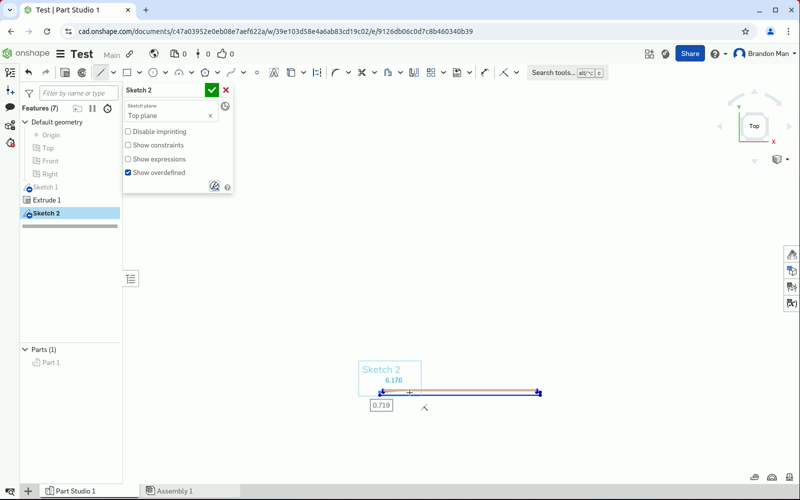
mouse_move(379, 395)
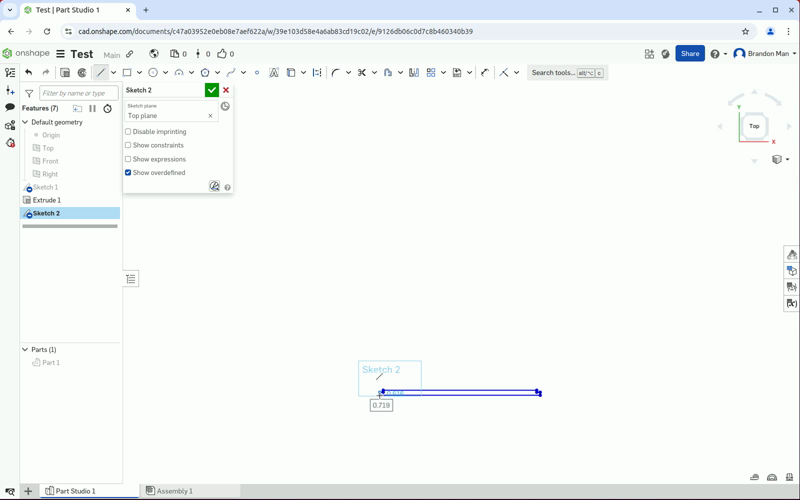
scroll(6)
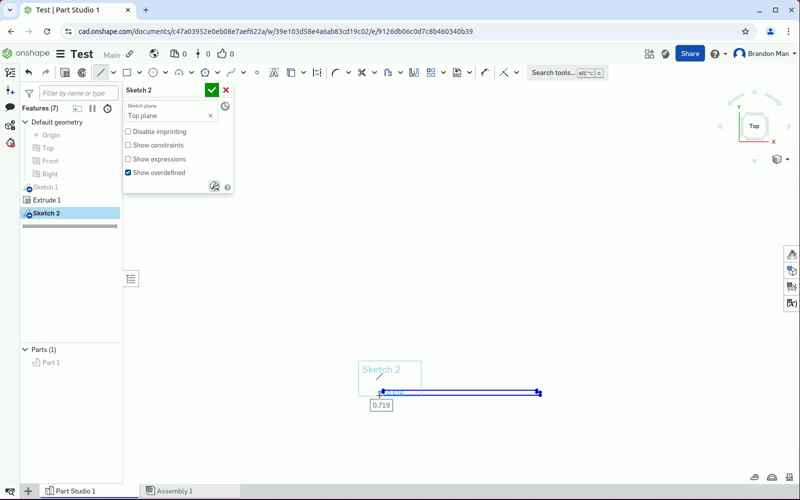
scroll(6)
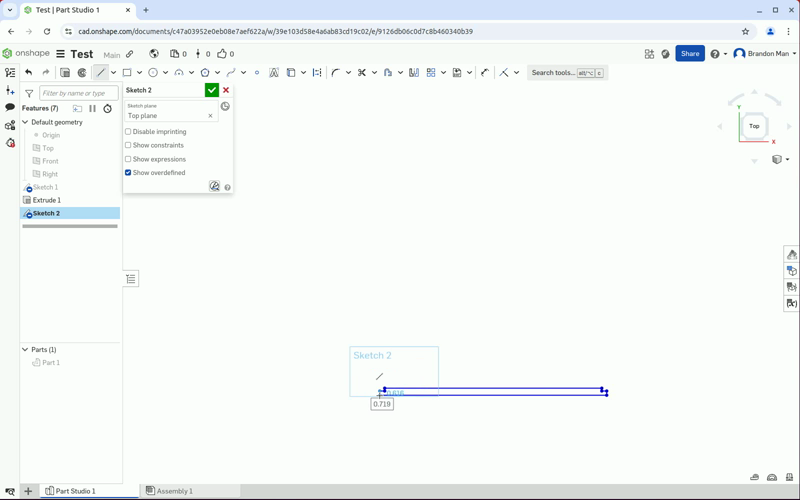
scroll(6)
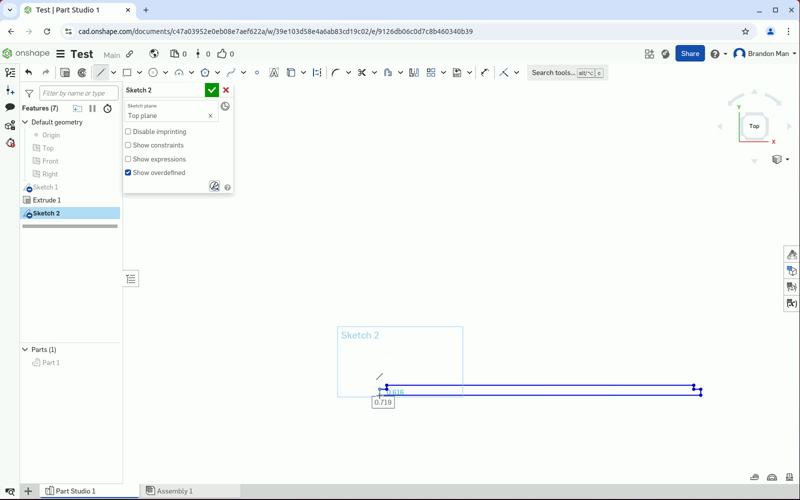
scroll(6)
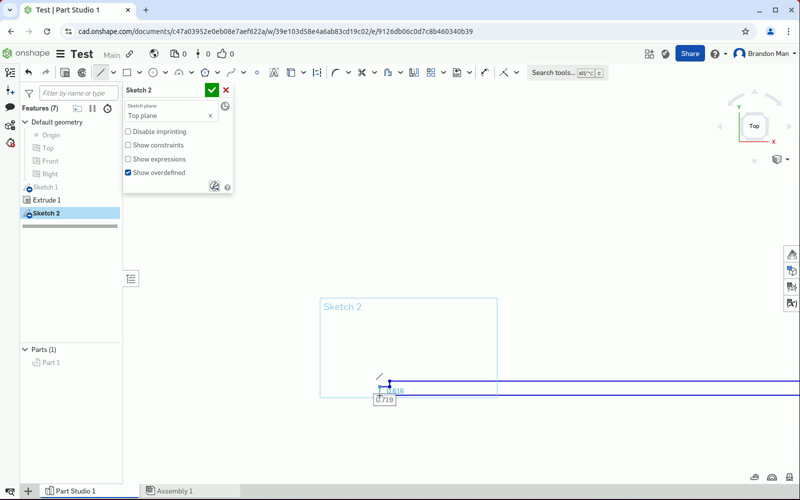
scroll(6)
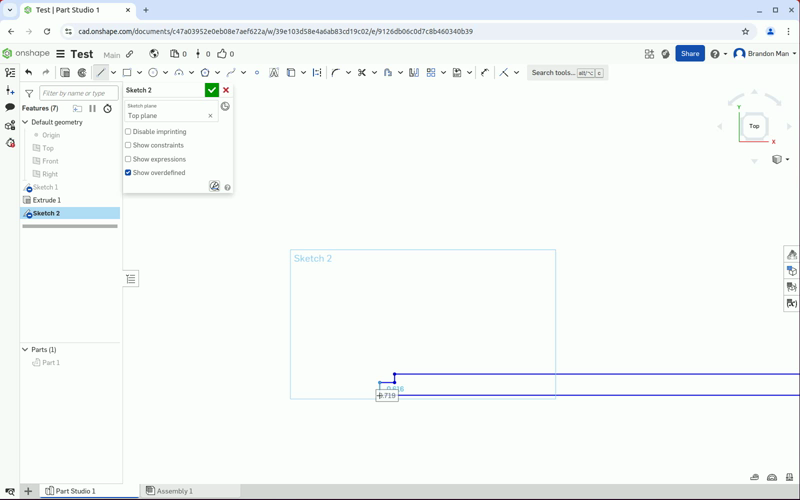
scroll(6)
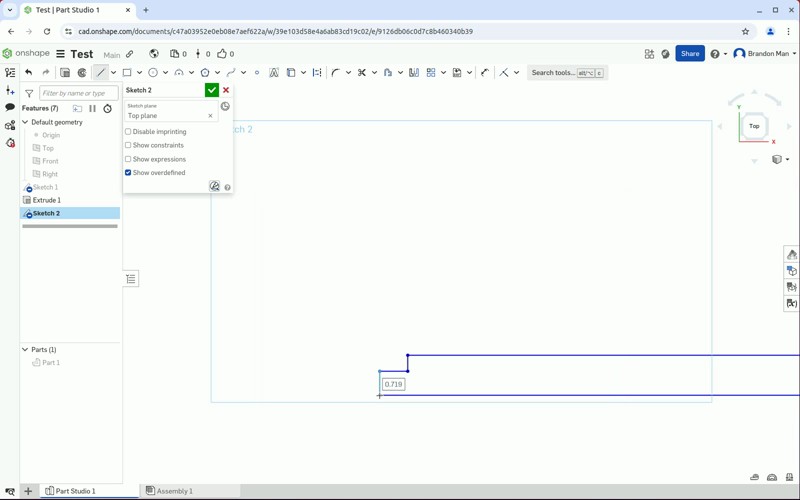
scroll(6)
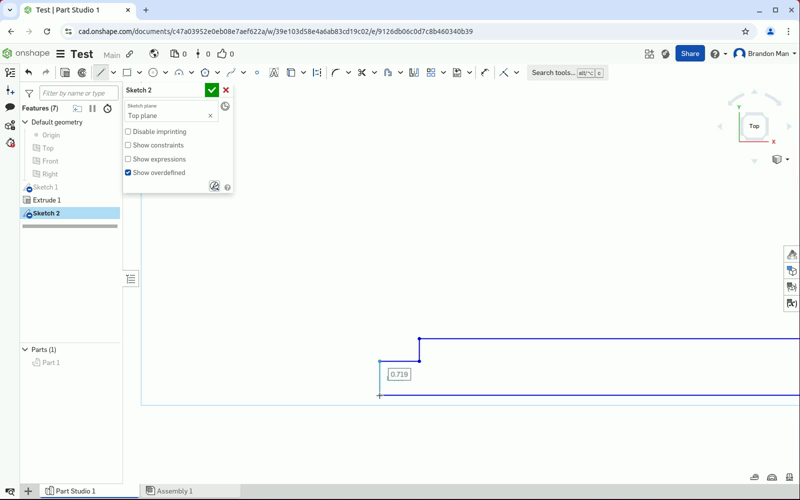
key_up(shift)
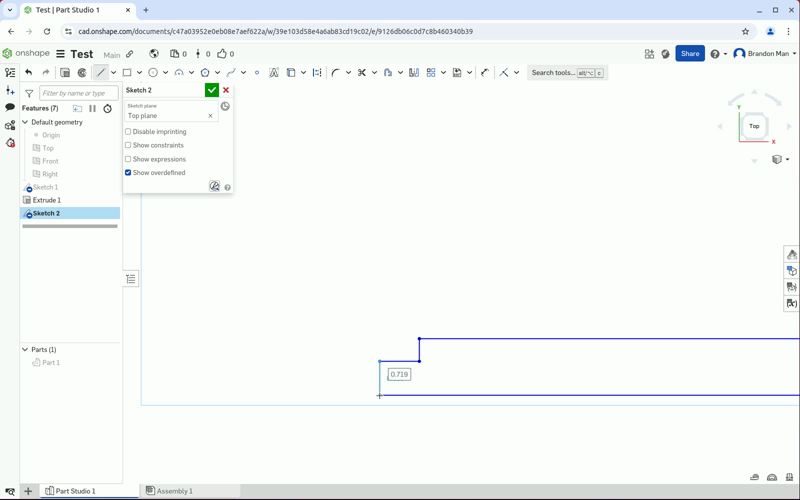
click(379, 395)
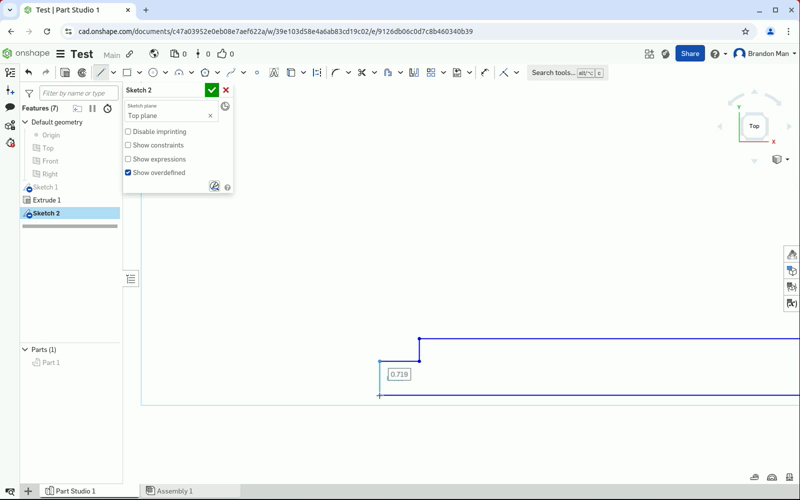
scroll(-6)
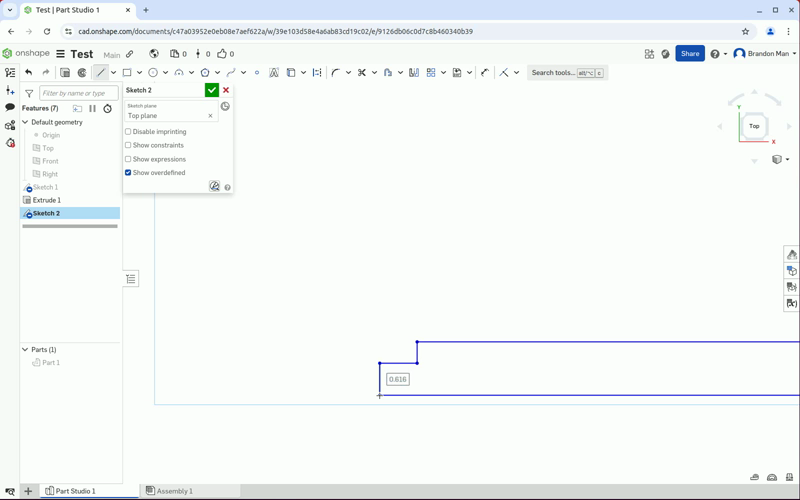
scroll(-6)
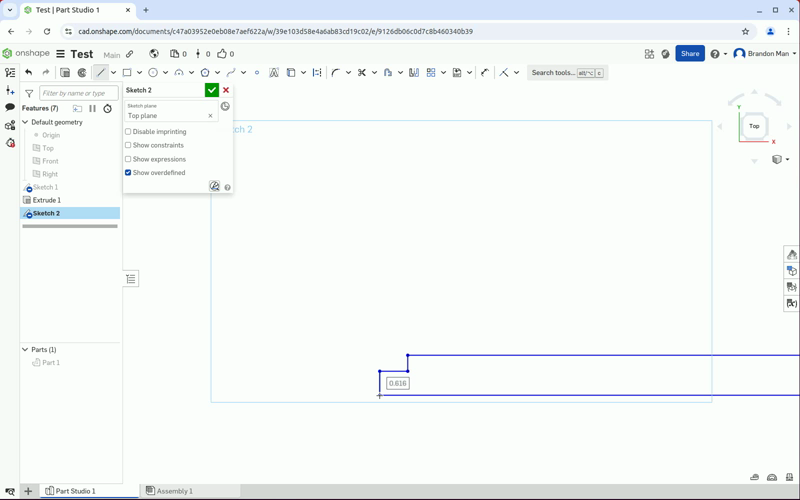
scroll(-6)
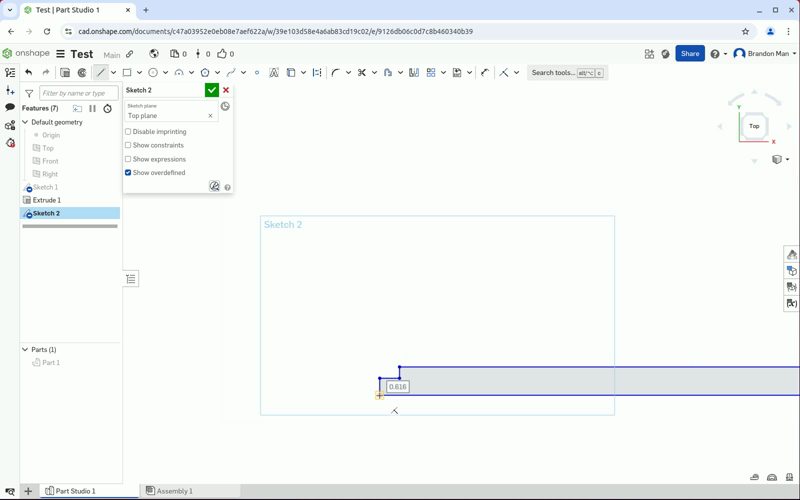
scroll(-6)
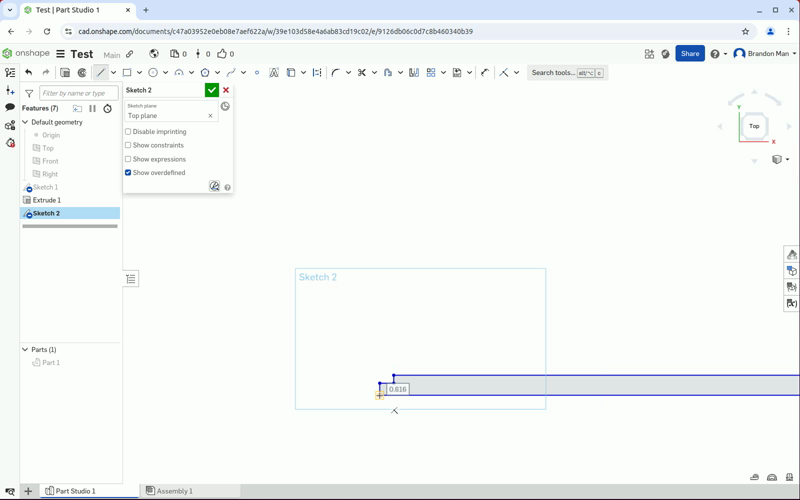
scroll(-6)
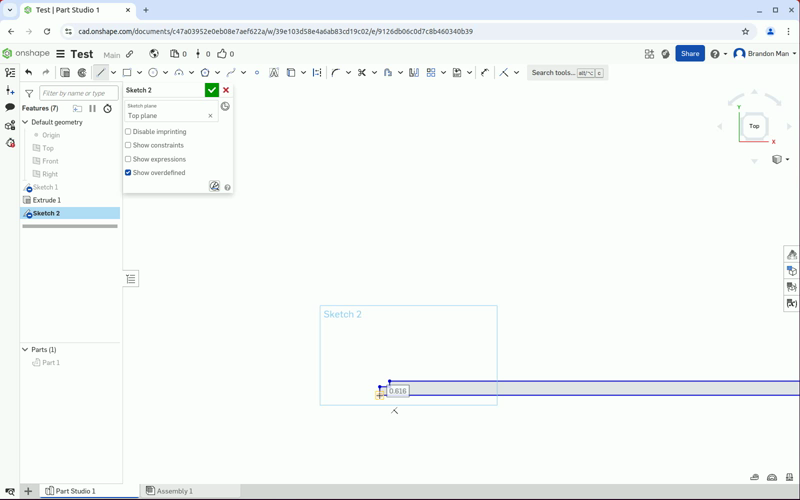
scroll(-6)
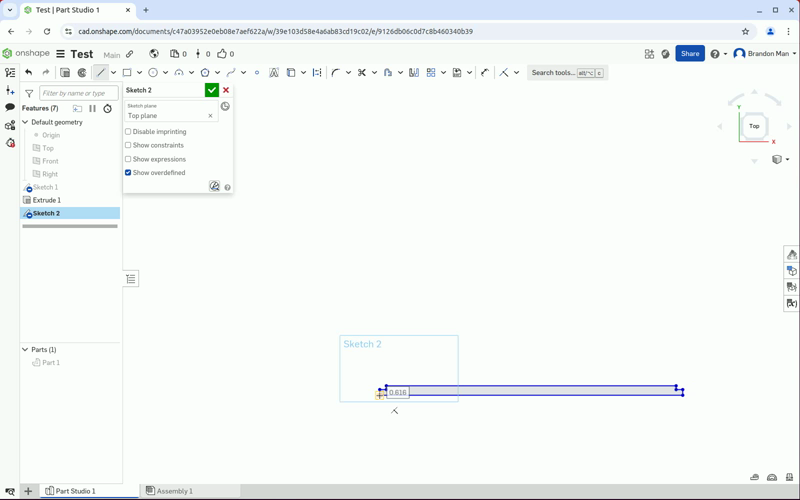
scroll(-6)
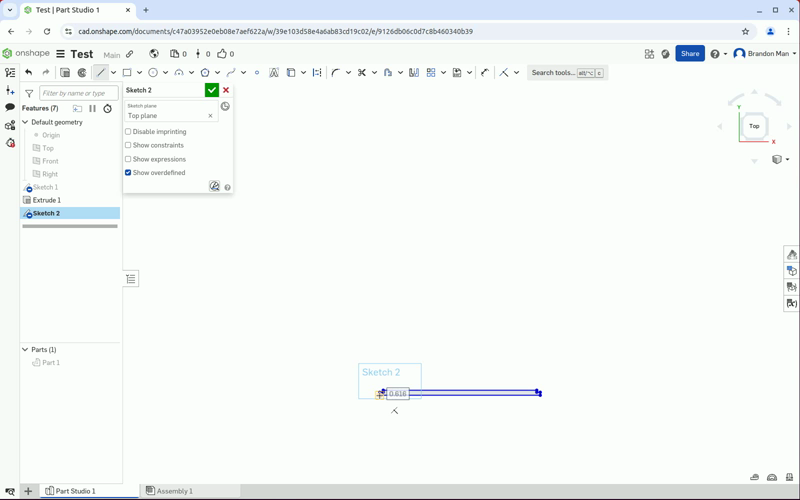
key(esc)
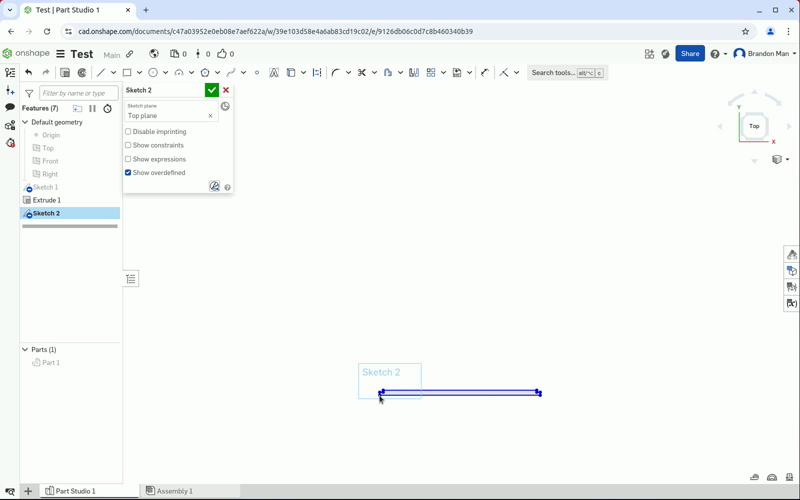
mouse_move(408, 391)
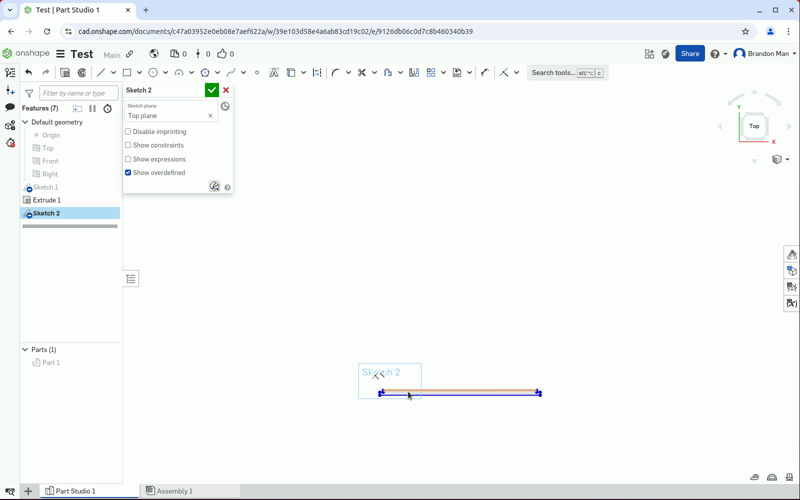
scroll(6)
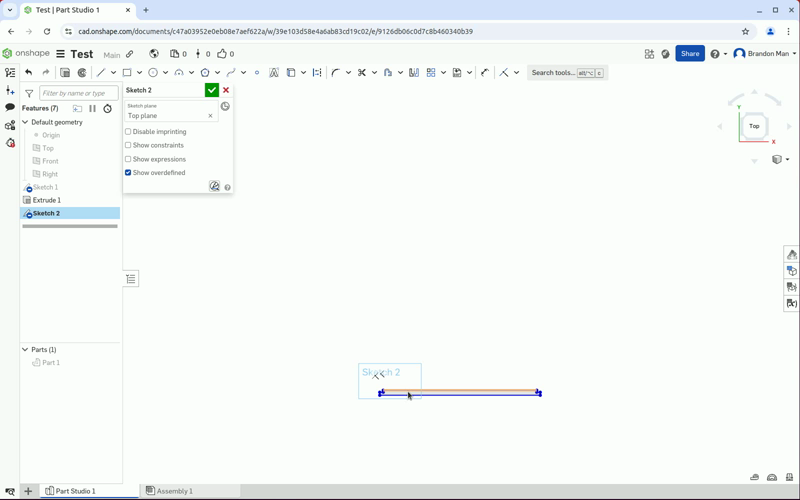
scroll(6)
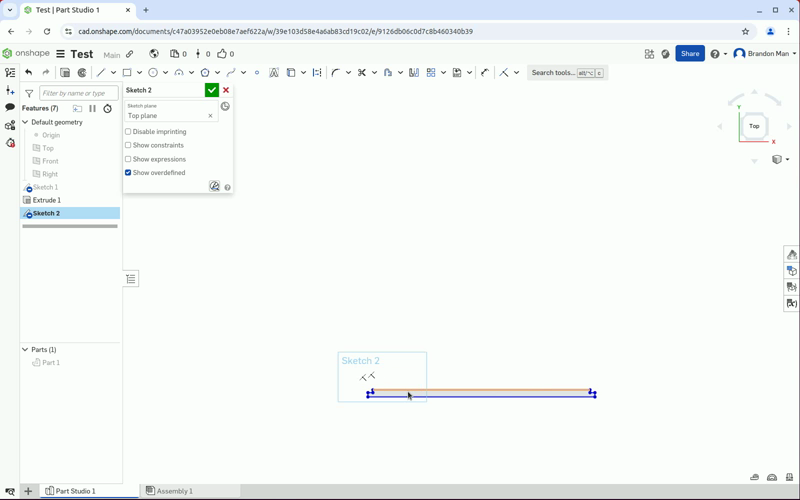
scroll(6)
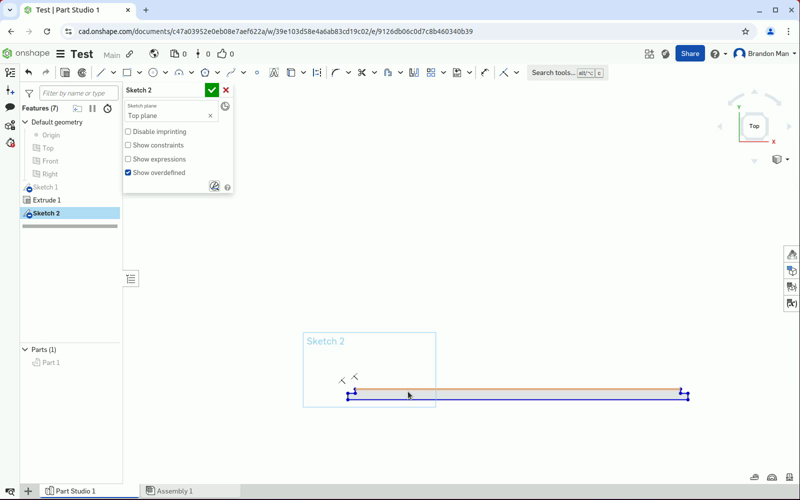
scroll(6)
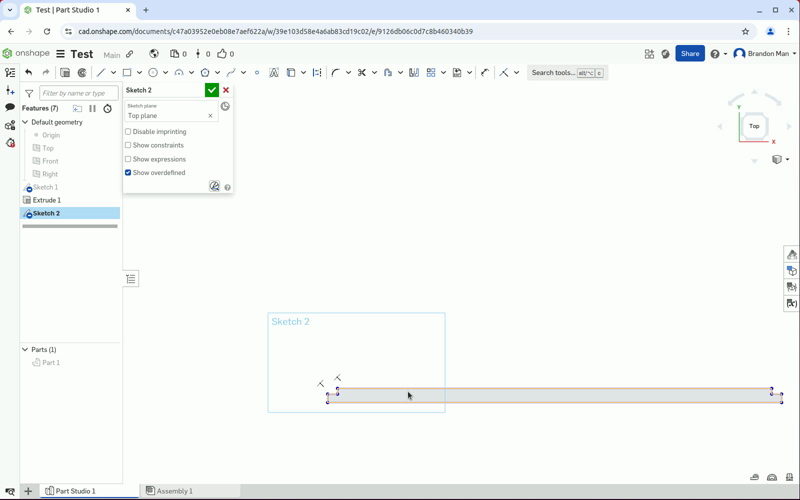
scroll(6)
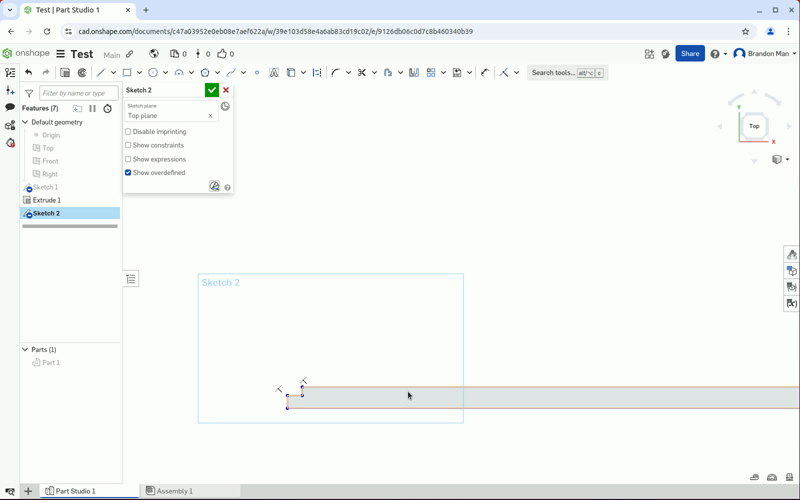
scroll(6)
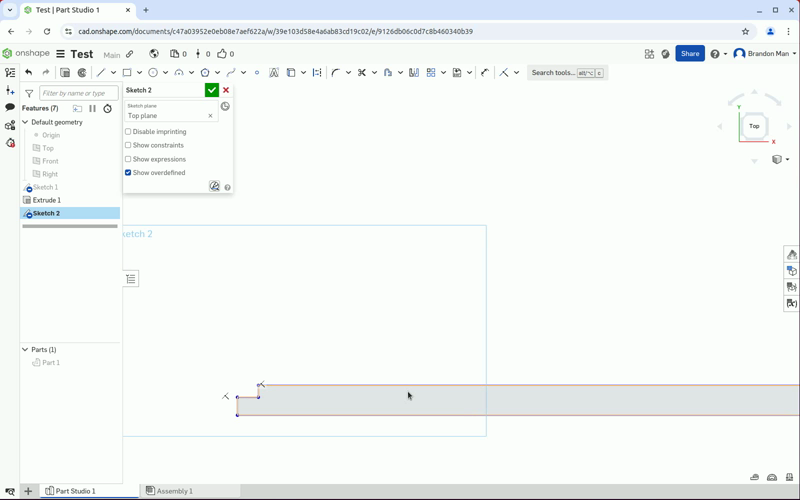
scroll(6)
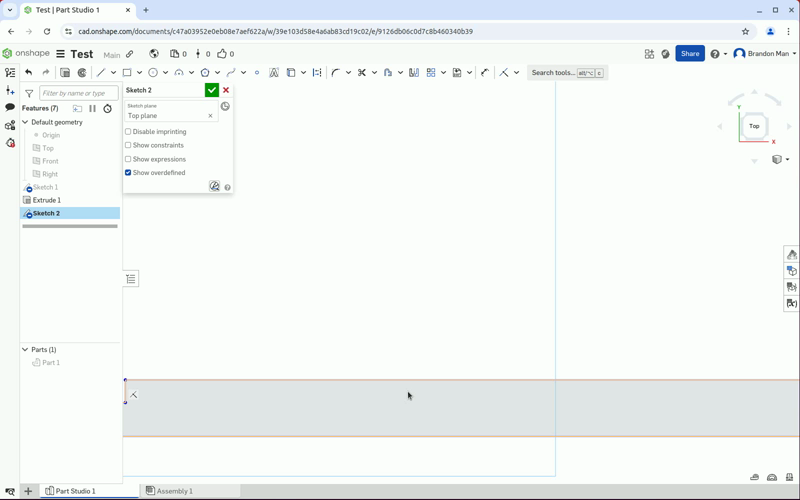
click(408, 391)
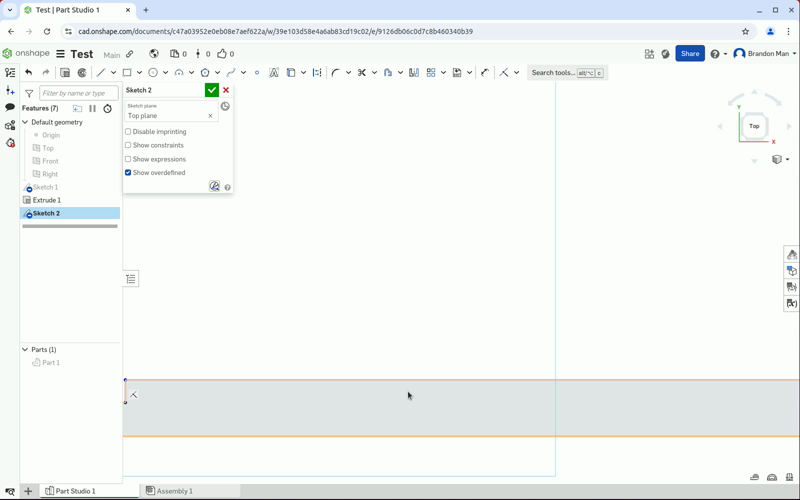
scroll(-6)
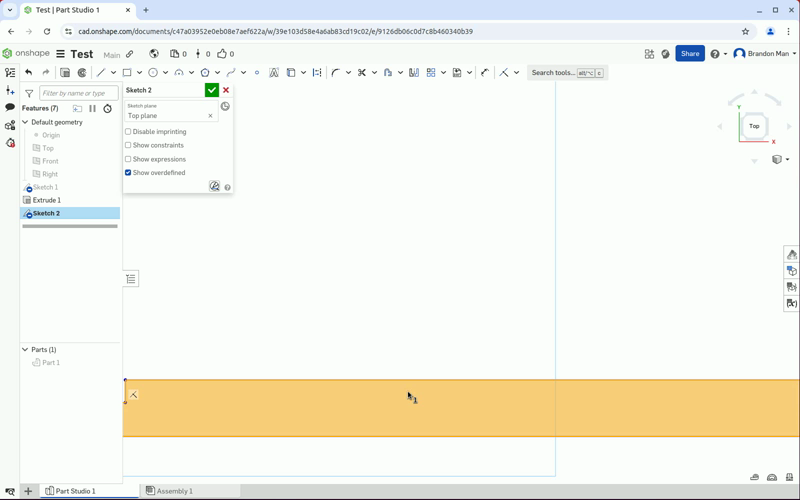
scroll(-6)
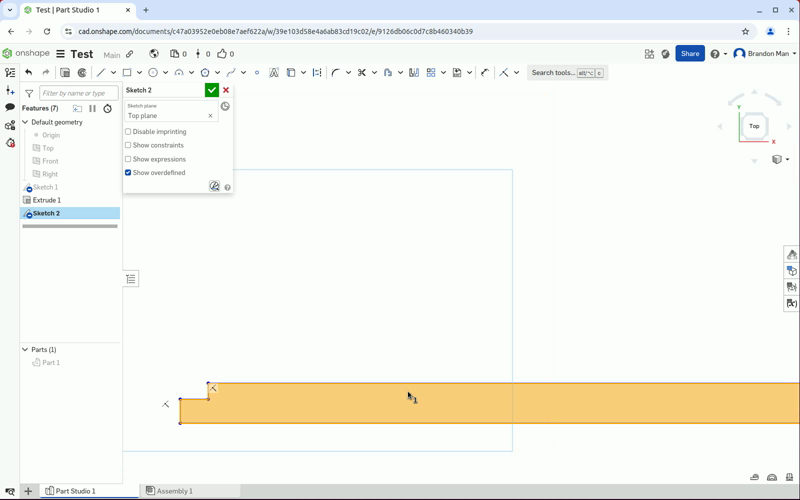
scroll(-6)
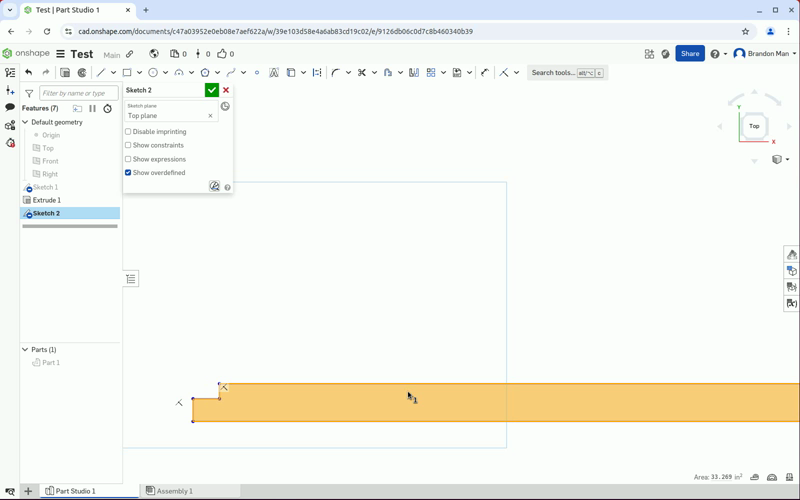
scroll(-6)
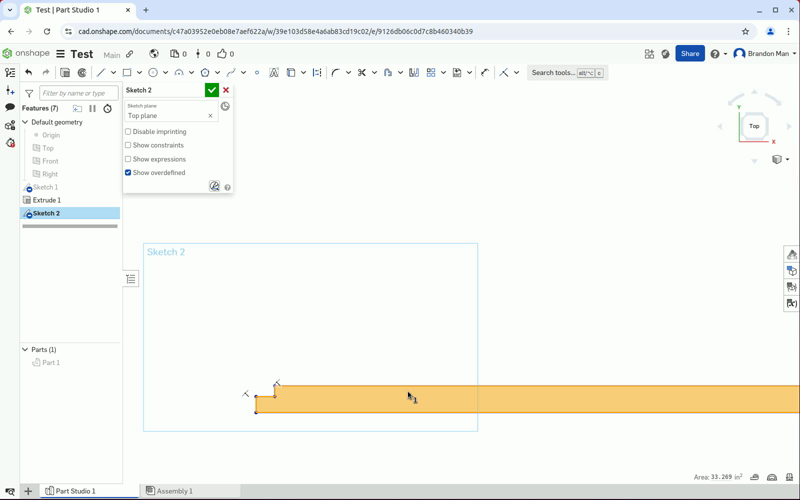
scroll(-6)
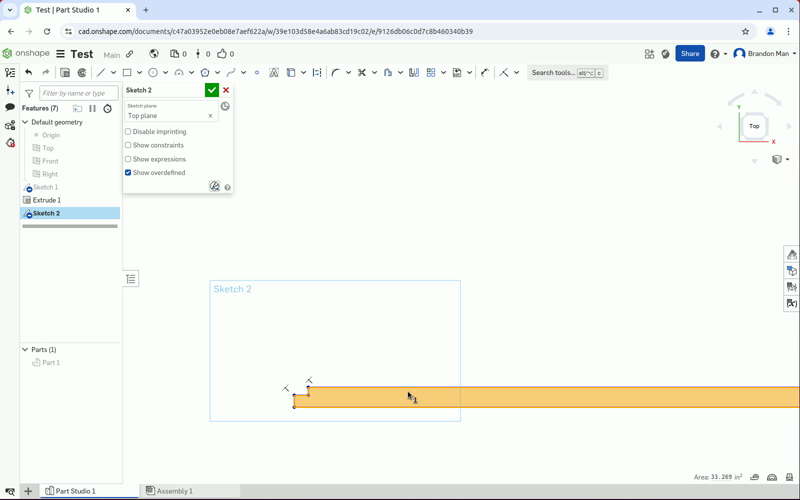
scroll(-6)
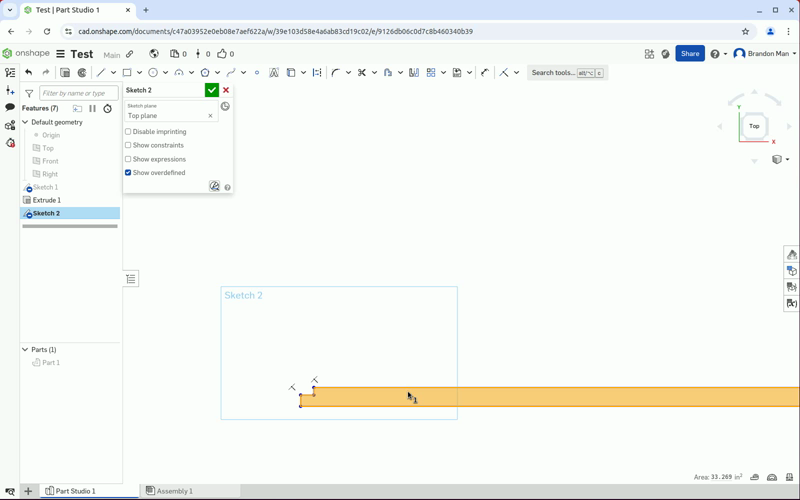
scroll(-6)
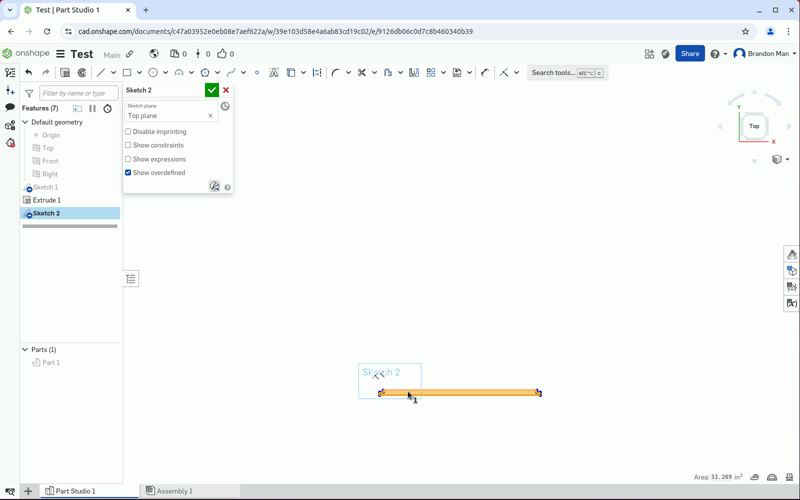
mouse_move(73, 352)
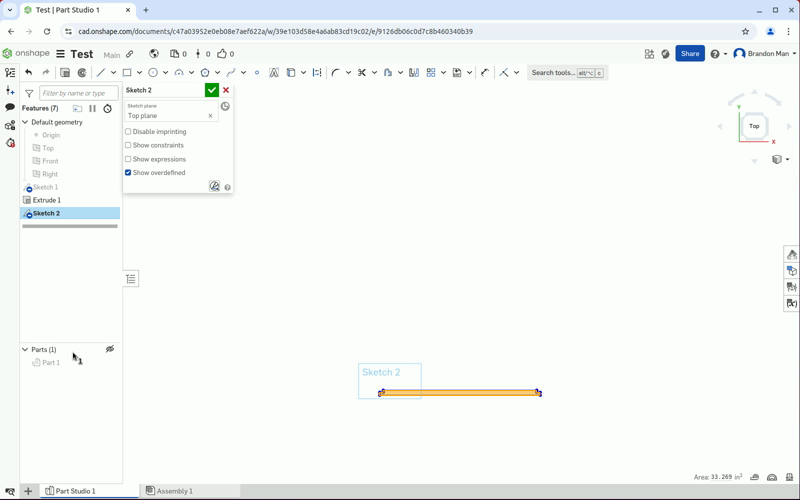
key(shift+y)
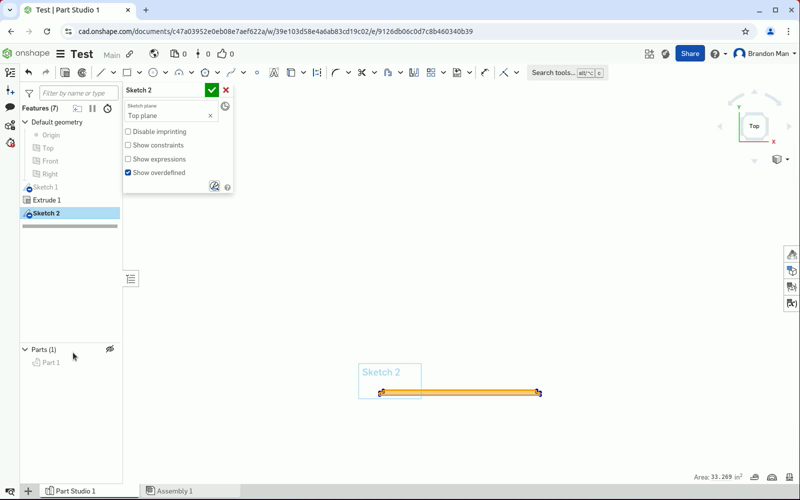
key(shift+e)
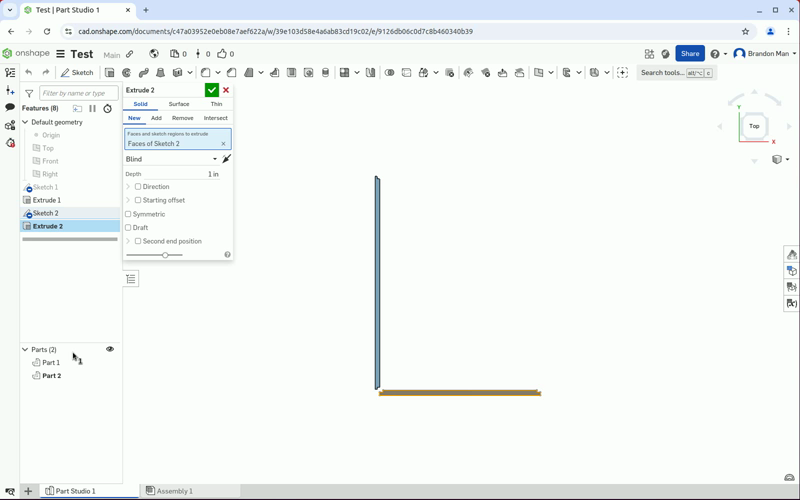
mouse_move(143, 106)
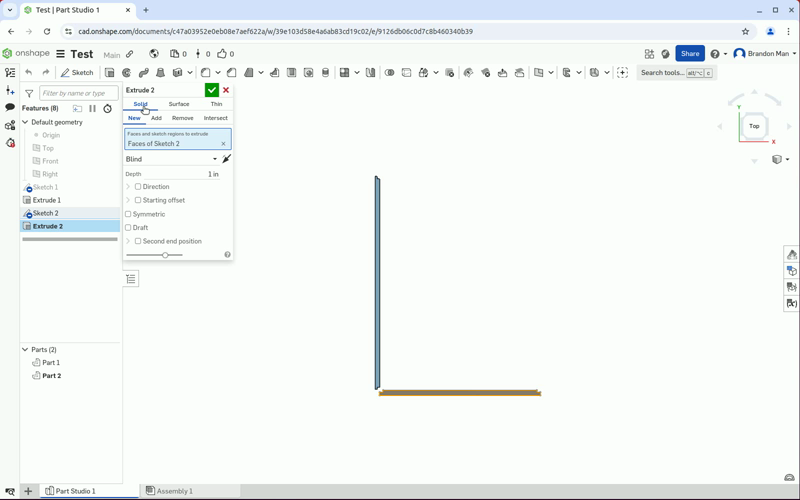
click(143, 106)
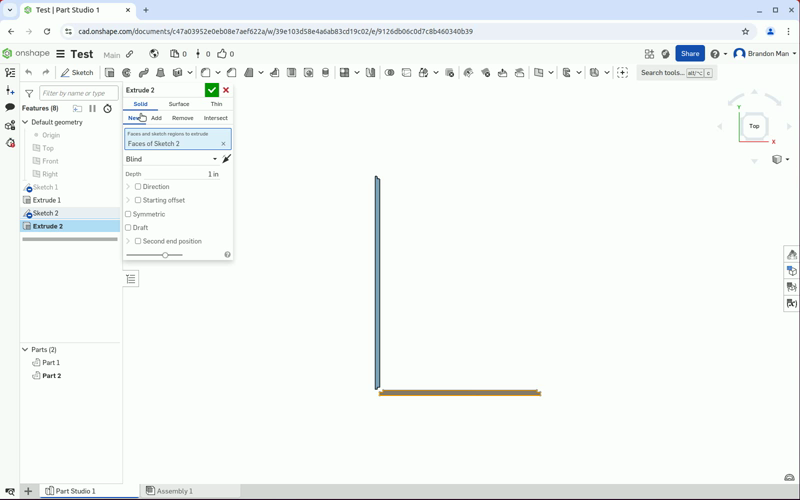
mouse_move(137, 120)
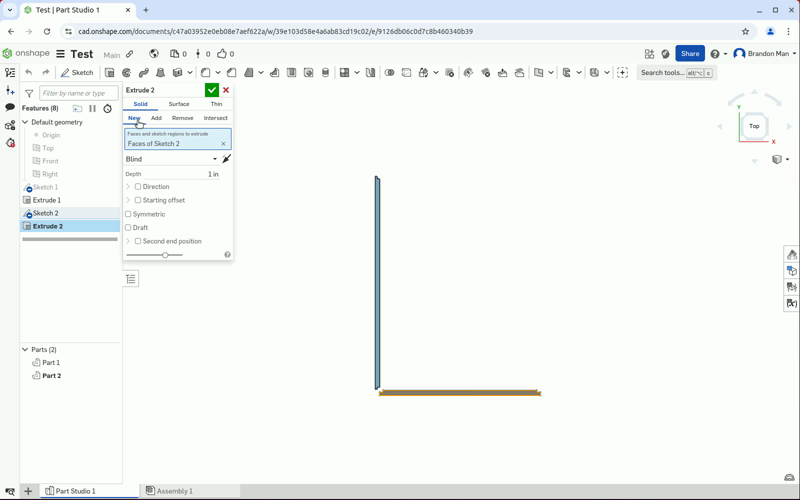
click(137, 120)
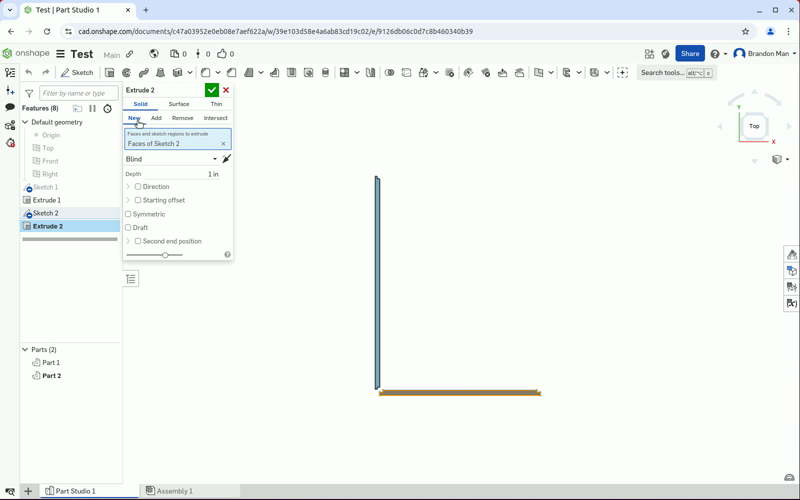
key(tab, 4)
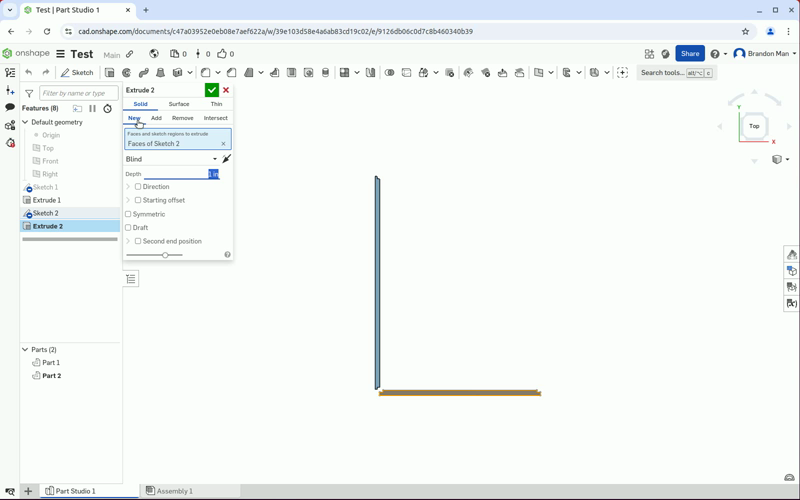
text(9.148)
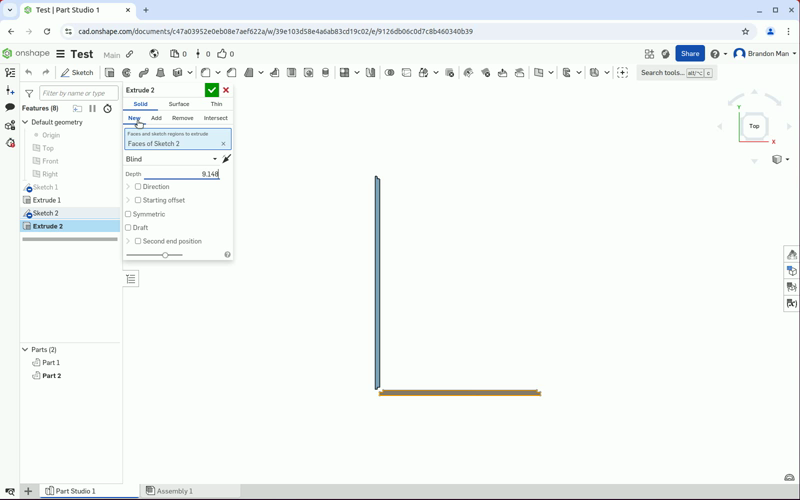
key(tab, 3)
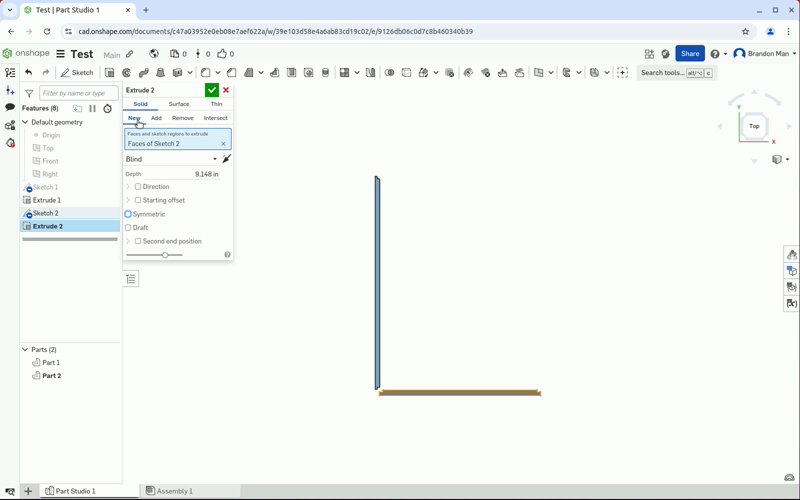
key(space)
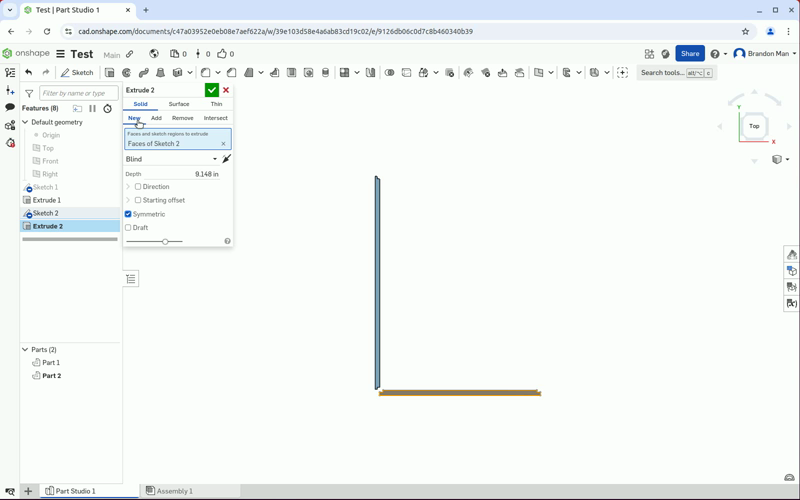
key(enter)
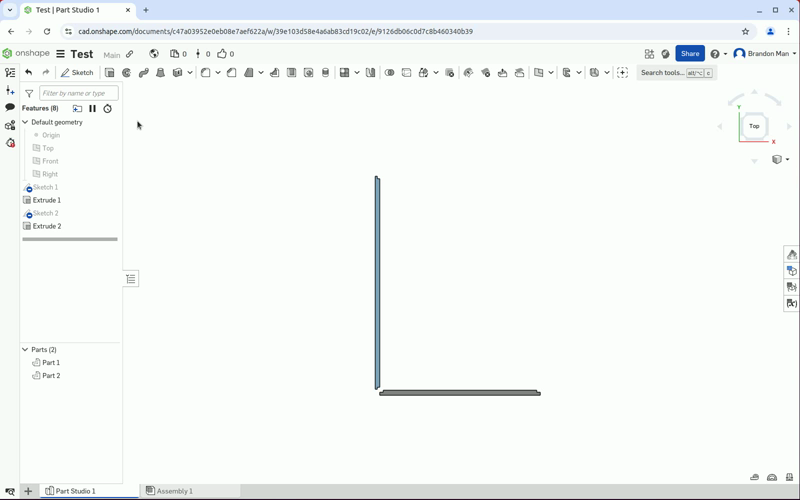
key(shift+h)
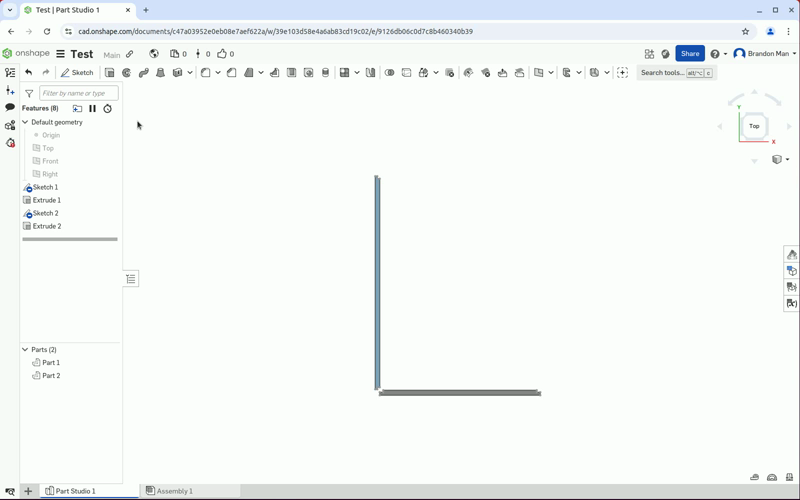
key(shift+h)
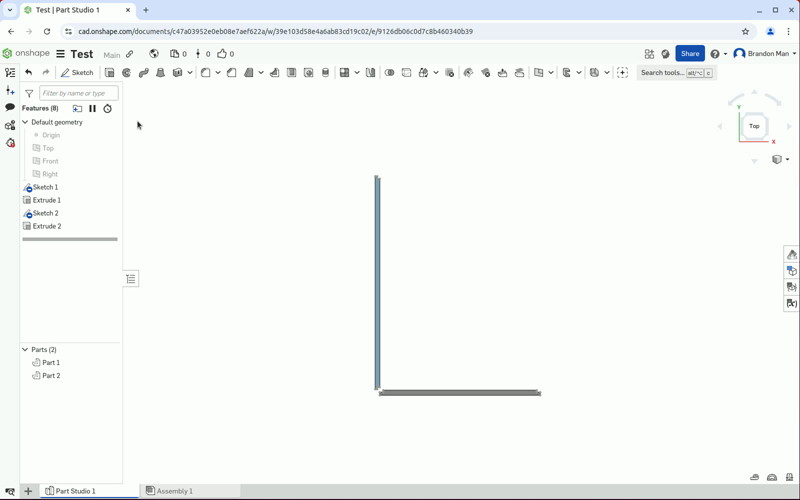
key(shift+7)
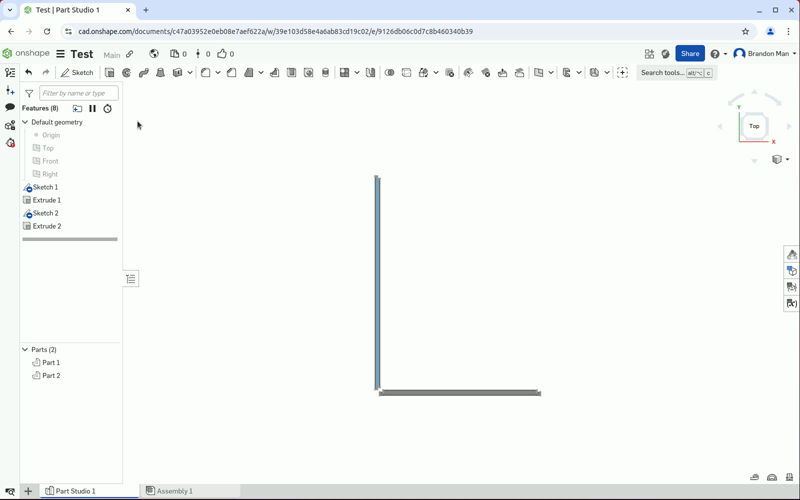
key(up, 3)
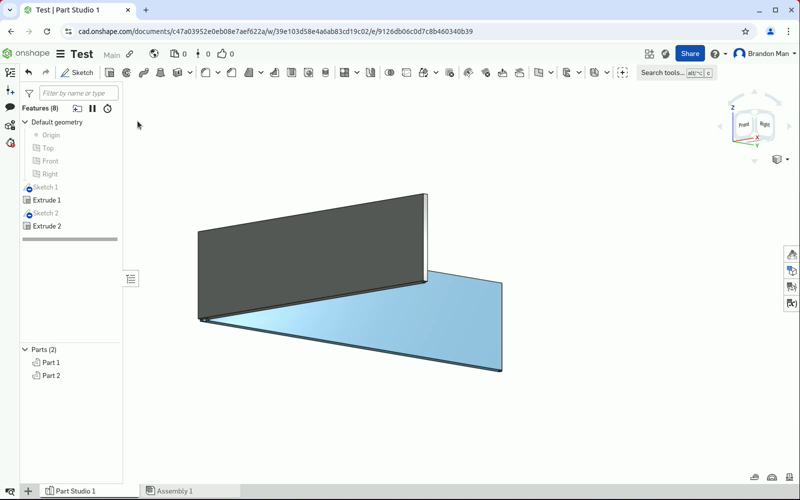
key(left, 3)
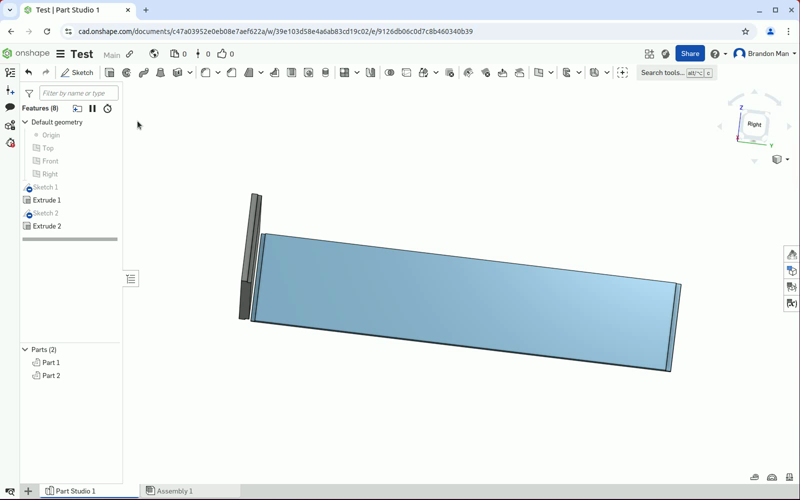
key(right, 3)
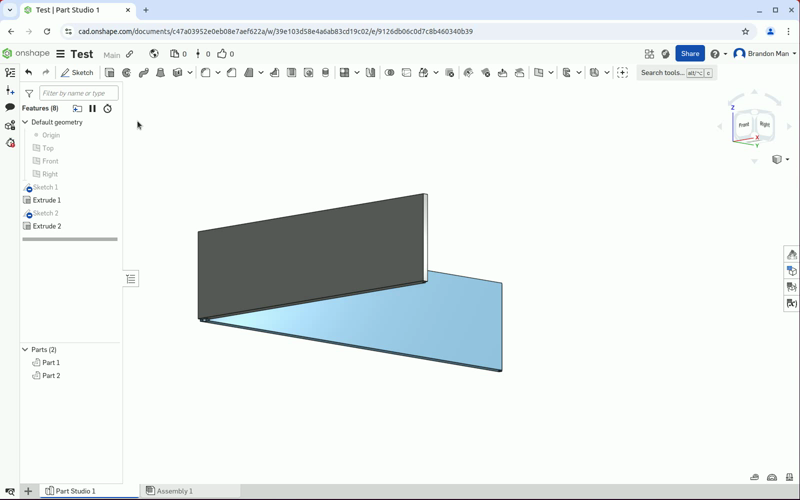
key(down, 3)
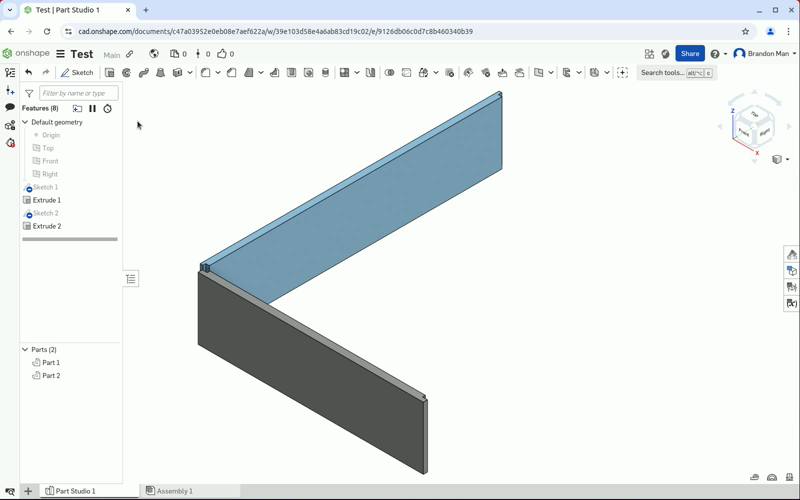
mouse_move(73, 189)
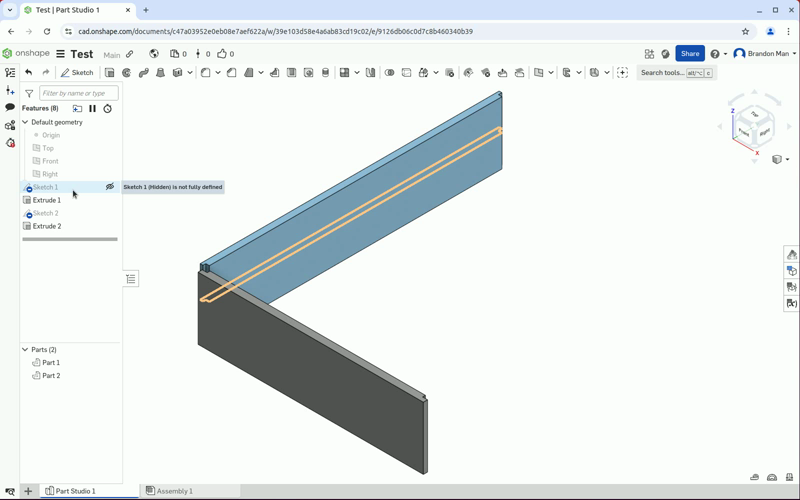
click(73, 189)